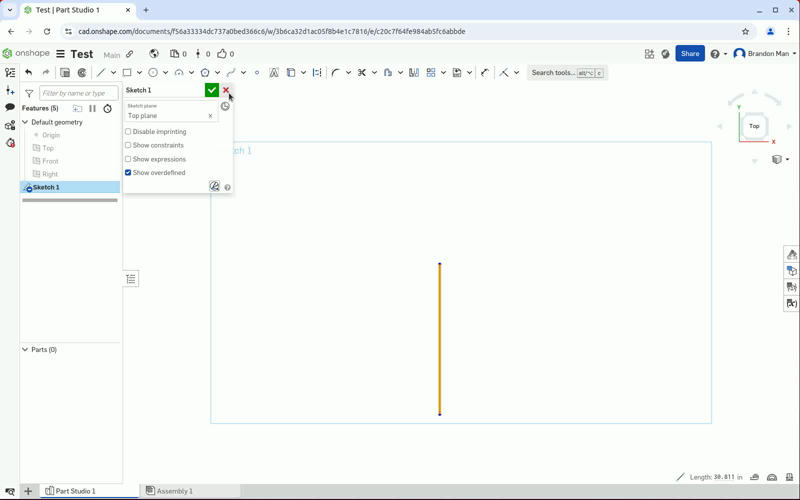
key(shift+h)
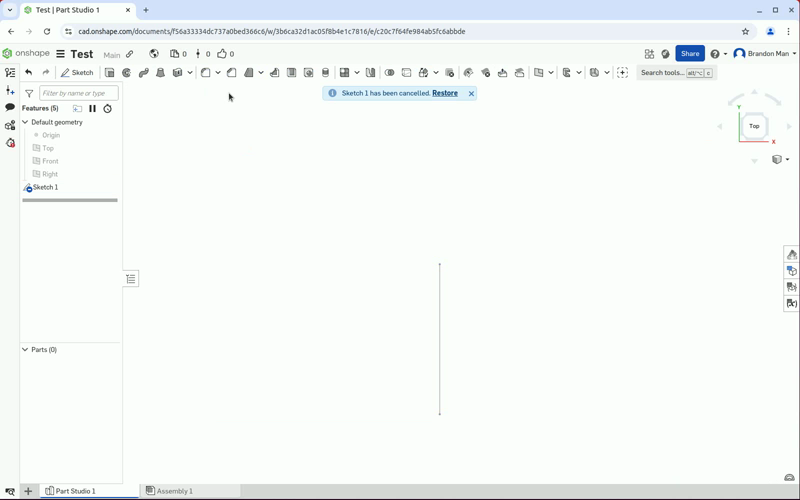
key(shift+s)
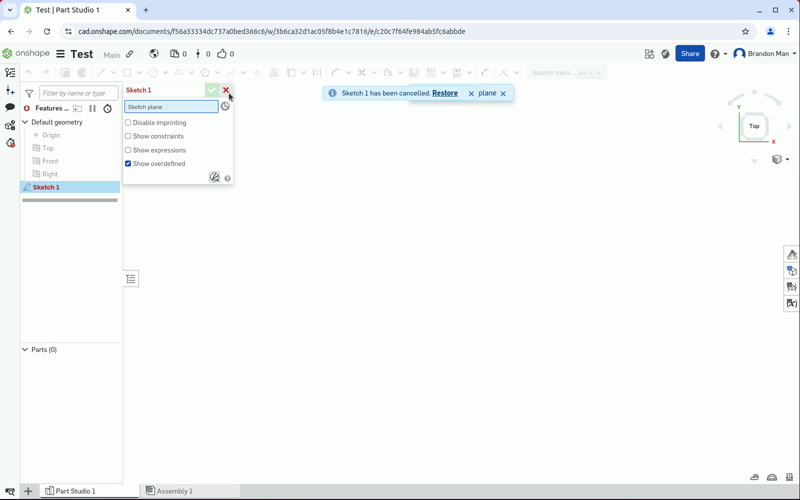
mouse_move(73, 150)
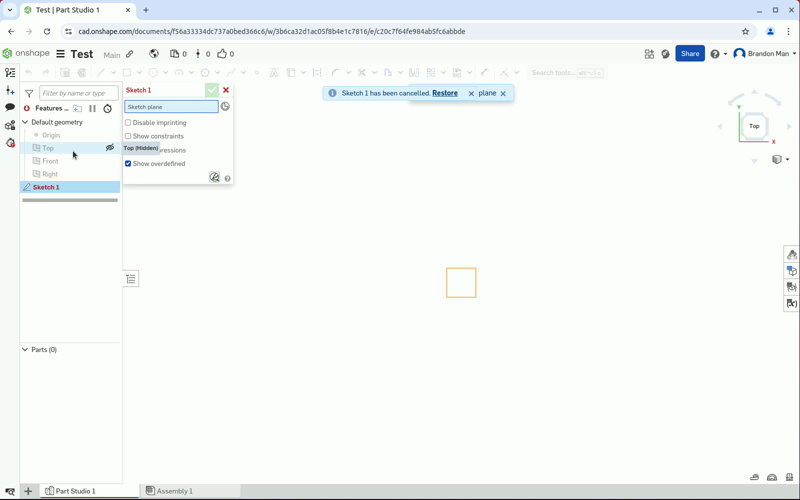
click(73, 150)
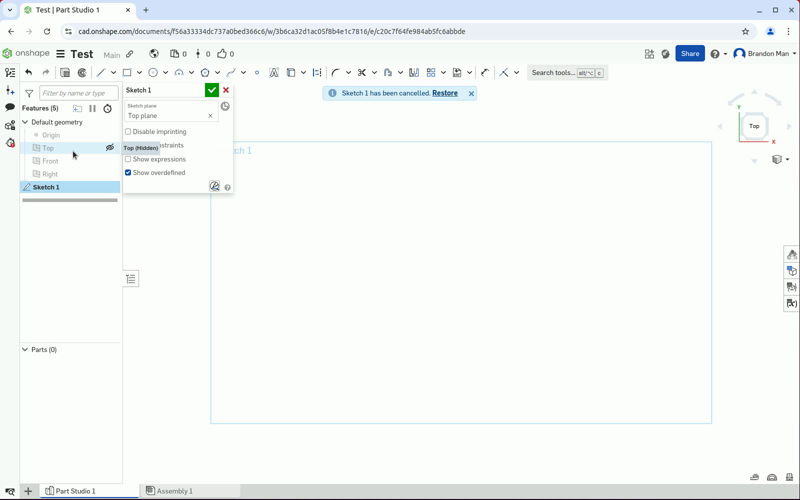
mouse_move(73, 352)
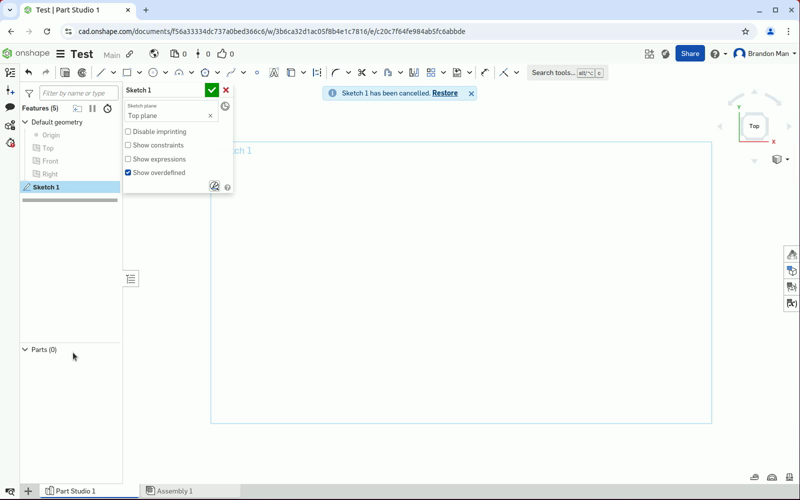
key(y)
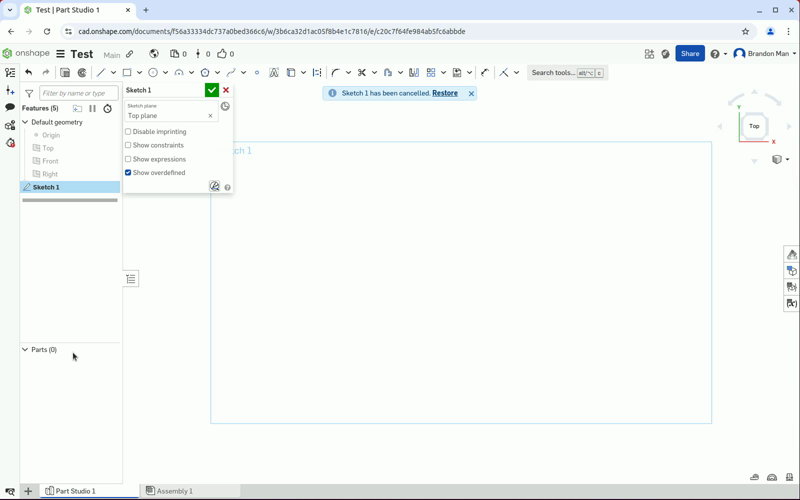
key(l)
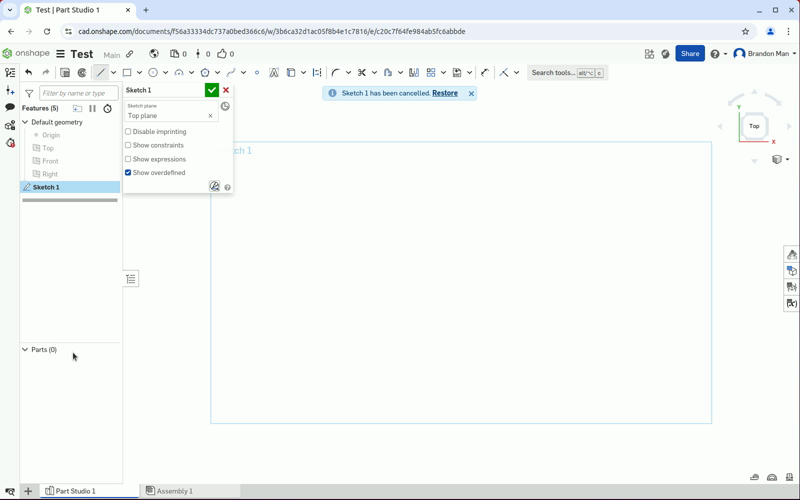
key_down(shift)
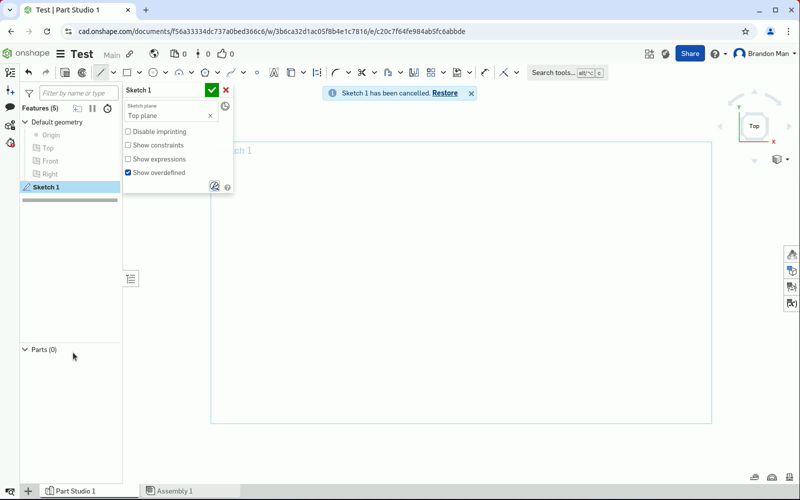
mouse_move(348, 282)
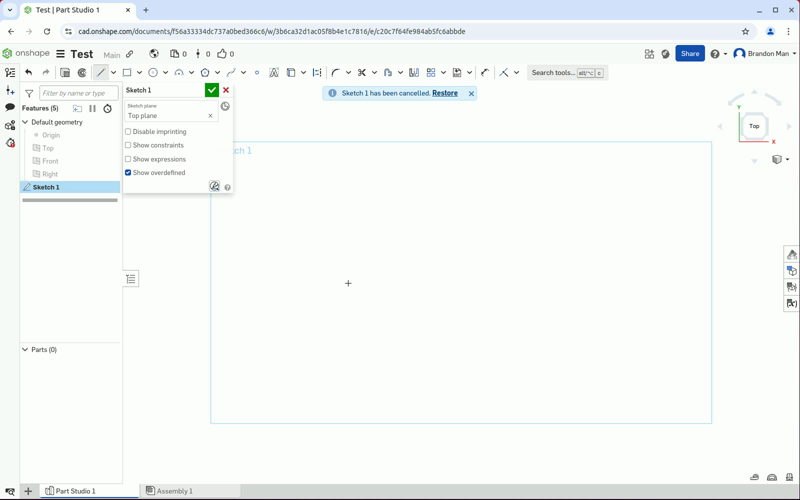
click(348, 282)
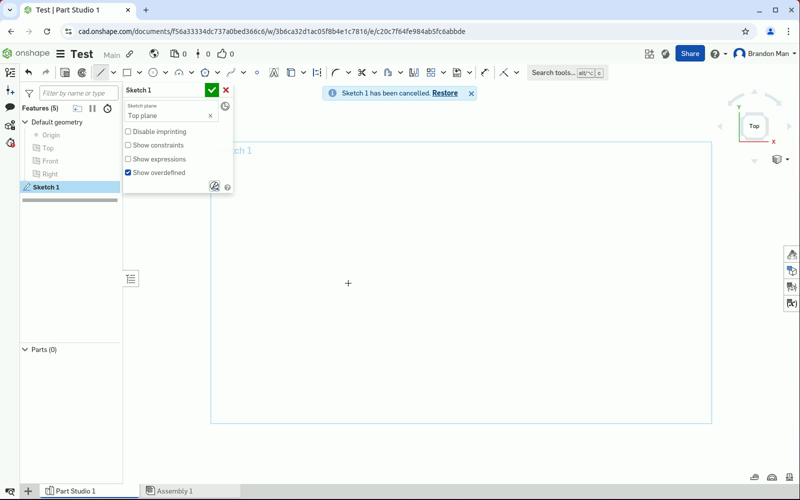
key_up(shift)
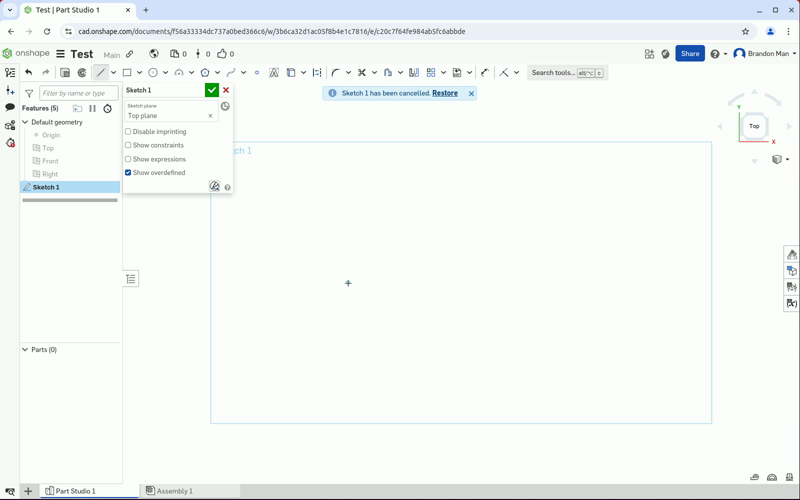
key_down(shift)
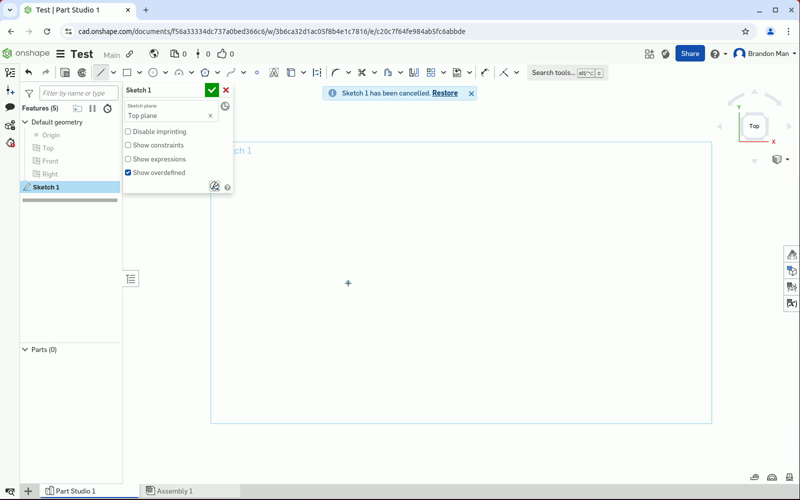
mouse_move(460, 282)
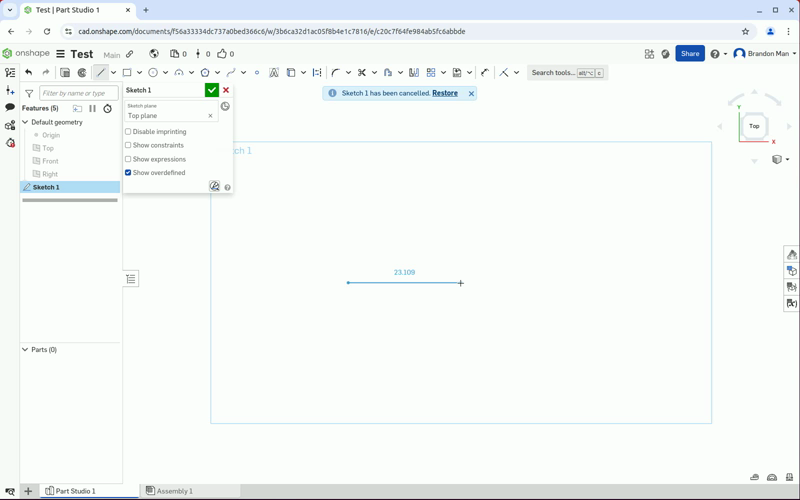
click(460, 282)
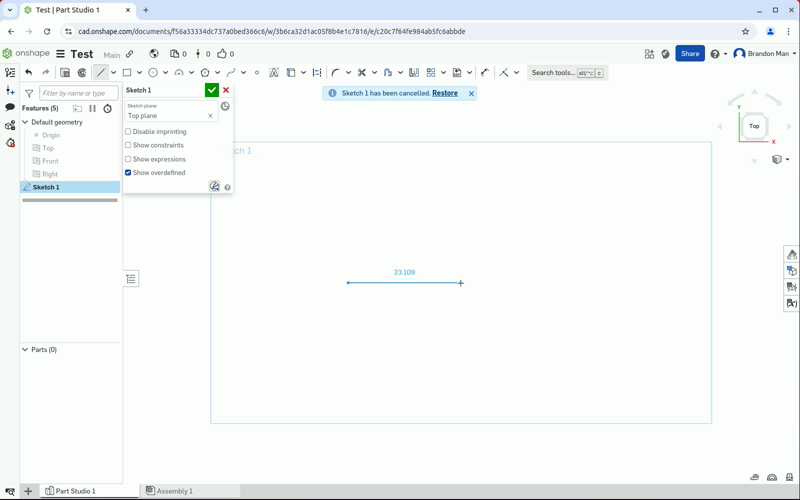
key_up(shift)
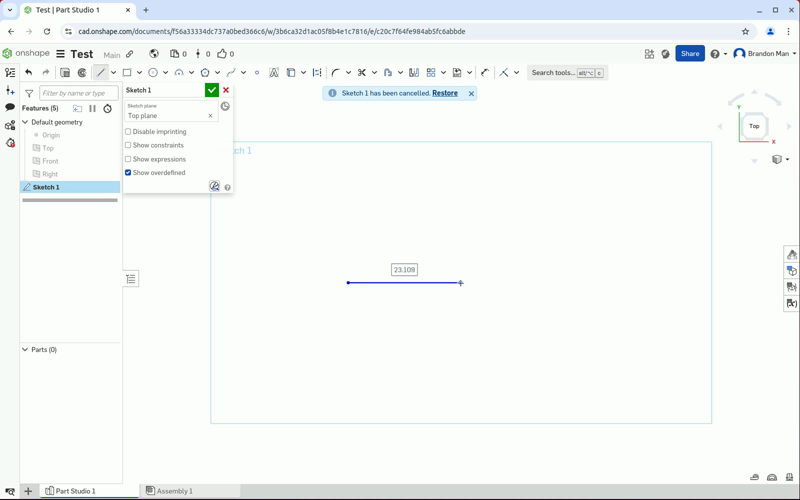
key_down(shift)
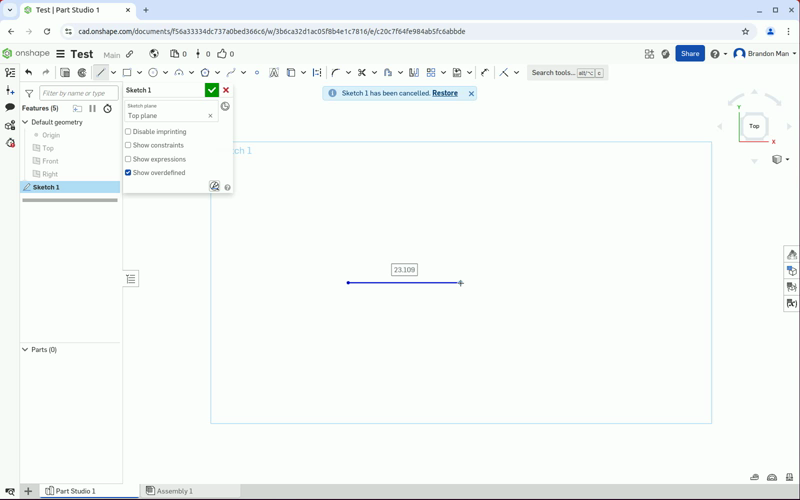
mouse_move(460, 217)
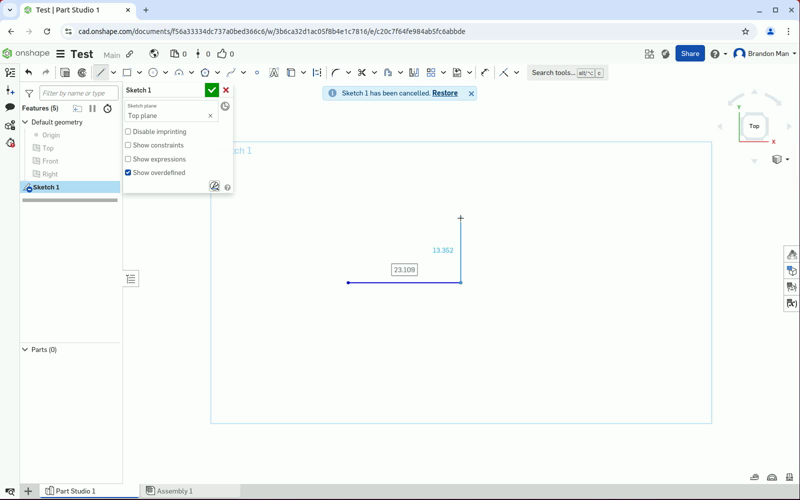
click(460, 217)
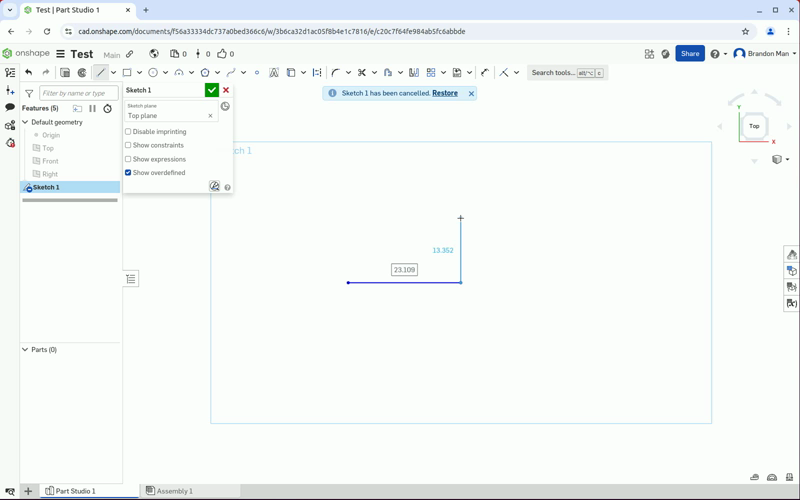
key_up(shift)
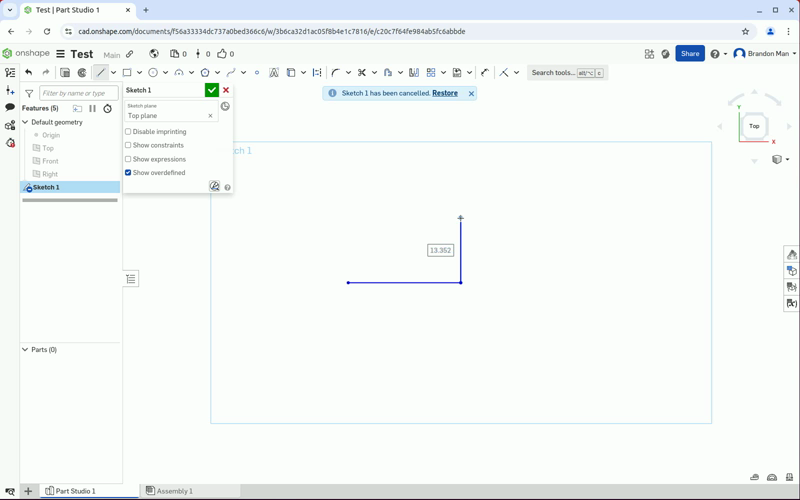
key_down(shift)
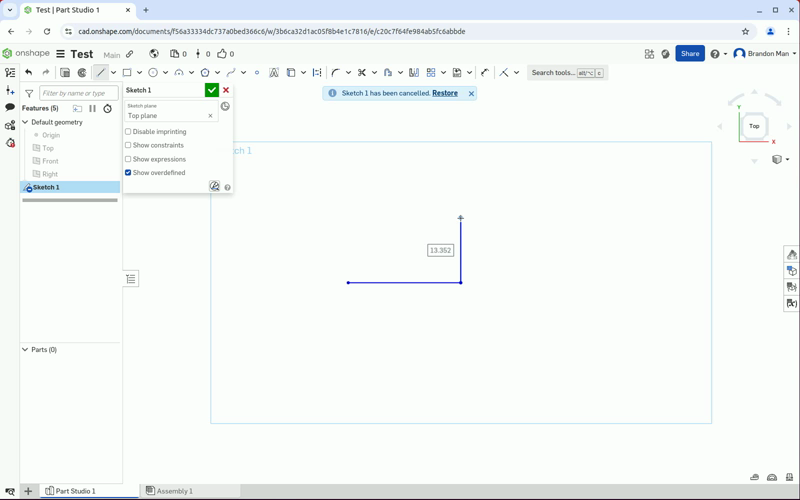
mouse_move(348, 217)
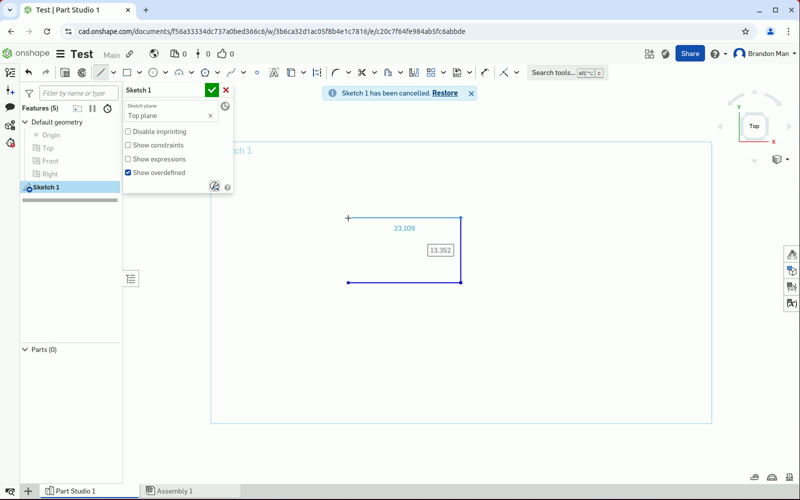
click(348, 217)
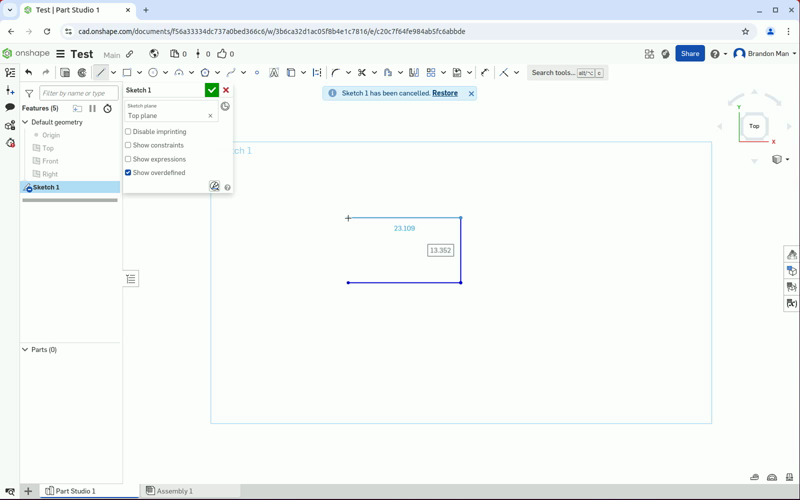
key_up(shift)
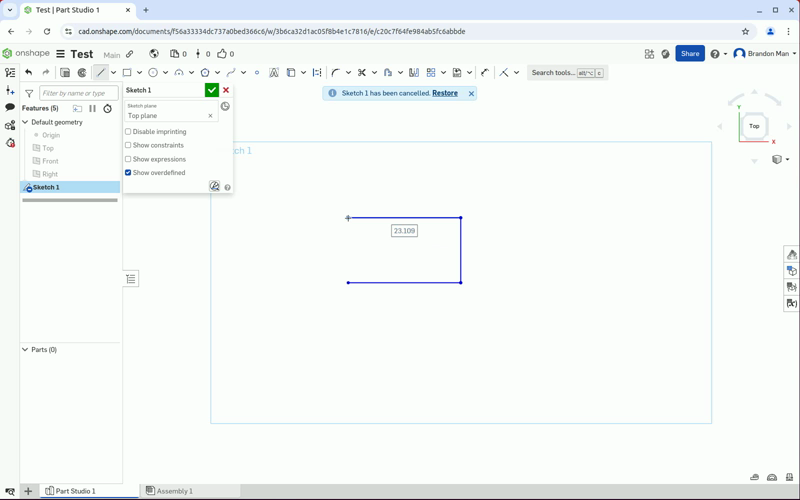
key_down(shift)
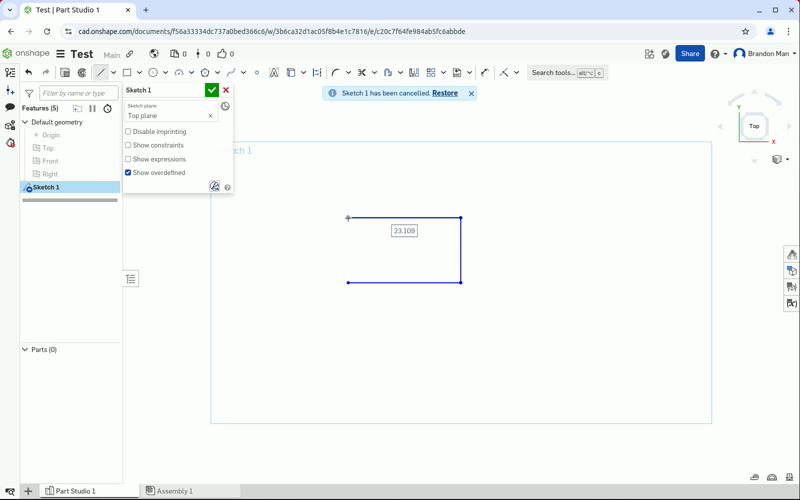
mouse_move(348, 282)
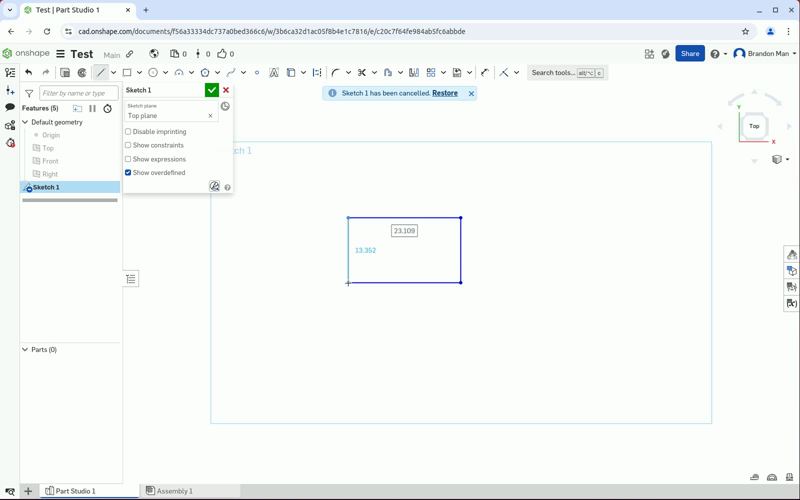
key_up(shift)
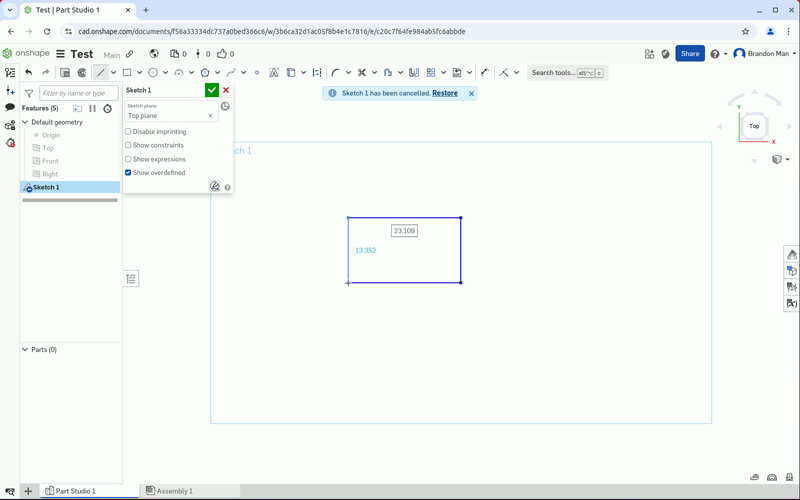
click(348, 282)
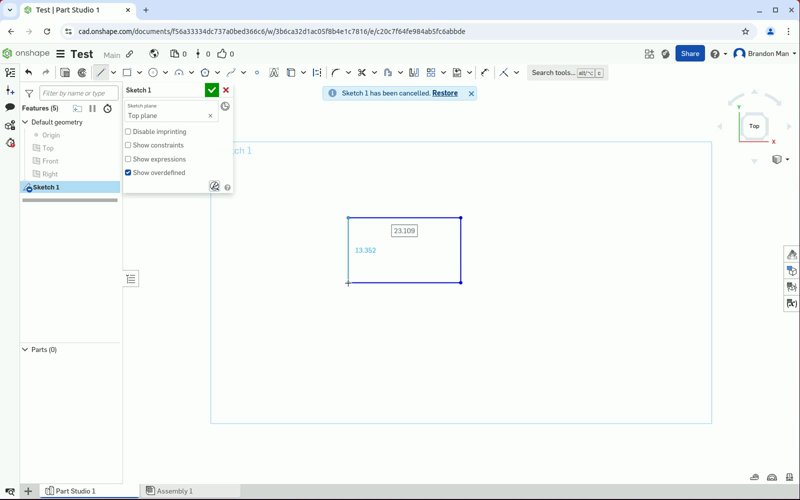
key(esc)
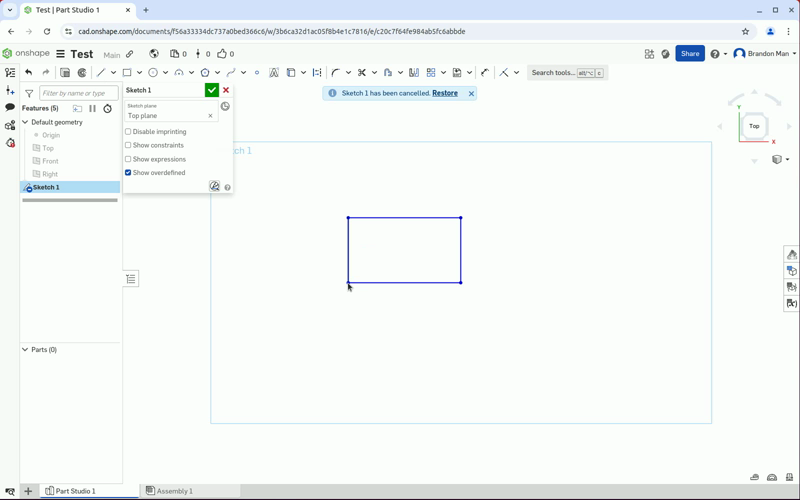
mouse_move(417, 270)
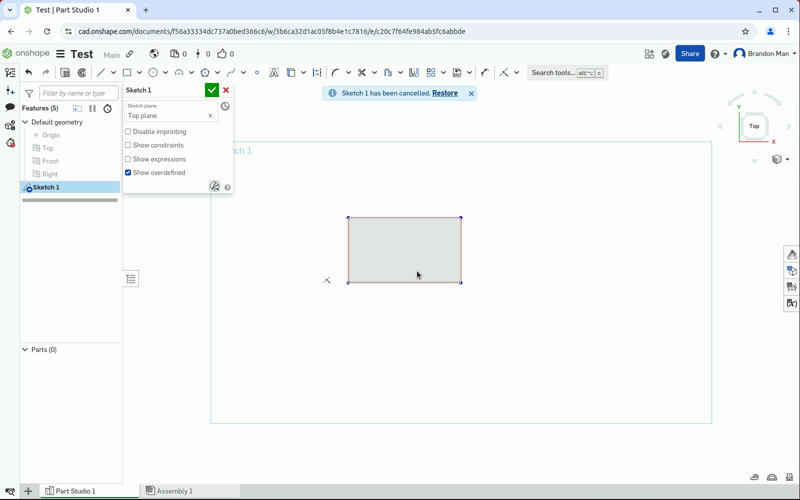
click(417, 270)
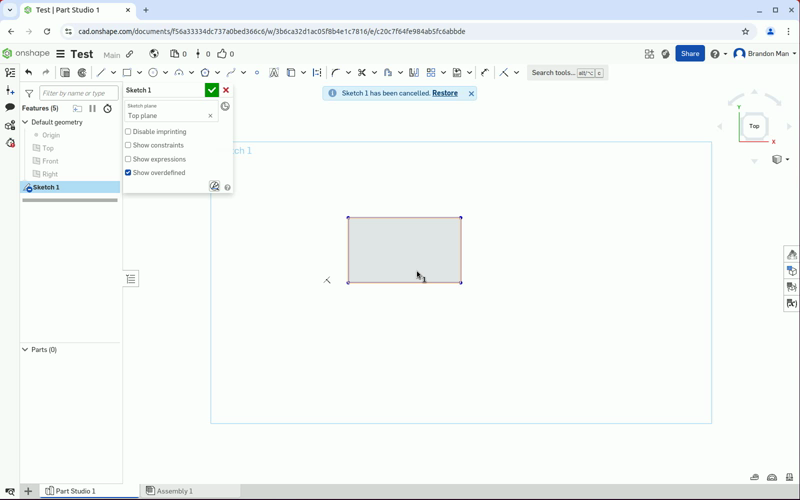
mouse_move(73, 352)
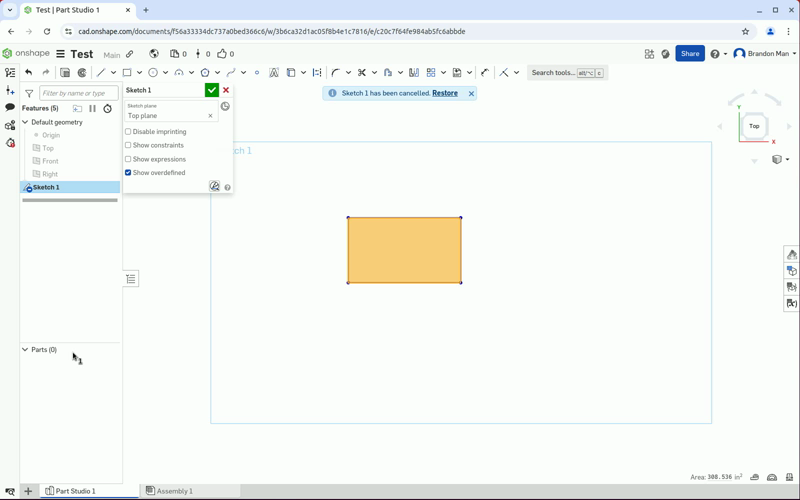
key(shift+y)
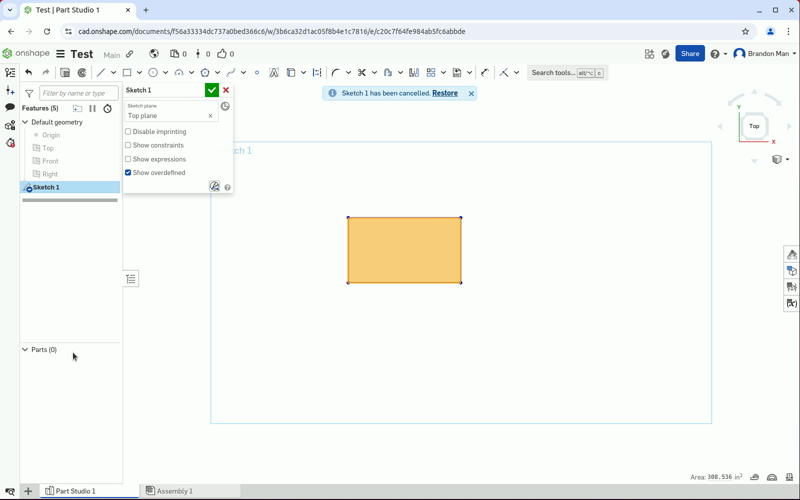
key(shift+e)
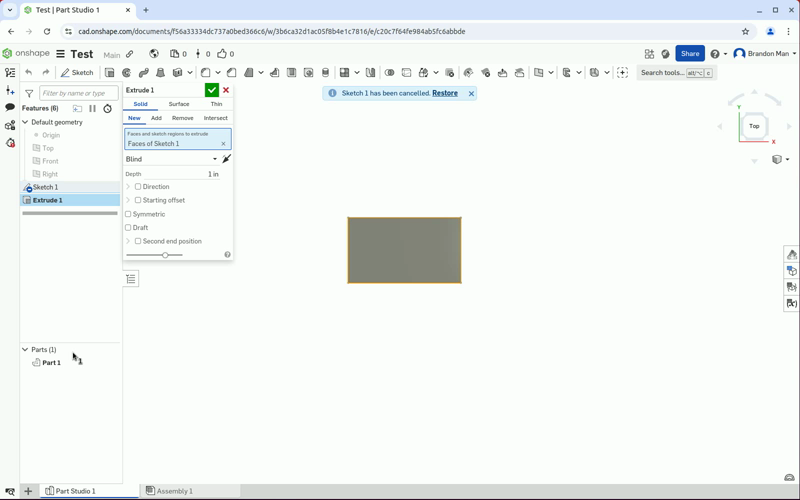
mouse_move(143, 106)
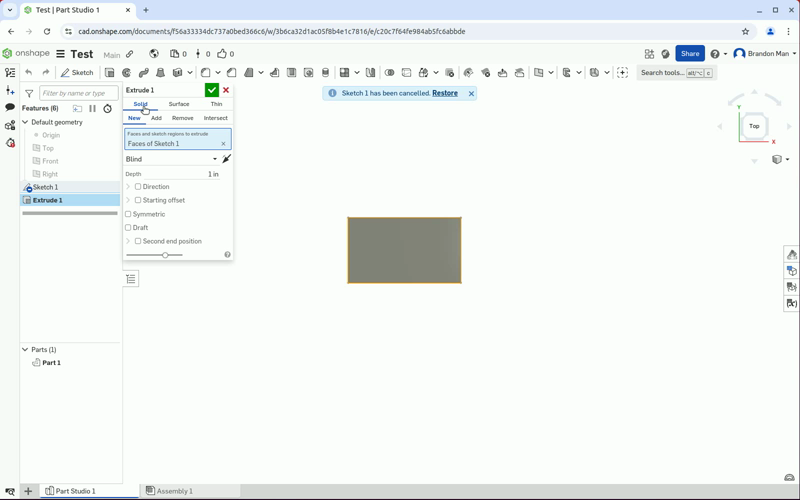
click(143, 106)
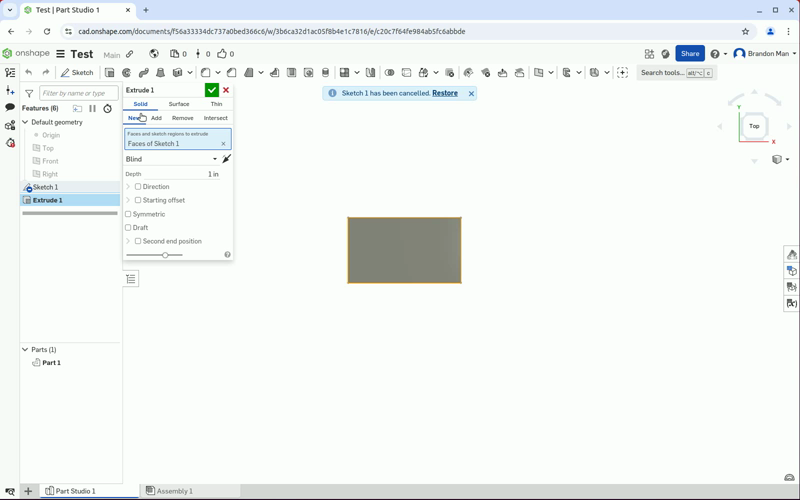
mouse_move(137, 120)
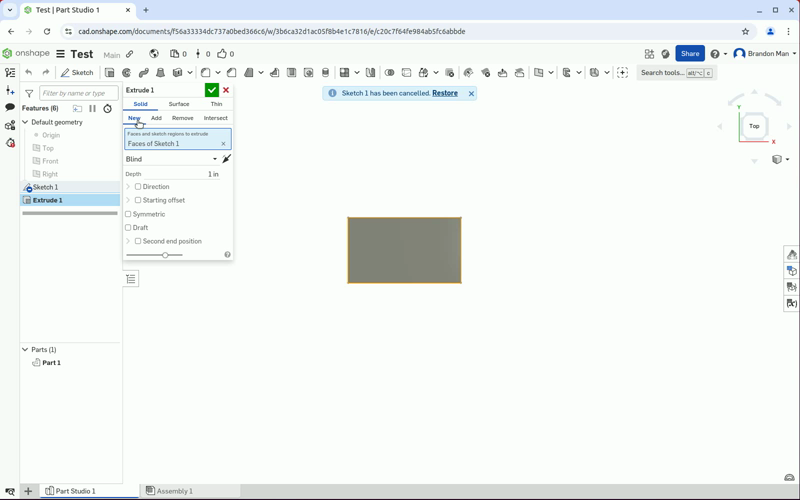
click(137, 120)
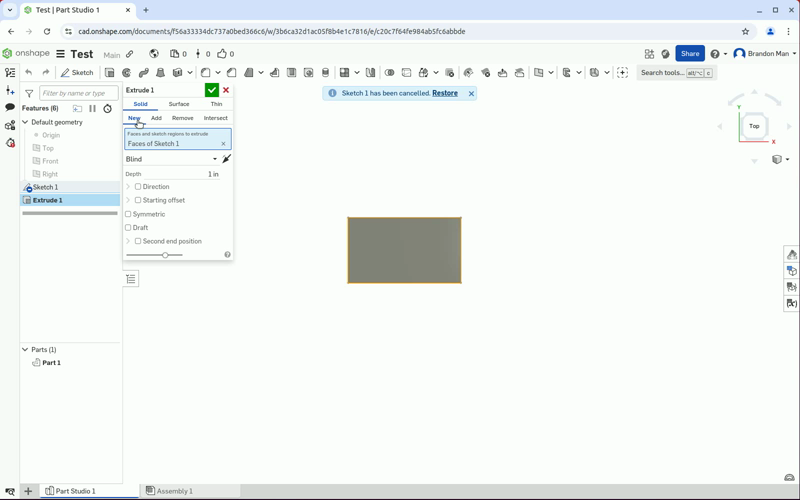
key(tab, 4)
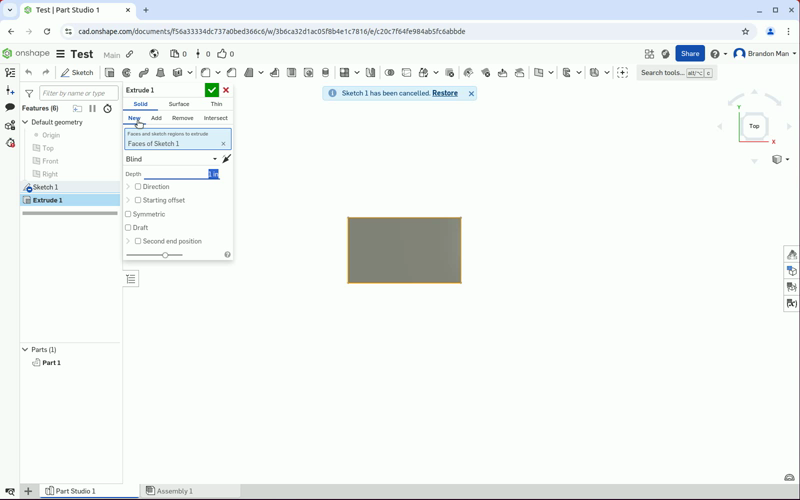
text(1.444)
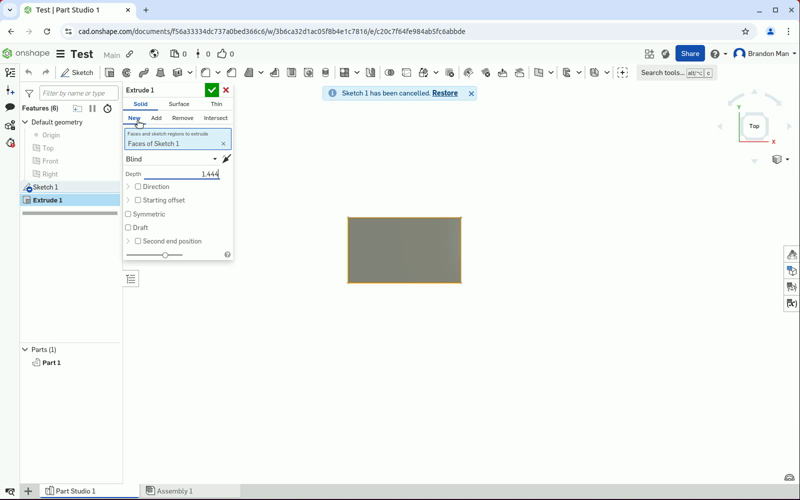
key(enter)
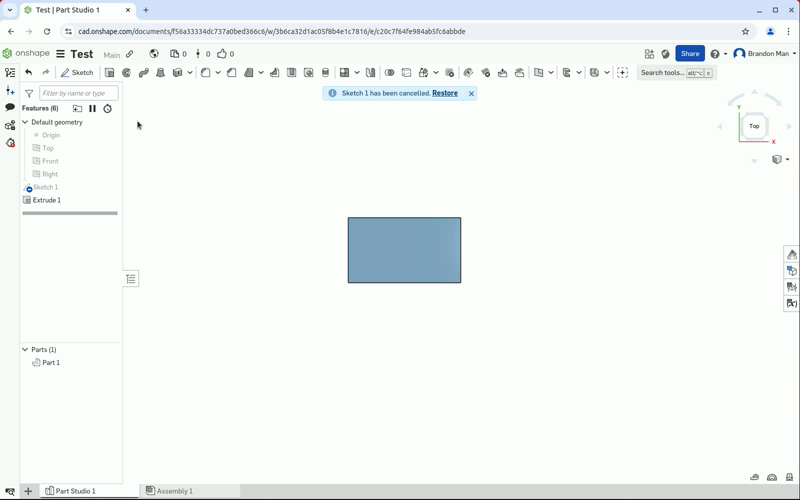
key(shift+h)
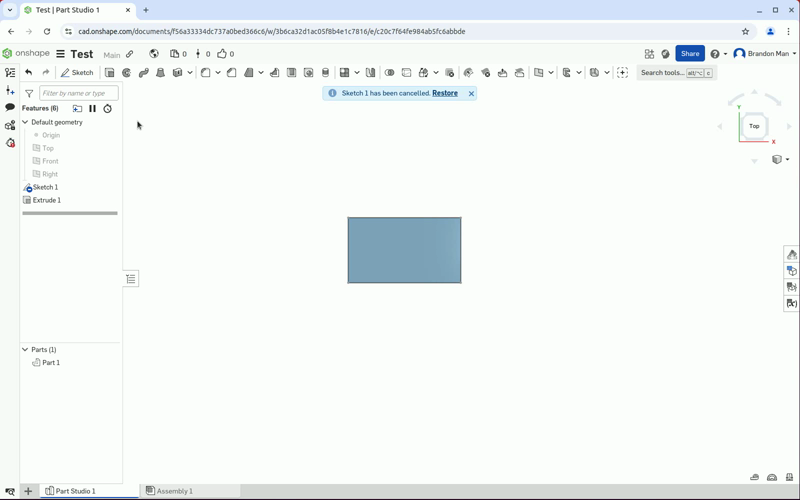
key(shift+h)
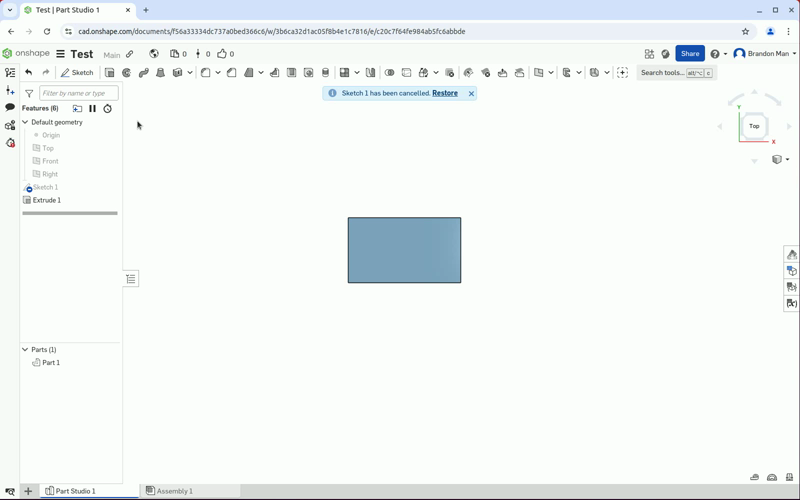
mouse_move(73, 189)
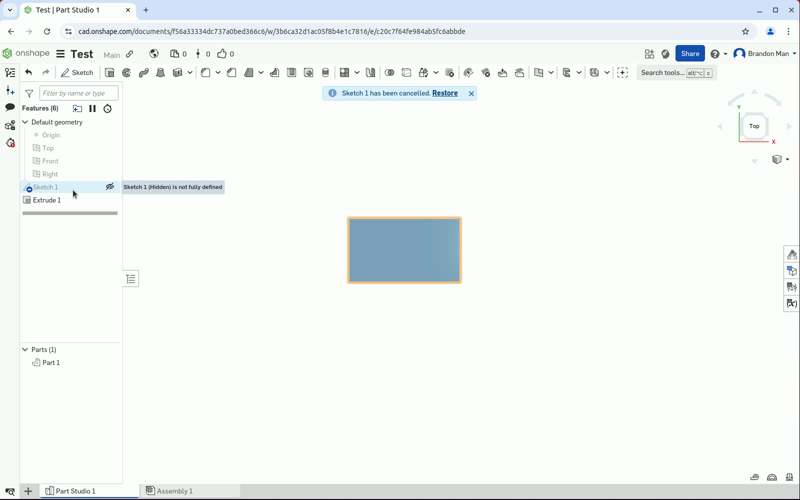
click(73, 189)
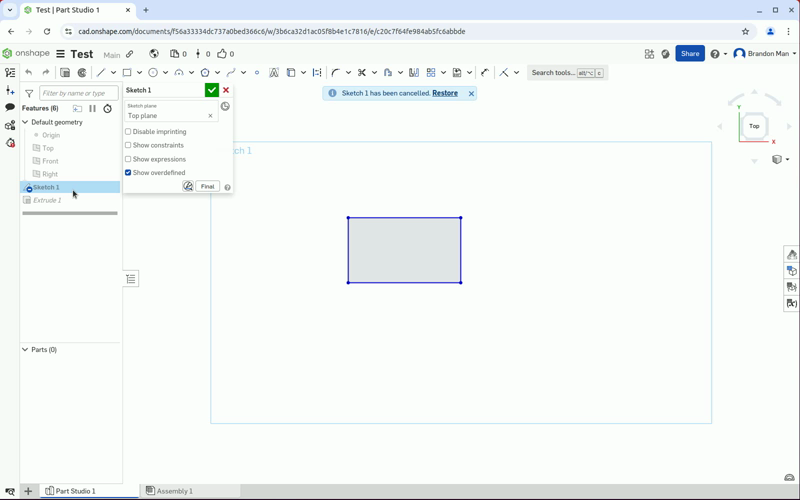
mouse_move(229, 92)
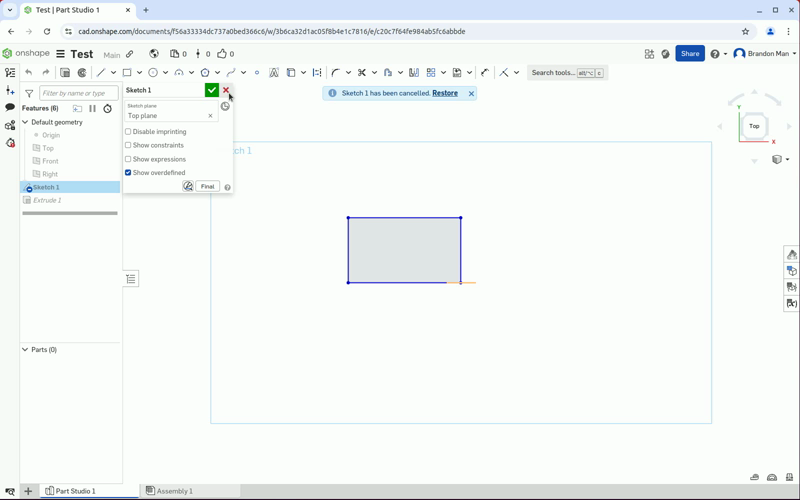
click(229, 92)
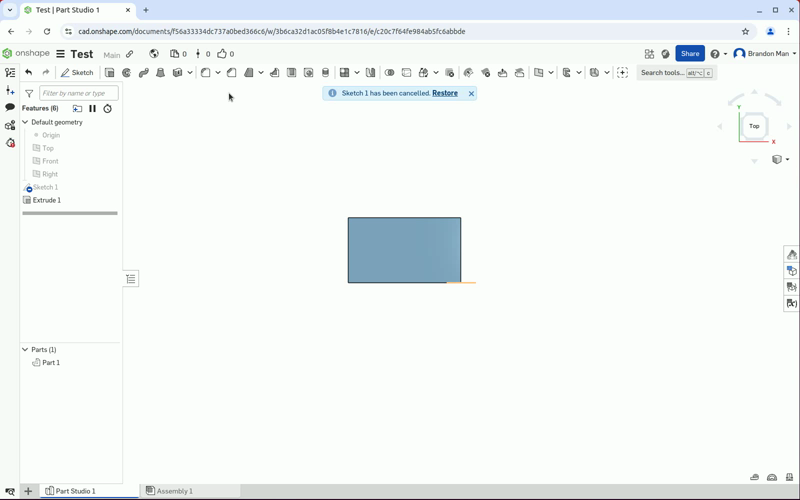
mouse_move(541, 75)
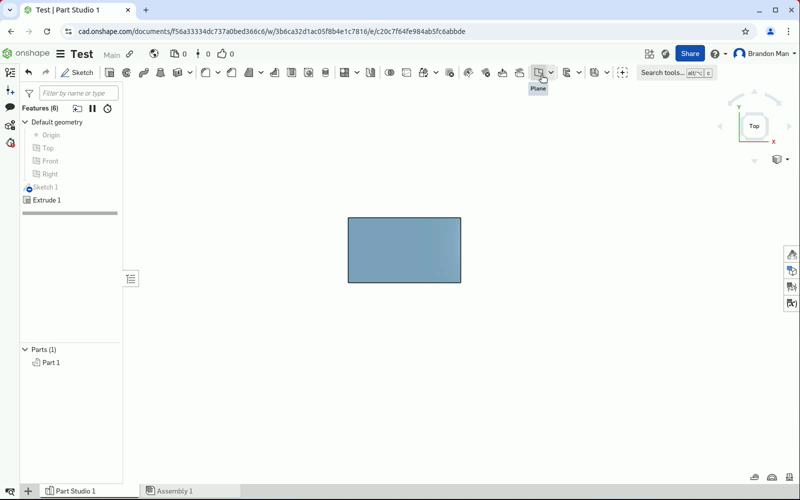
click(541, 75)
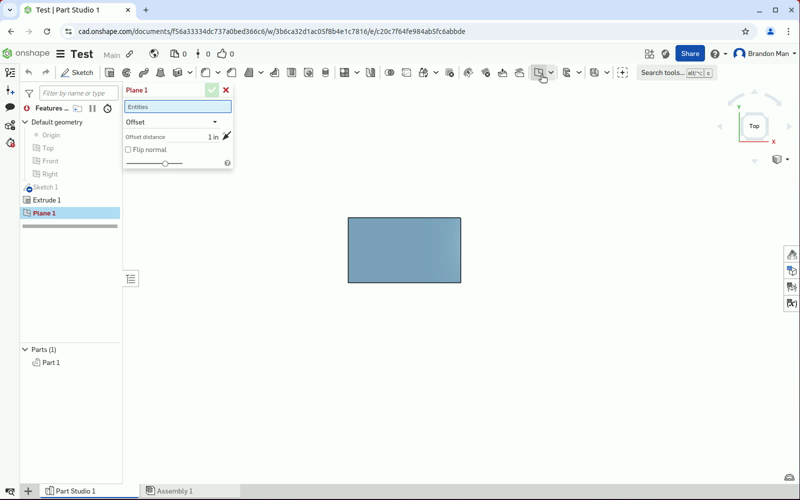
mouse_move(73, 150)
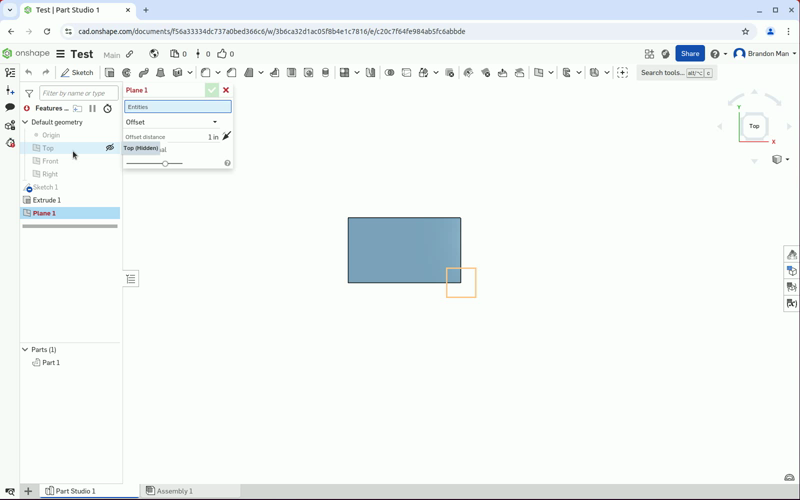
click(73, 150)
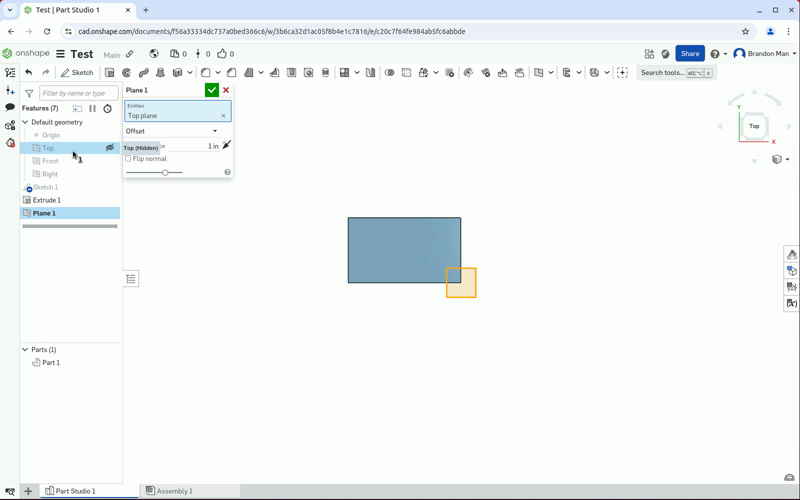
key(tab, 2)
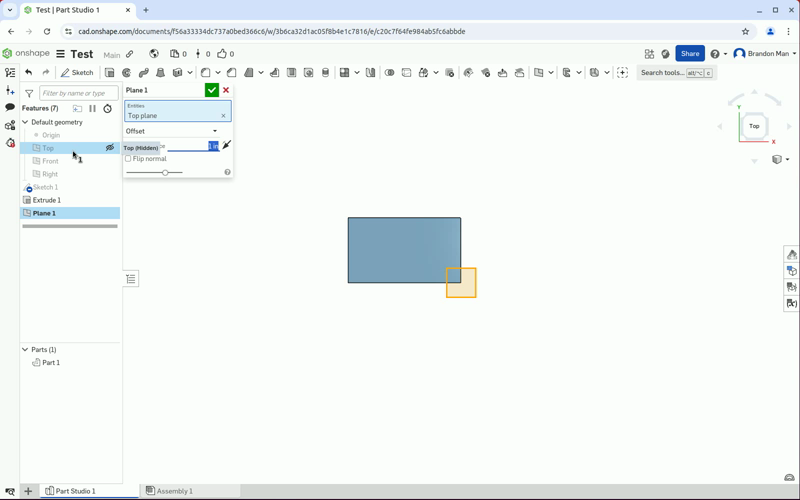
text(1.448)
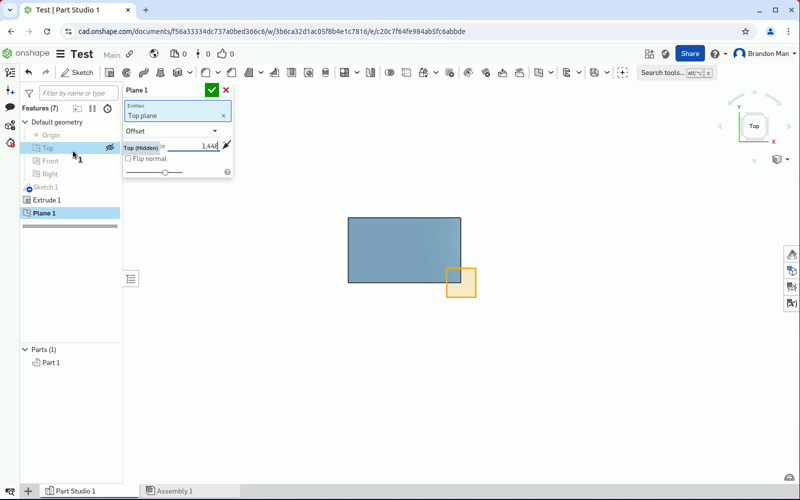
key(enter, 2)
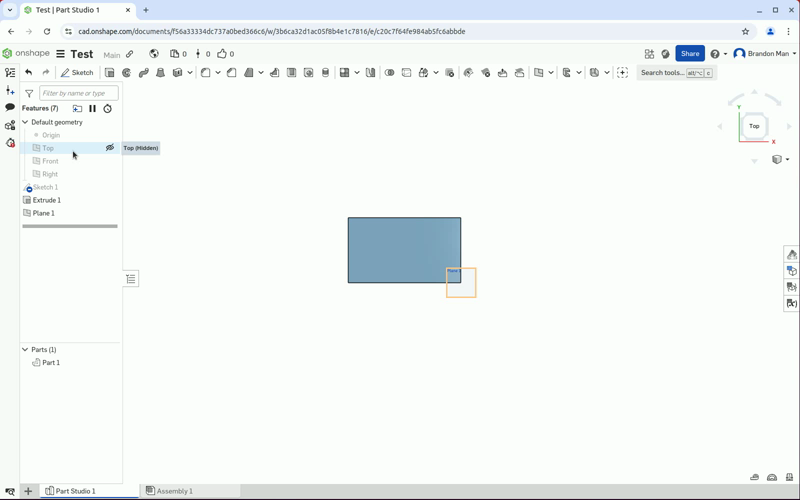
key(shift+s)
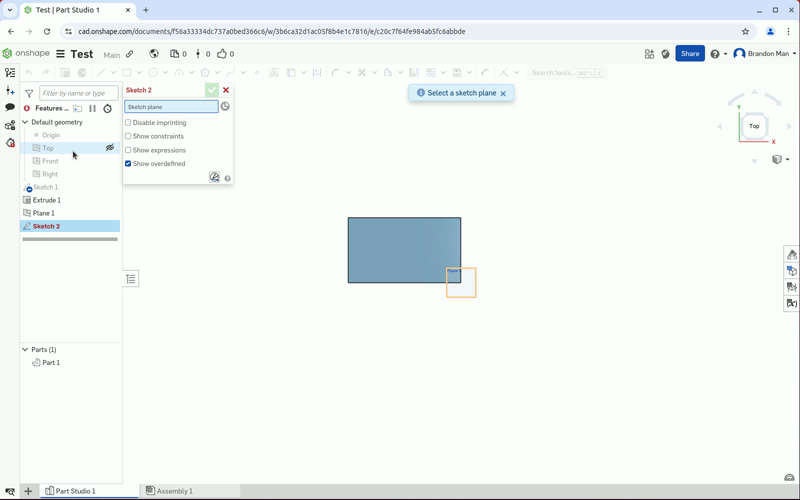
mouse_move(73, 215)
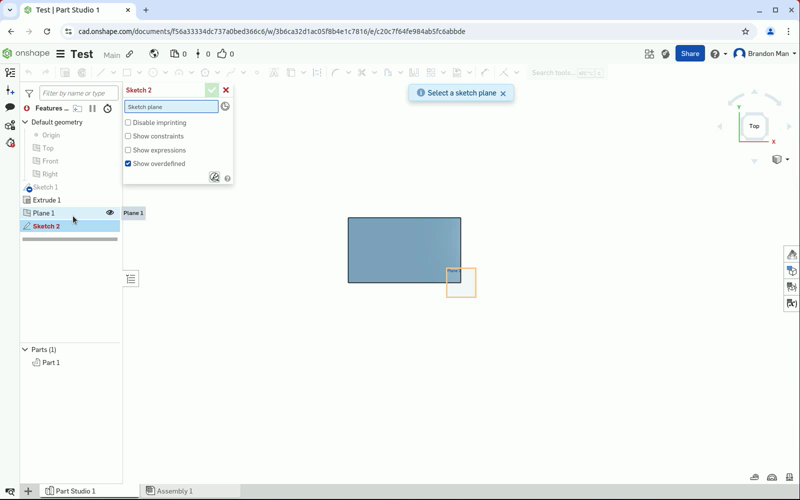
click(73, 215)
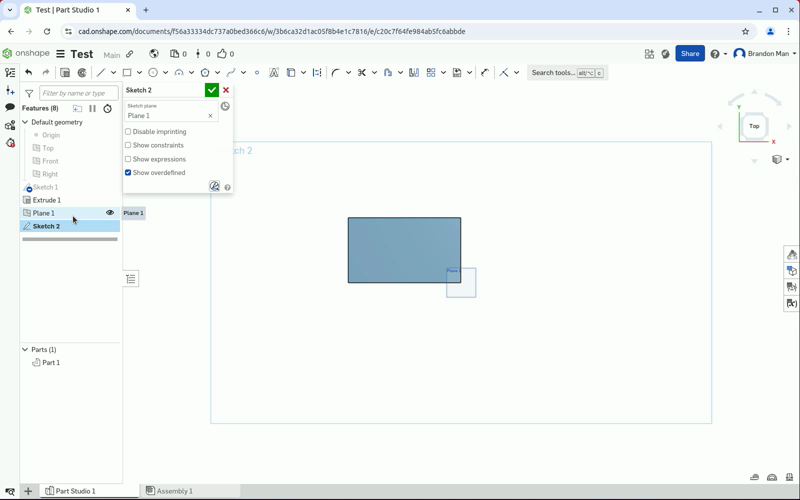
mouse_move(73, 352)
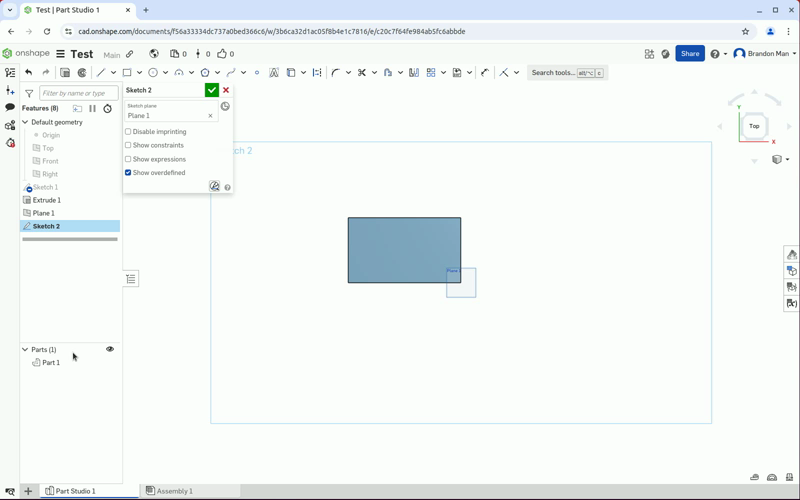
key(y)
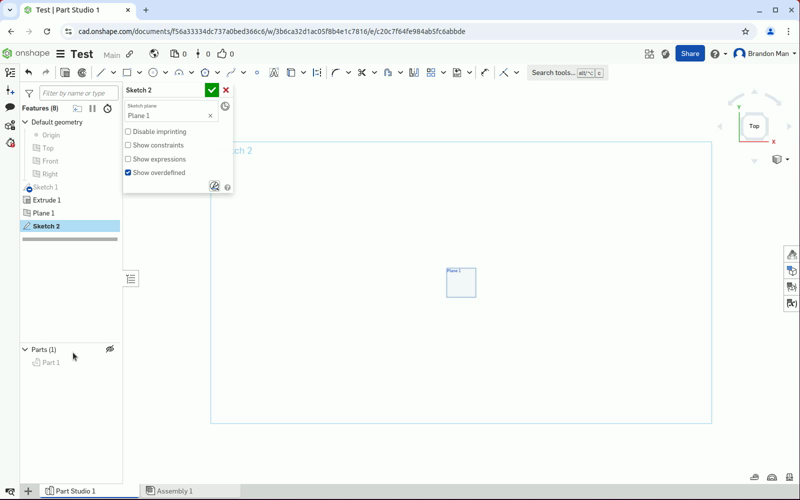
key(c)
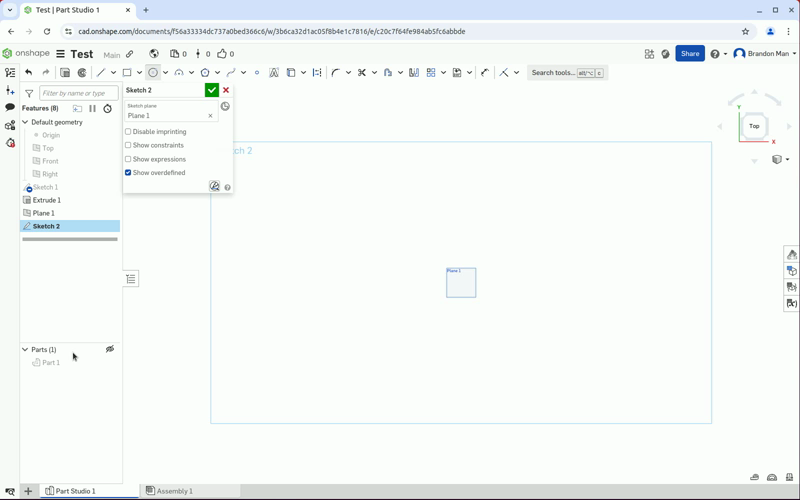
key_down(shift)
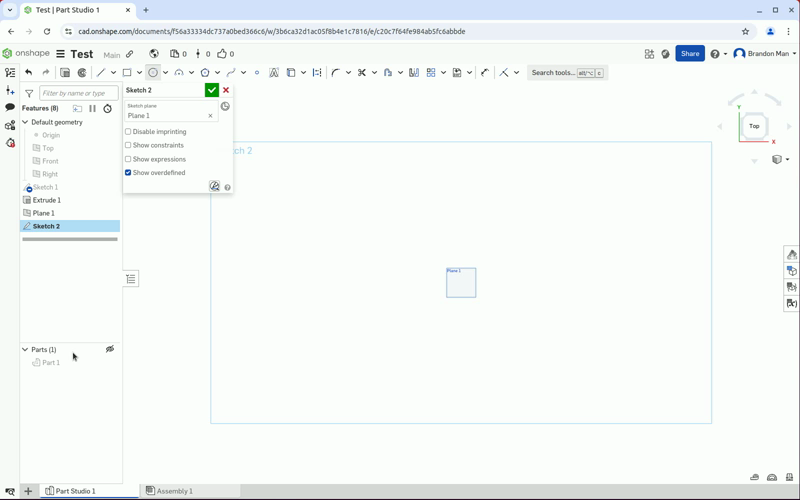
mouse_move(382, 250)
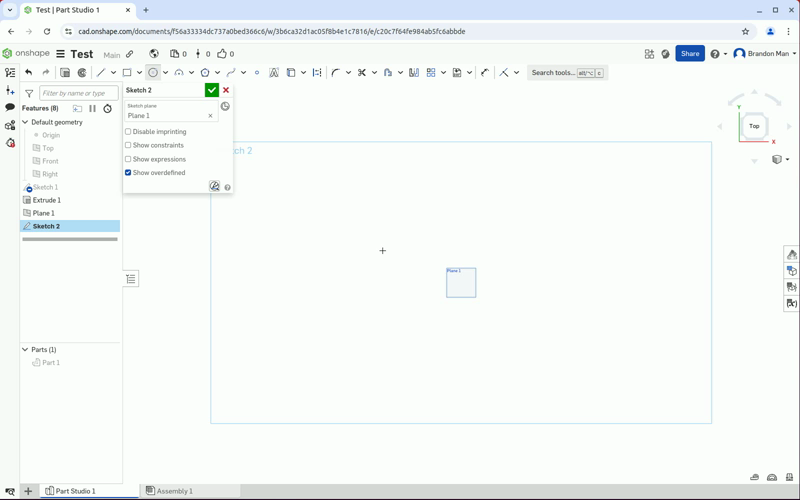
click(382, 250)
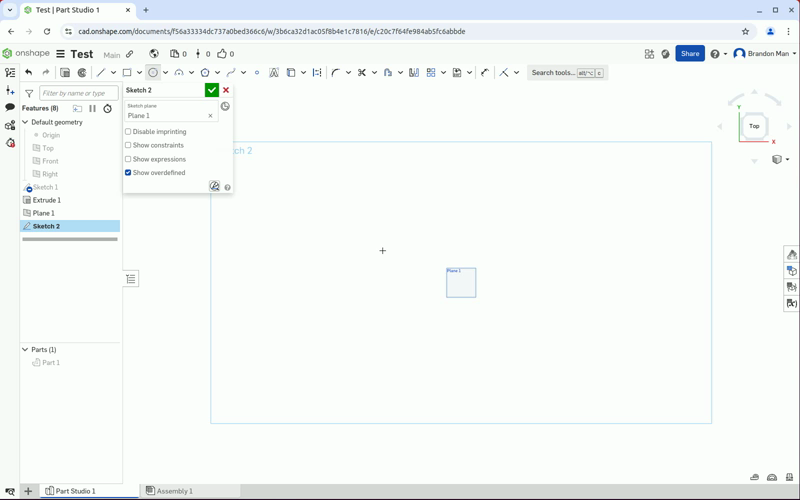
key_up(shift)
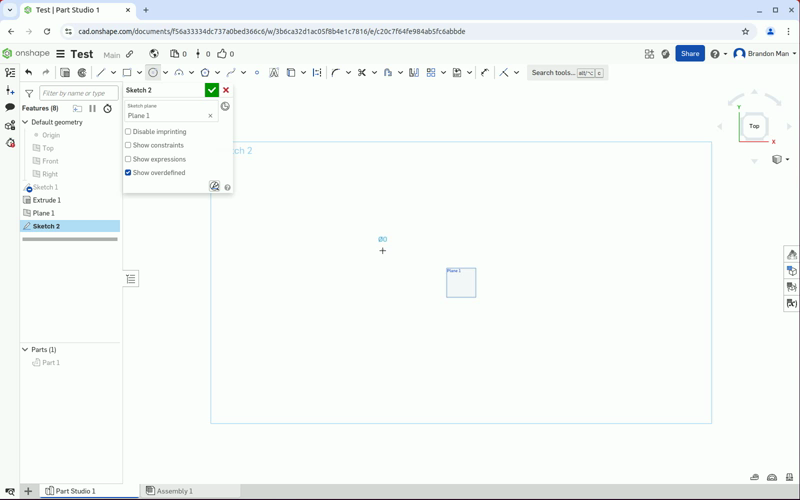
mouse_move(389, 250)
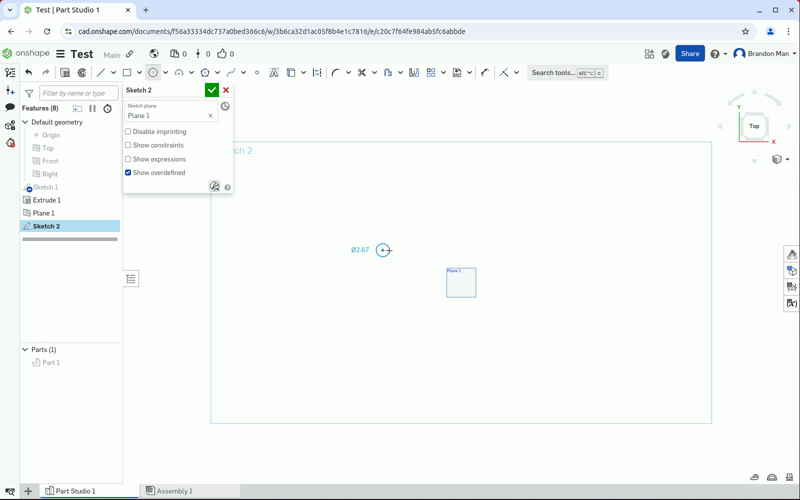
click(389, 250)
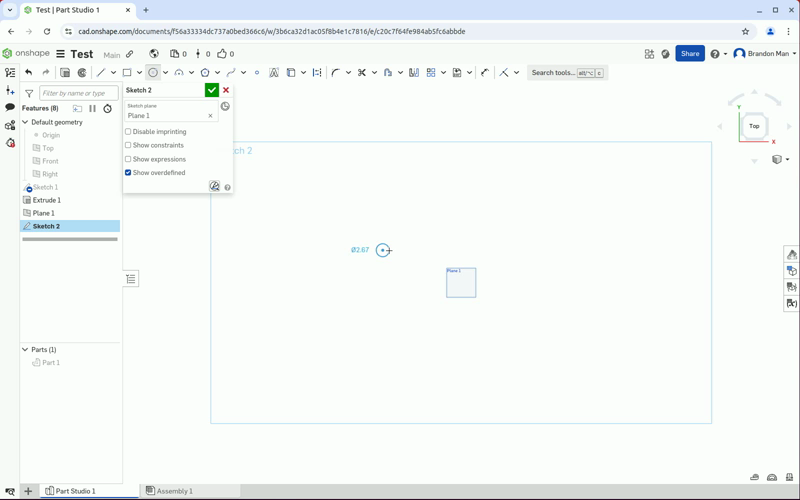
key(esc)
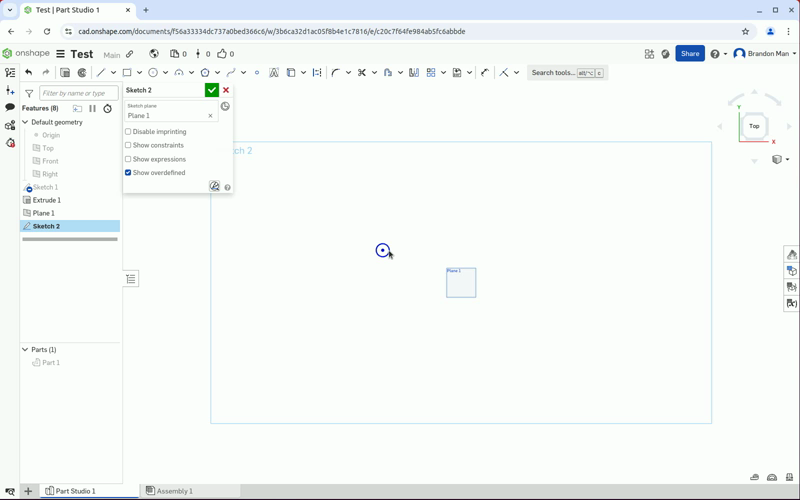
mouse_move(386, 249)
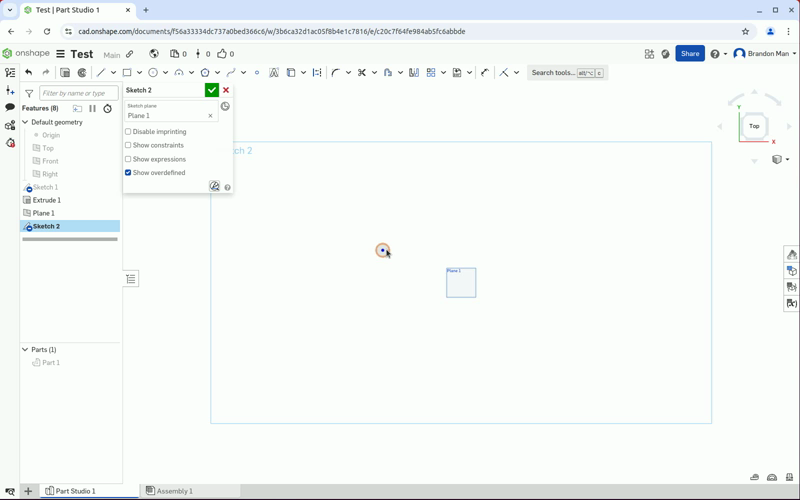
scroll(6)
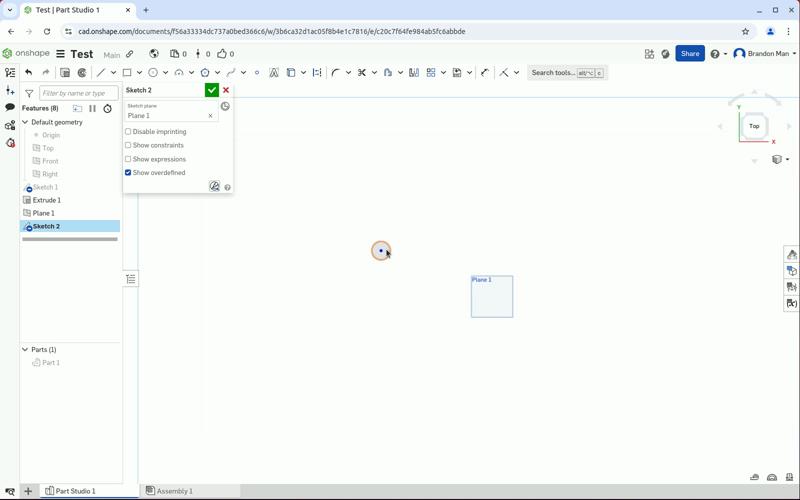
scroll(6)
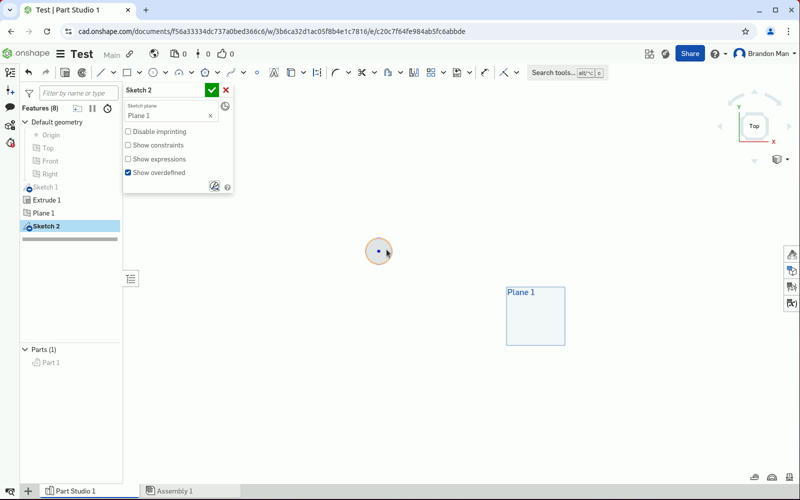
scroll(6)
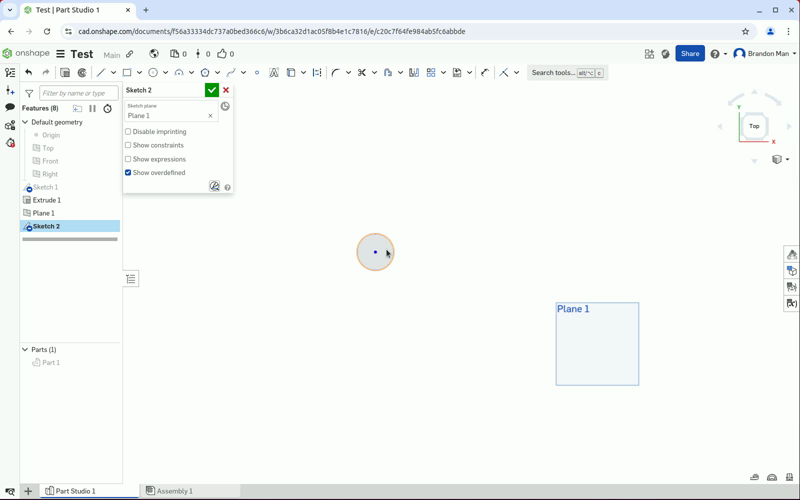
scroll(6)
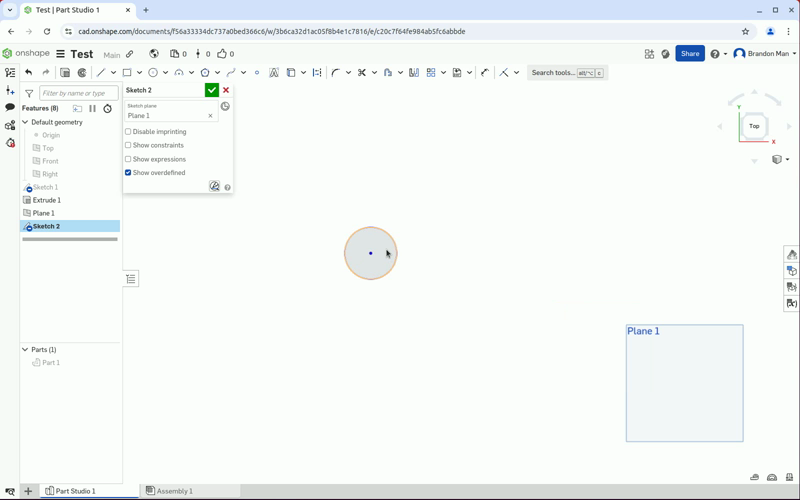
scroll(6)
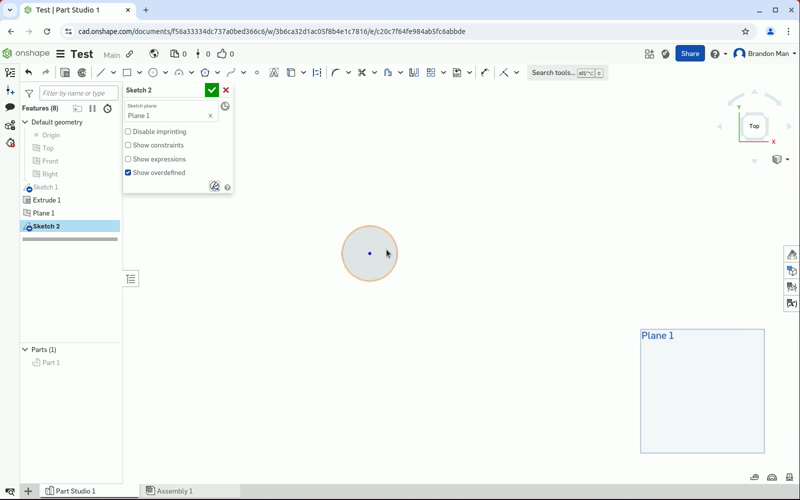
scroll(6)
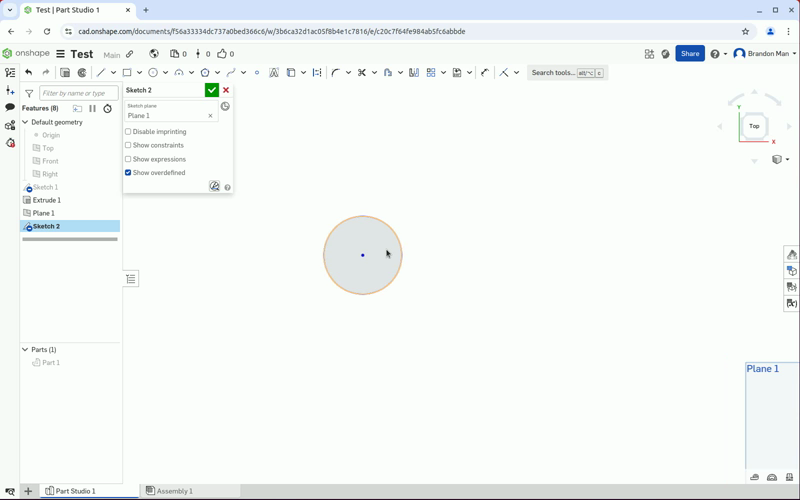
scroll(6)
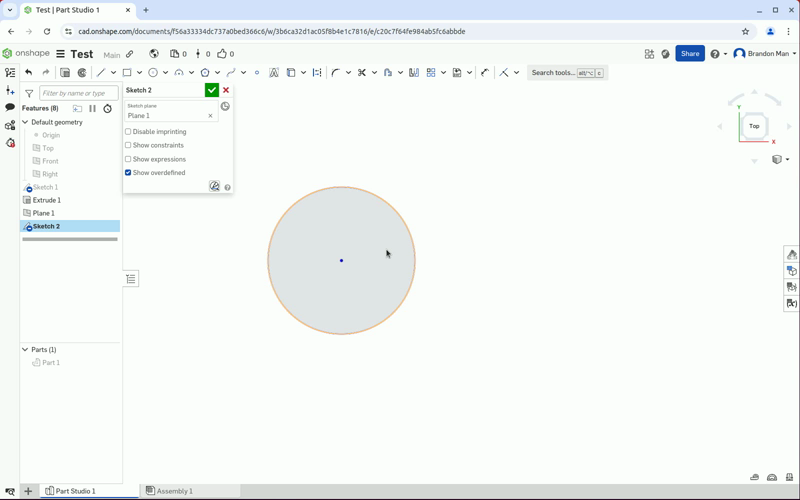
click(386, 249)
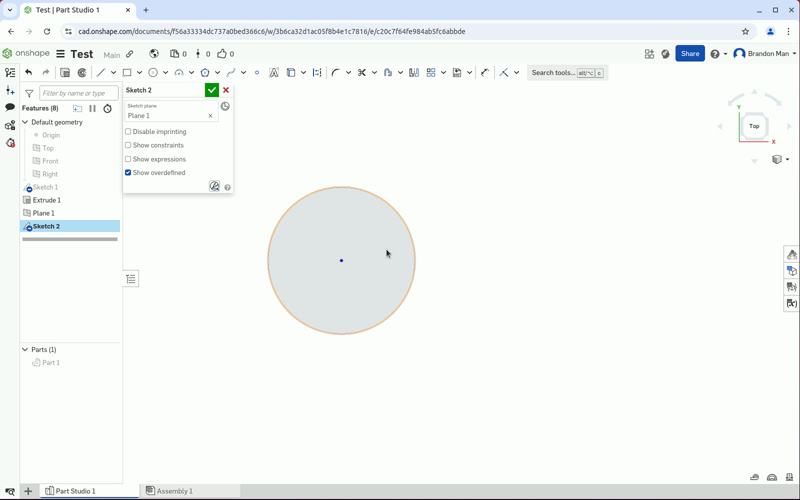
scroll(-6)
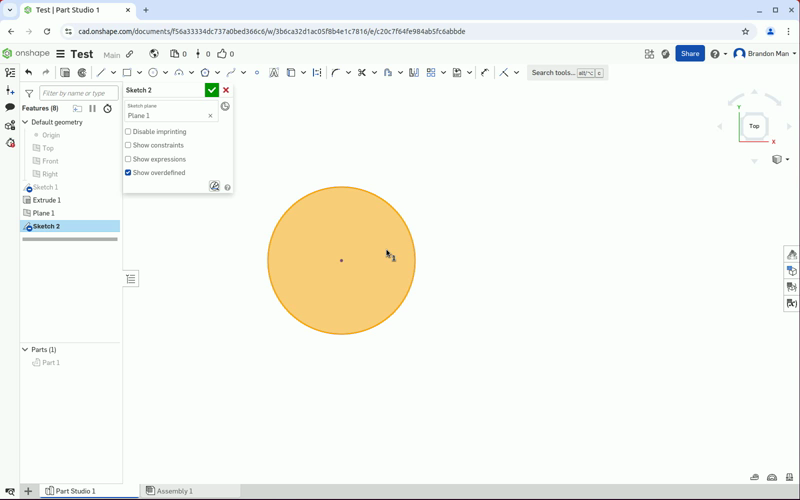
scroll(-6)
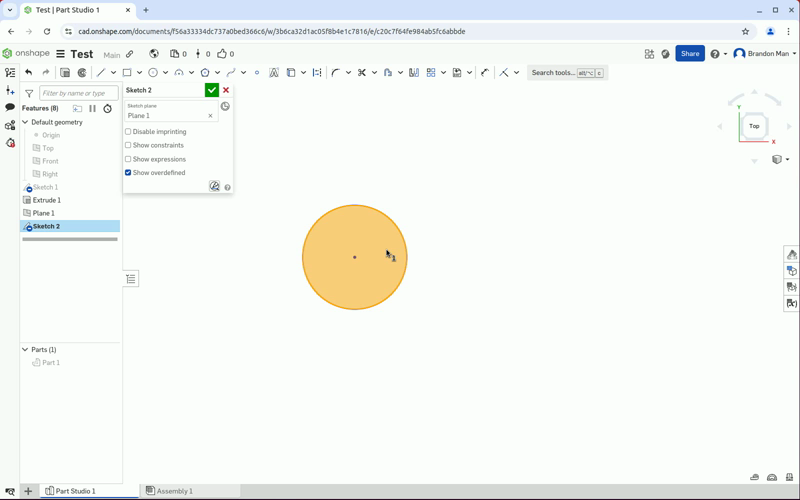
scroll(-6)
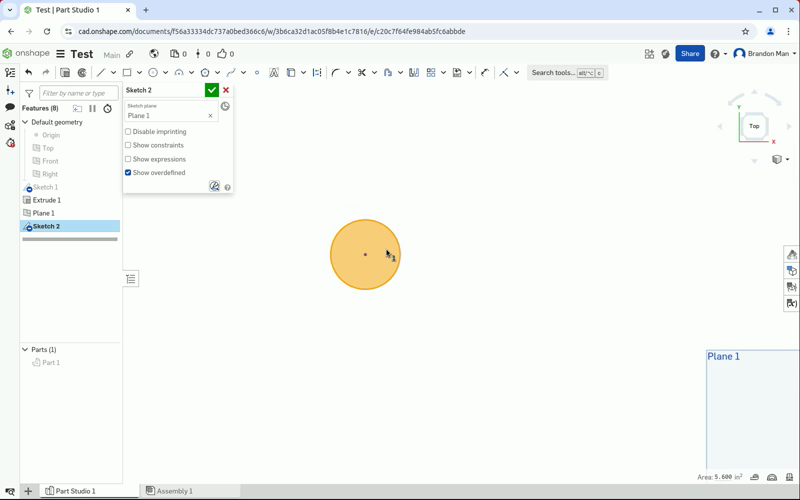
scroll(-6)
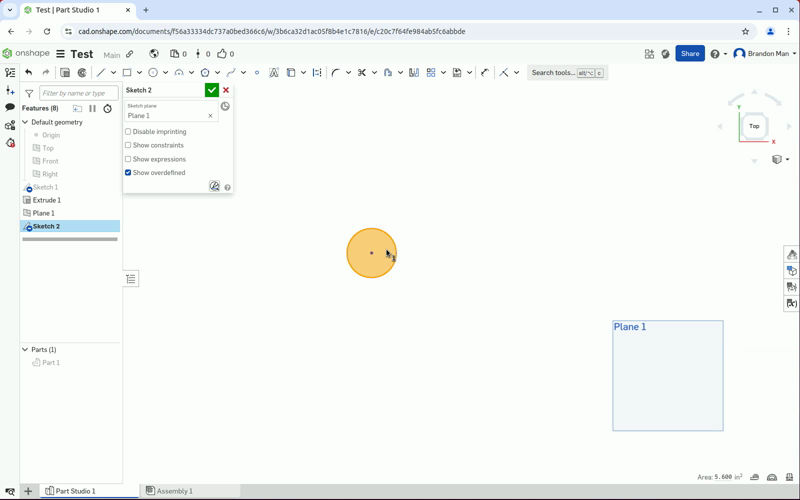
scroll(-6)
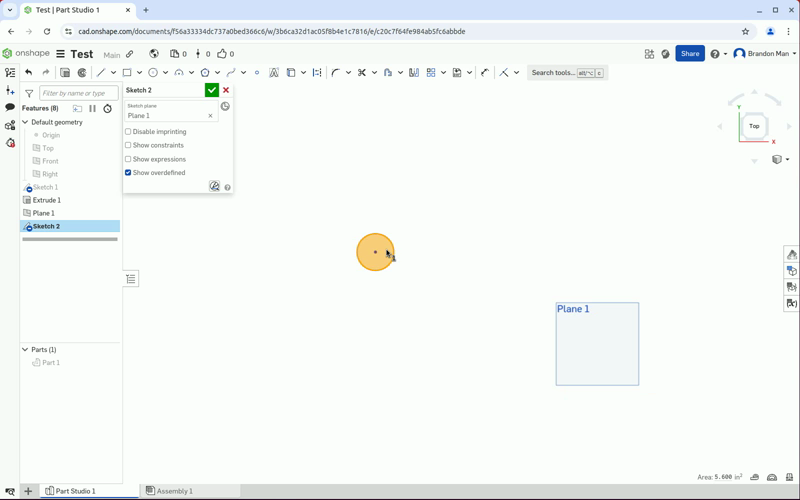
scroll(-6)
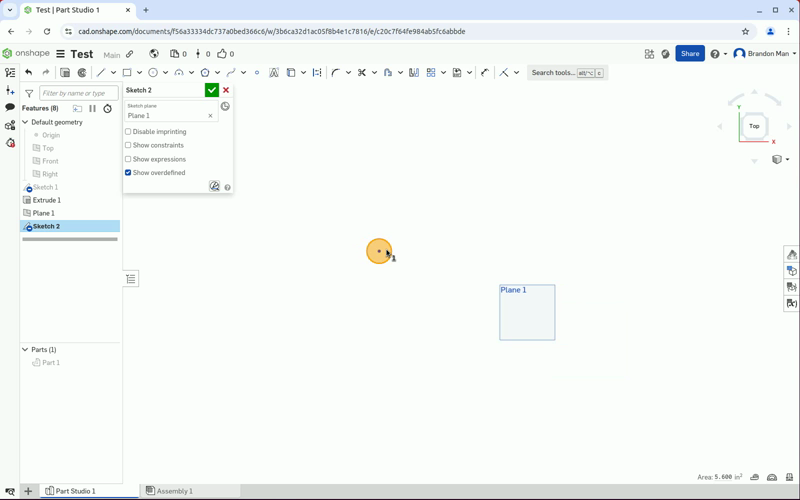
scroll(-6)
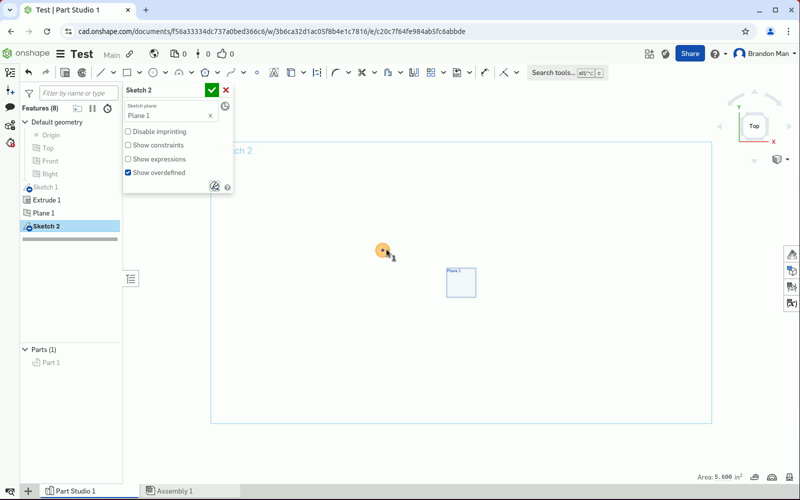
mouse_move(73, 352)
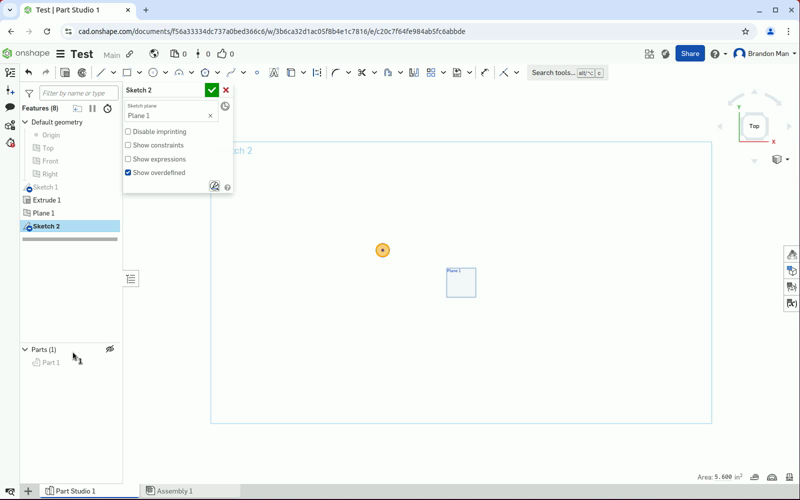
key(shift+y)
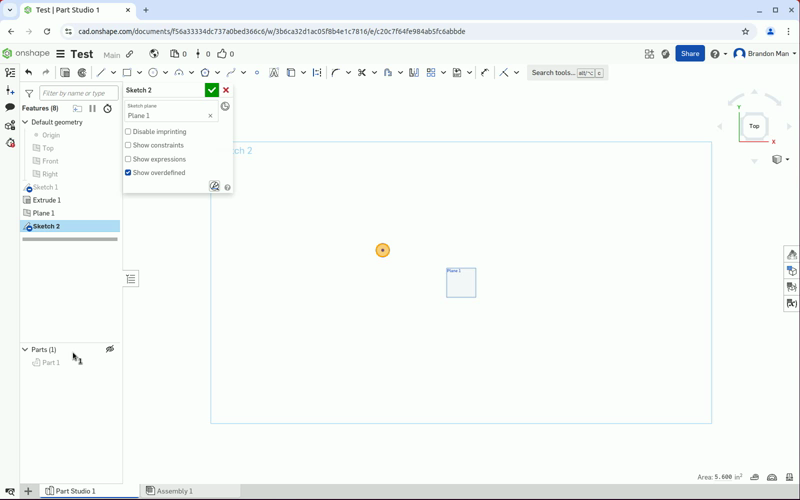
key(shift+e)
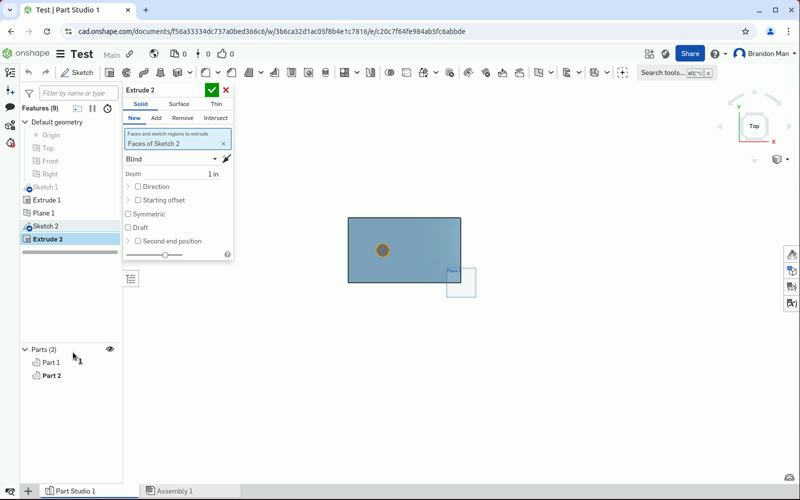
mouse_move(143, 106)
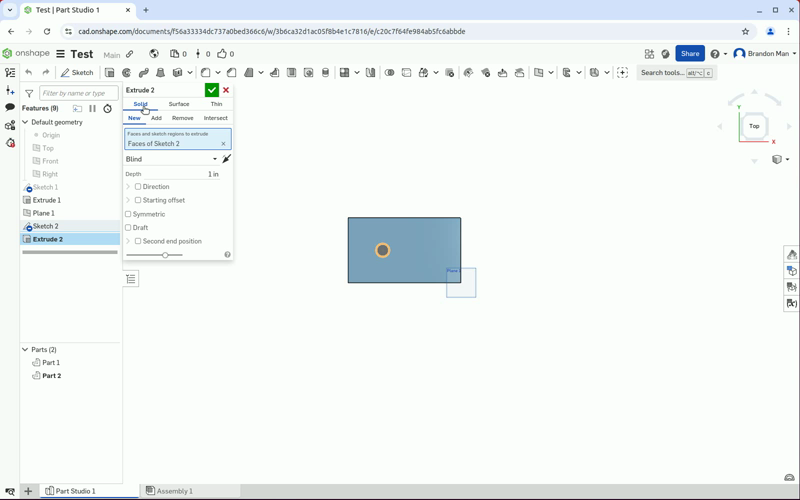
click(143, 106)
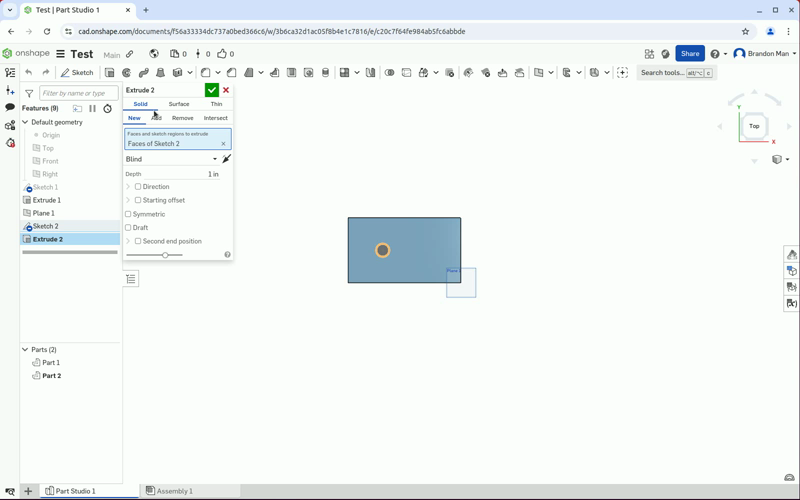
mouse_move(186, 120)
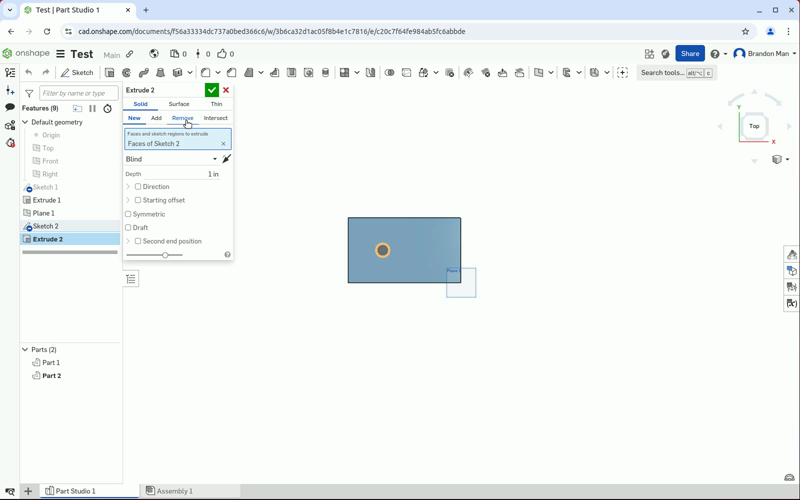
click(186, 120)
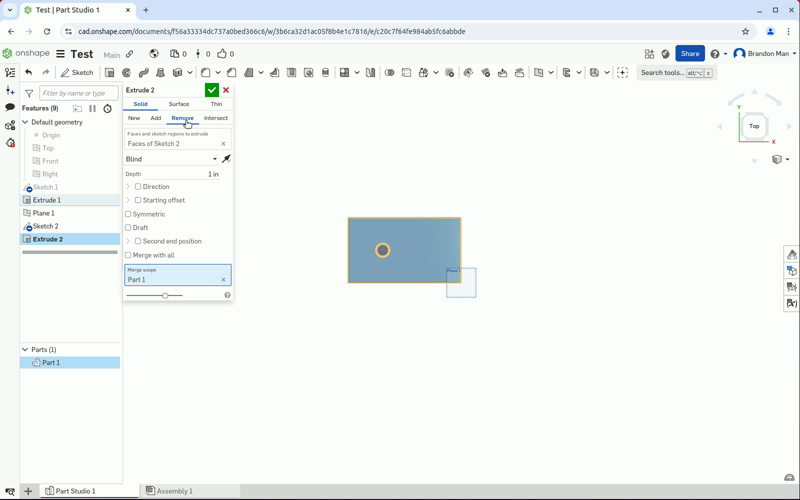
key(tab, 4)
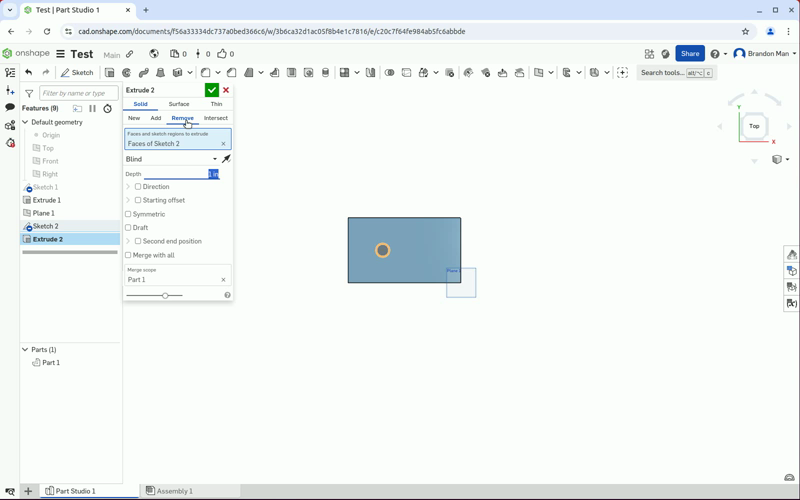
text(19.257)
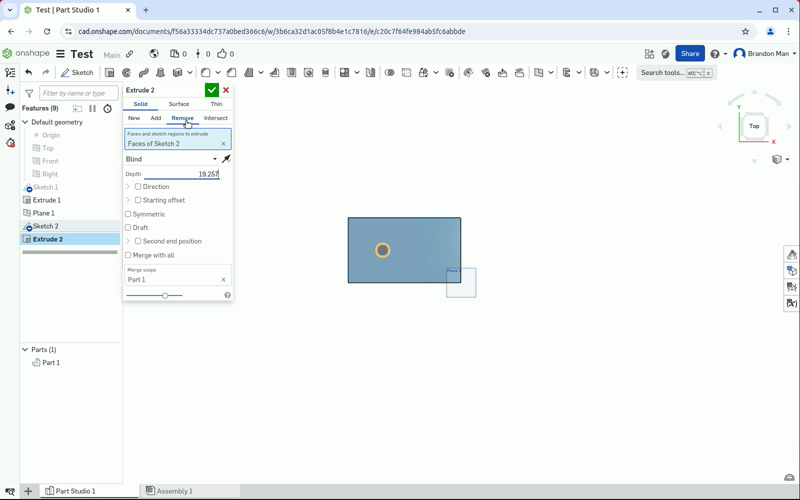
key(tab, 6)
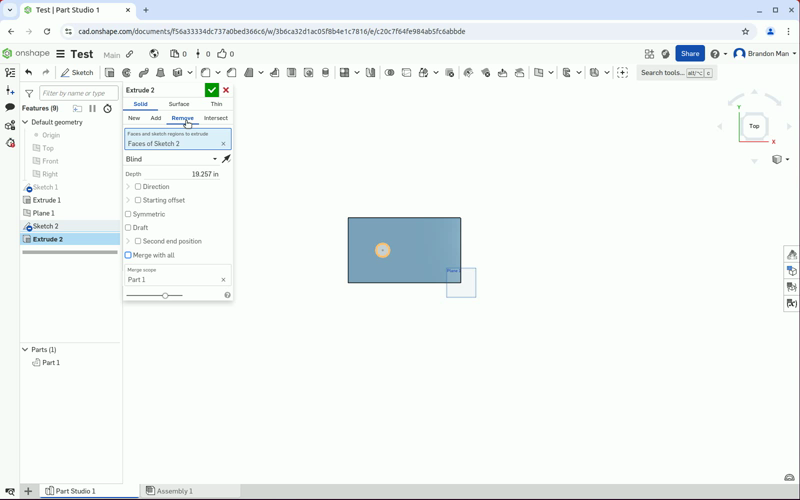
key(space)
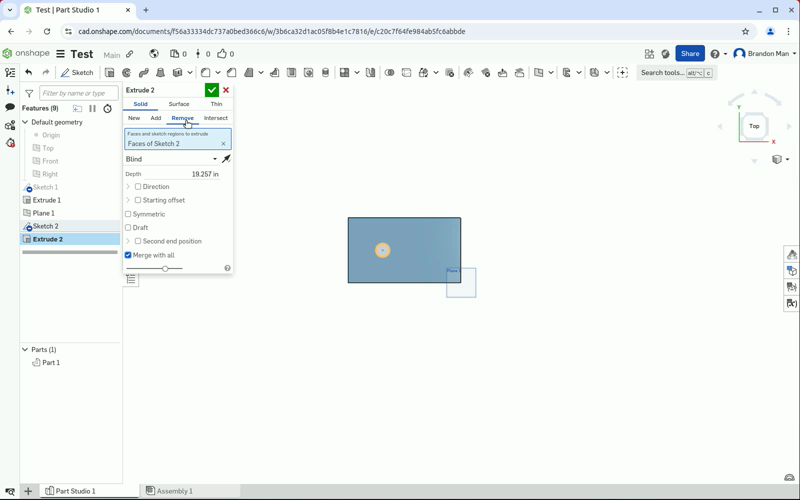
key(enter)
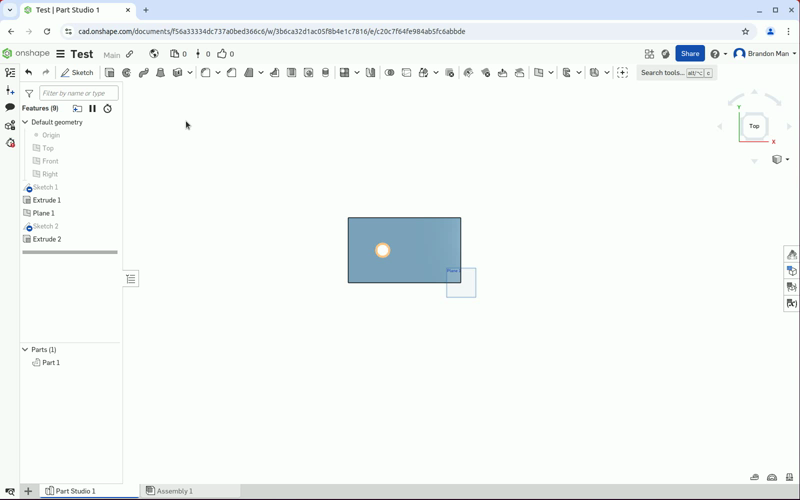
key(shift+h)
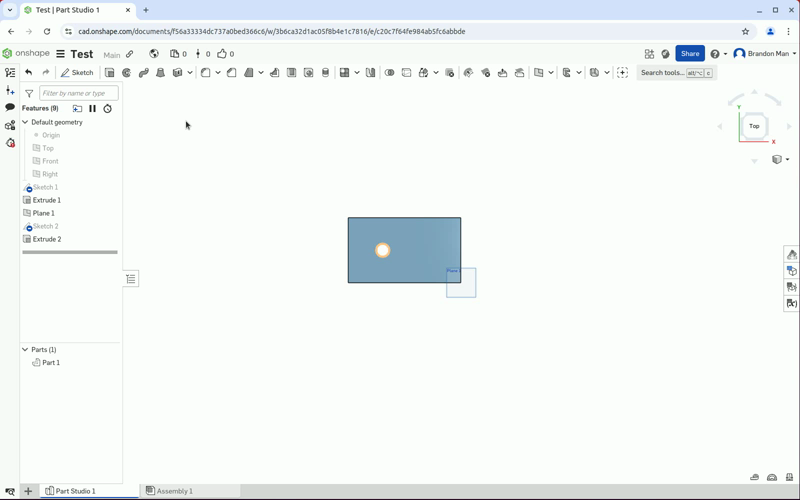
key(shift+h)
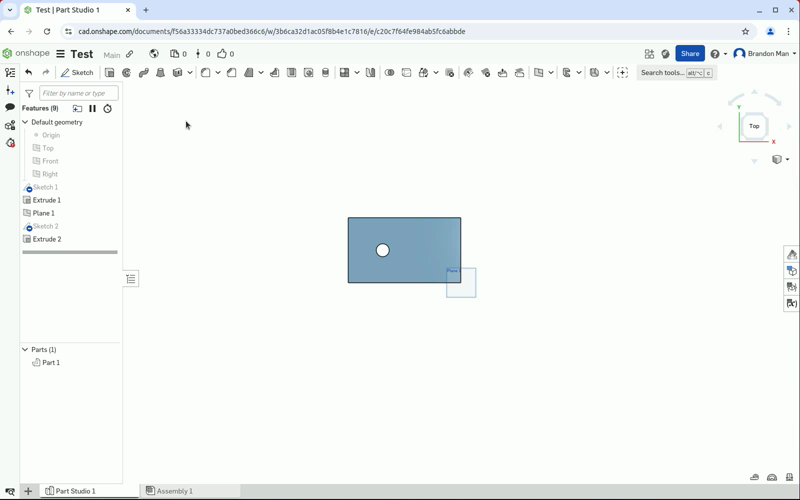
mouse_move(73, 189)
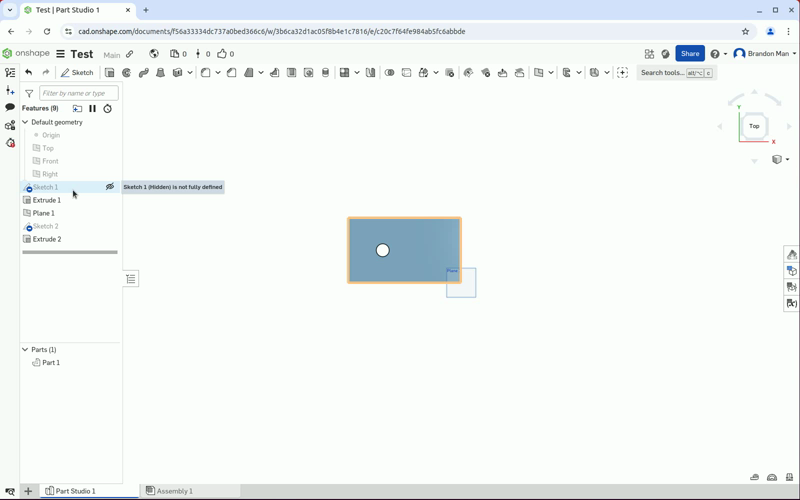
click(73, 189)
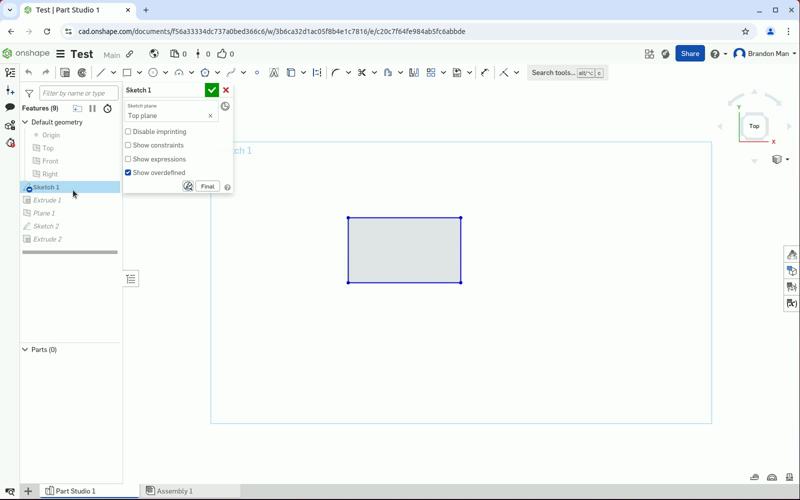
mouse_move(229, 92)
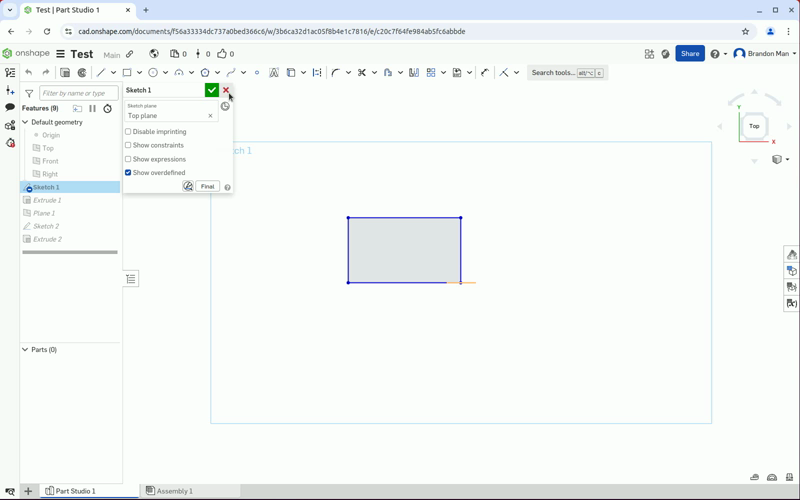
click(229, 92)
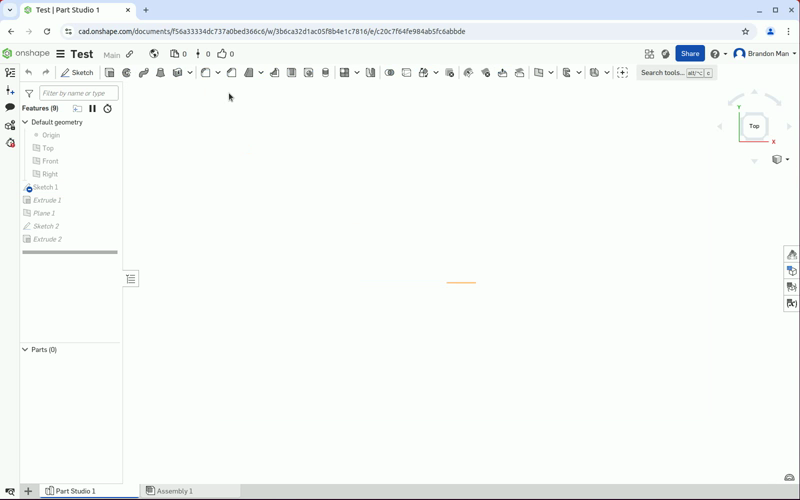
key(shift+s)
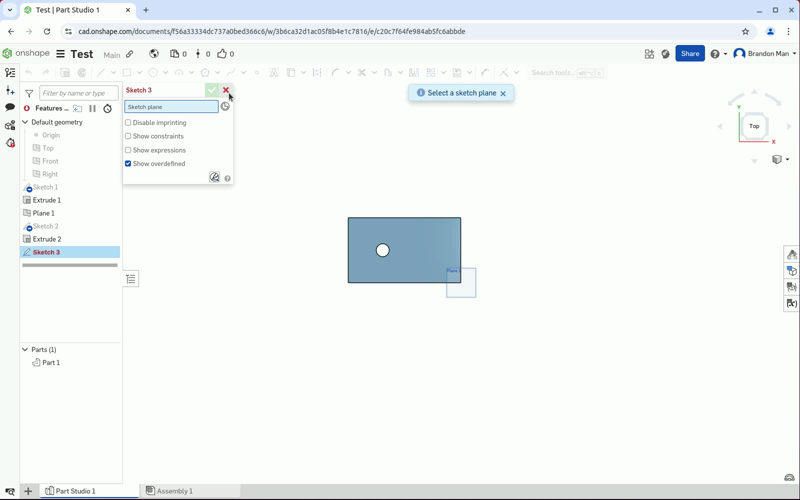
mouse_move(73, 215)
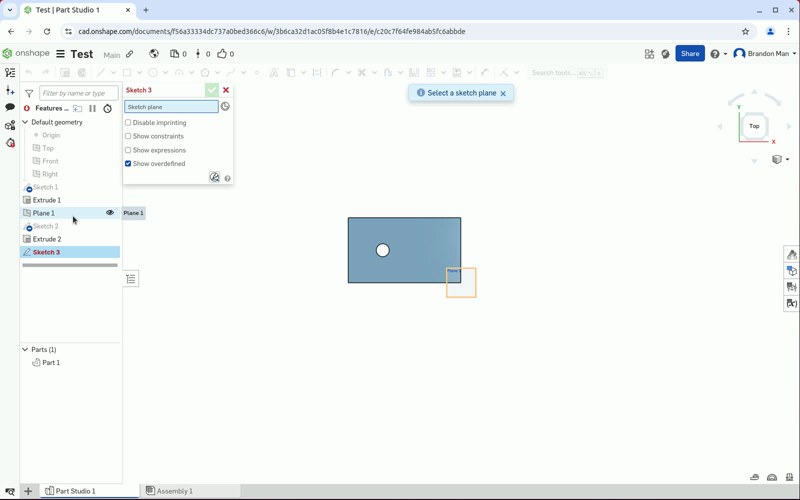
click(73, 215)
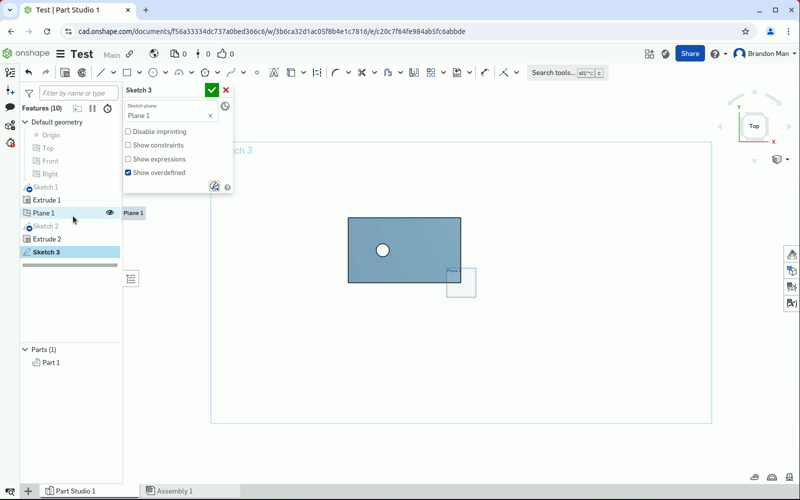
mouse_move(73, 352)
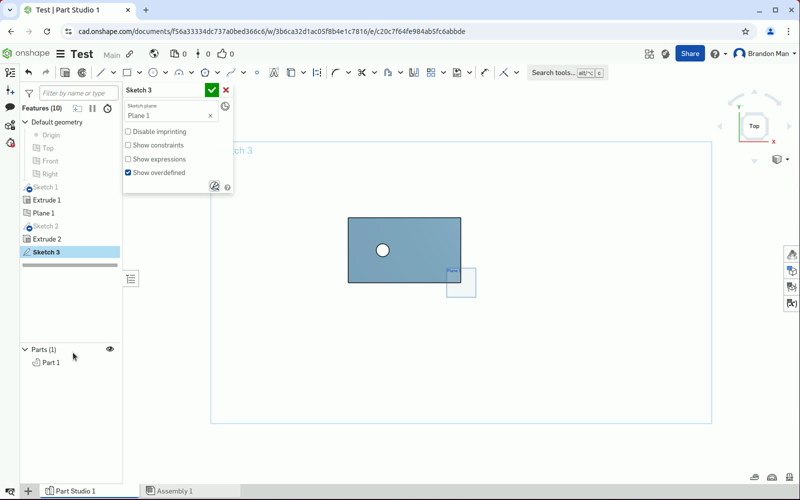
key(y)
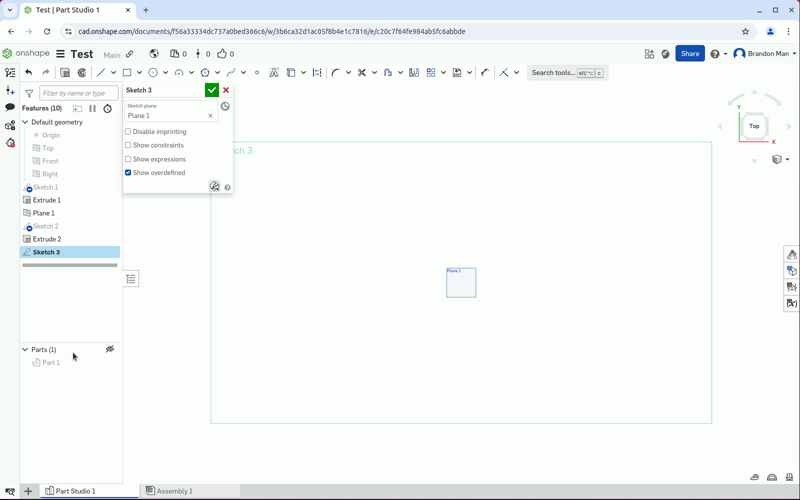
key(l)
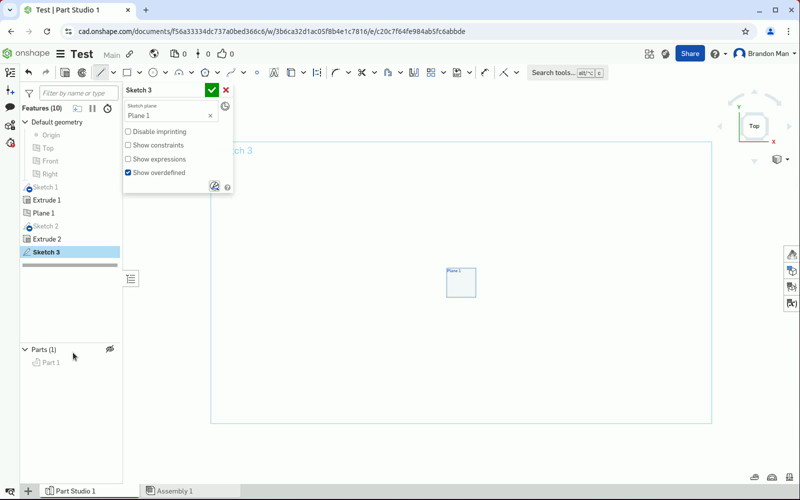
key_down(shift)
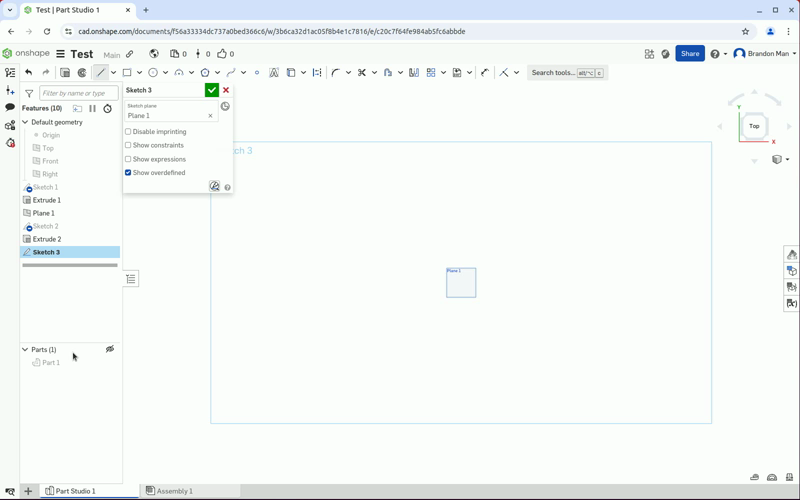
mouse_move(348, 224)
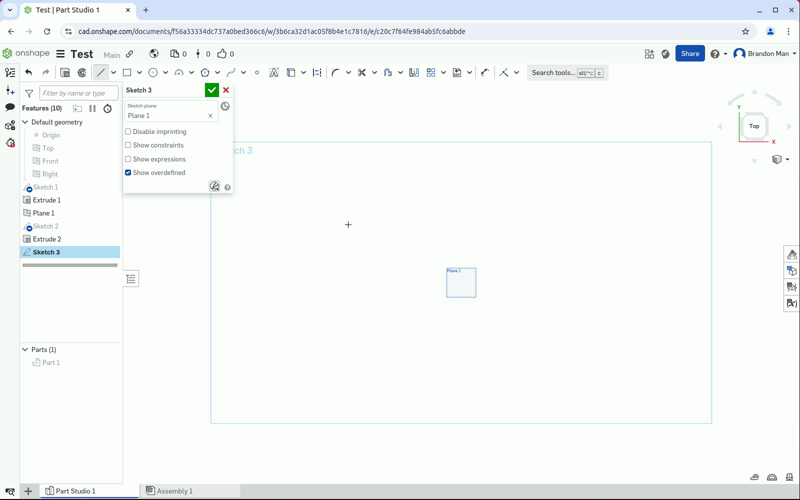
click(348, 224)
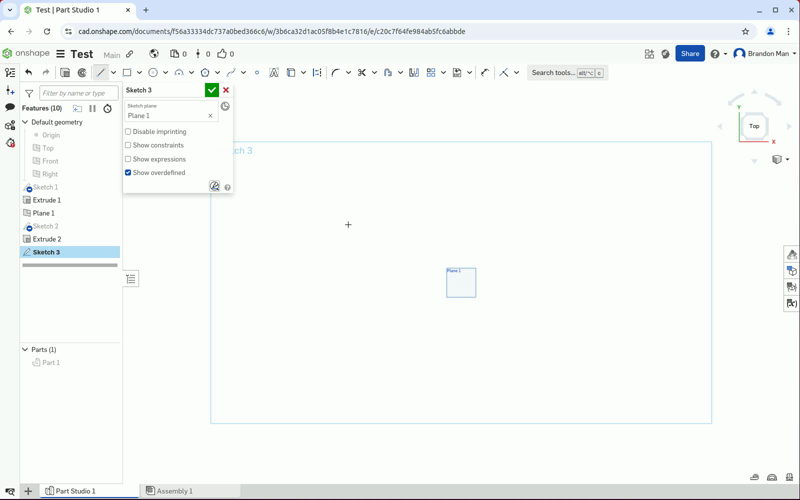
key_up(shift)
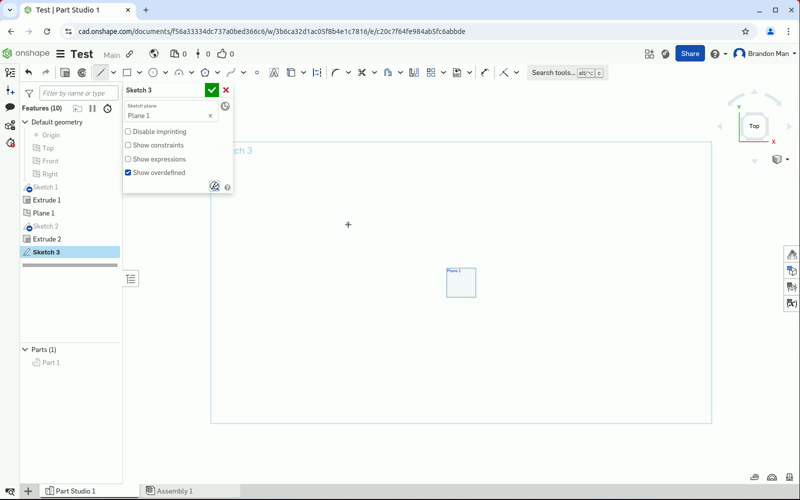
key_down(shift)
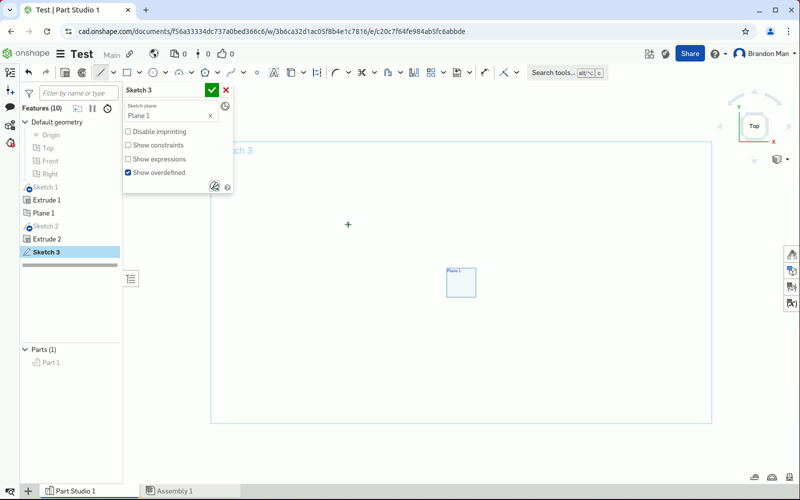
mouse_move(460, 224)
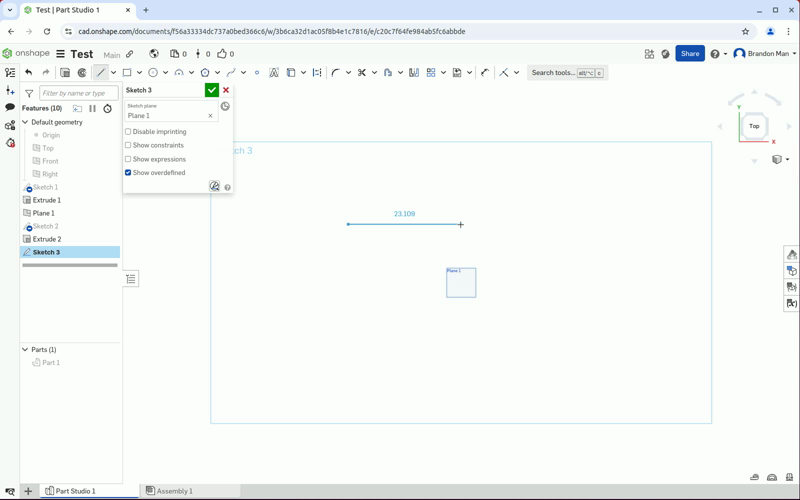
click(460, 224)
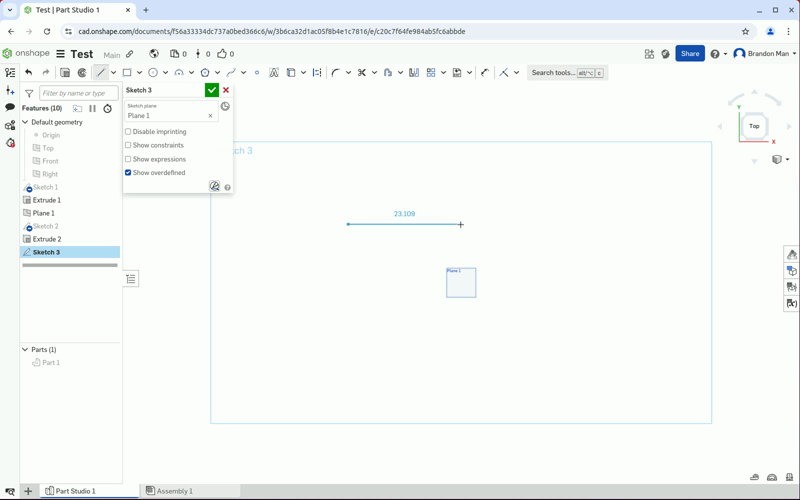
key_up(shift)
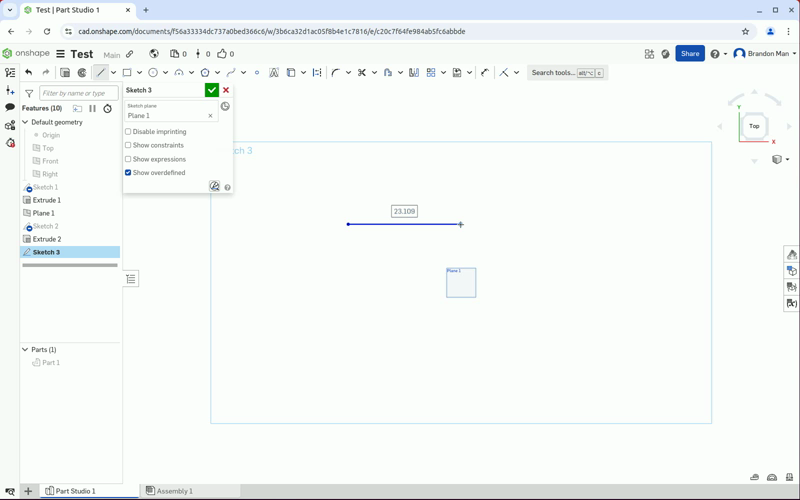
key_down(shift)
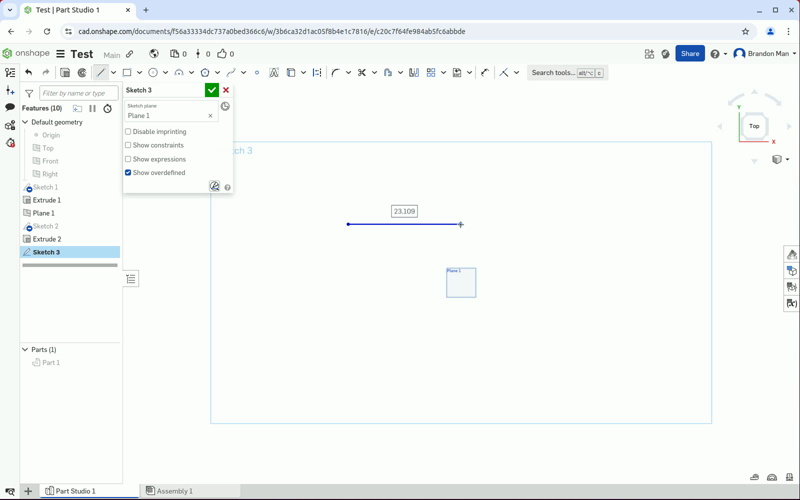
mouse_move(490, 224)
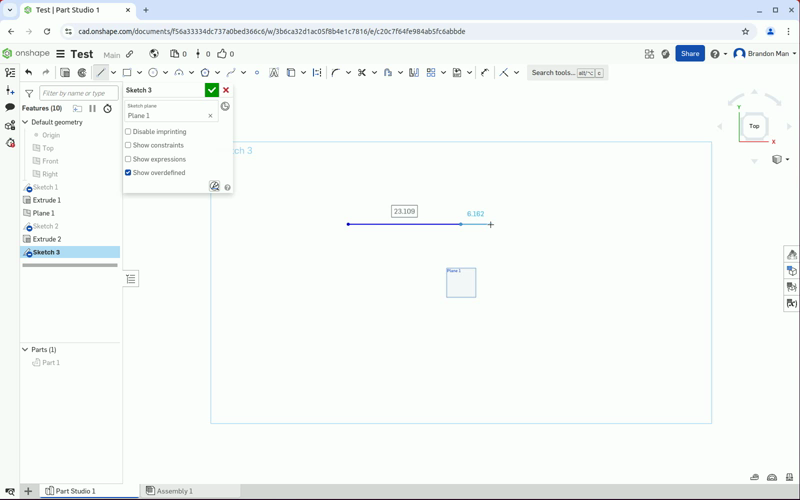
mouse_move(460, 217)
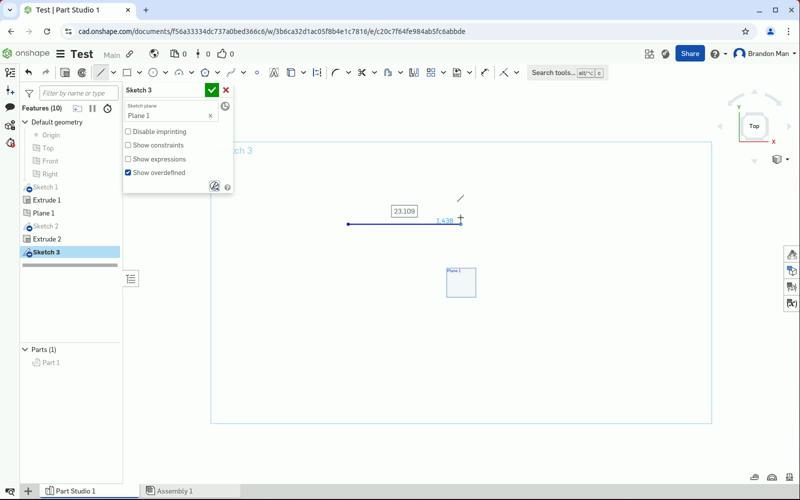
scroll(6)
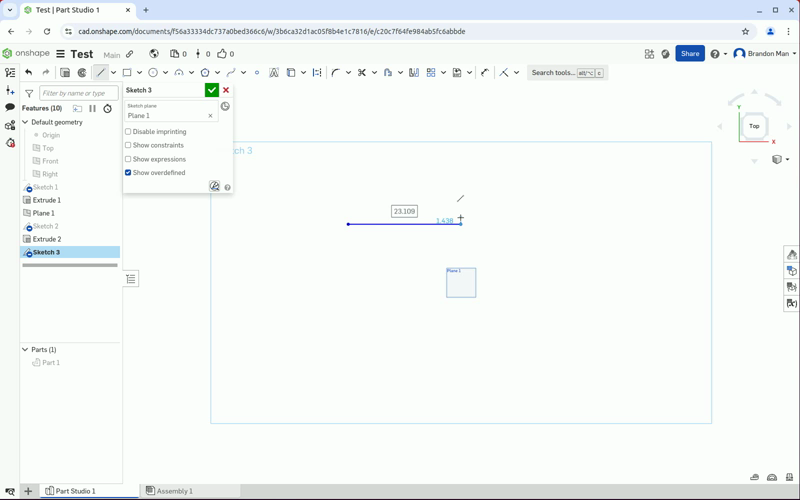
scroll(6)
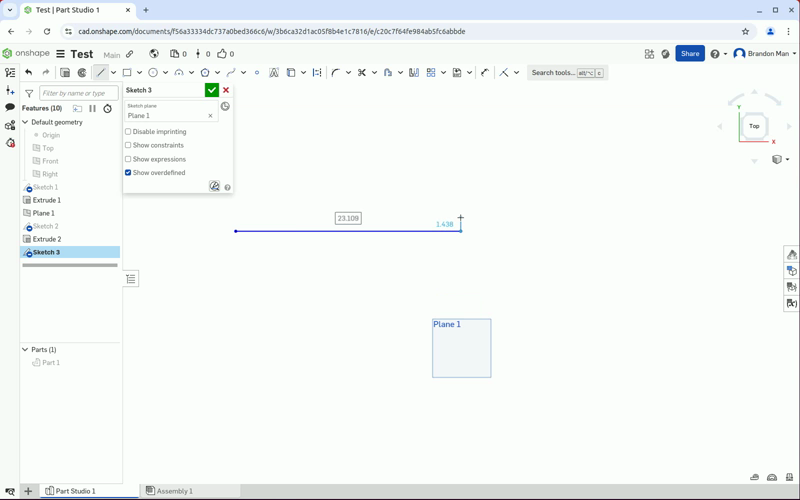
scroll(6)
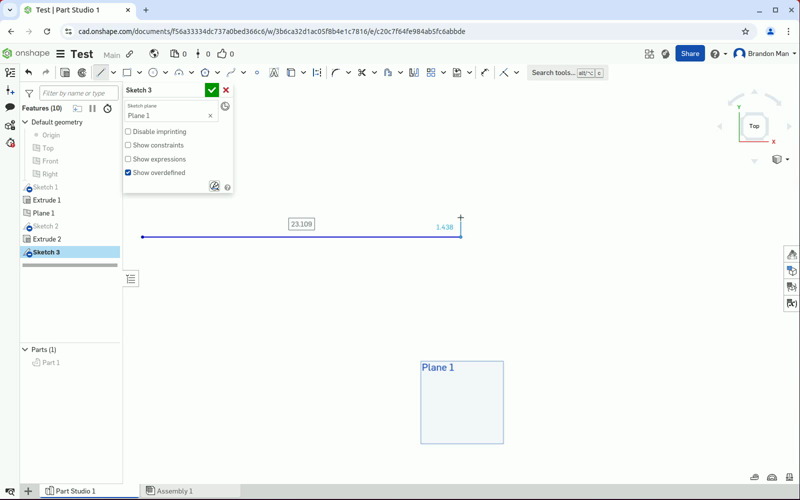
scroll(6)
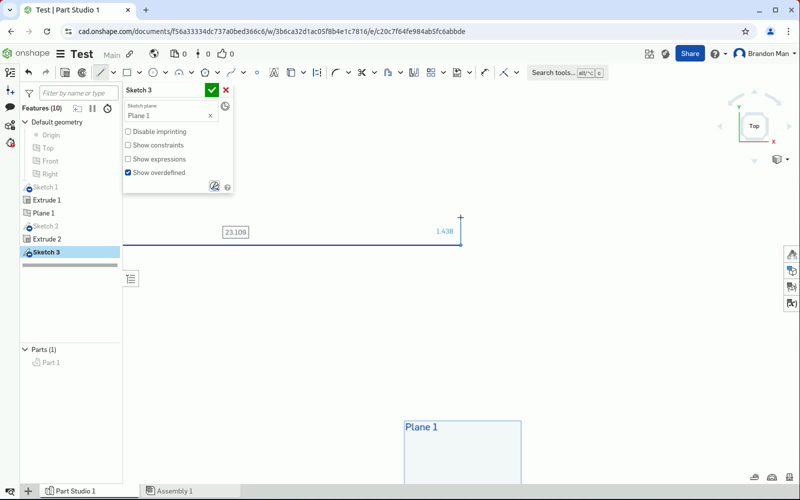
scroll(6)
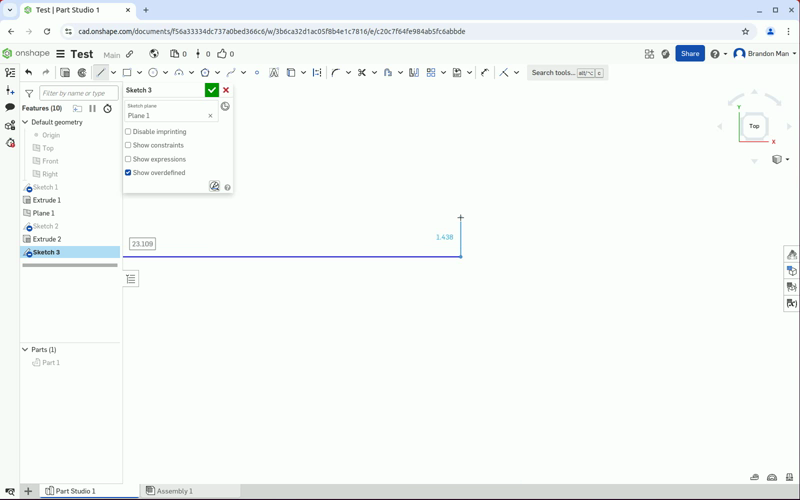
scroll(6)
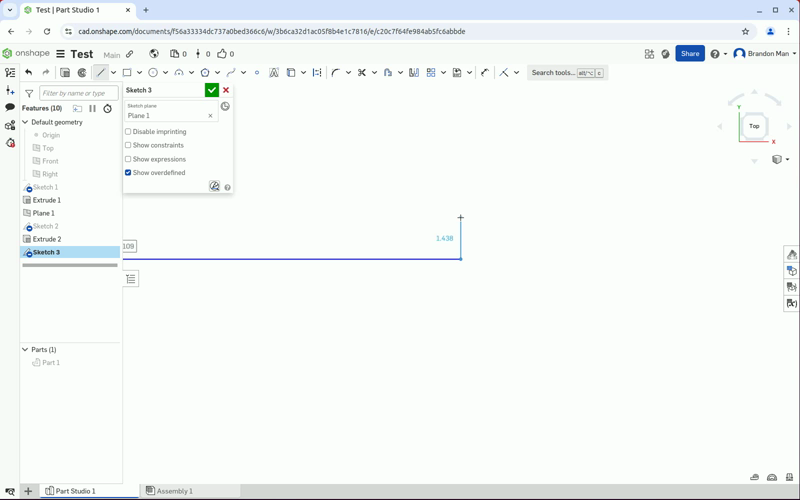
scroll(6)
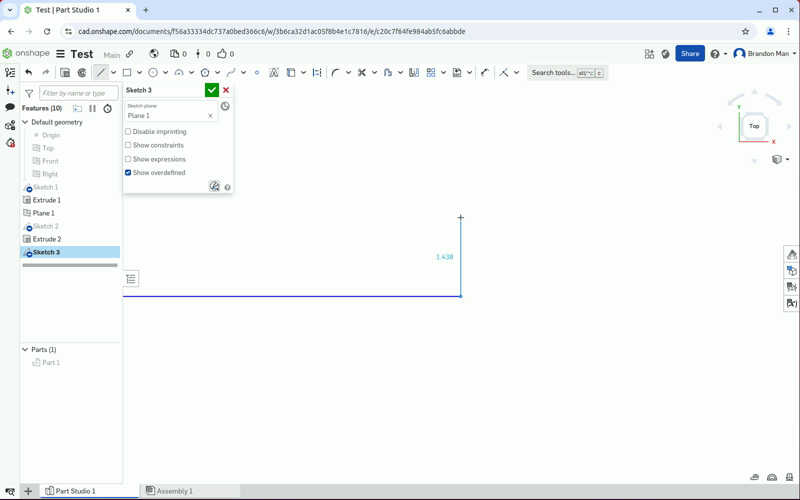
click(460, 217)
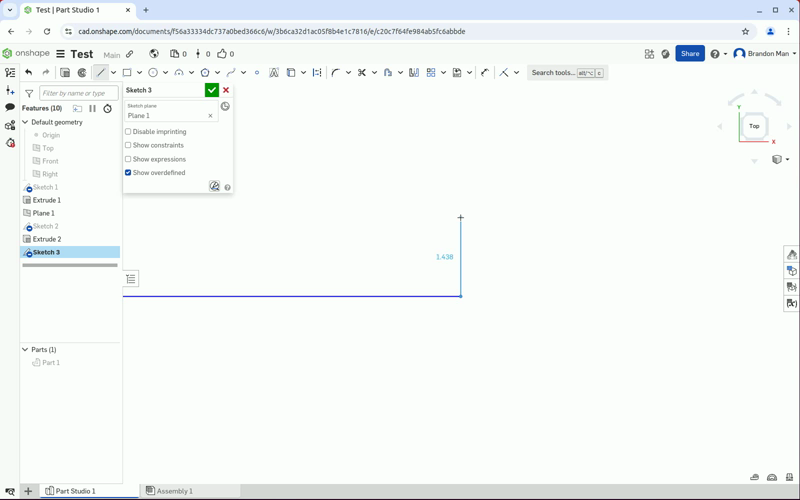
scroll(-6)
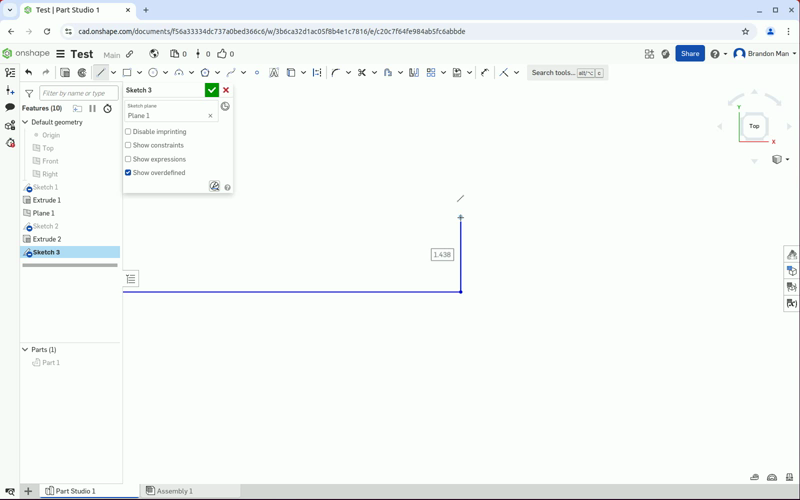
scroll(-6)
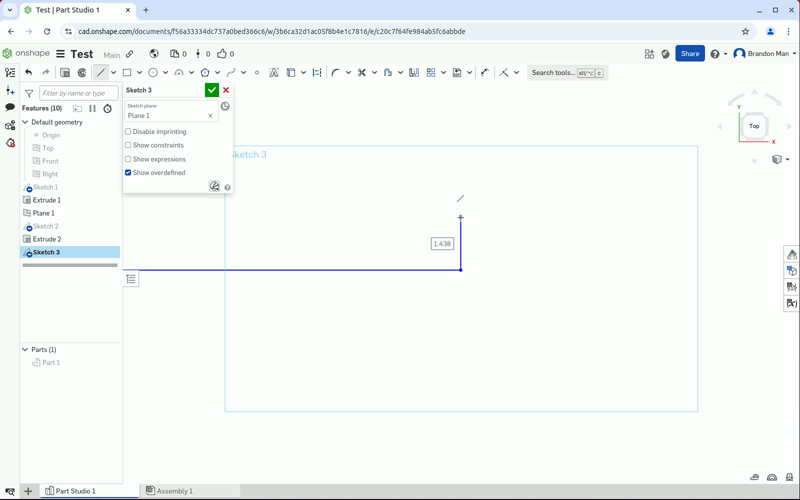
scroll(-6)
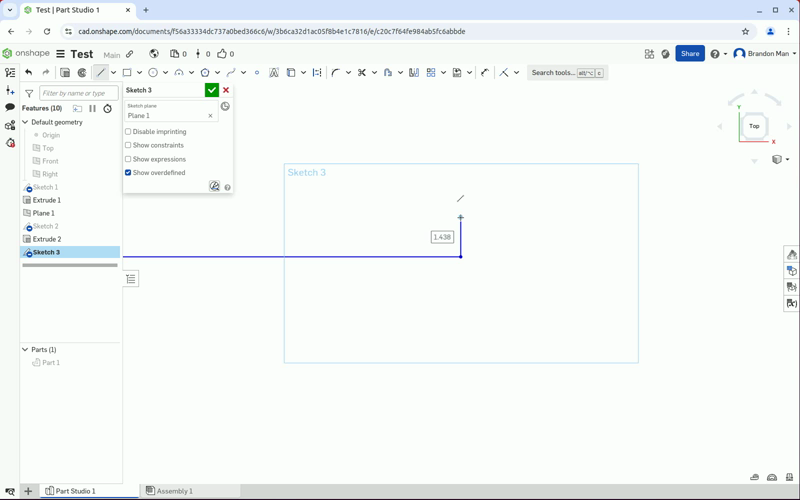
scroll(-6)
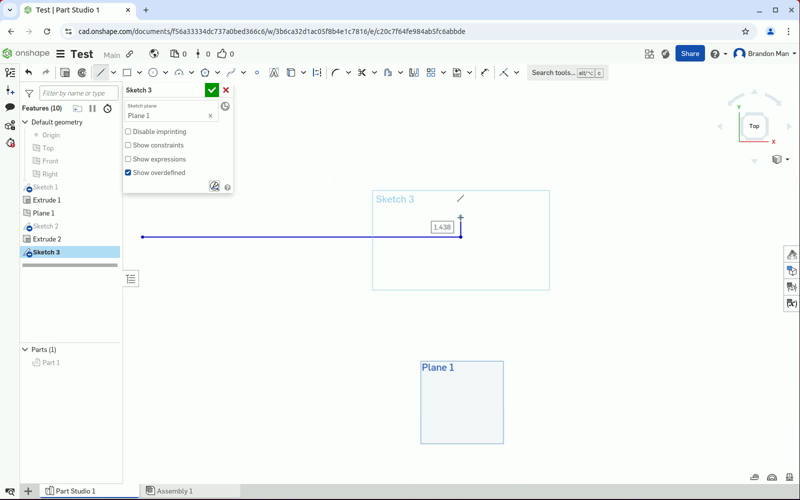
scroll(-6)
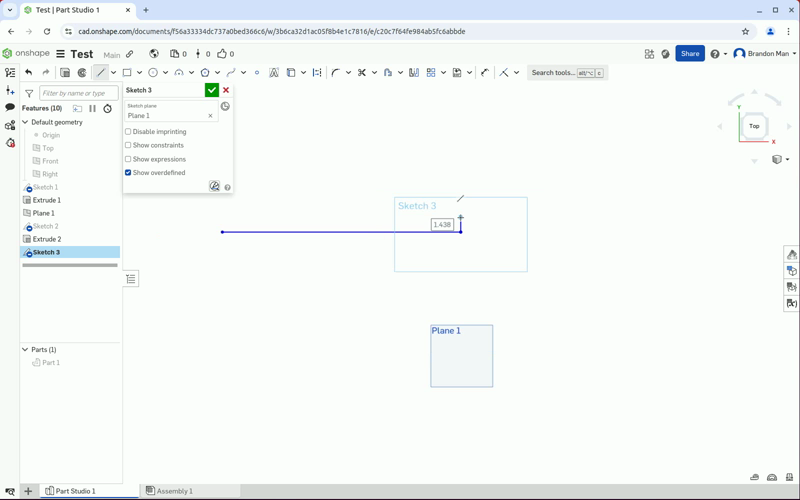
scroll(-6)
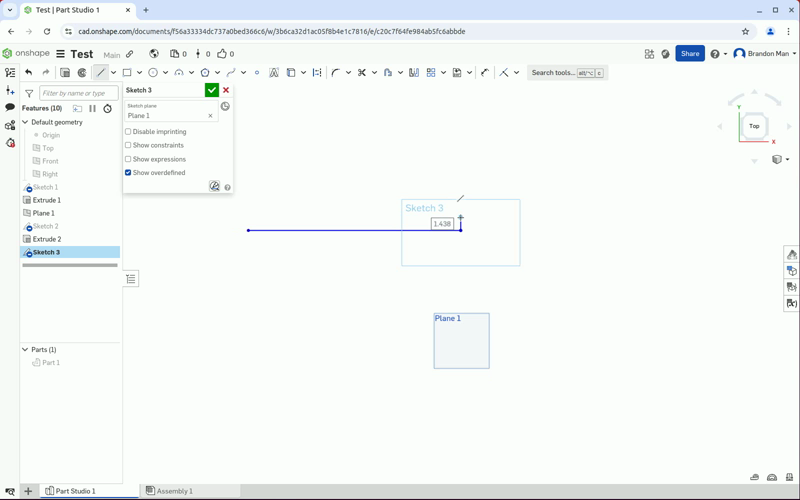
scroll(-6)
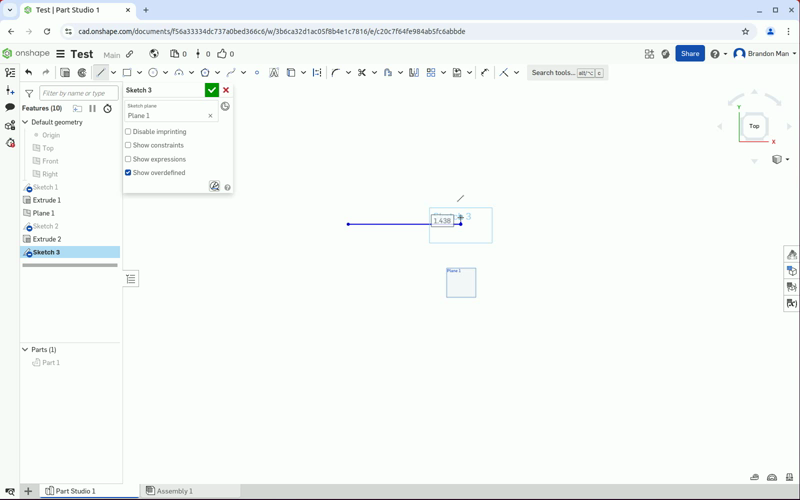
key_up(shift)
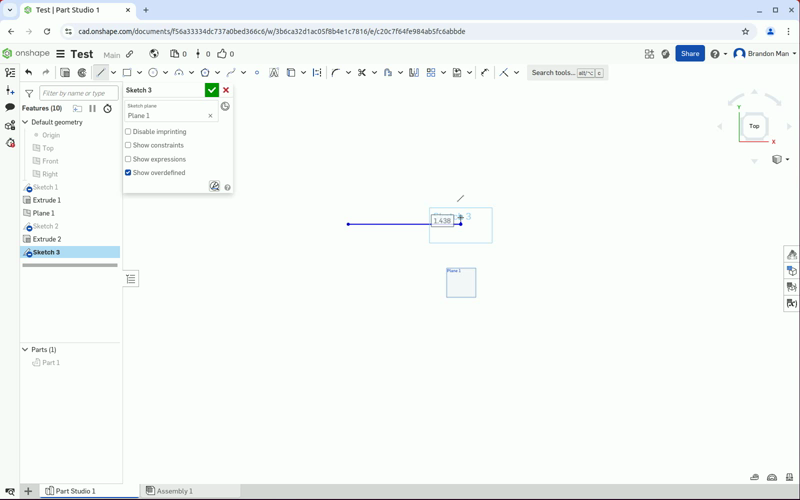
key_down(shift)
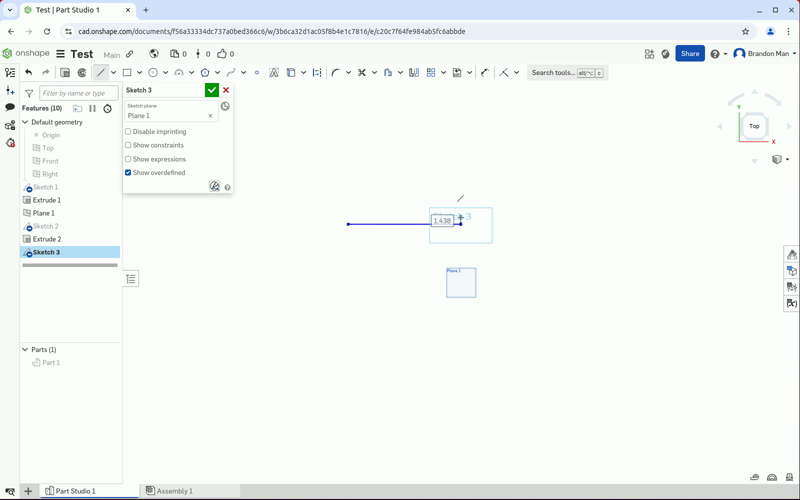
mouse_move(348, 217)
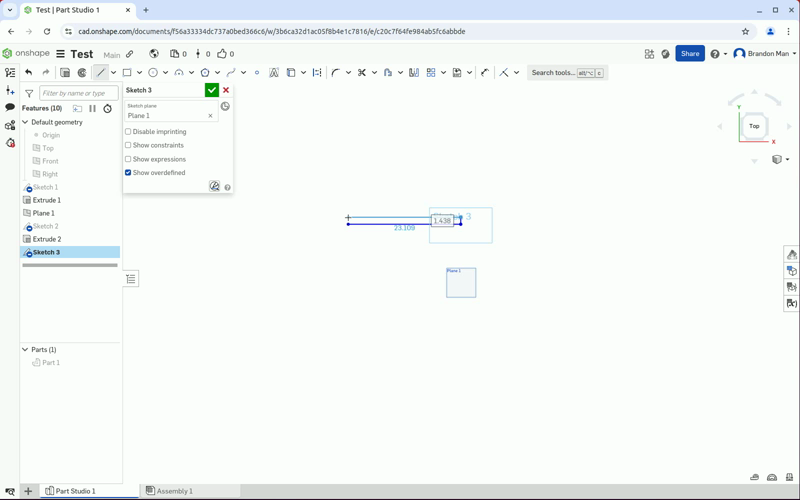
click(348, 217)
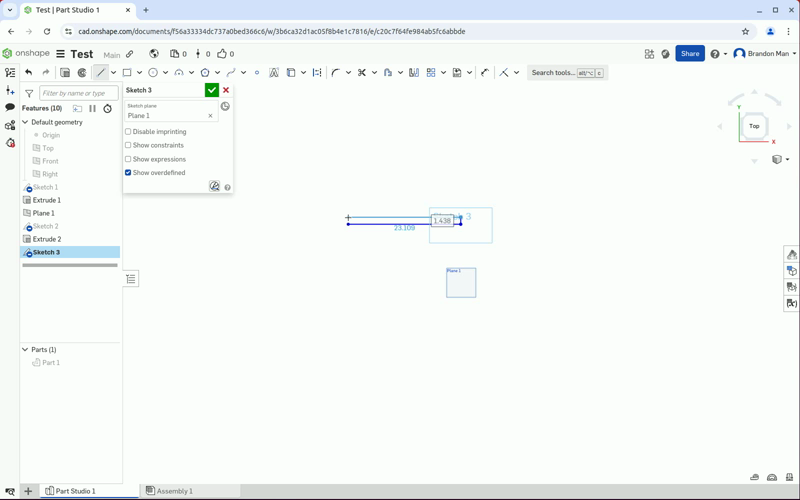
key_up(shift)
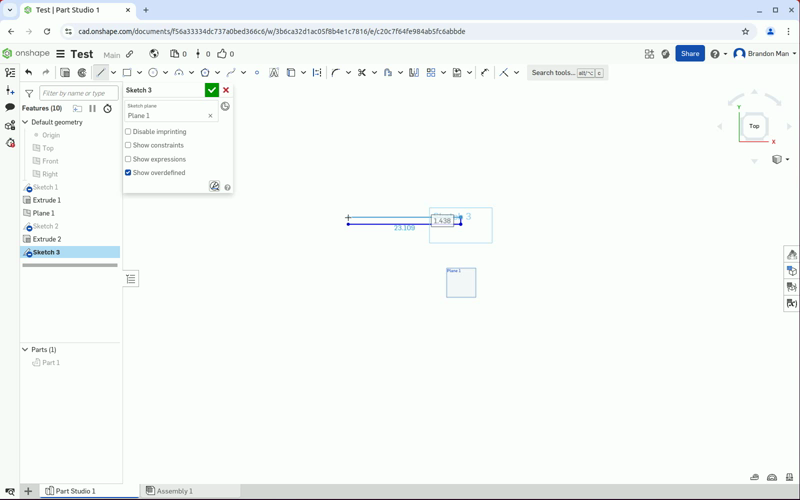
mouse_move(378, 217)
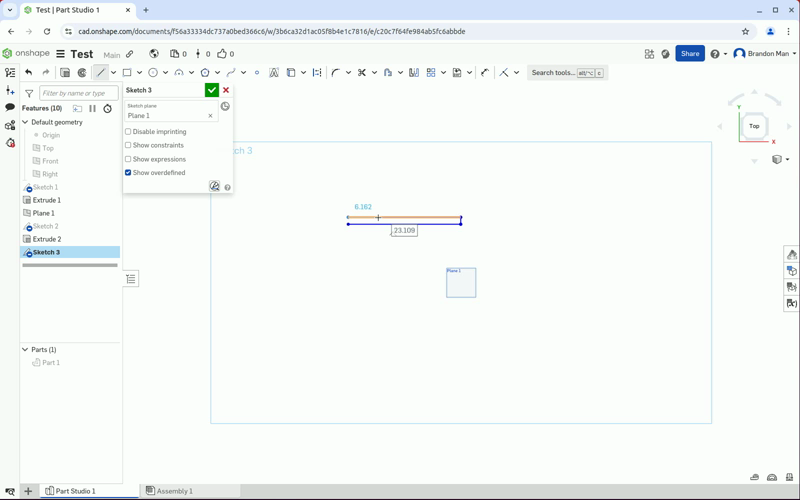
key_down(shift)
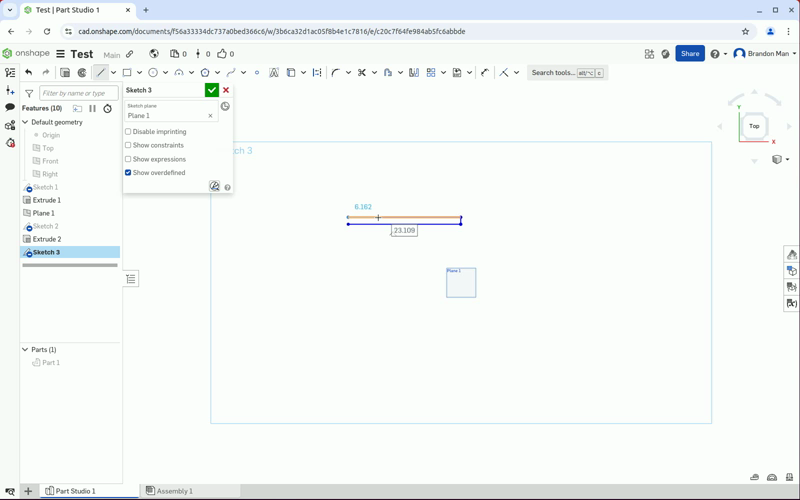
mouse_move(348, 224)
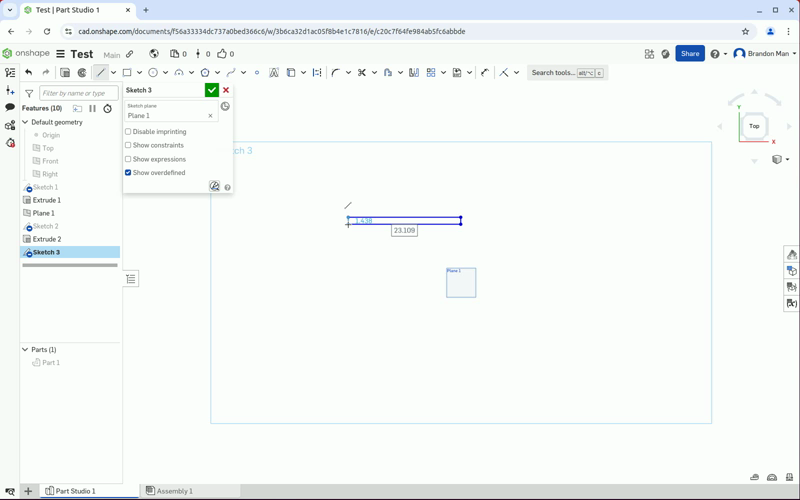
scroll(6)
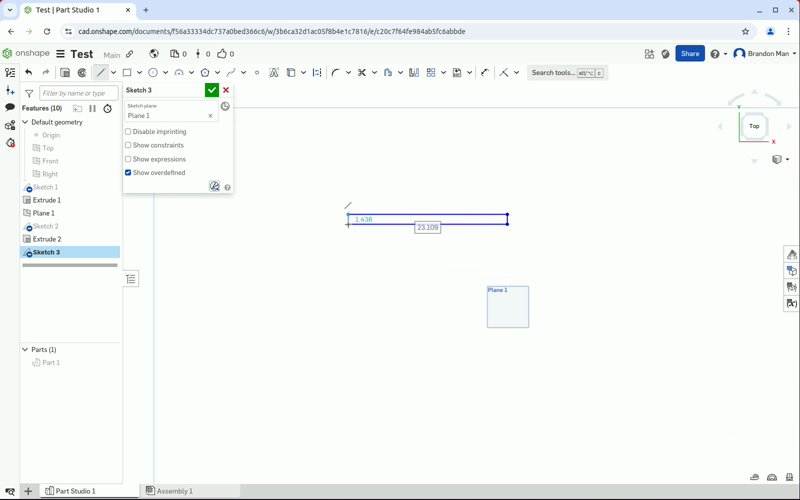
scroll(6)
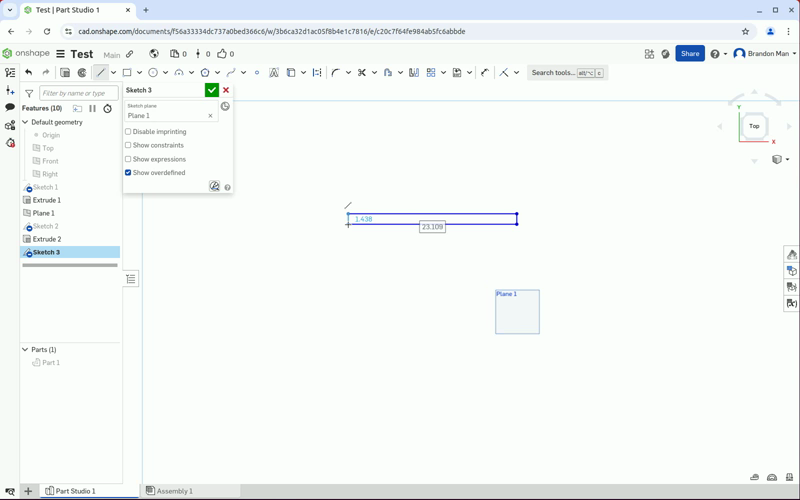
scroll(6)
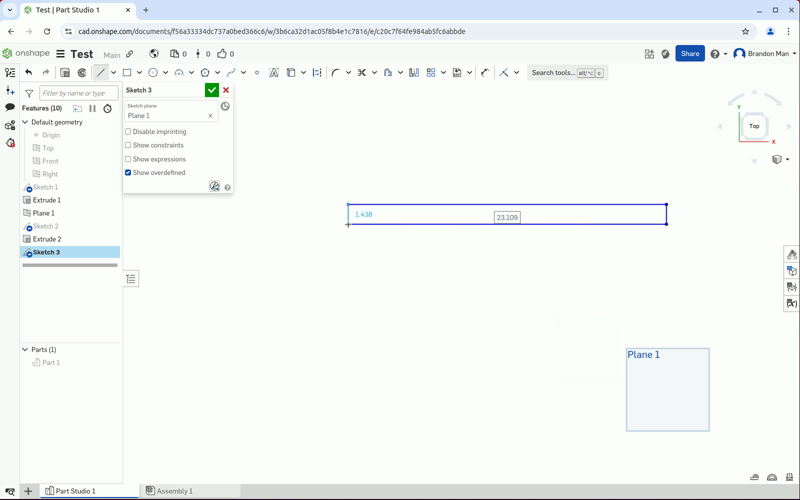
scroll(6)
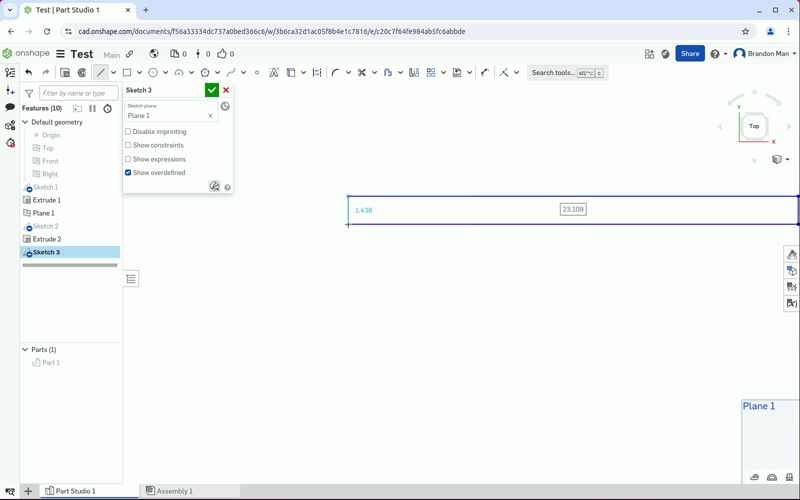
scroll(6)
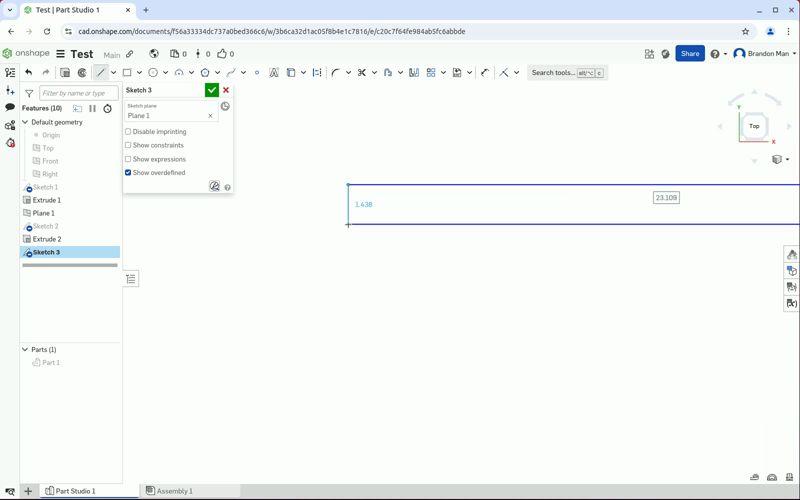
scroll(6)
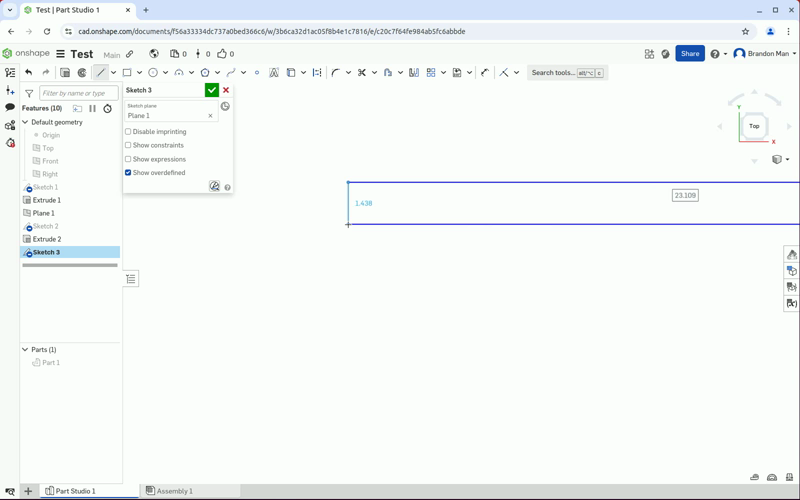
scroll(6)
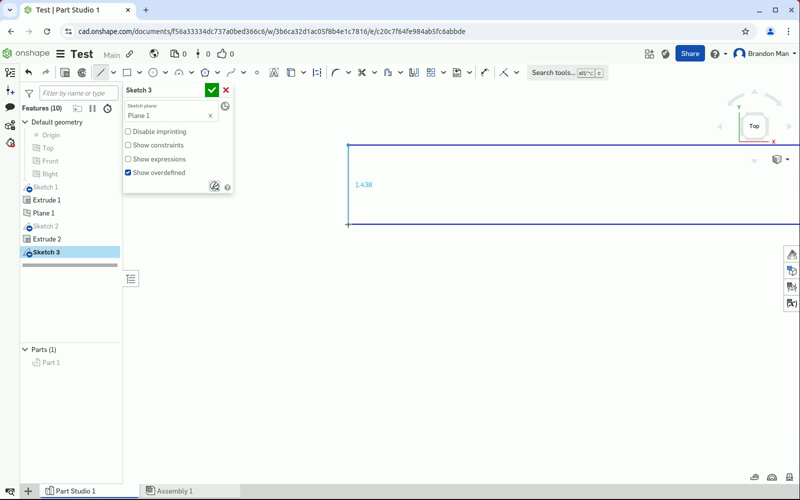
key_up(shift)
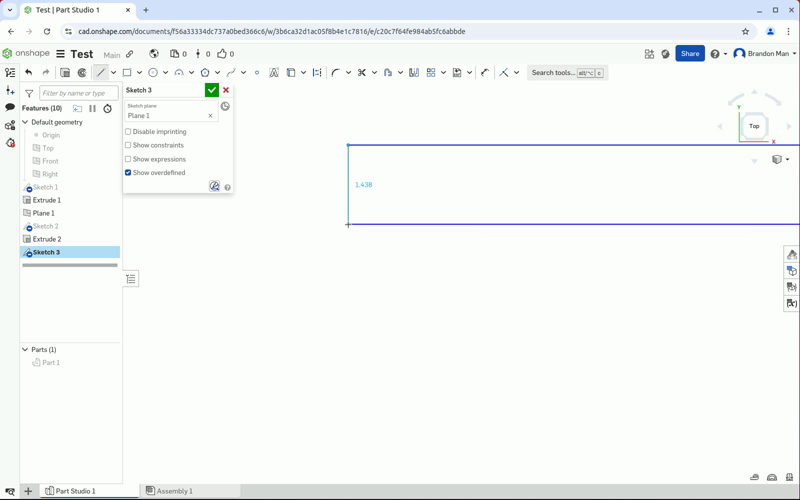
click(348, 224)
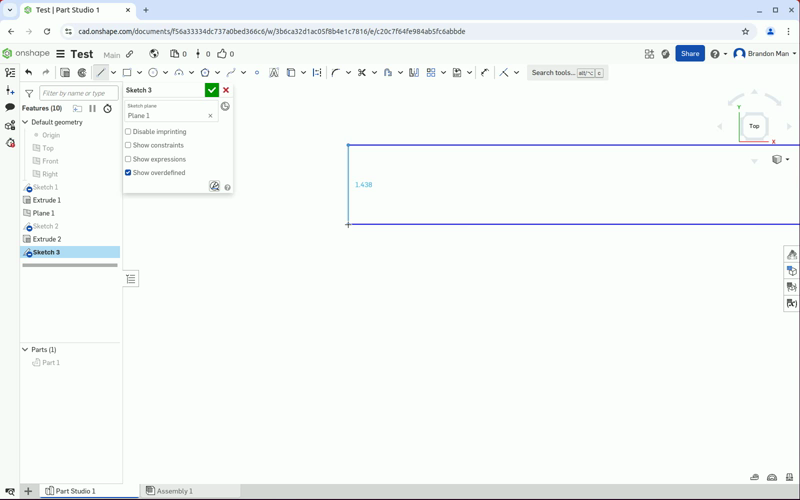
scroll(-6)
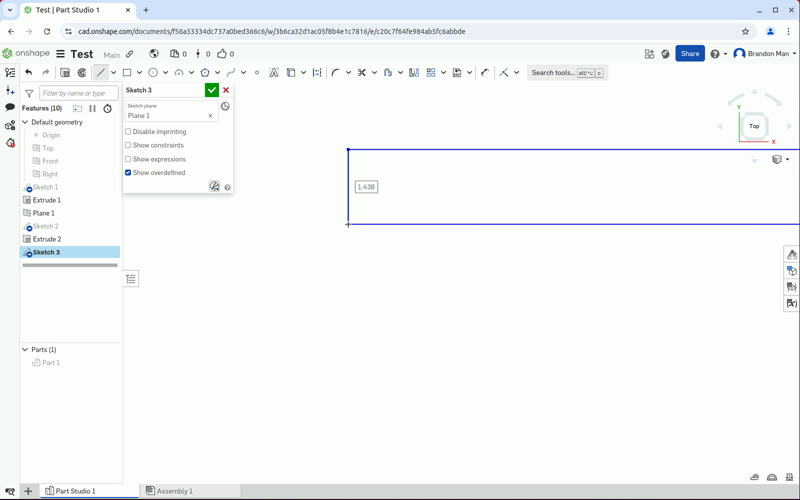
scroll(-6)
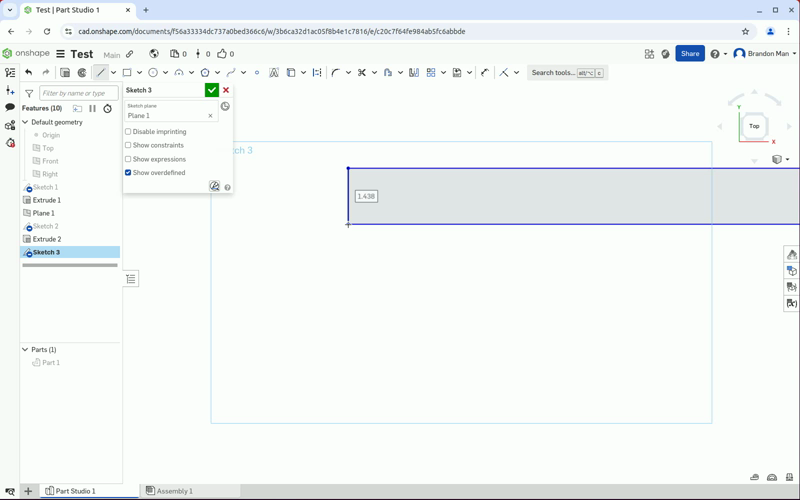
scroll(-6)
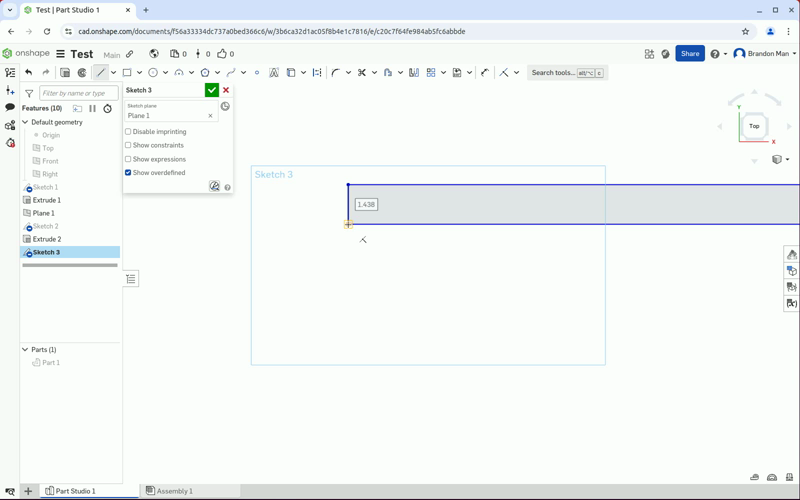
scroll(-6)
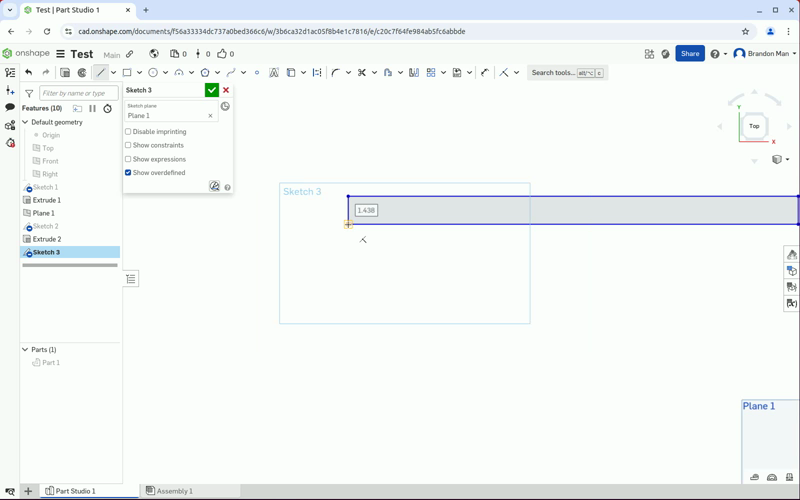
scroll(-6)
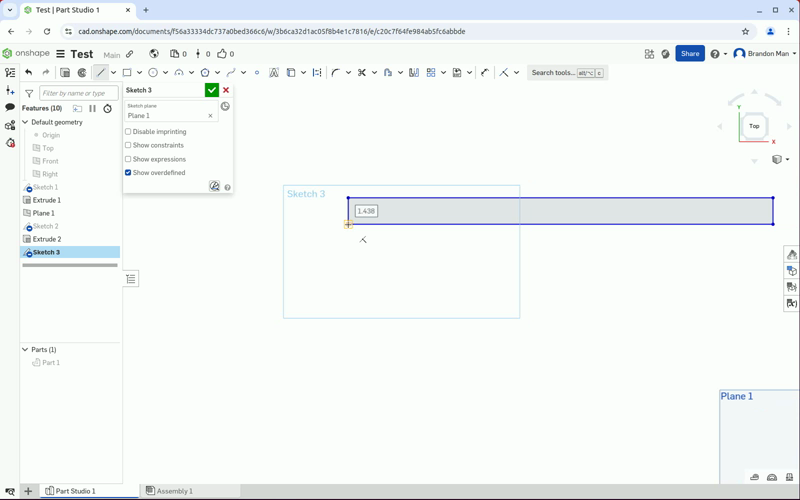
scroll(-6)
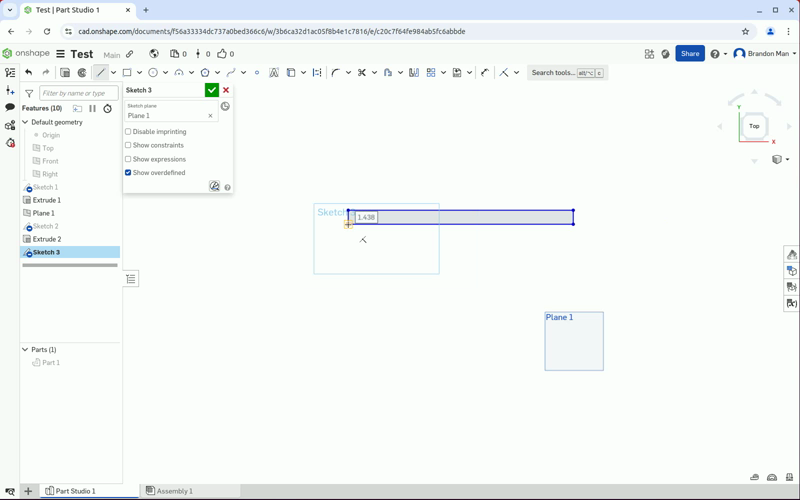
scroll(-6)
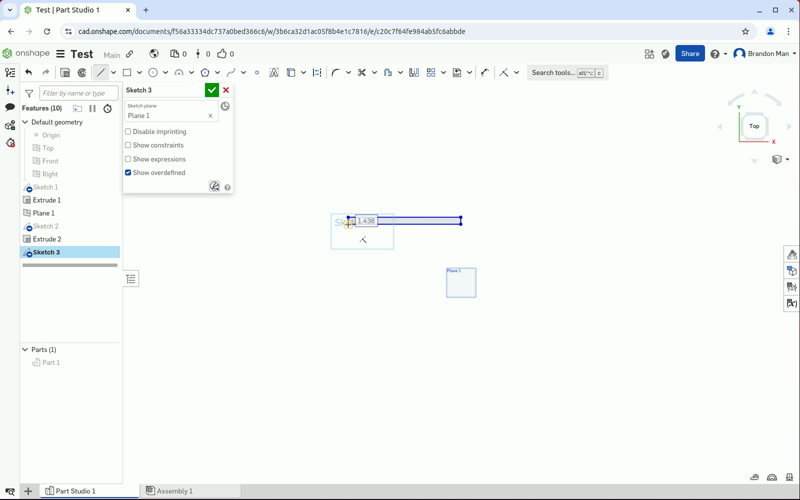
key(esc)
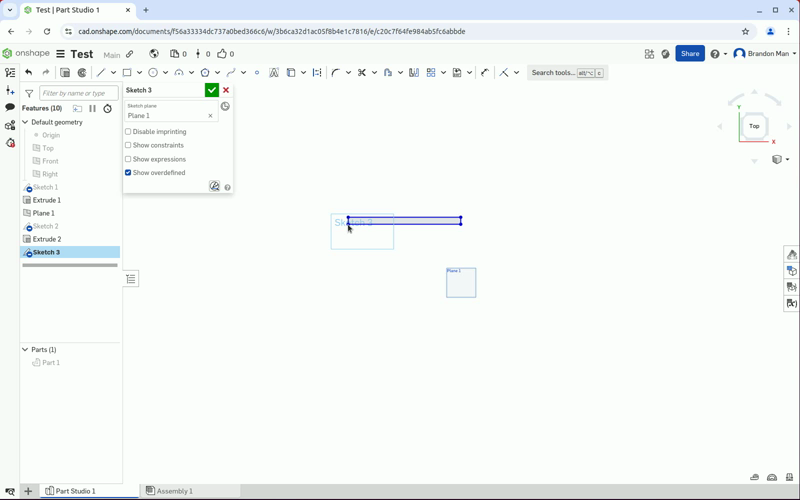
mouse_move(380, 221)
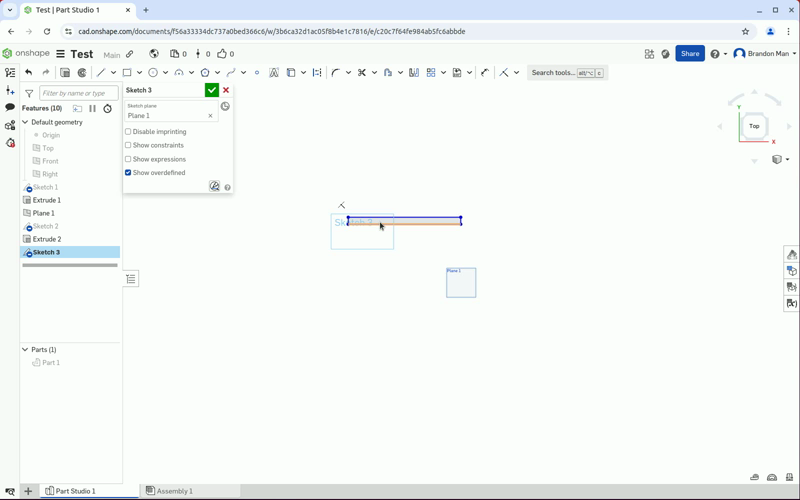
scroll(6)
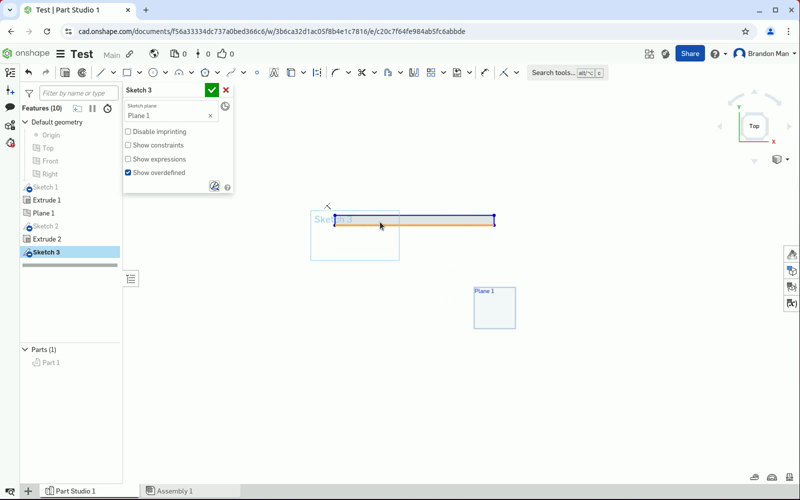
scroll(6)
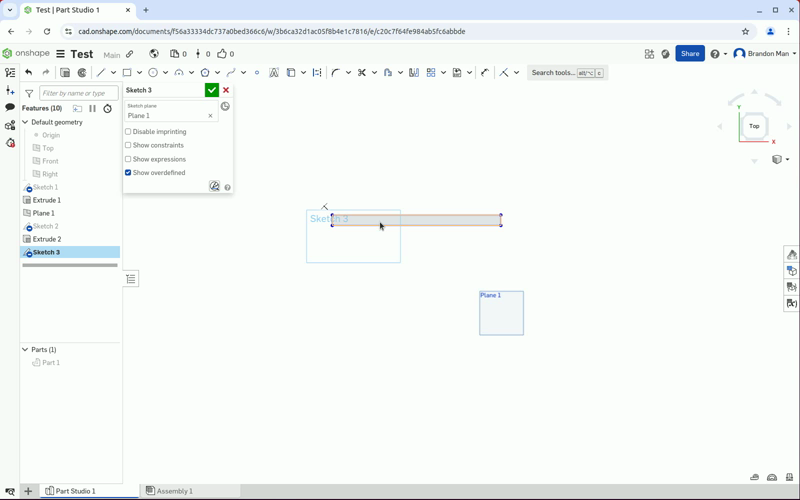
scroll(6)
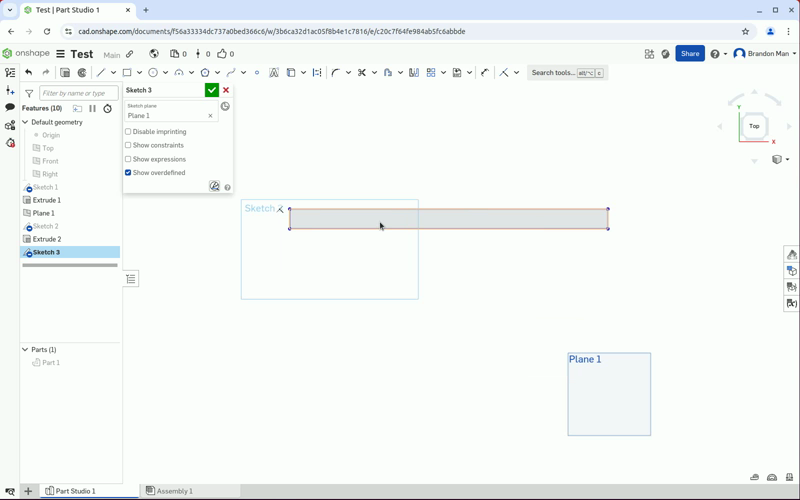
scroll(6)
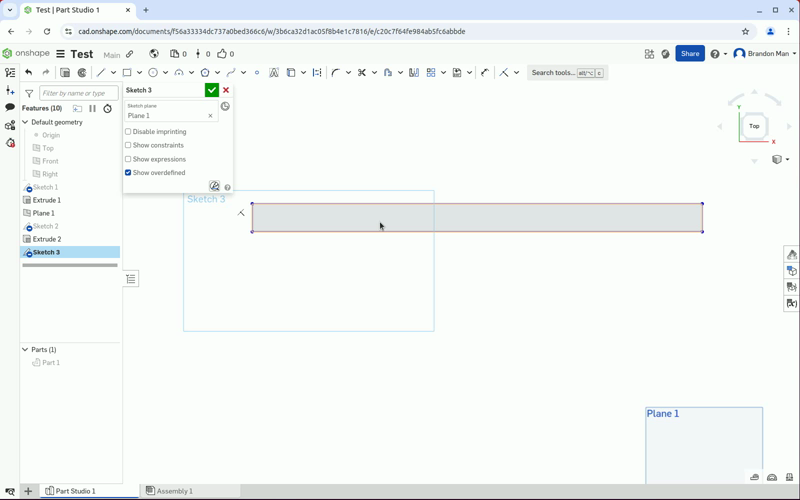
scroll(6)
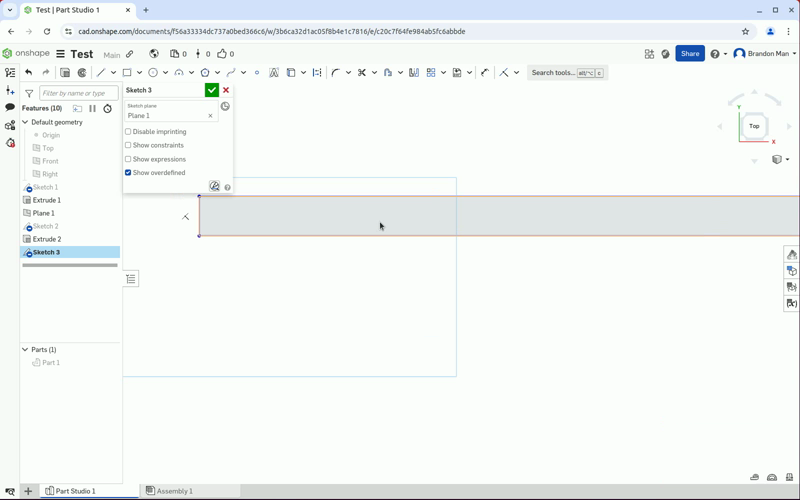
scroll(6)
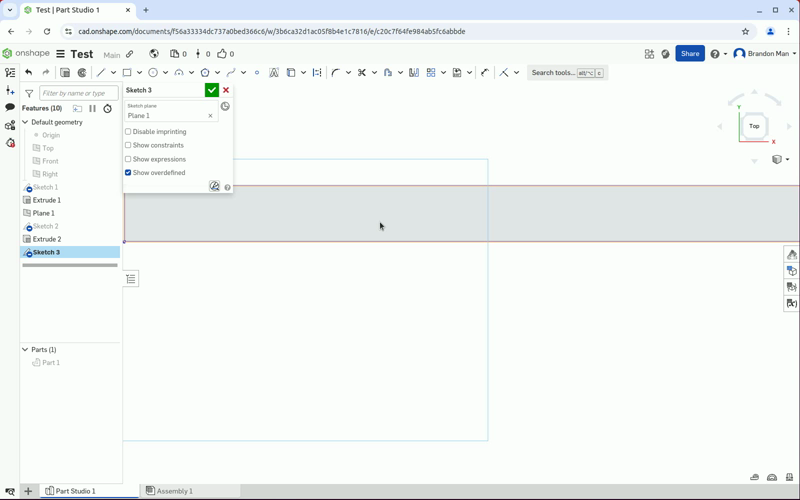
scroll(6)
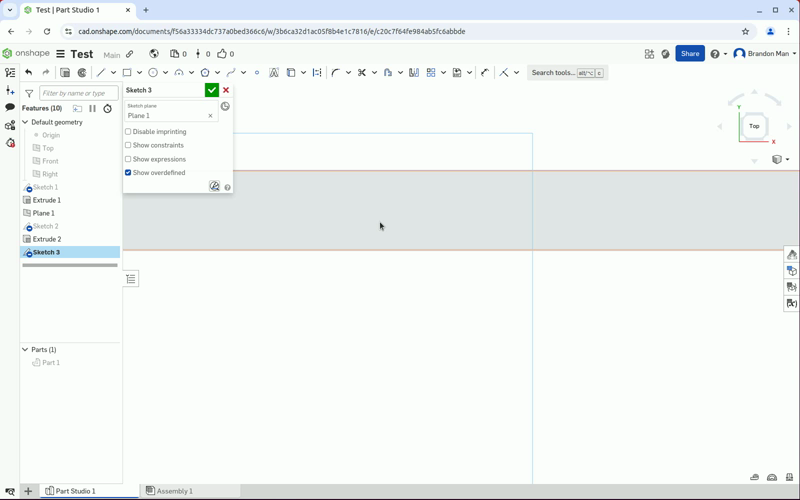
click(380, 221)
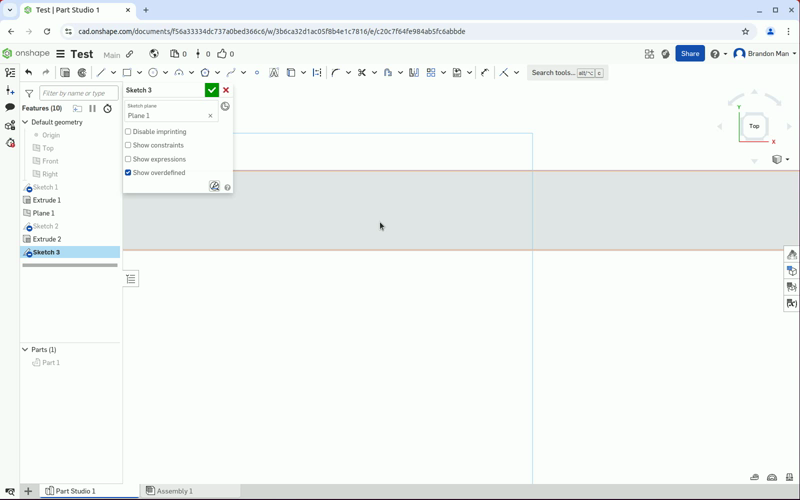
scroll(-6)
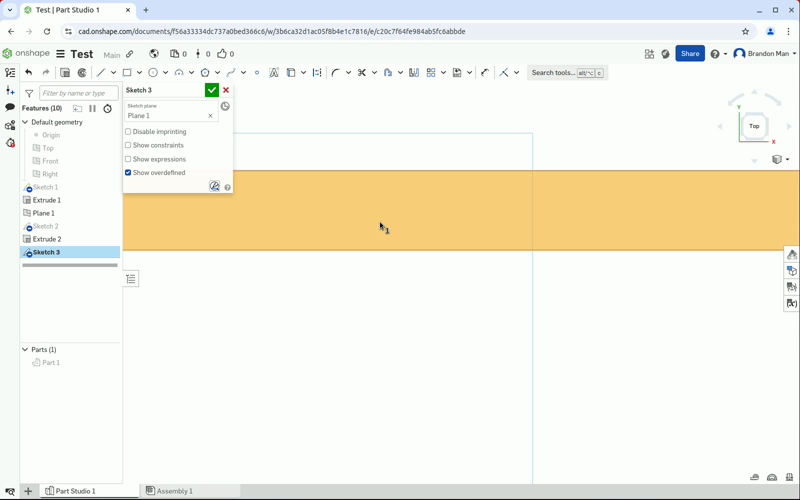
scroll(-6)
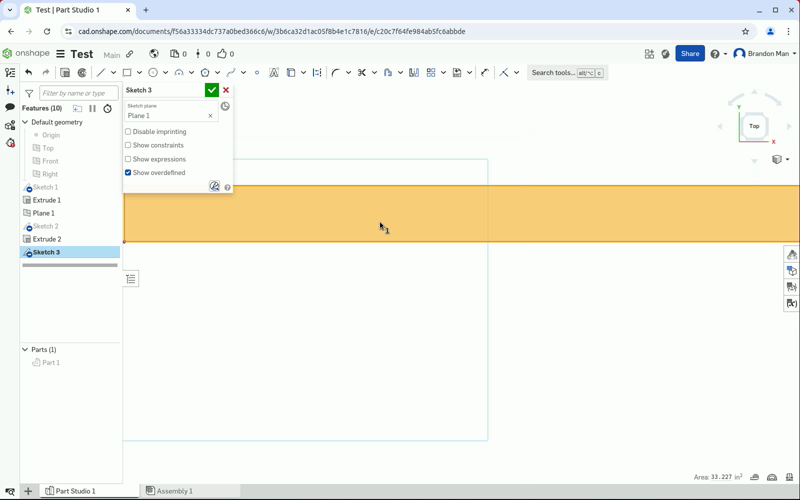
scroll(-6)
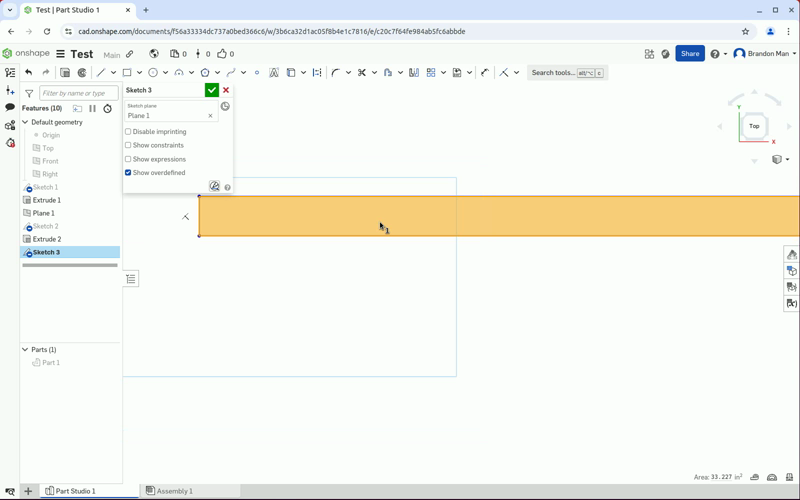
scroll(-6)
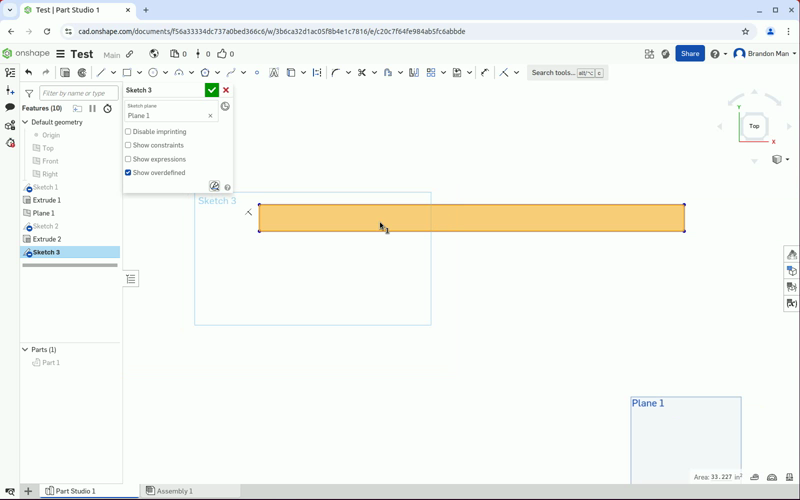
scroll(-6)
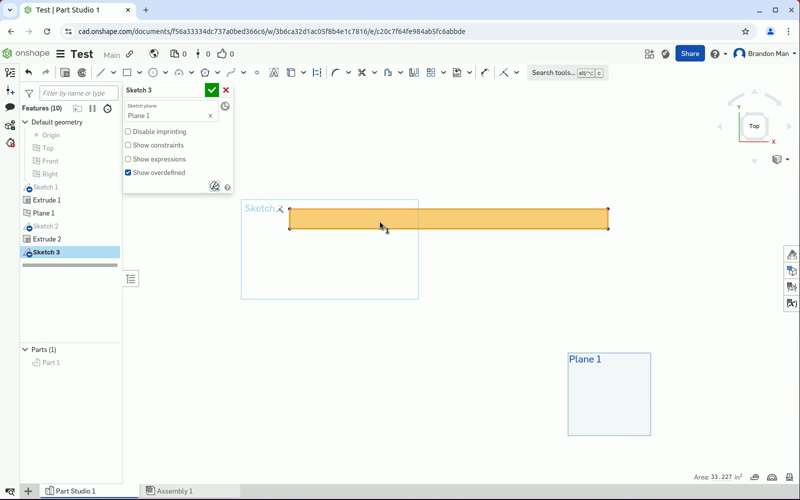
scroll(-6)
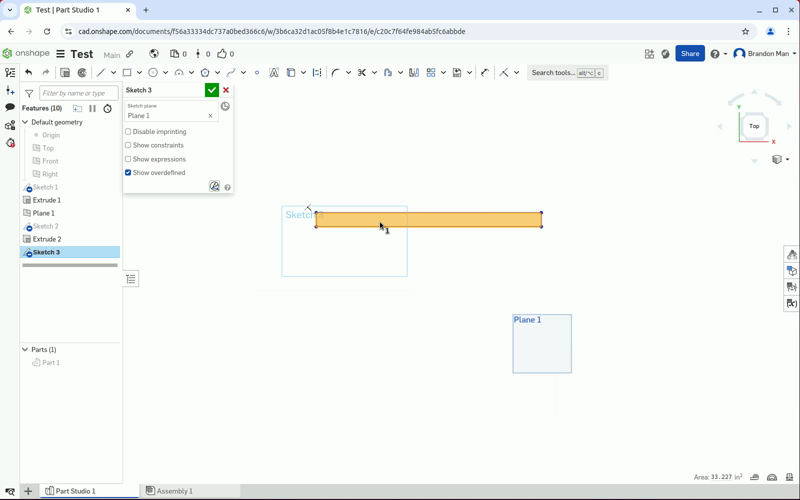
scroll(-6)
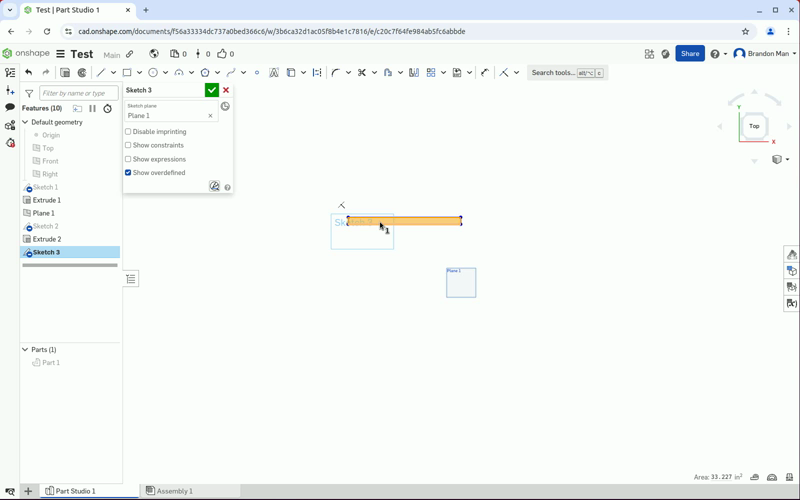
mouse_move(73, 352)
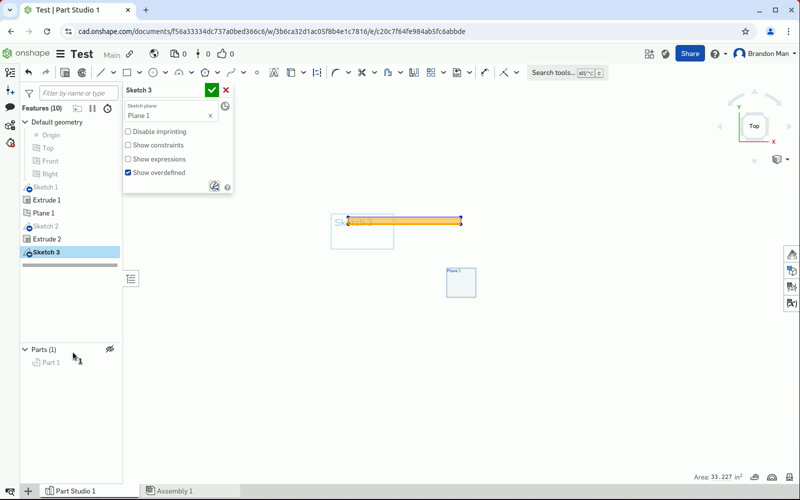
key(shift+y)
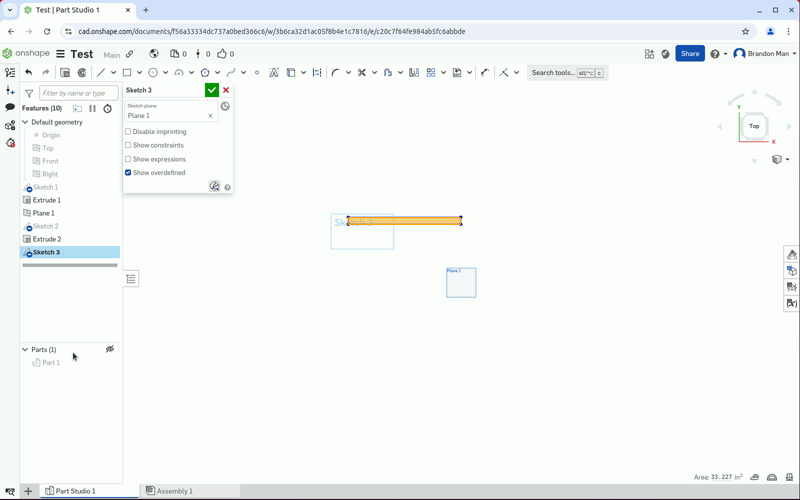
key(shift+e)
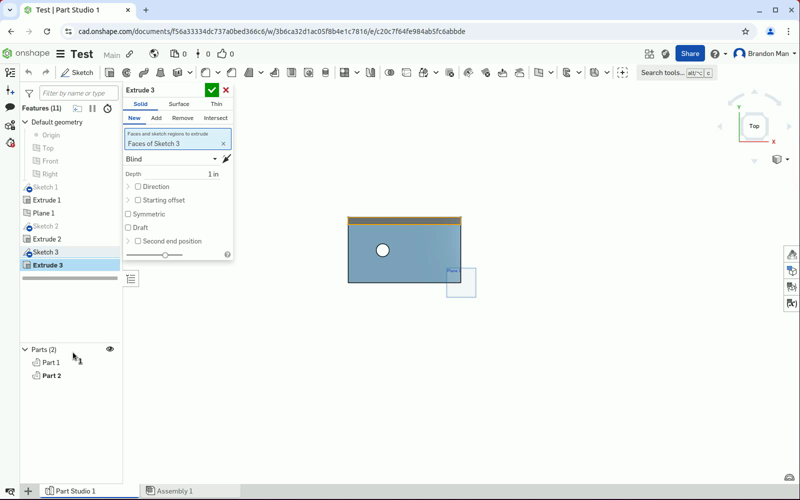
mouse_move(143, 106)
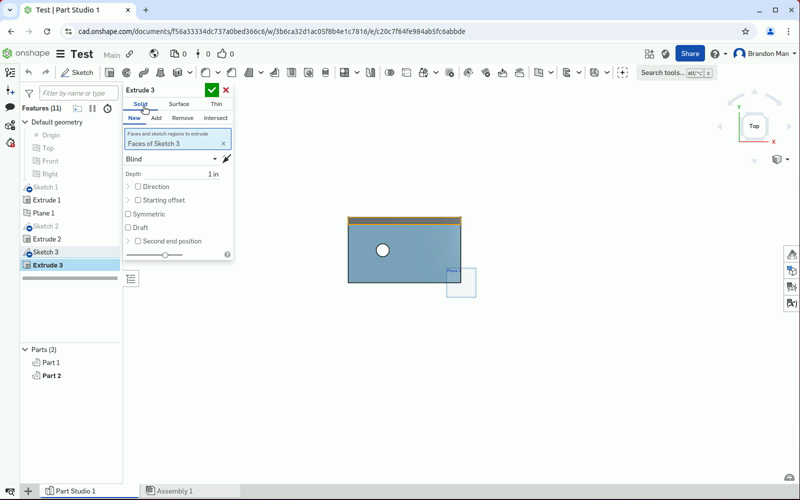
click(143, 106)
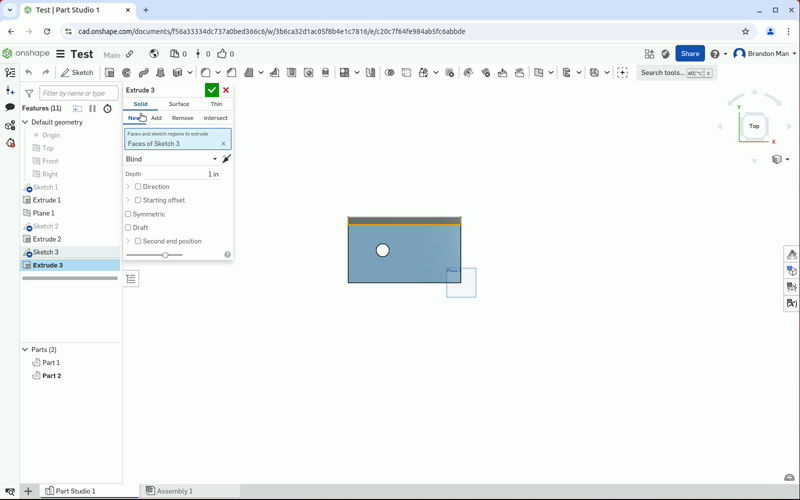
mouse_move(137, 120)
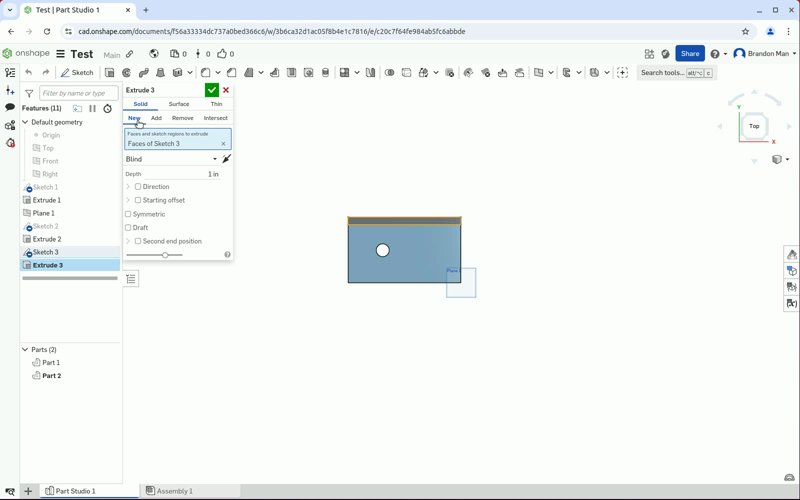
click(137, 120)
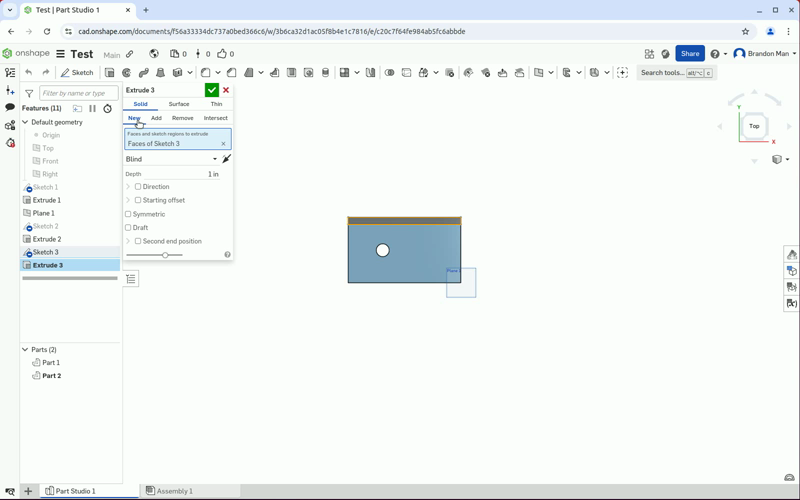
key(tab, 4)
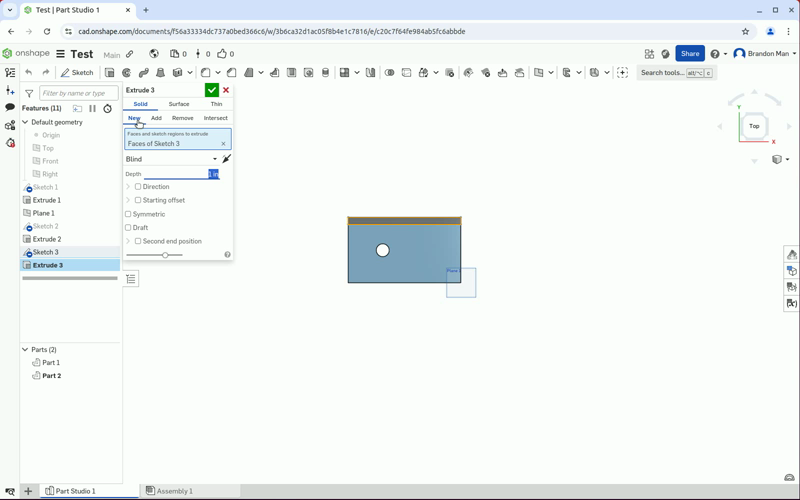
text(2.407)
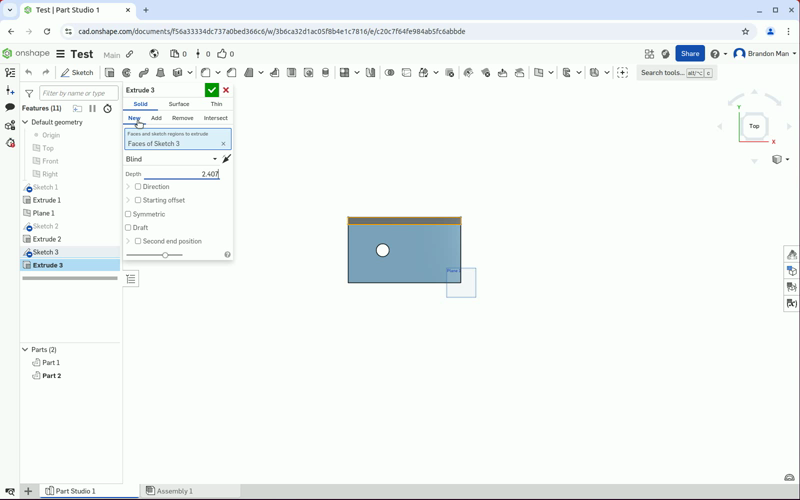
key(enter)
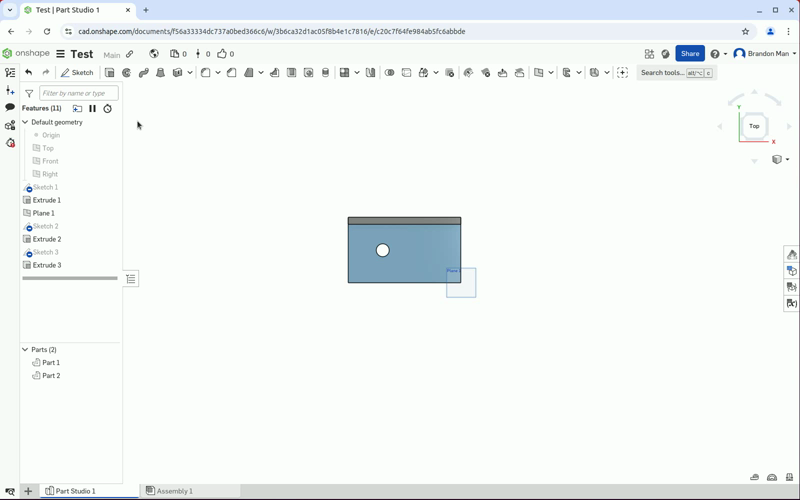
key(shift+h)
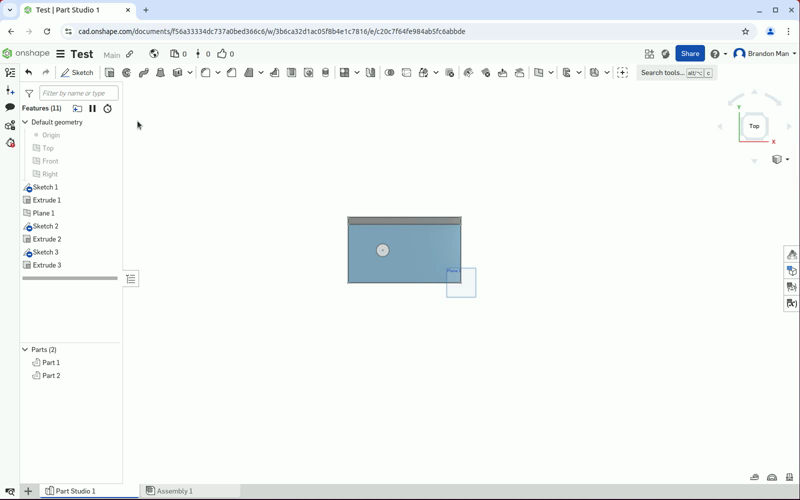
key(shift+h)
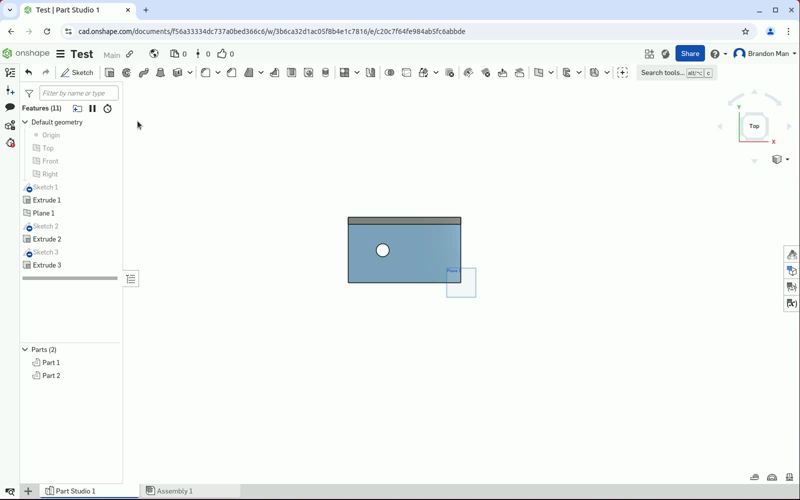
mouse_move(73, 189)
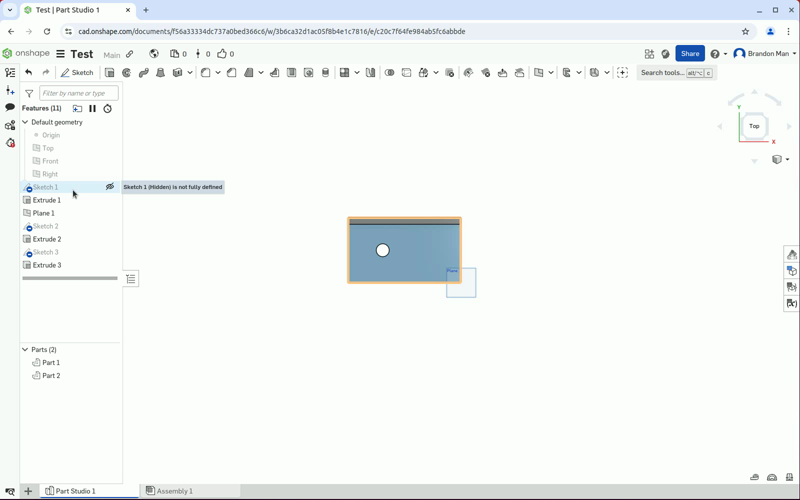
click(73, 189)
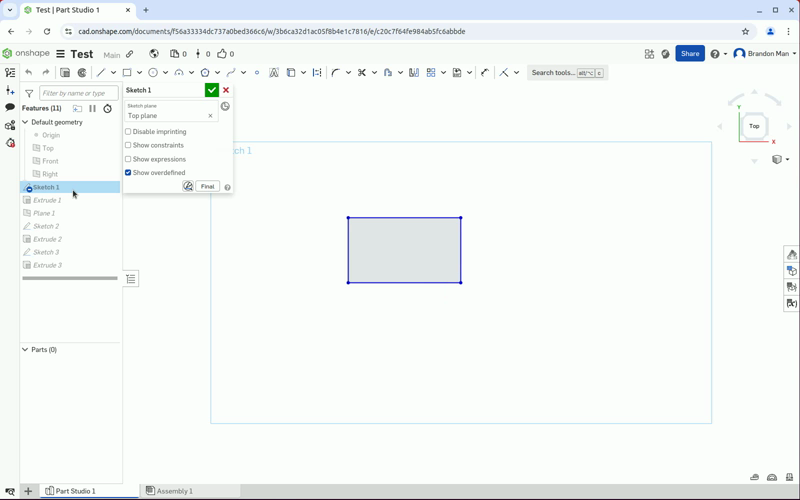
mouse_move(229, 92)
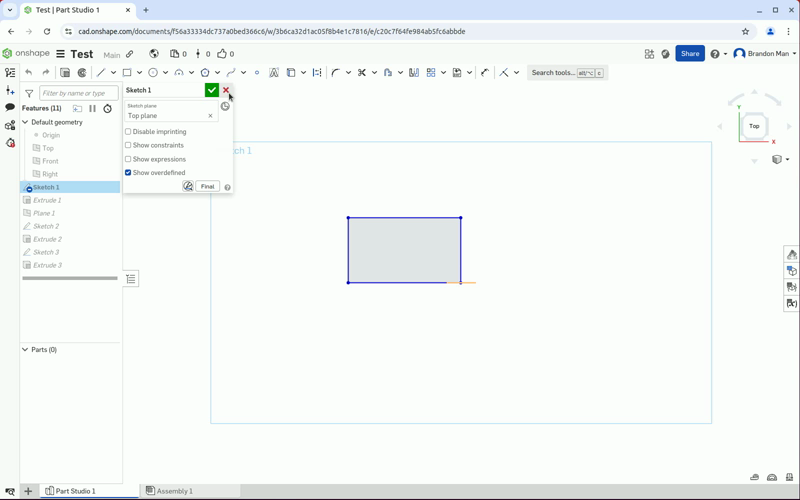
click(229, 92)
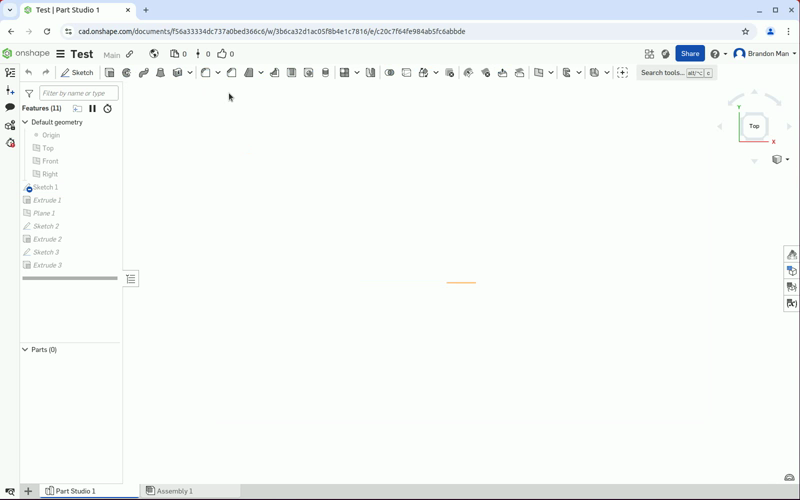
key(shift+s)
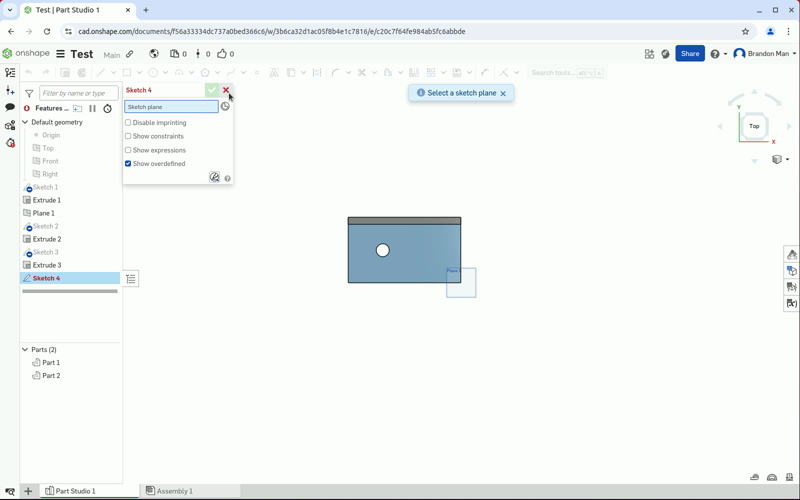
mouse_move(73, 215)
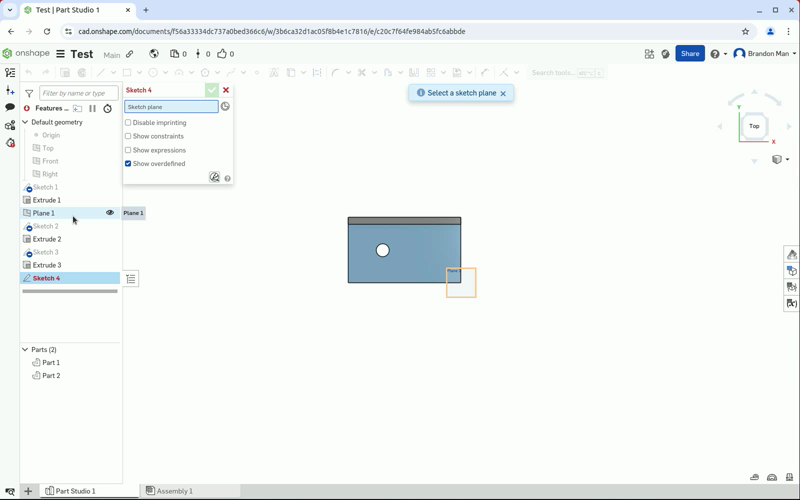
click(73, 215)
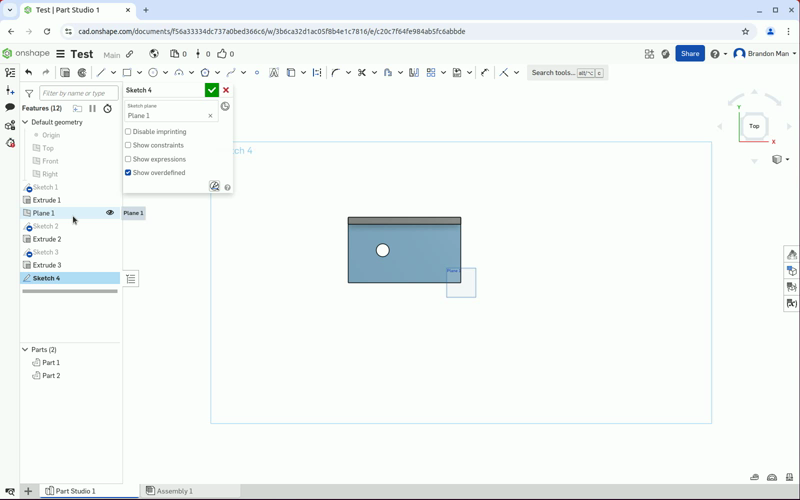
mouse_move(73, 352)
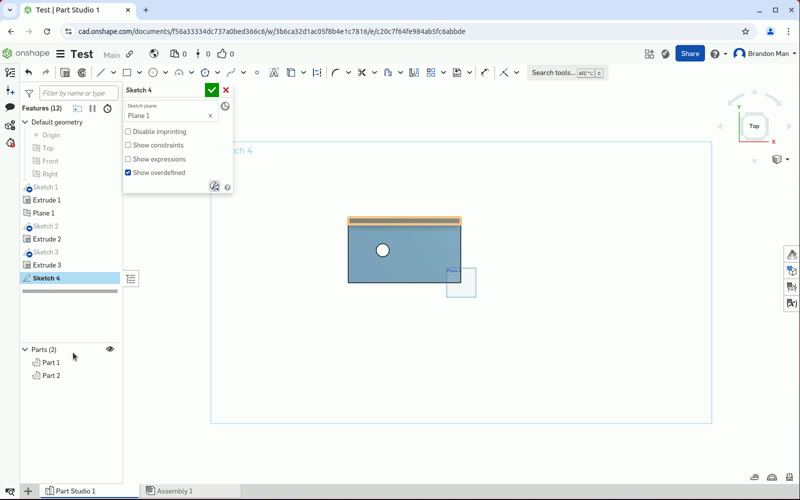
key(y)
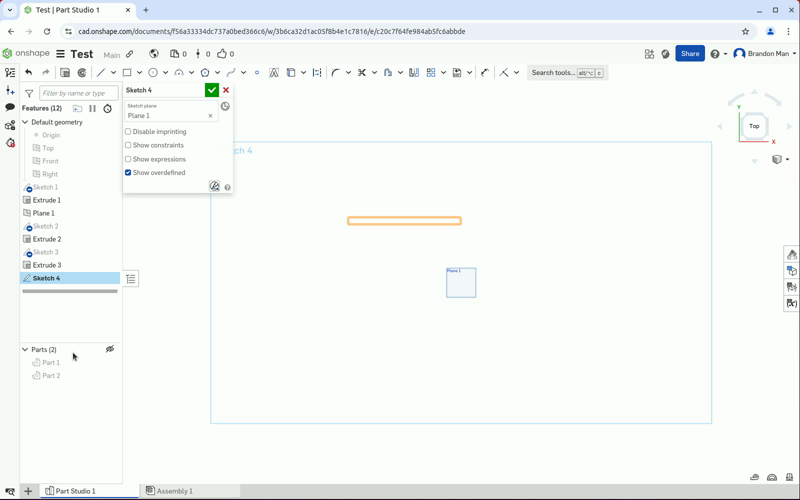
key(l)
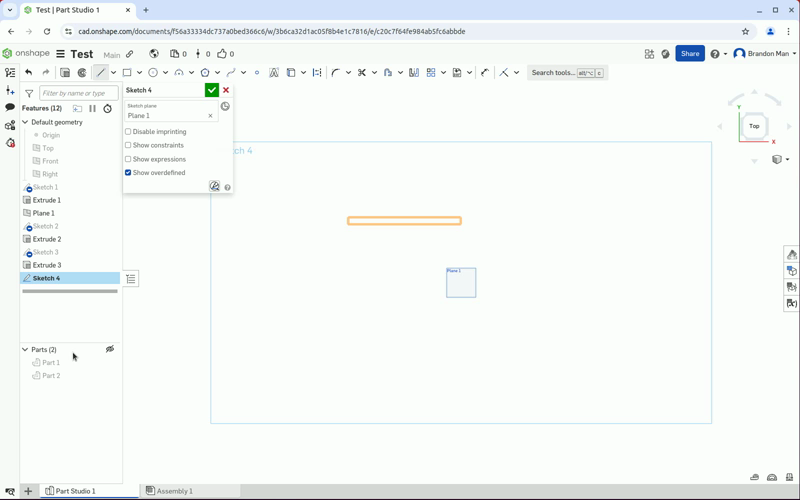
key_down(shift)
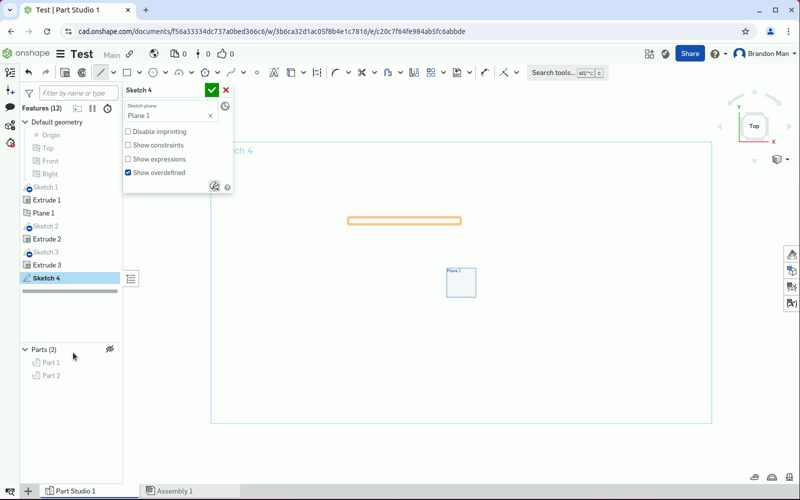
mouse_move(348, 282)
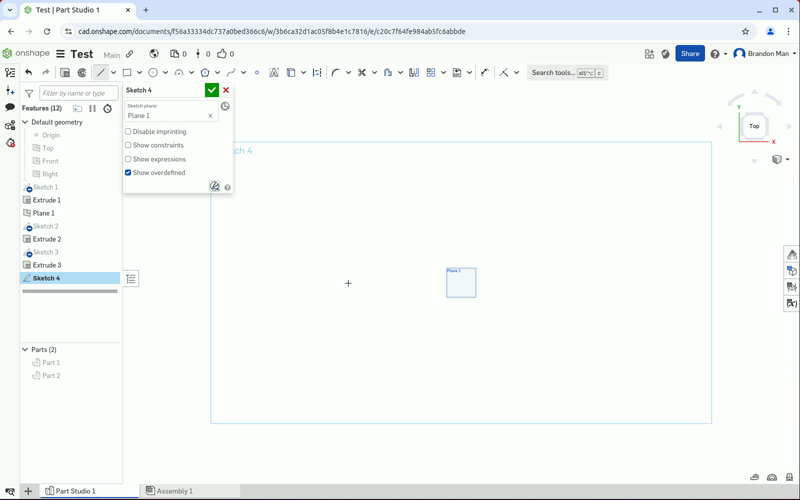
click(348, 282)
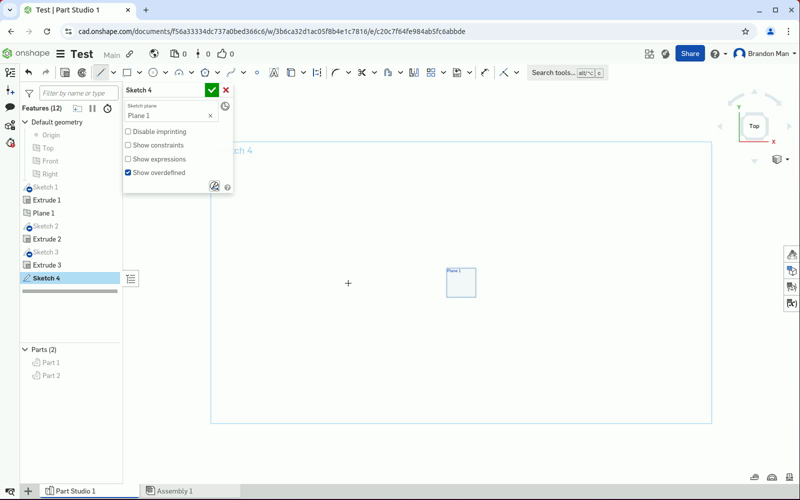
key_up(shift)
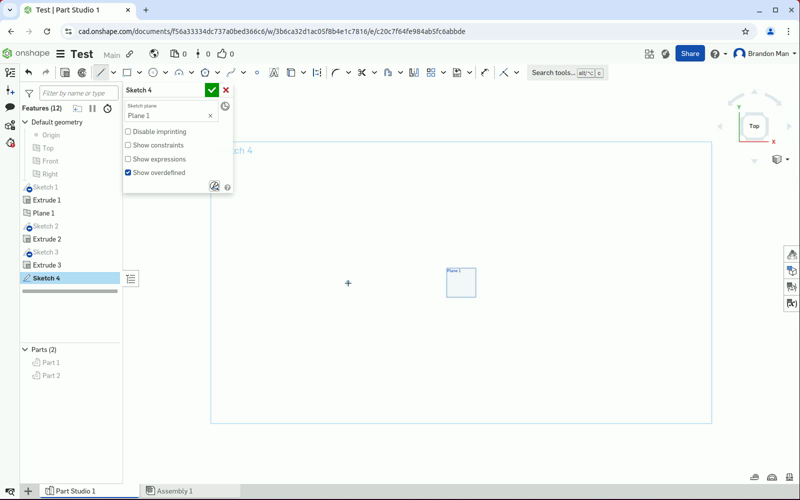
key_down(shift)
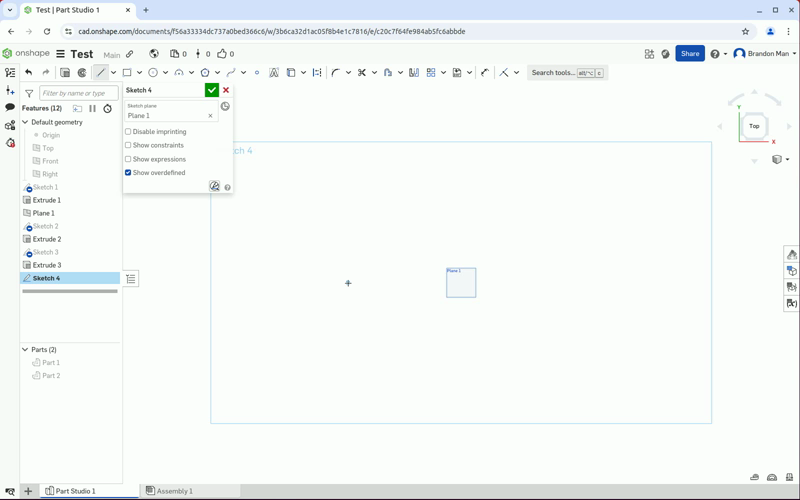
mouse_move(460, 282)
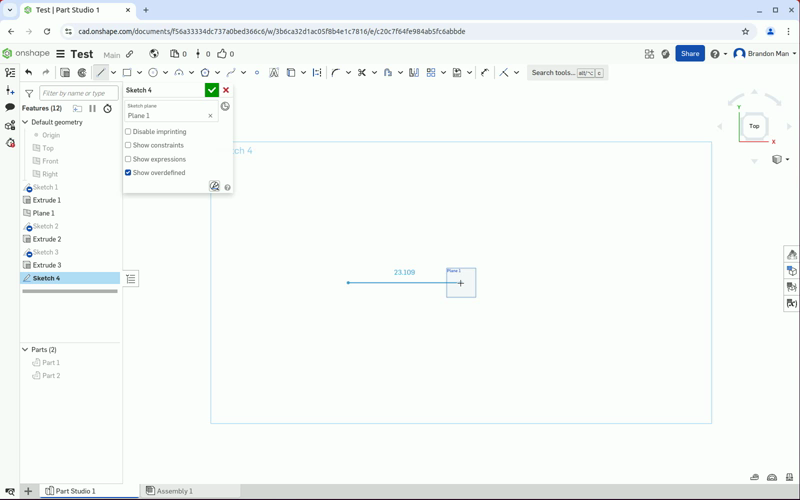
click(460, 282)
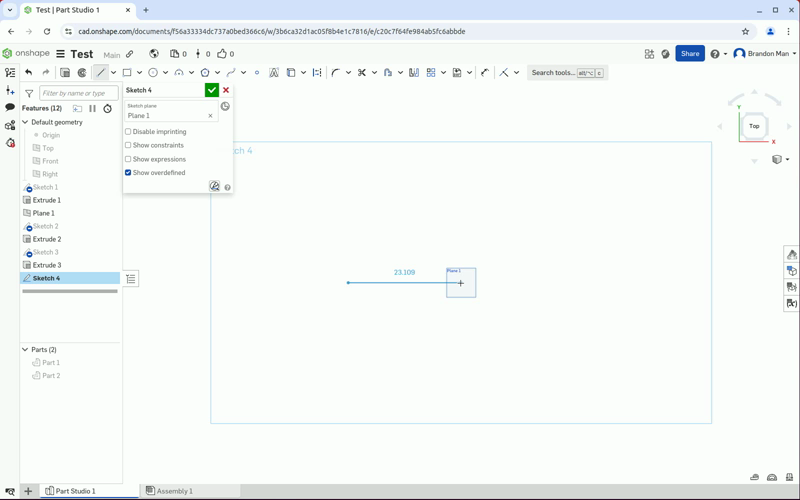
key_up(shift)
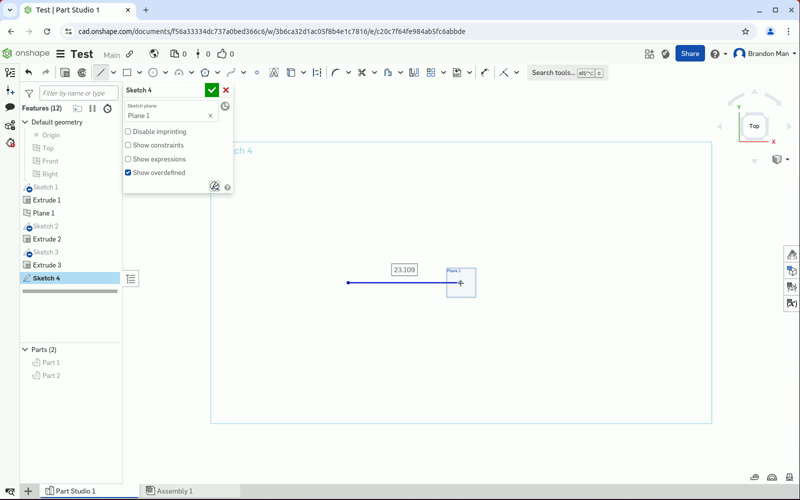
key_down(shift)
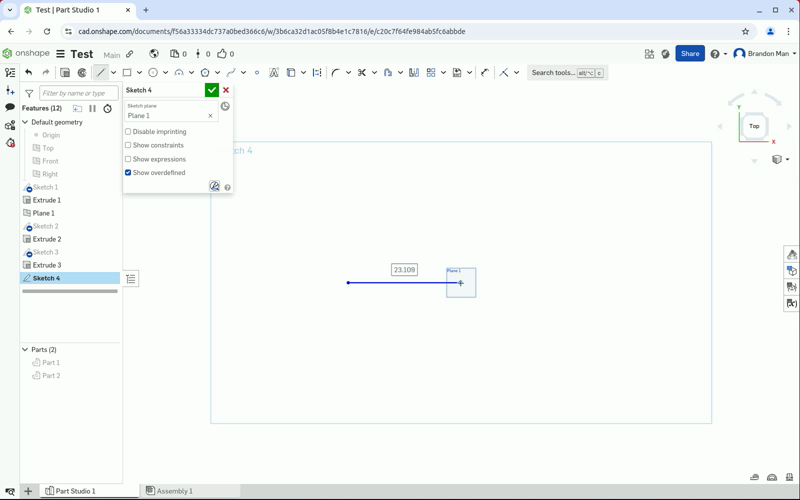
mouse_move(490, 282)
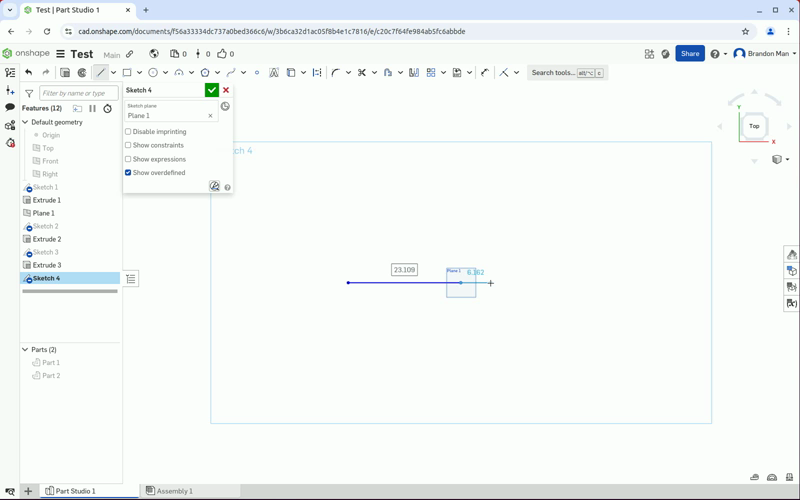
mouse_move(460, 275)
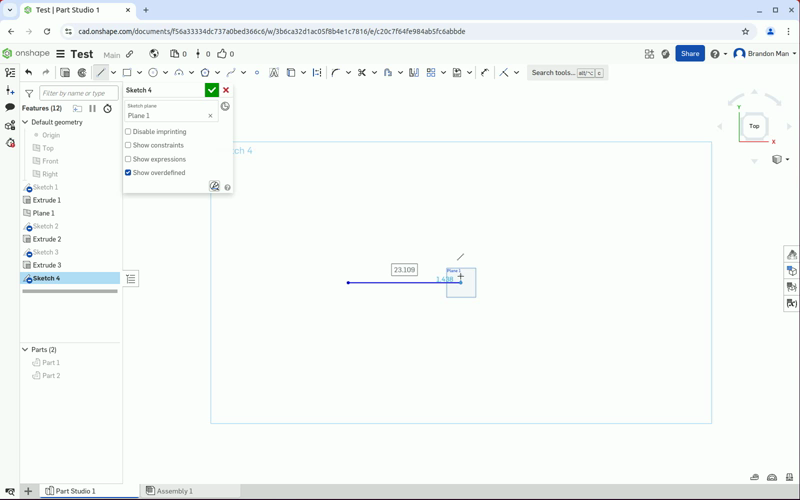
scroll(6)
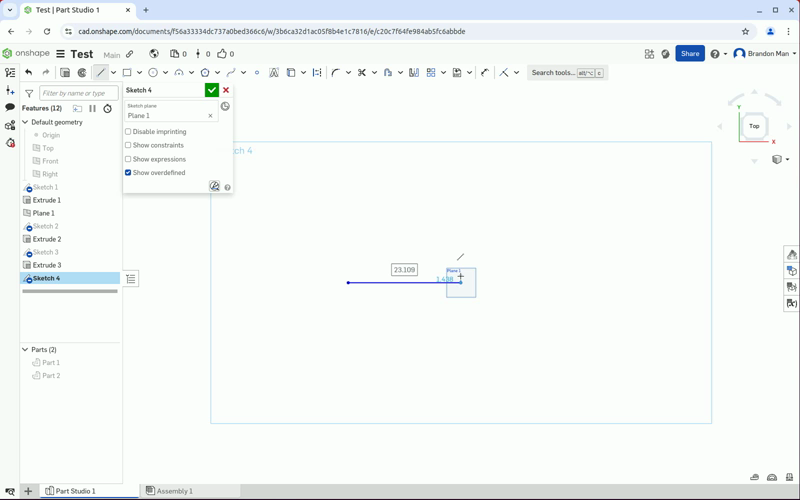
scroll(6)
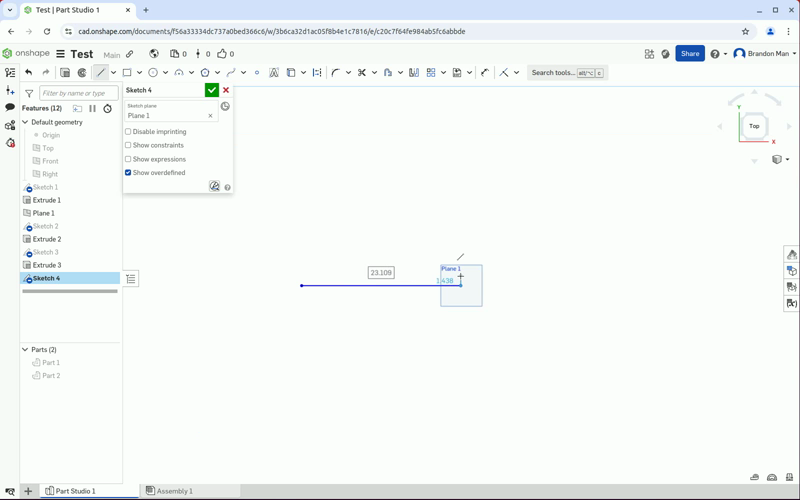
scroll(6)
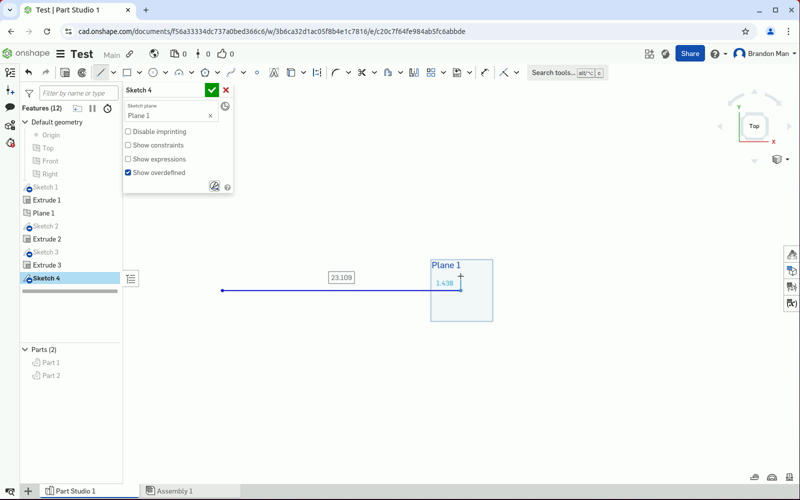
scroll(6)
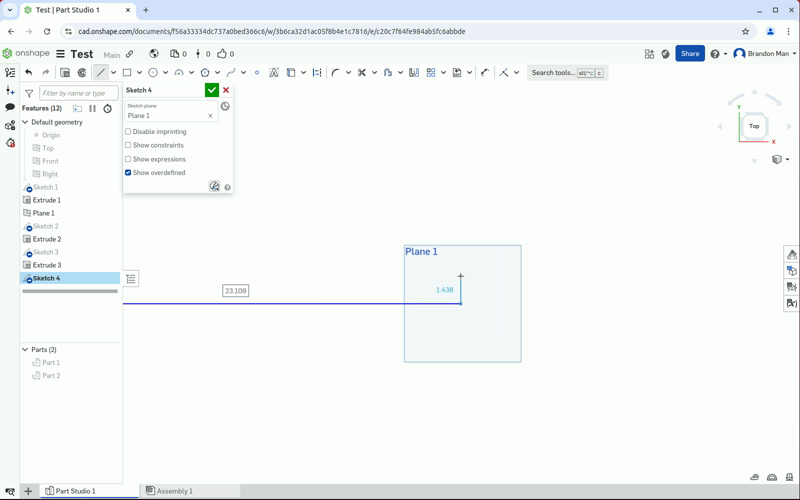
scroll(6)
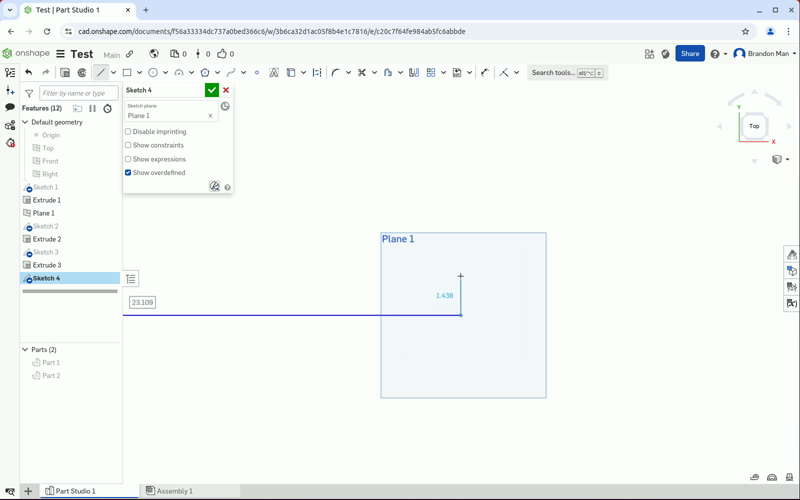
scroll(6)
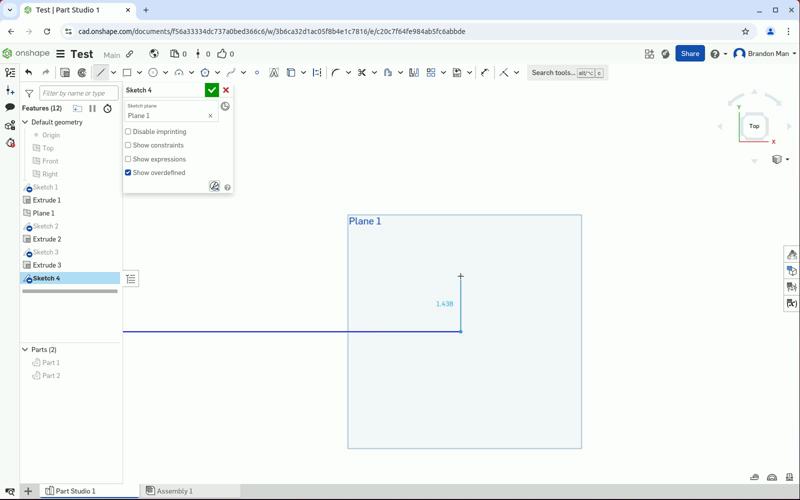
scroll(6)
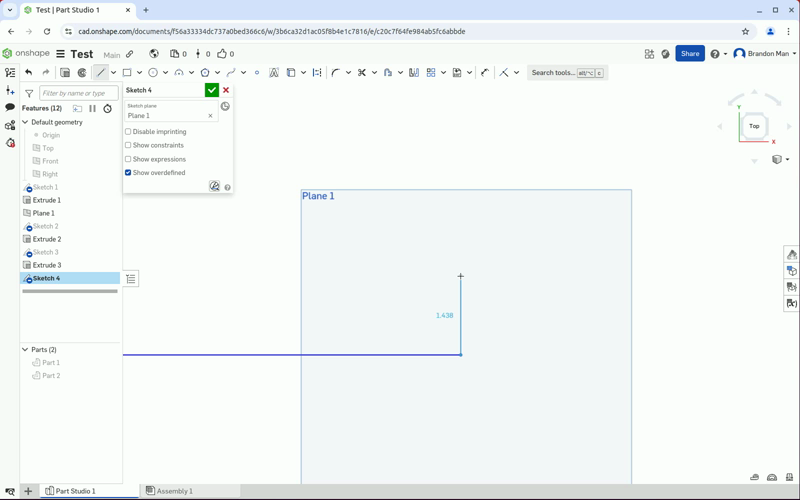
click(460, 275)
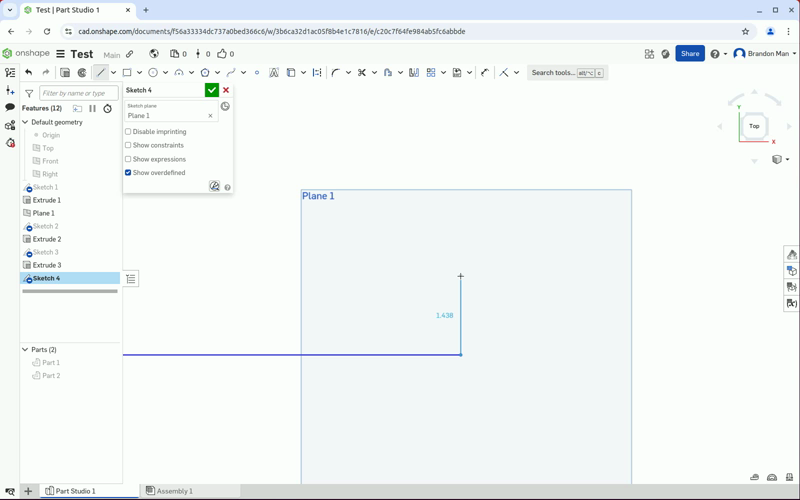
scroll(-6)
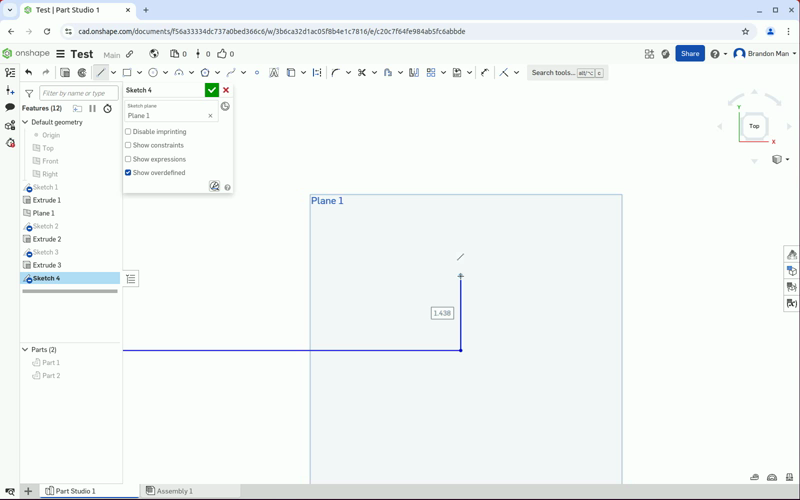
scroll(-6)
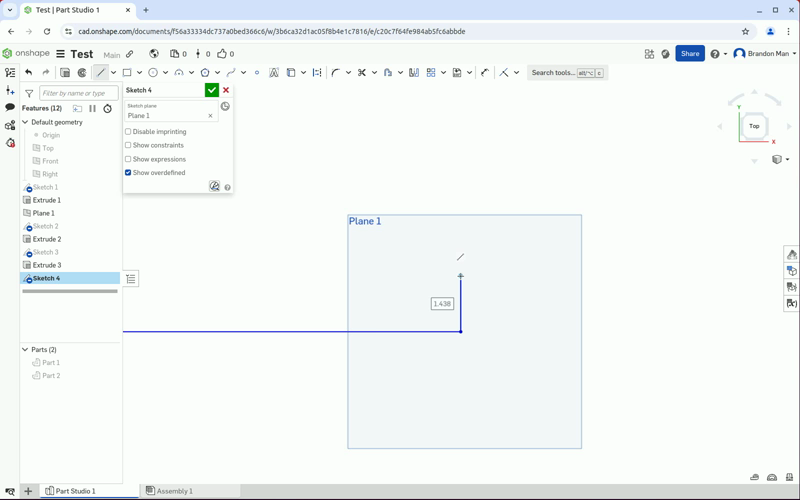
scroll(-6)
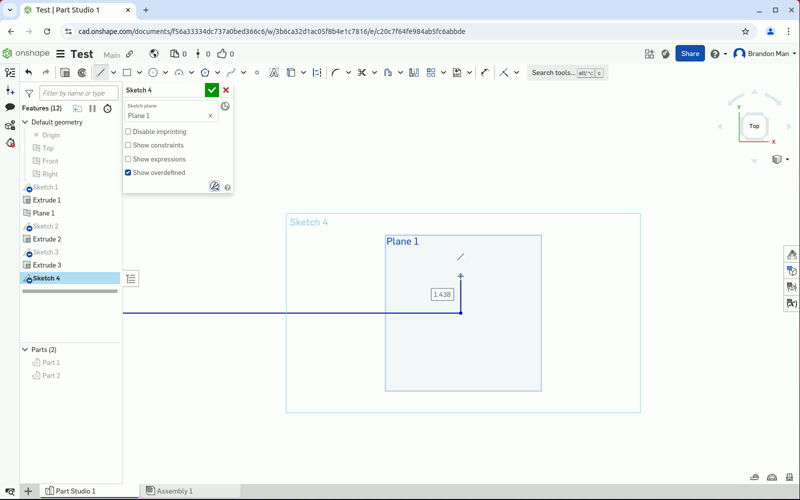
scroll(-6)
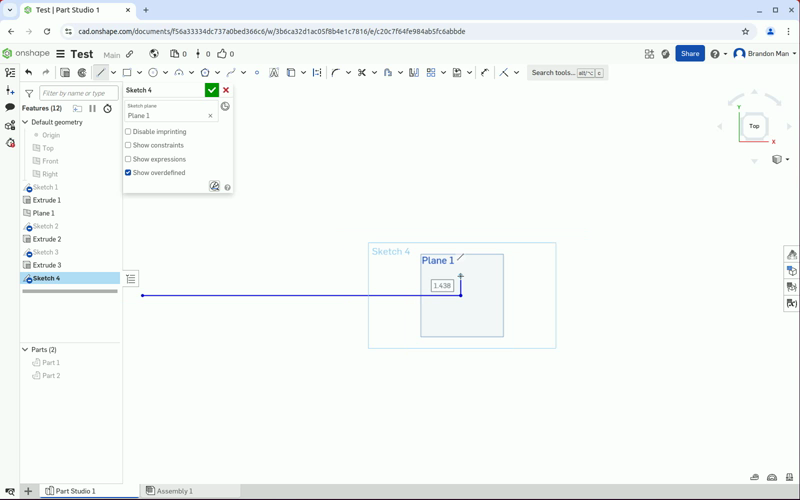
scroll(-6)
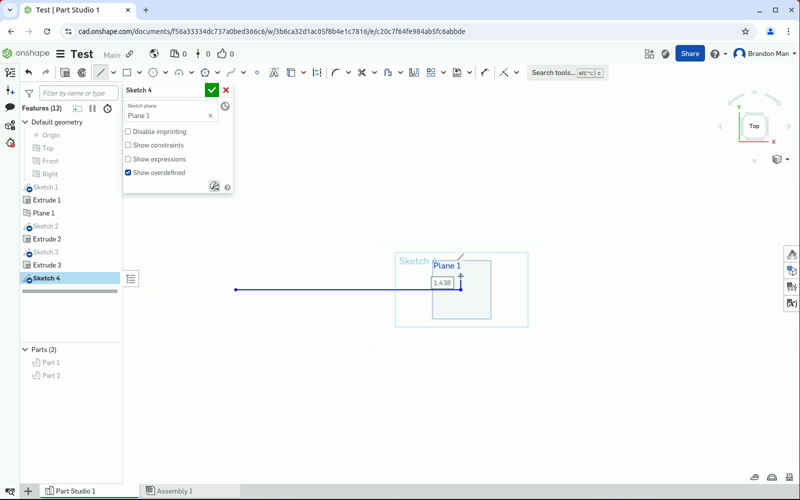
scroll(-6)
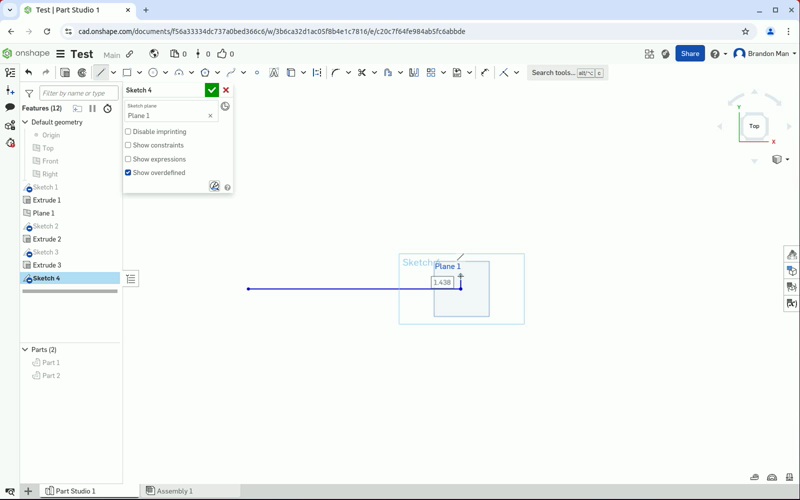
scroll(-6)
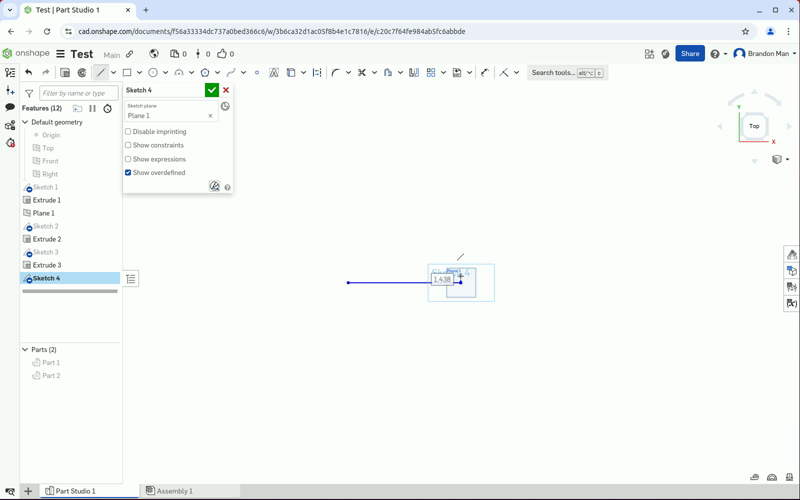
key_up(shift)
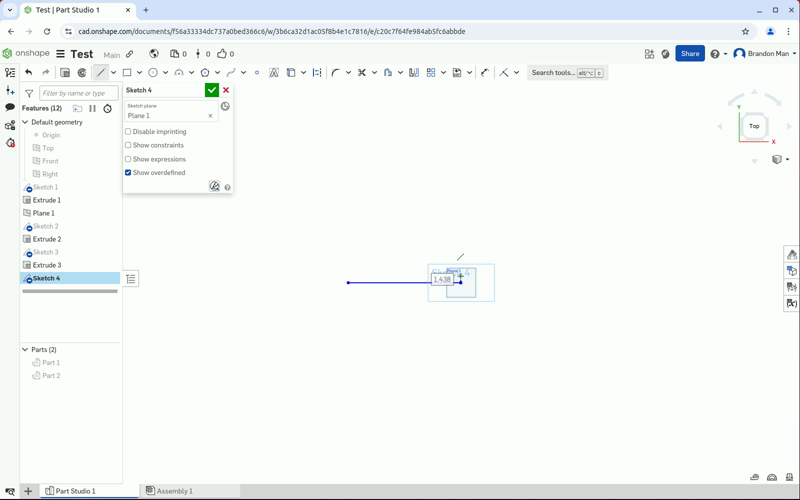
key_down(shift)
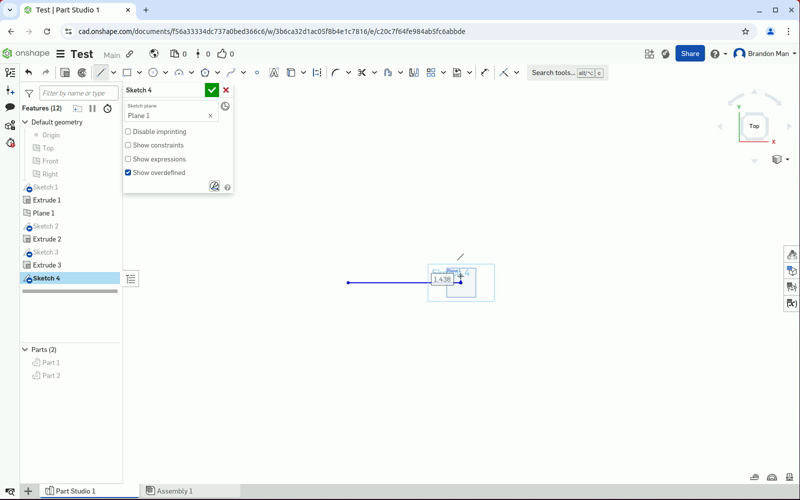
mouse_move(348, 275)
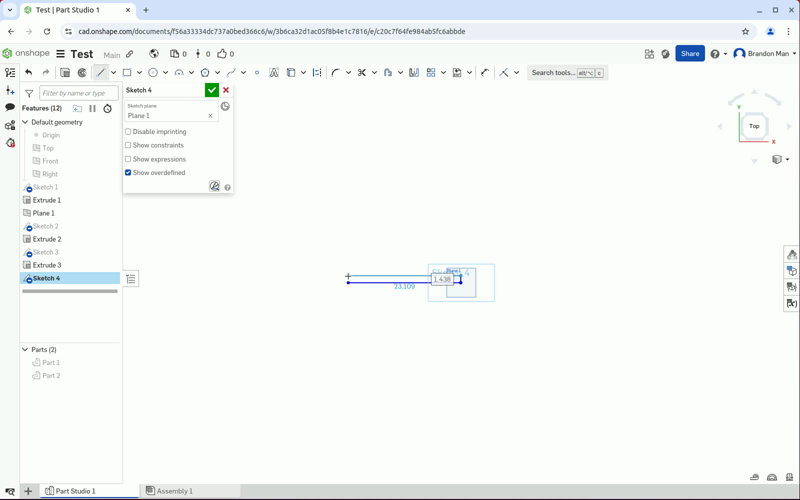
click(348, 275)
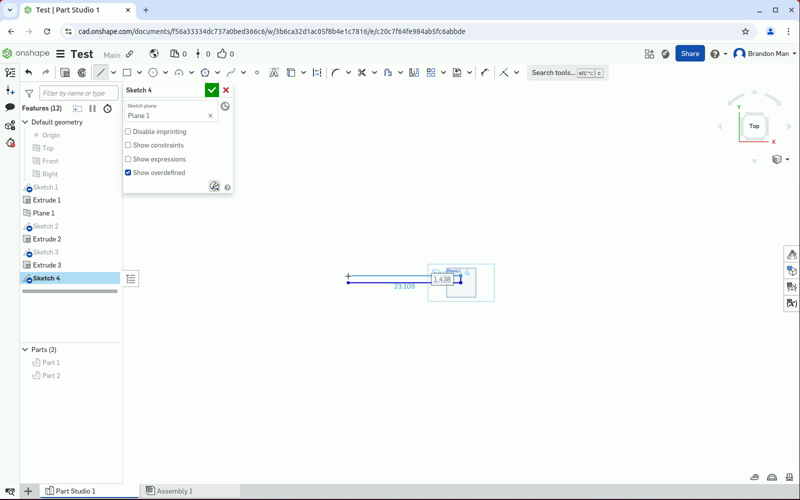
key_up(shift)
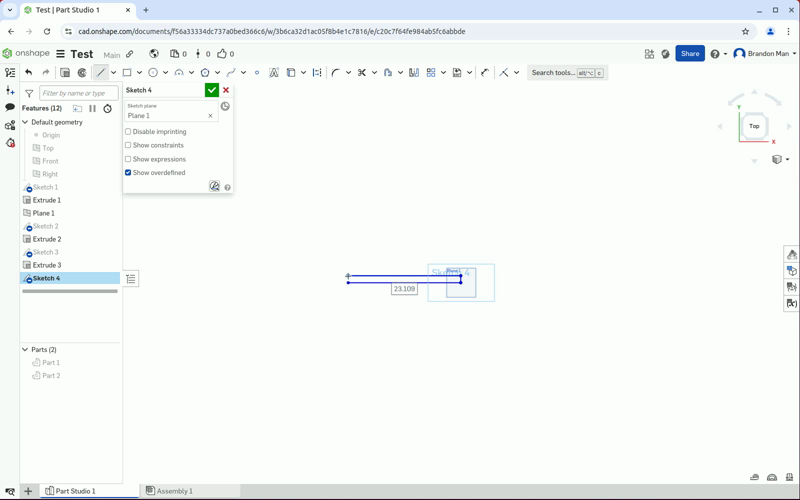
mouse_move(378, 275)
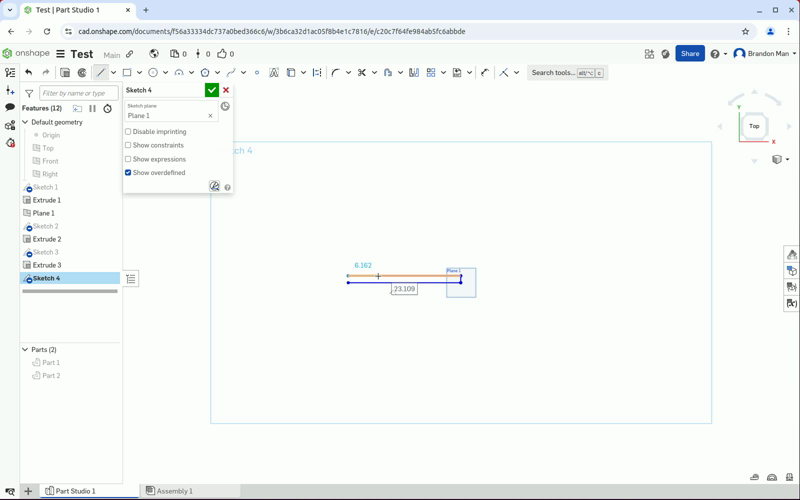
key_down(shift)
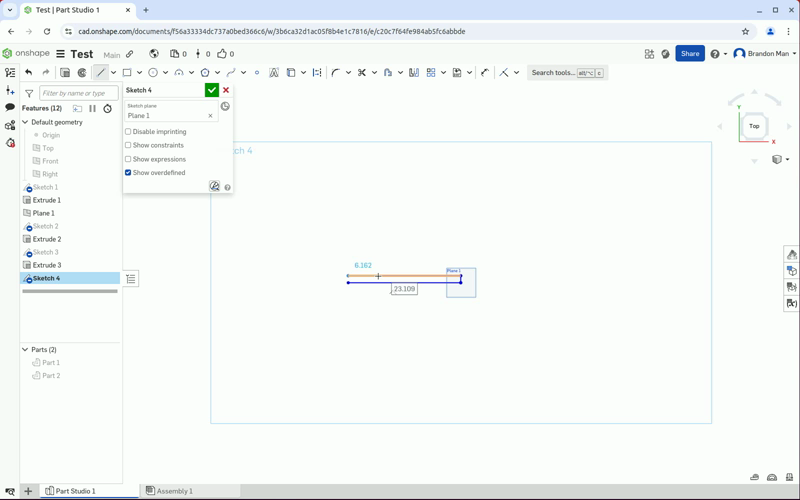
mouse_move(348, 282)
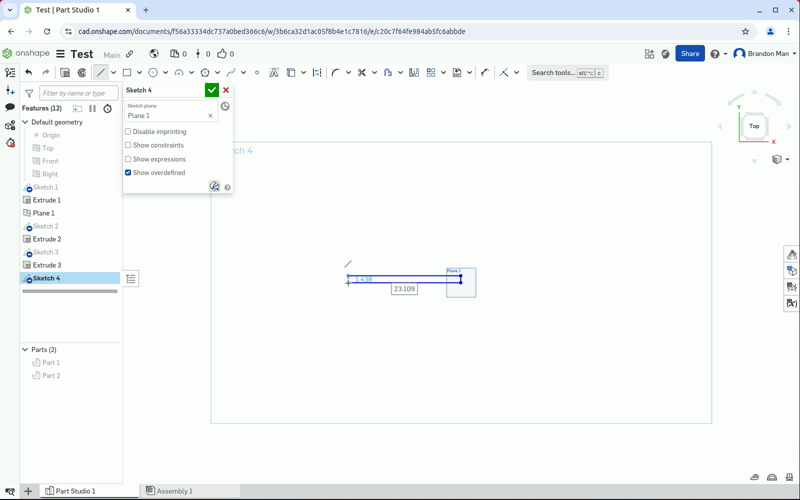
scroll(6)
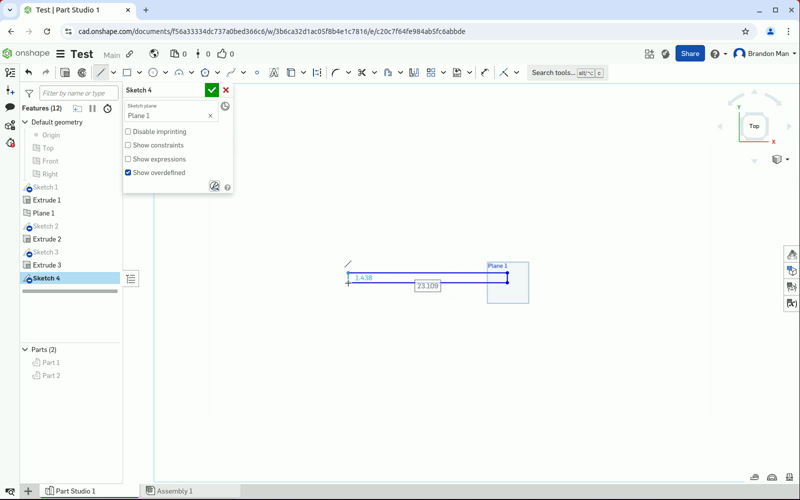
scroll(6)
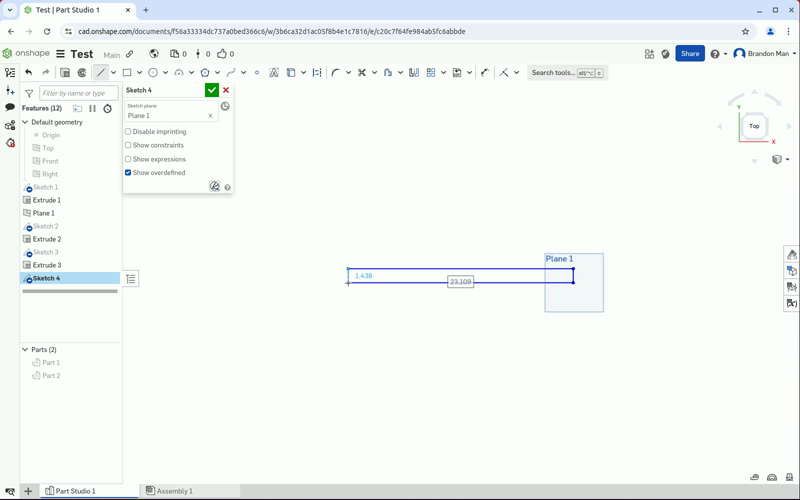
scroll(6)
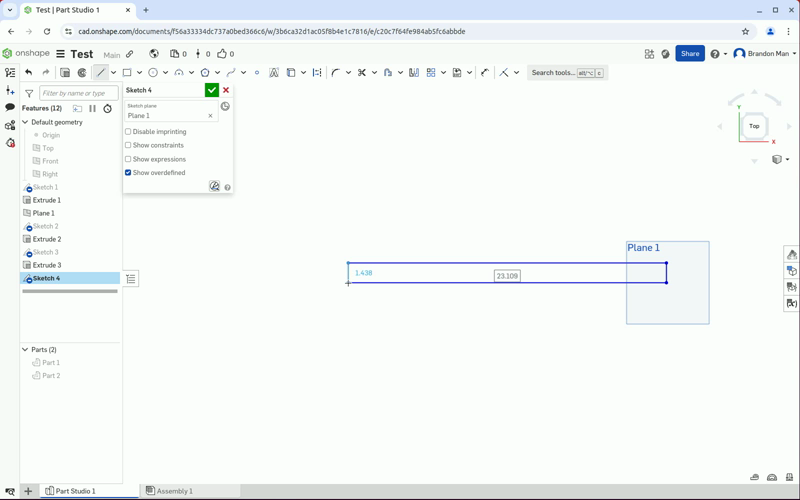
scroll(6)
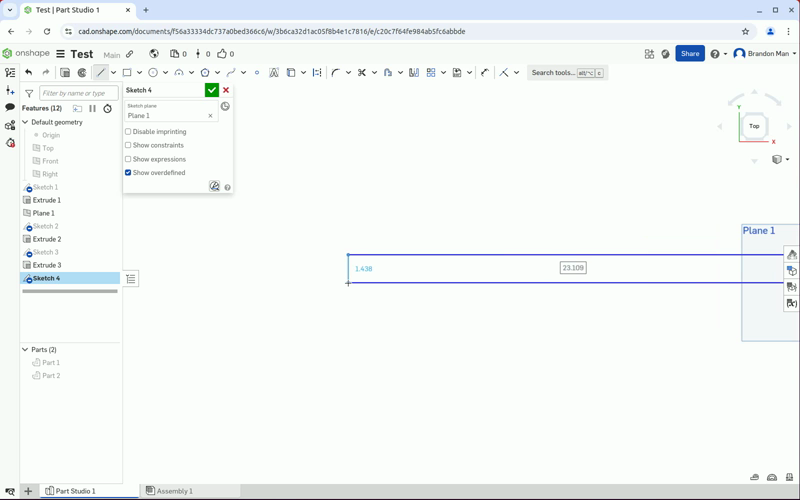
scroll(6)
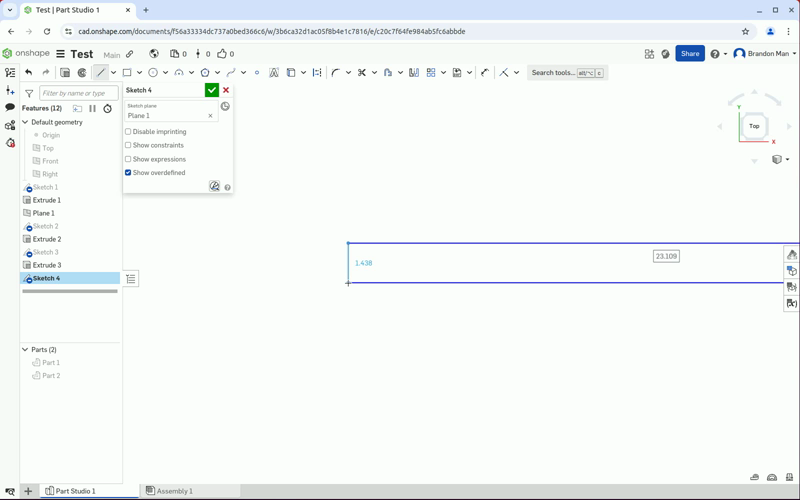
scroll(6)
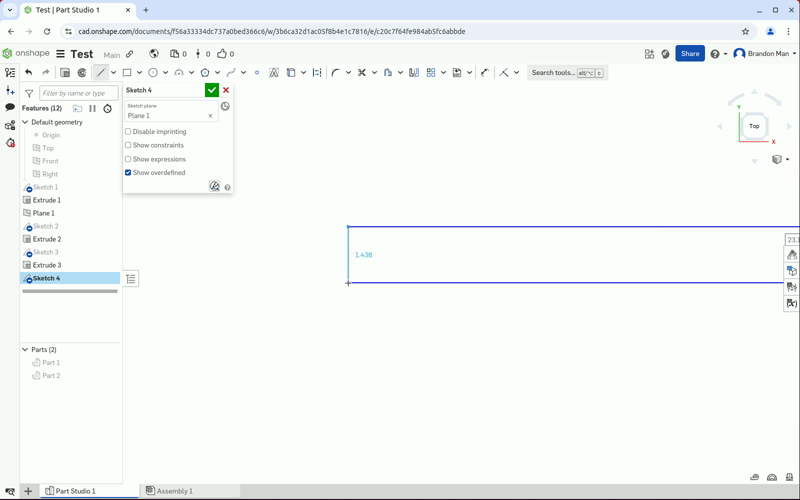
scroll(6)
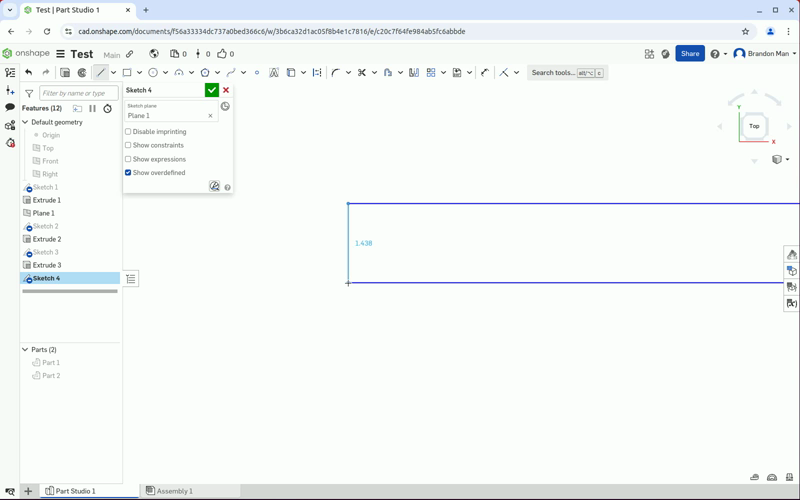
key_up(shift)
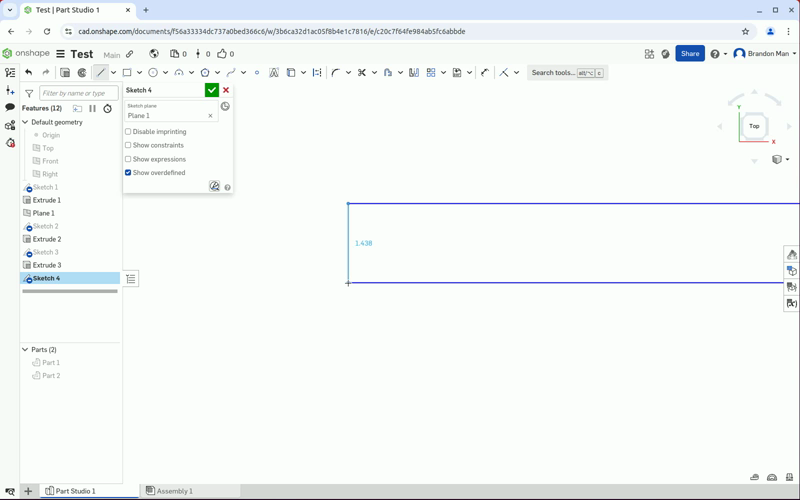
click(348, 282)
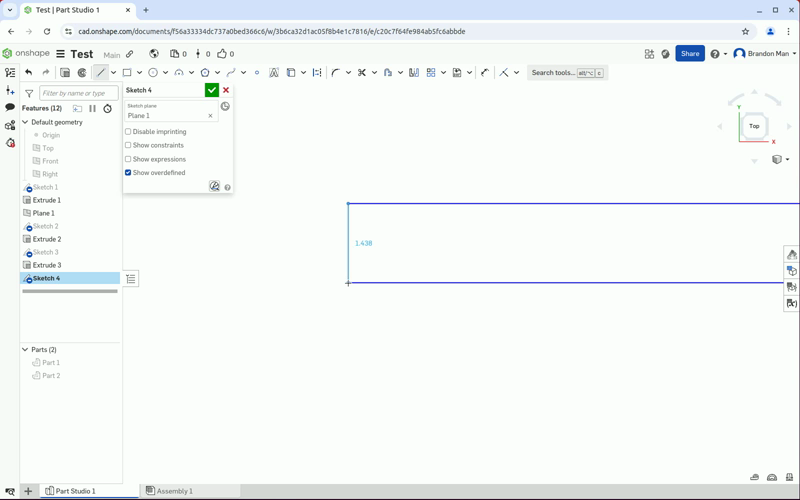
scroll(-6)
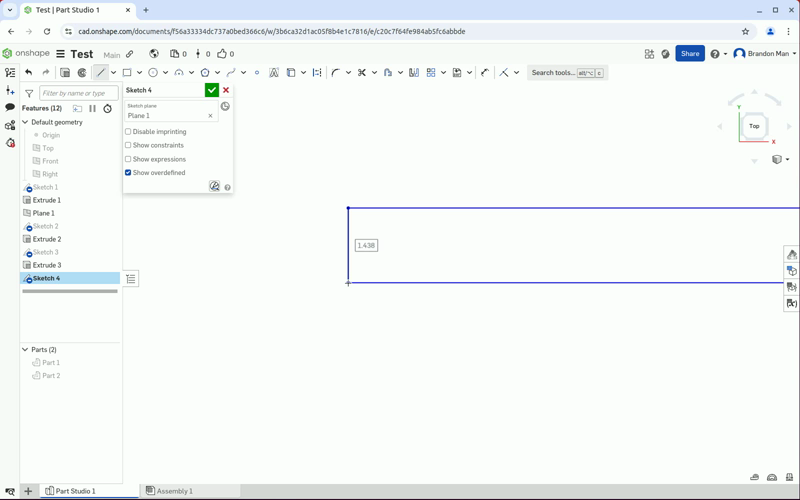
scroll(-6)
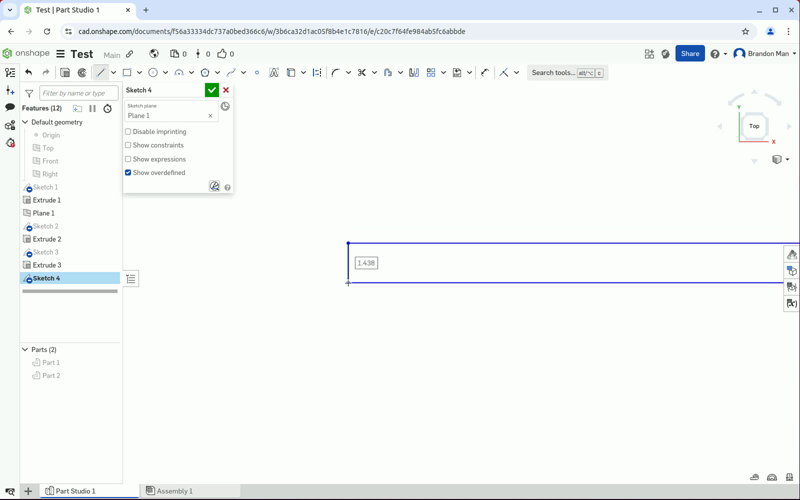
scroll(-6)
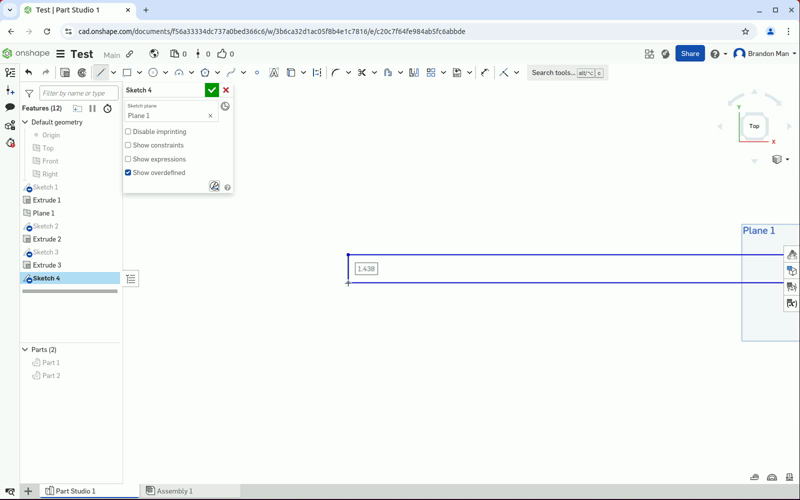
scroll(-6)
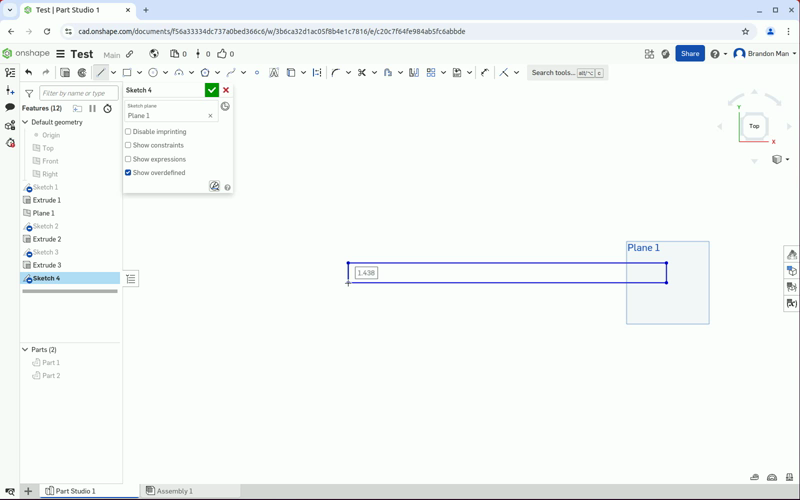
scroll(-6)
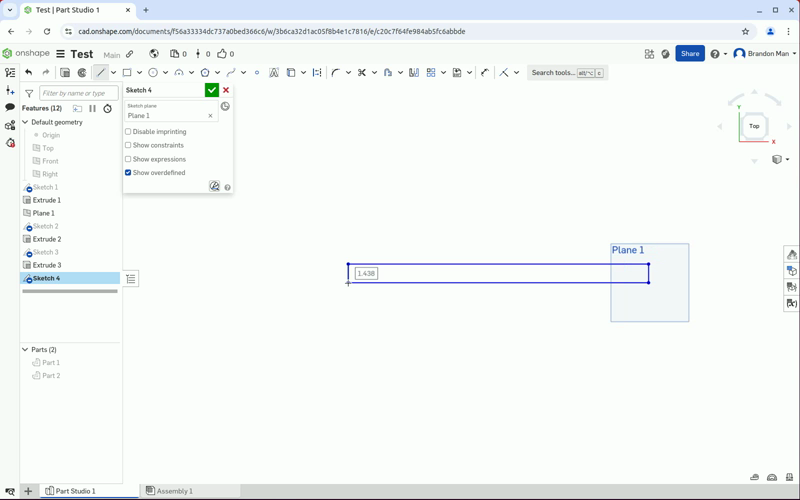
scroll(-6)
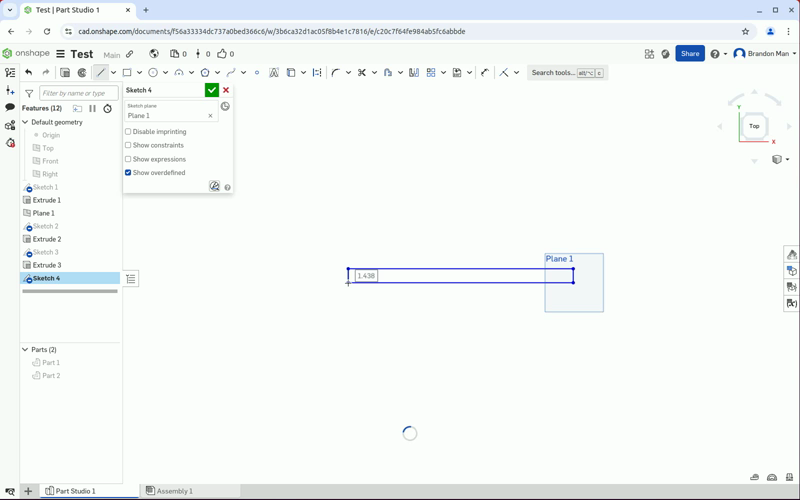
scroll(-6)
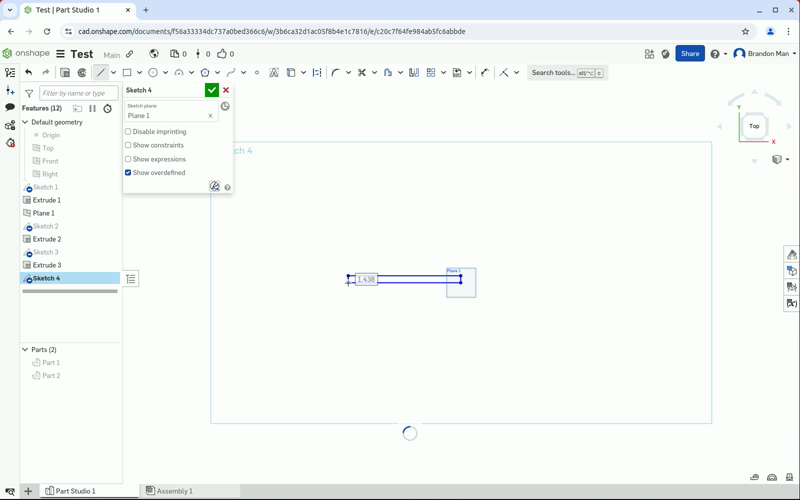
key(esc)
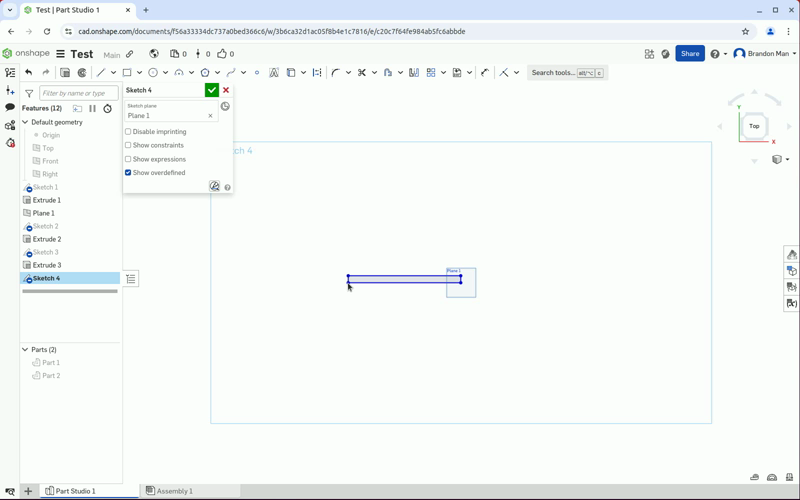
mouse_move(372, 279)
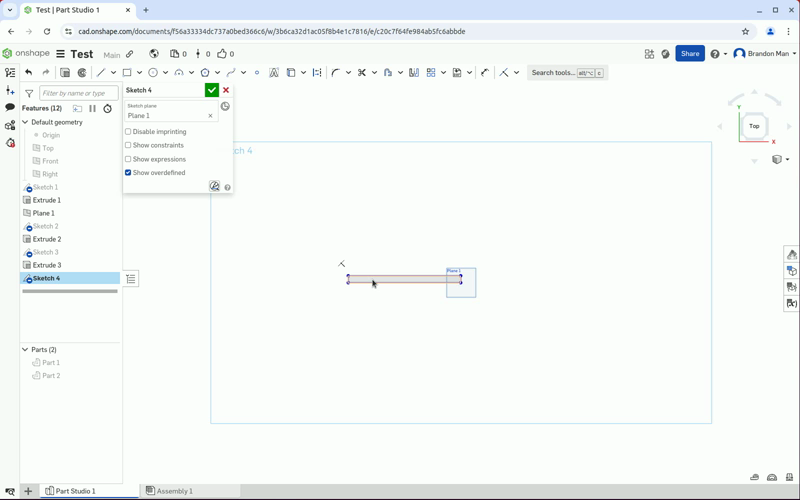
scroll(6)
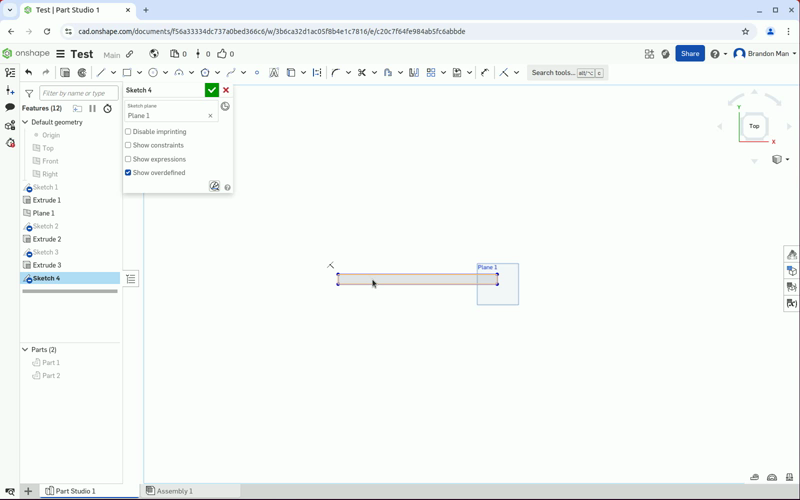
scroll(6)
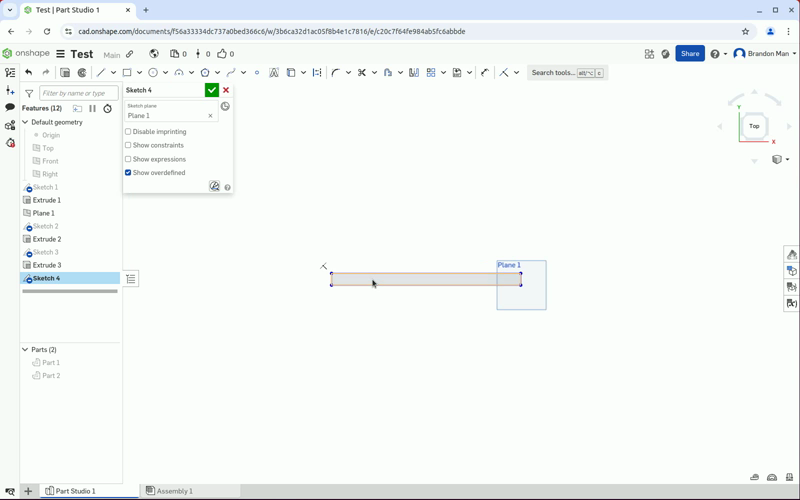
scroll(6)
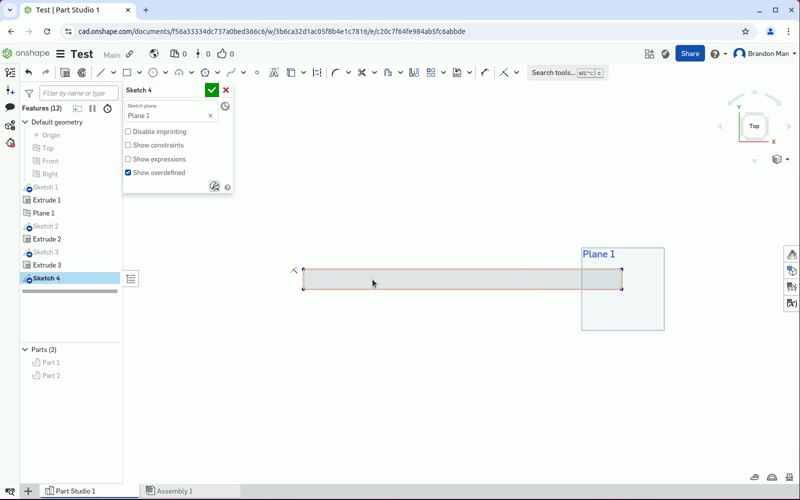
scroll(6)
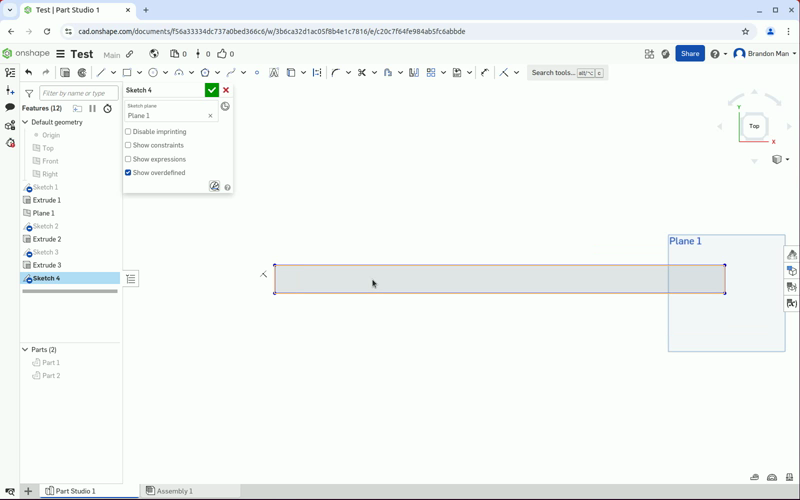
scroll(6)
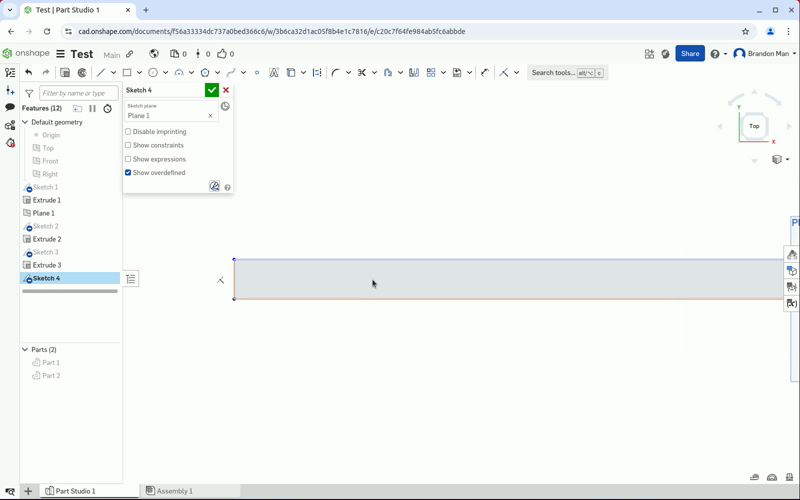
scroll(6)
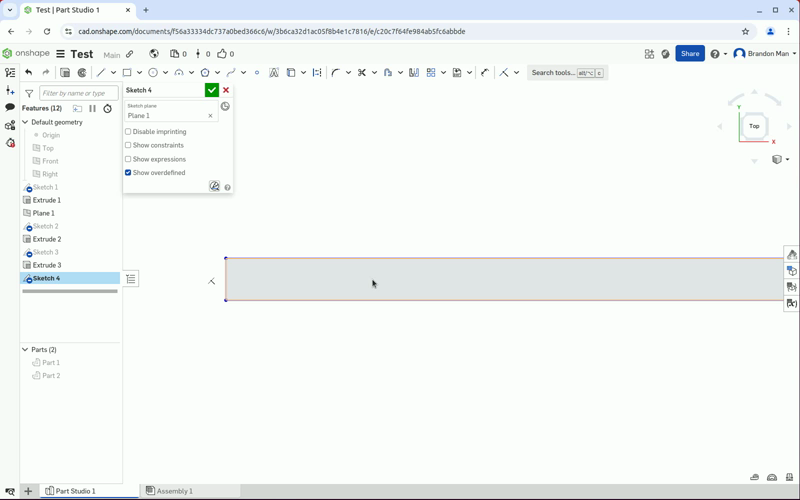
scroll(6)
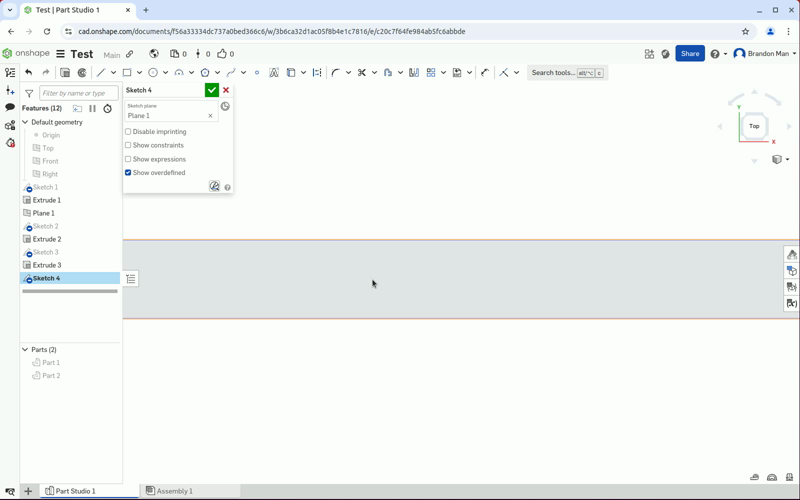
click(372, 279)
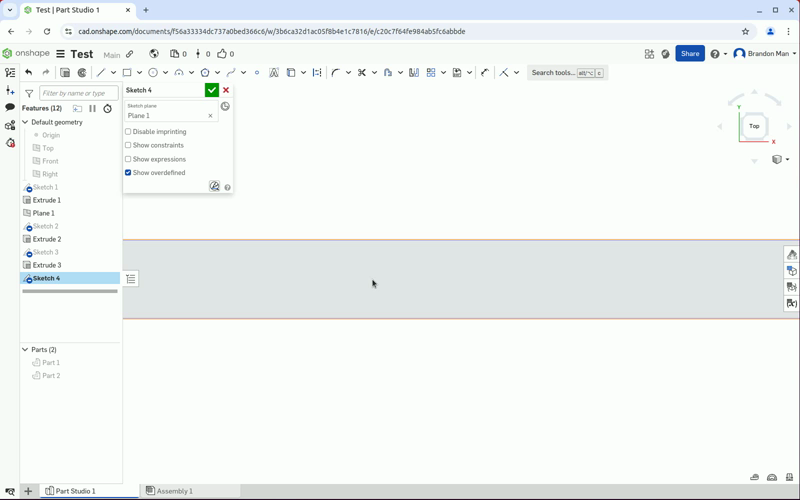
scroll(-6)
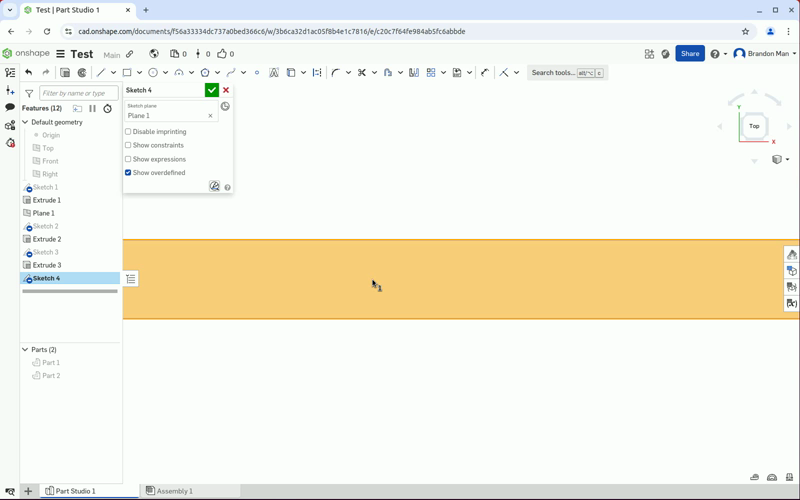
scroll(-6)
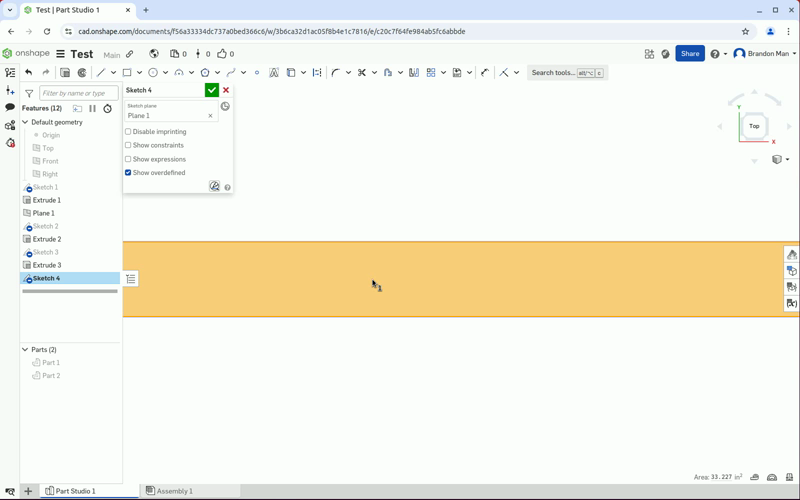
scroll(-6)
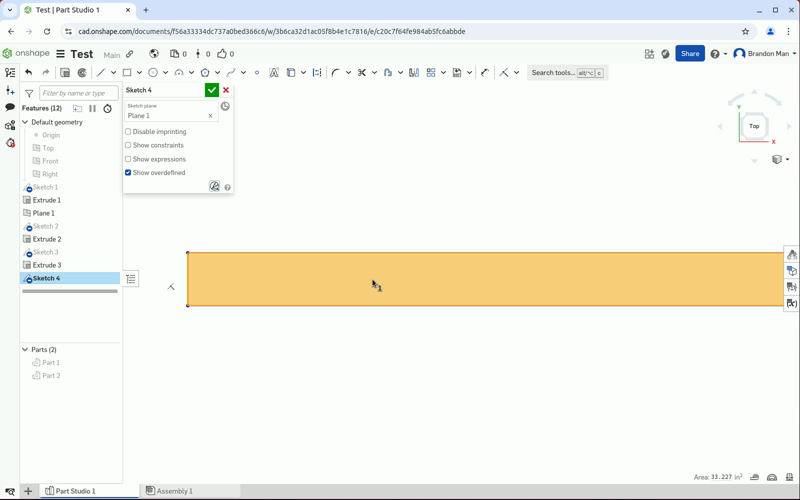
scroll(-6)
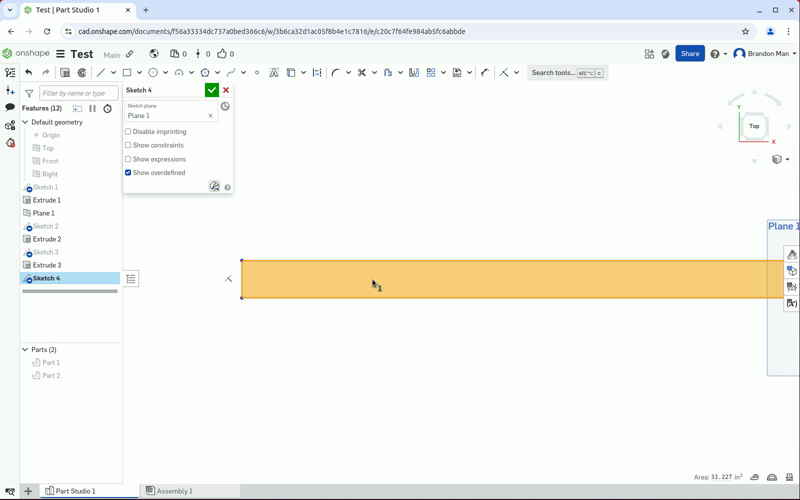
scroll(-6)
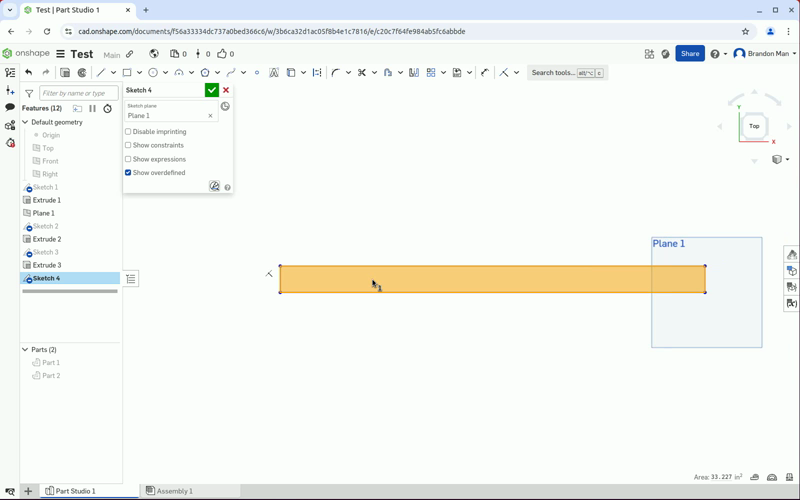
scroll(-6)
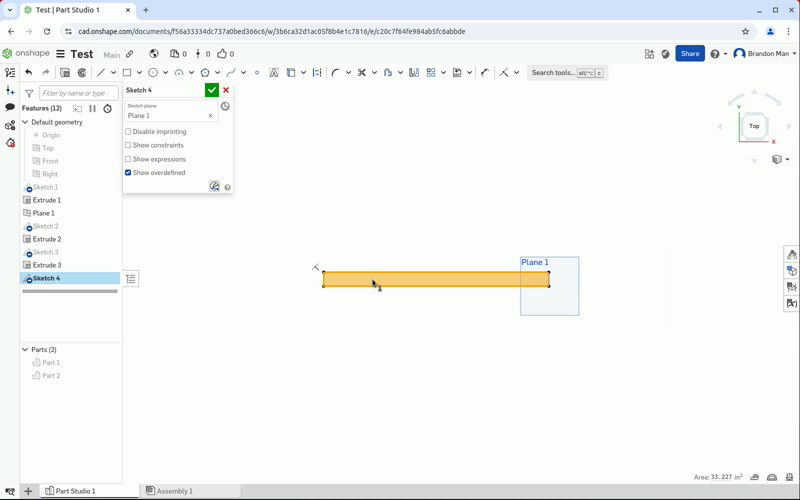
scroll(-6)
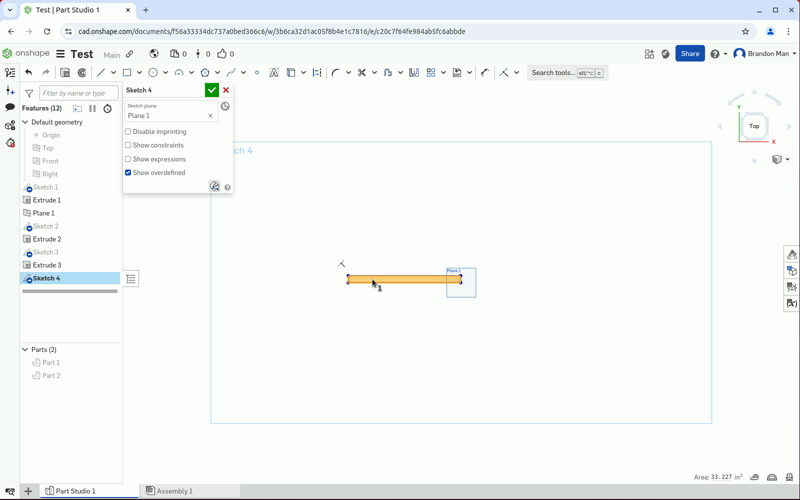
mouse_move(73, 352)
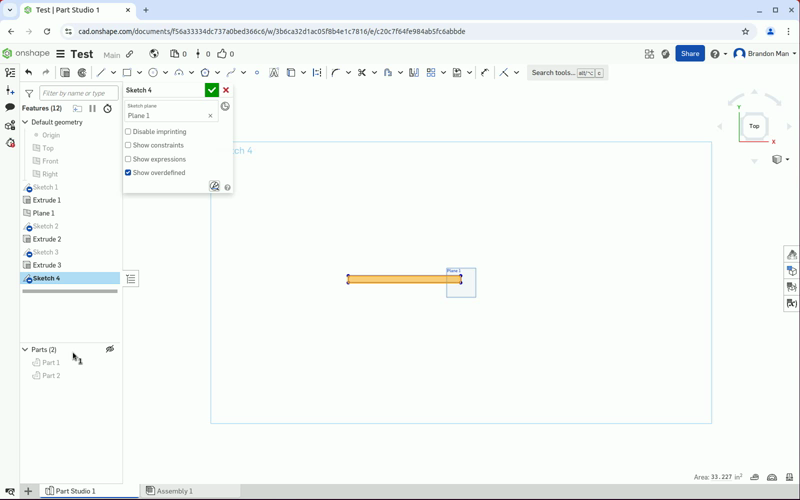
key(shift+y)
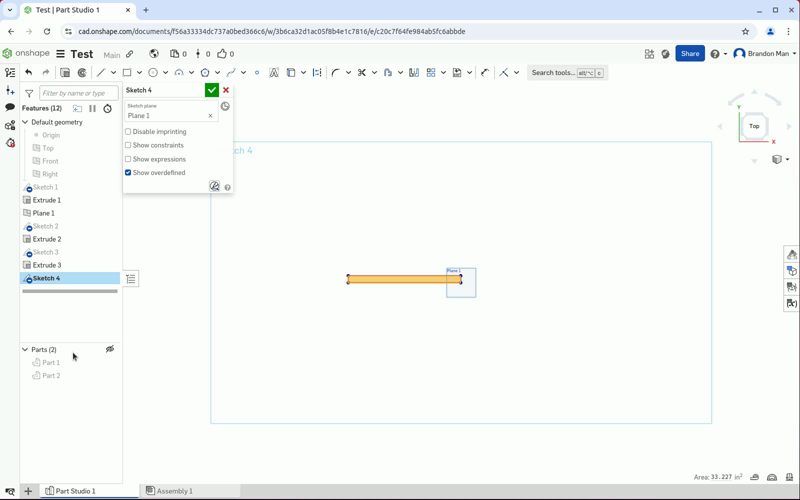
key(shift+e)
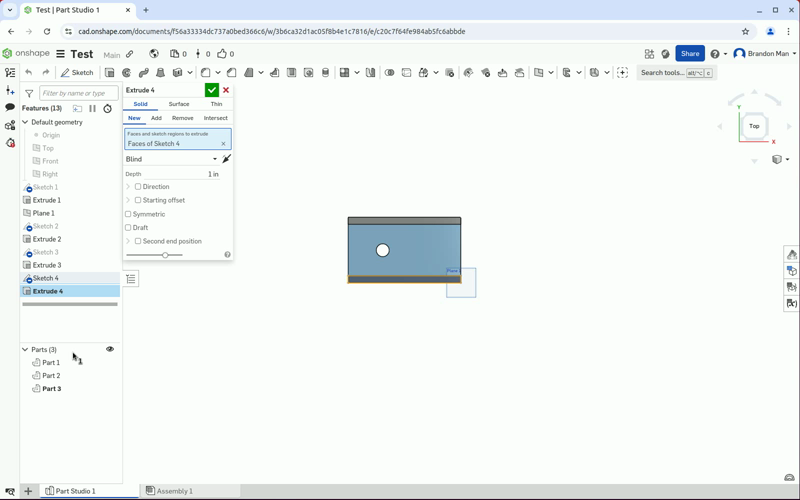
mouse_move(143, 106)
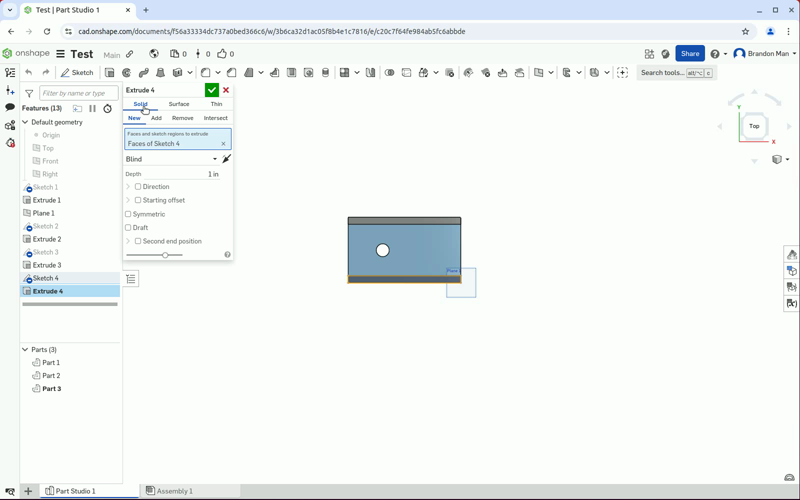
click(143, 106)
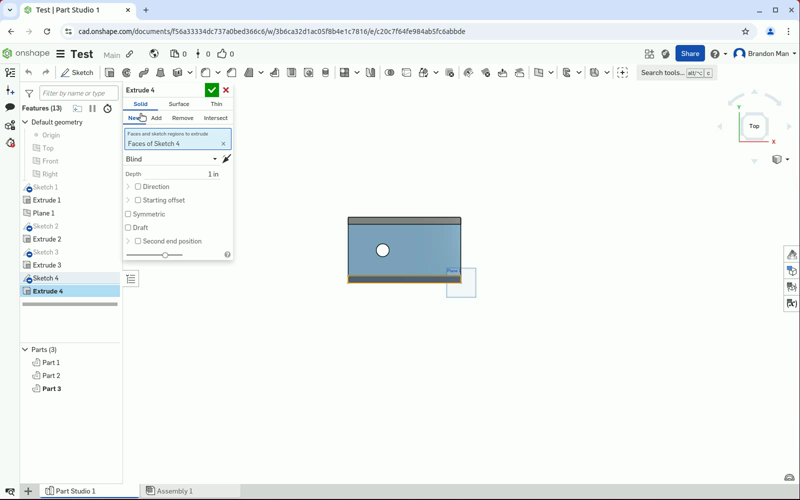
mouse_move(137, 120)
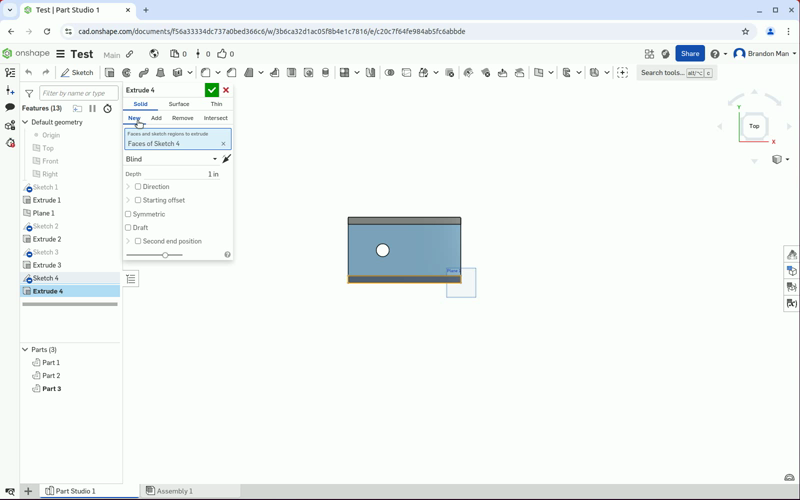
click(137, 120)
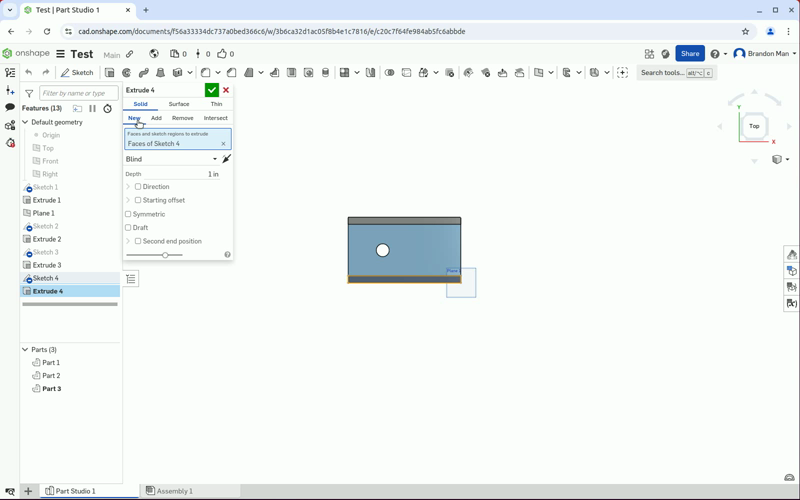
key(tab, 4)
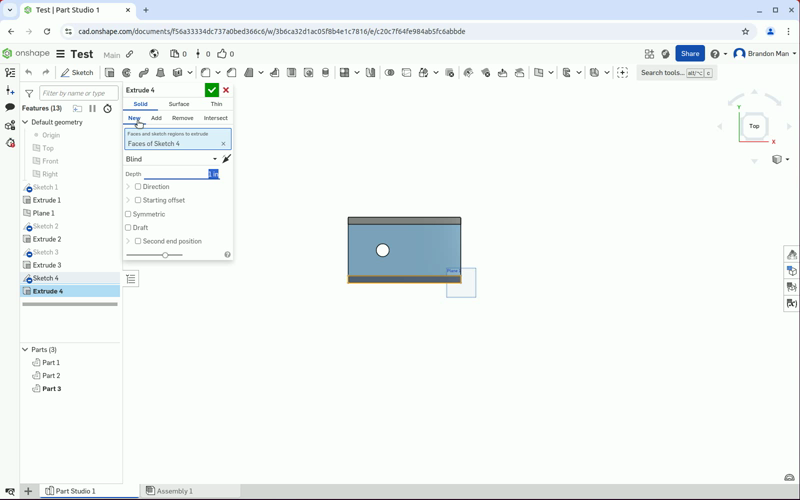
text(2.407)
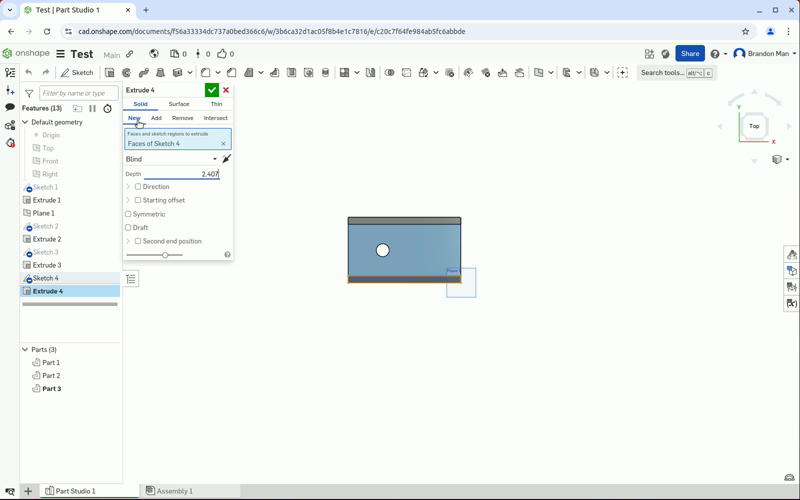
key(enter)
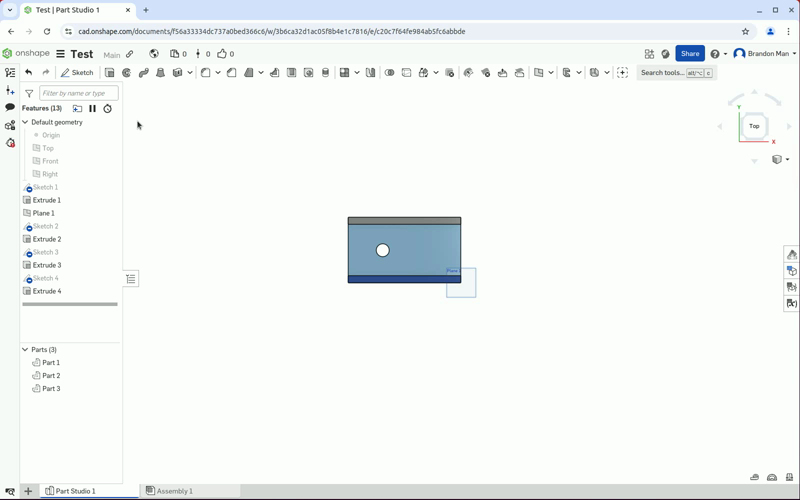
key(shift+h)
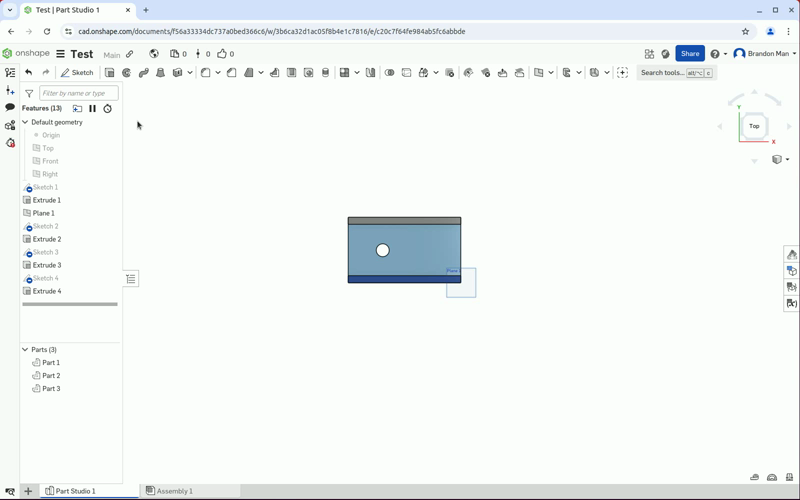
key(shift+h)
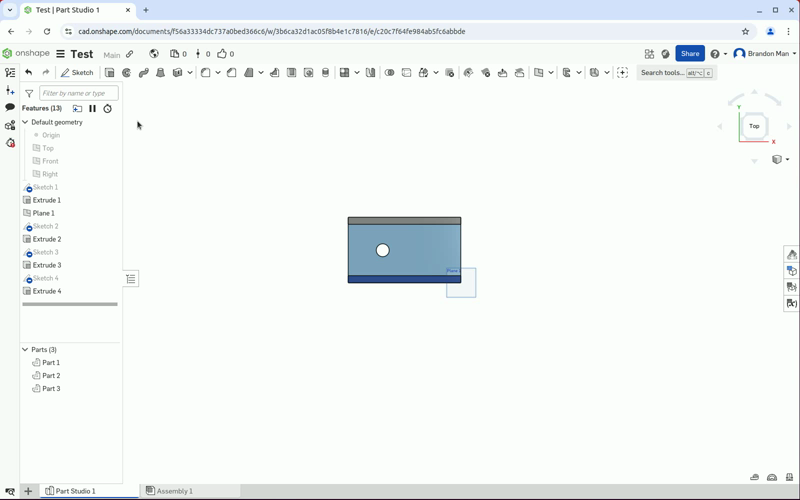
mouse_move(73, 189)
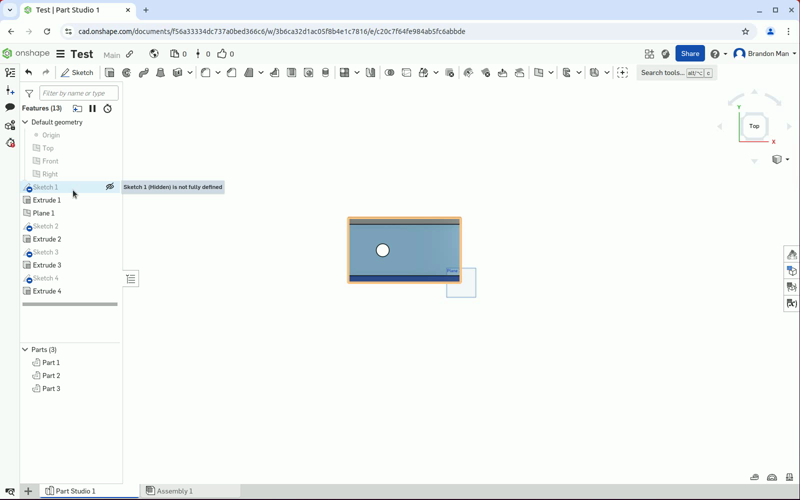
click(73, 189)
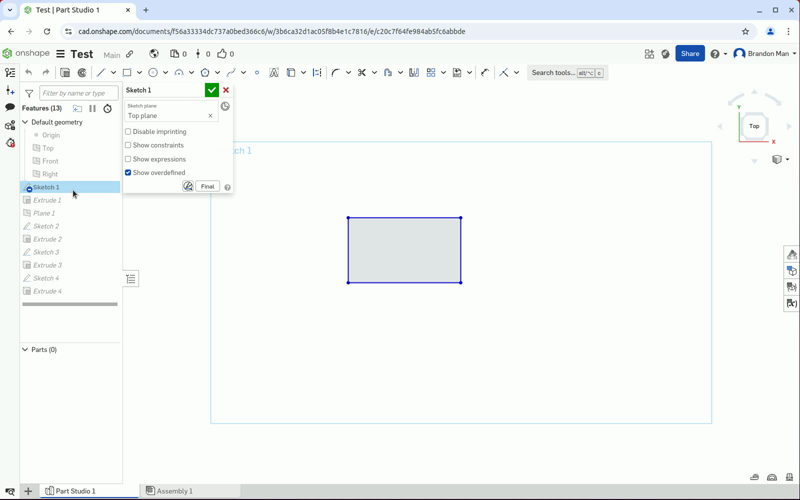
mouse_move(229, 92)
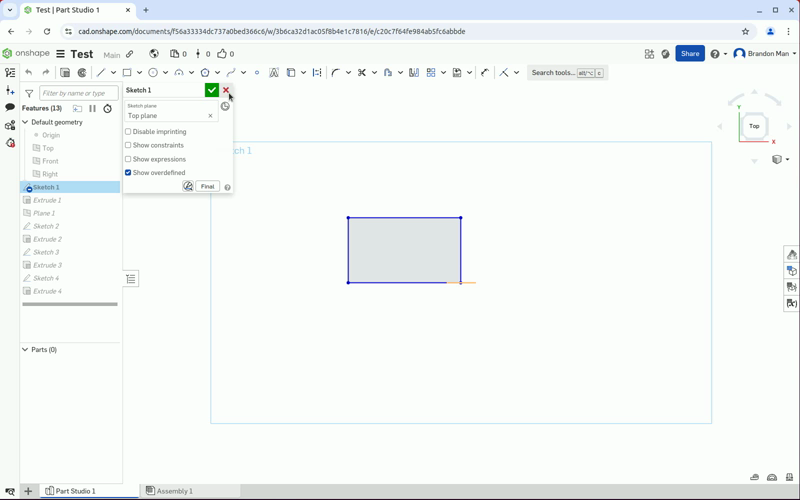
click(229, 92)
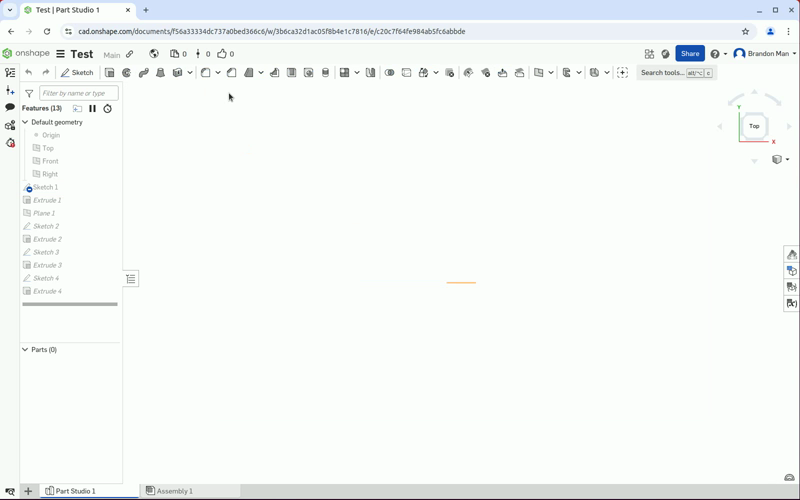
key(shift+s)
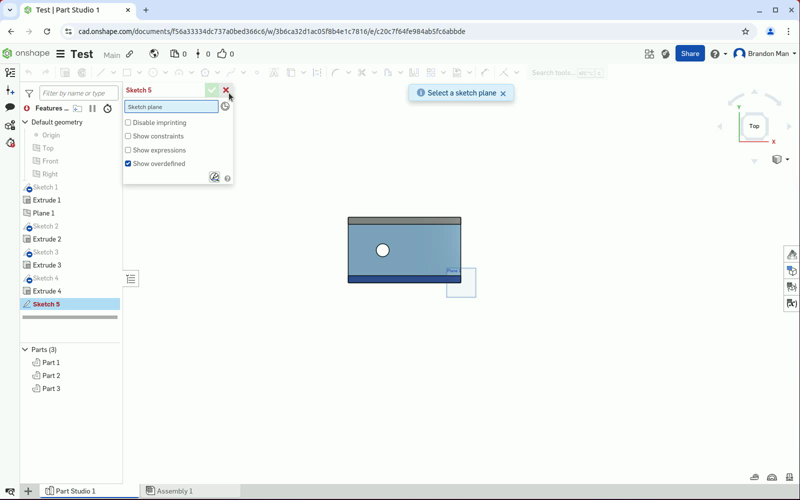
mouse_move(73, 215)
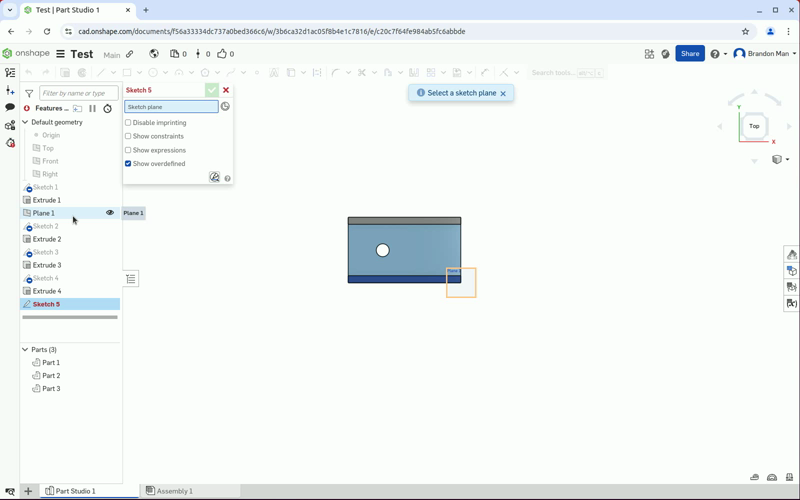
click(73, 215)
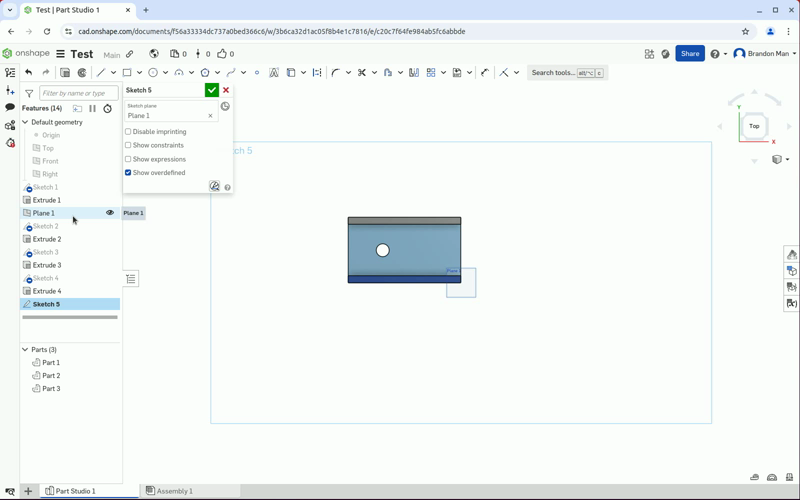
mouse_move(73, 352)
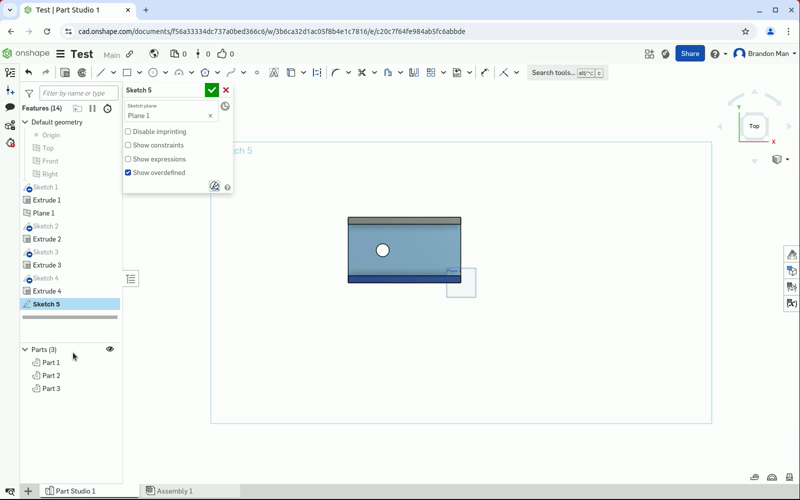
key(y)
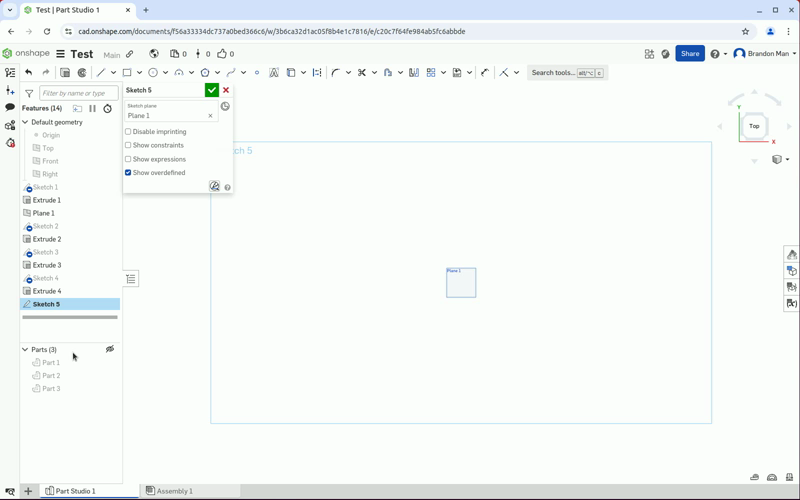
key(l)
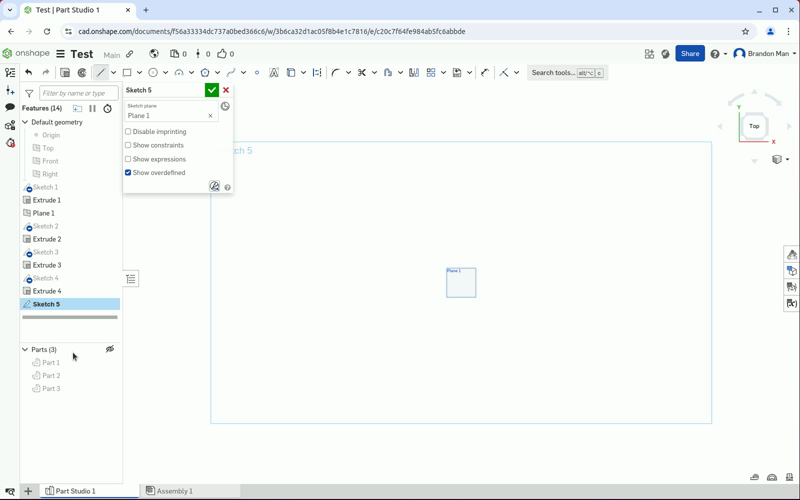
key_down(shift)
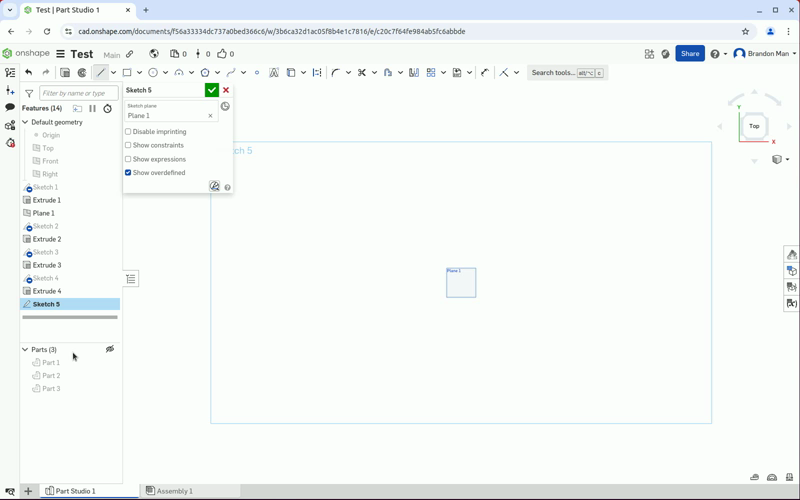
mouse_move(348, 228)
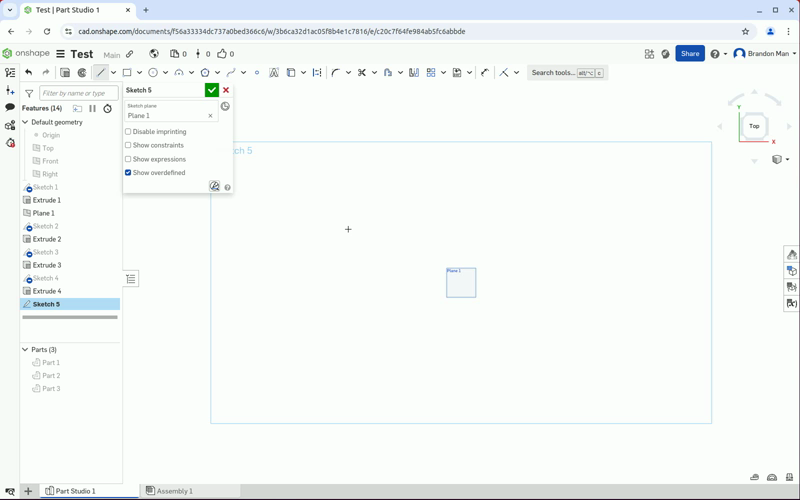
click(348, 228)
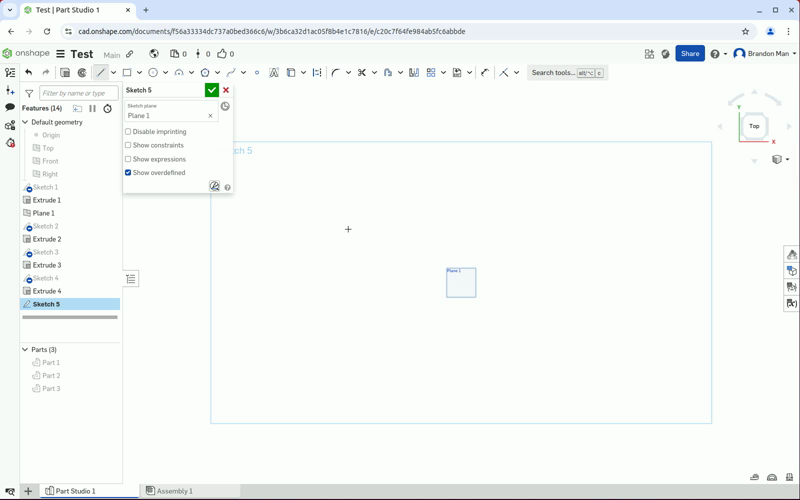
key_up(shift)
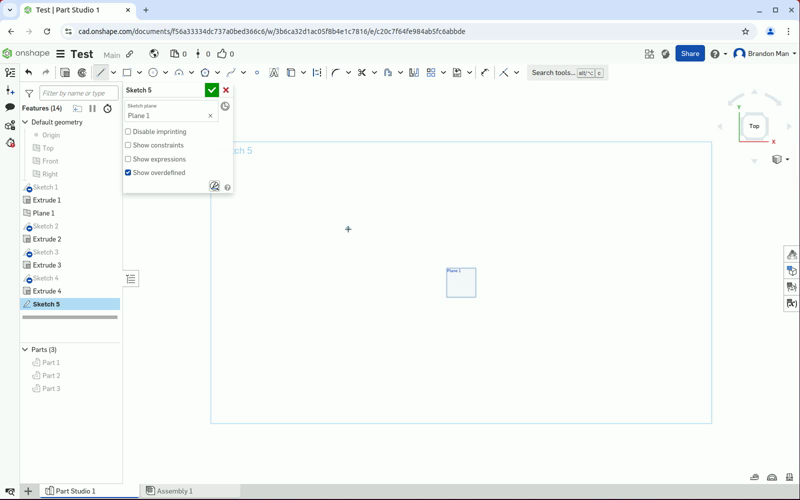
key_down(shift)
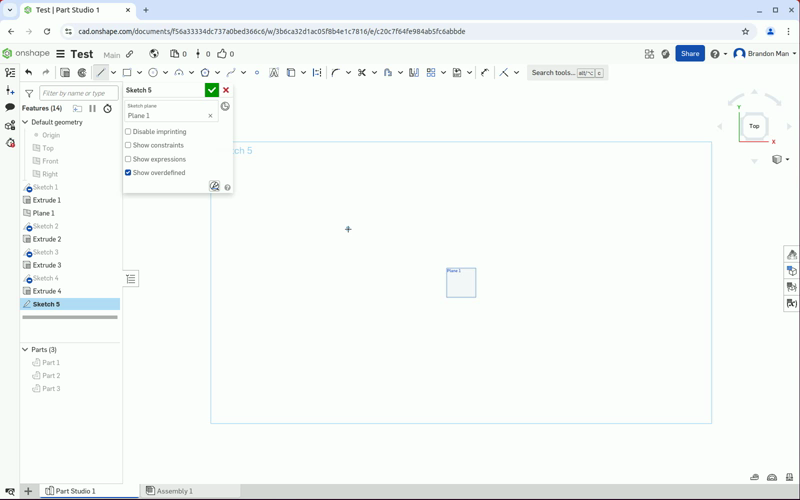
mouse_move(460, 228)
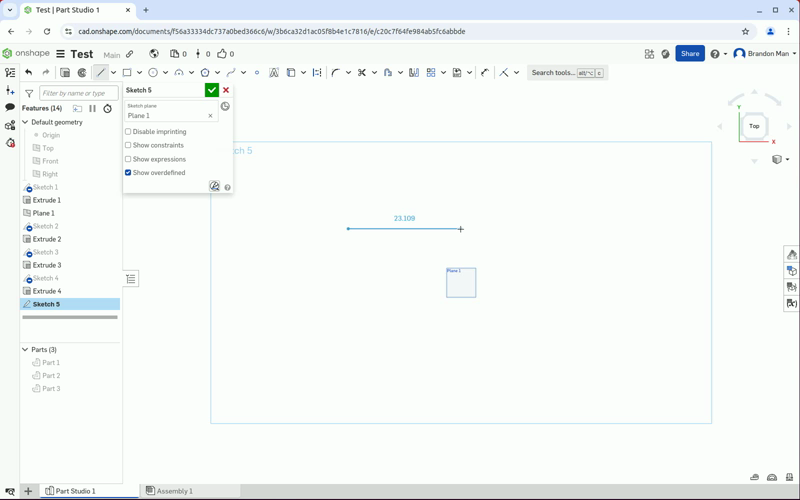
click(460, 228)
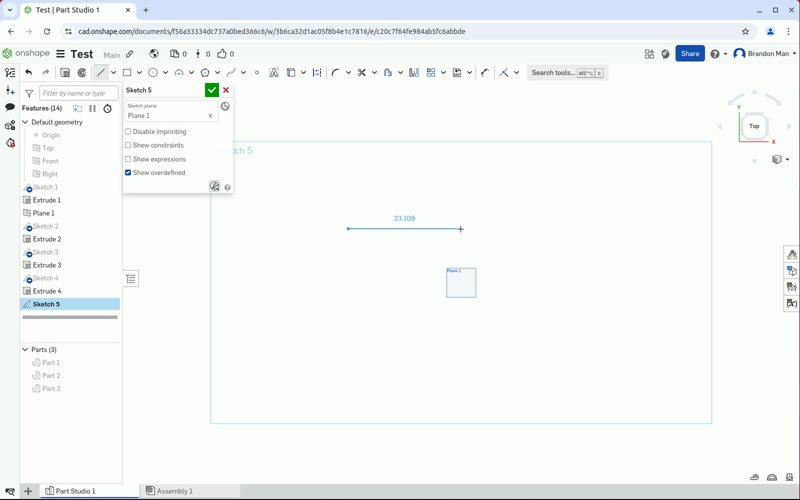
key_up(shift)
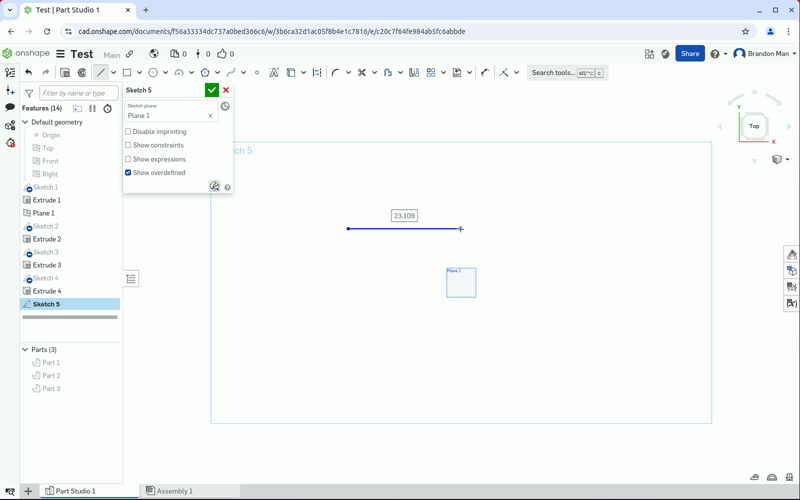
key_down(shift)
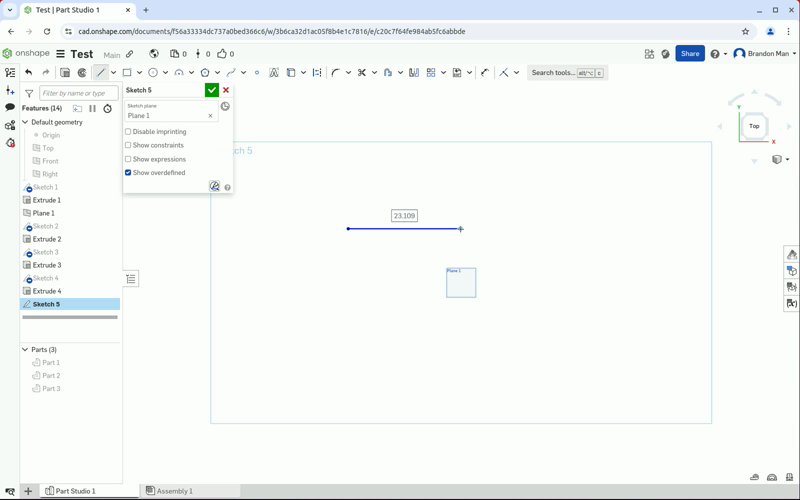
mouse_move(490, 228)
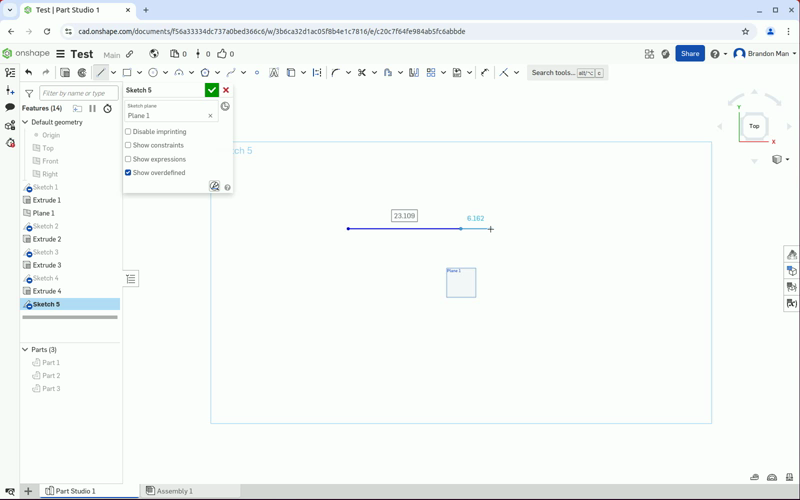
mouse_move(460, 225)
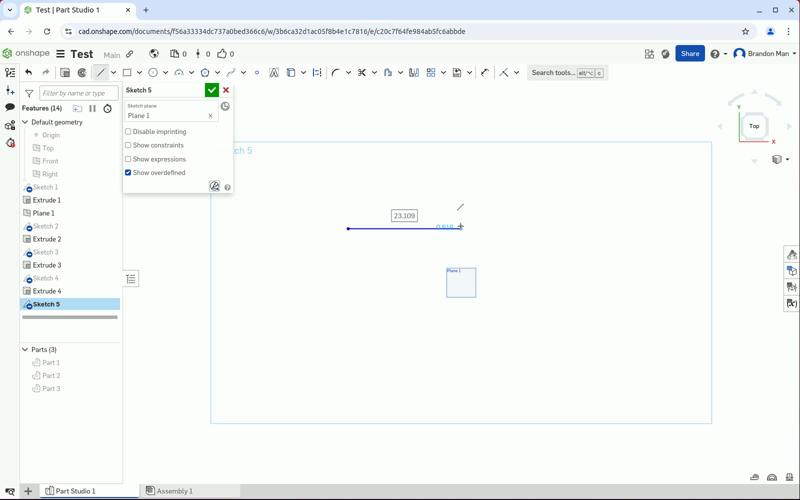
scroll(6)
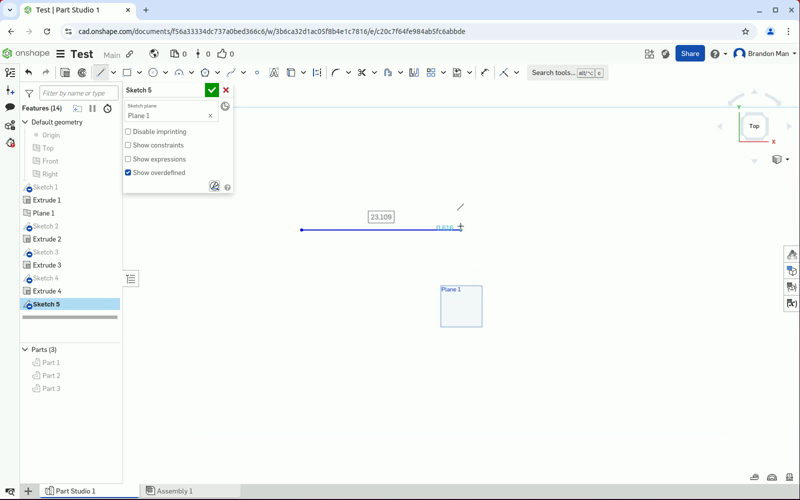
scroll(6)
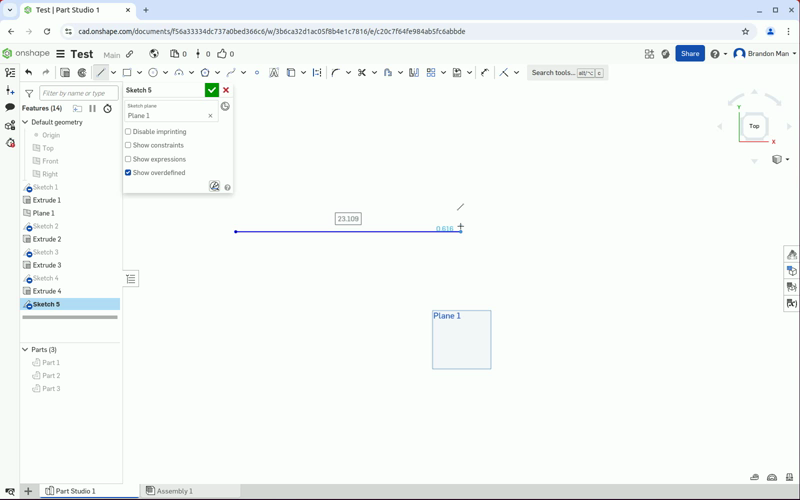
scroll(6)
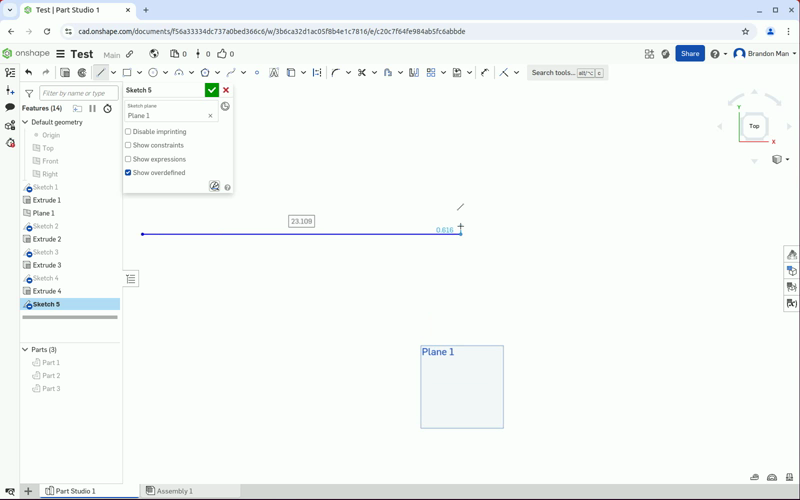
scroll(6)
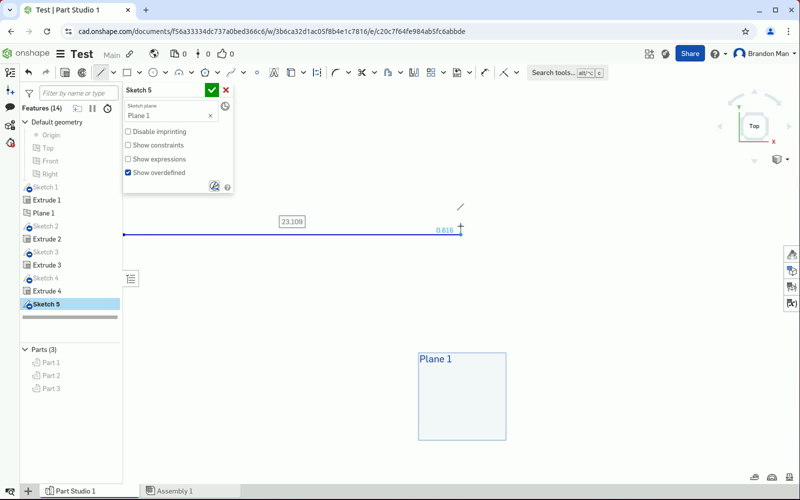
scroll(6)
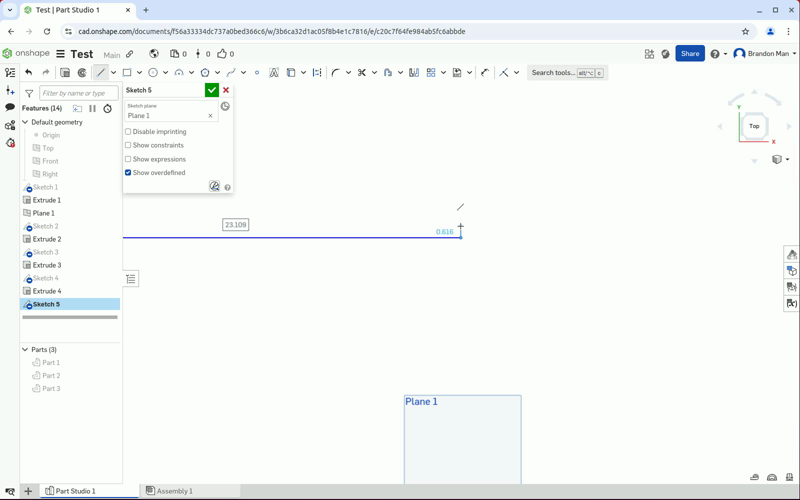
scroll(6)
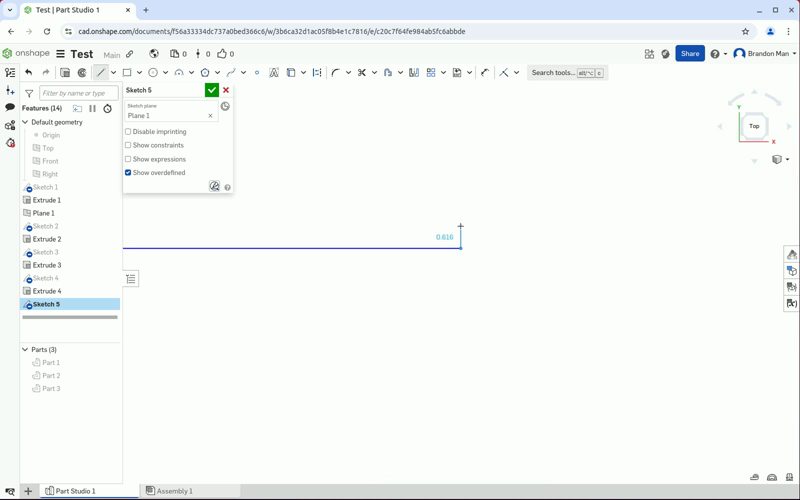
scroll(6)
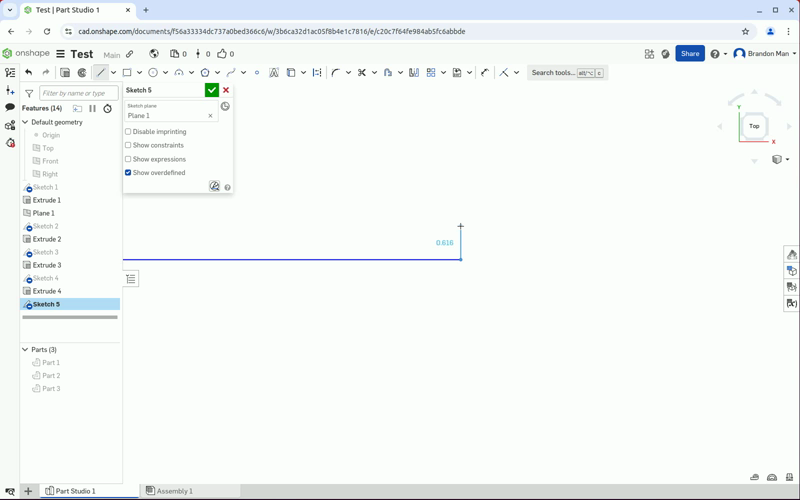
click(460, 225)
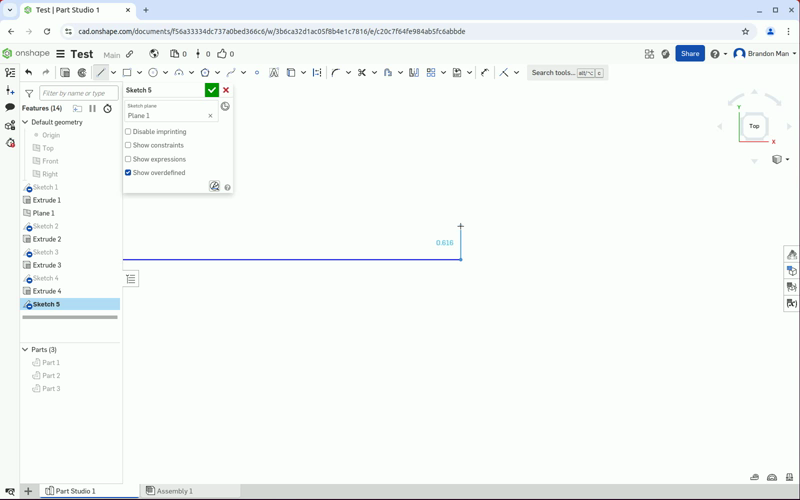
scroll(-6)
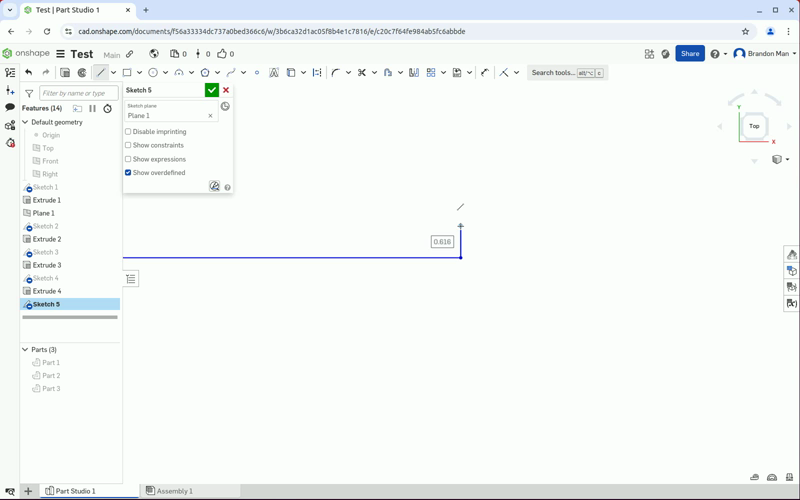
scroll(-6)
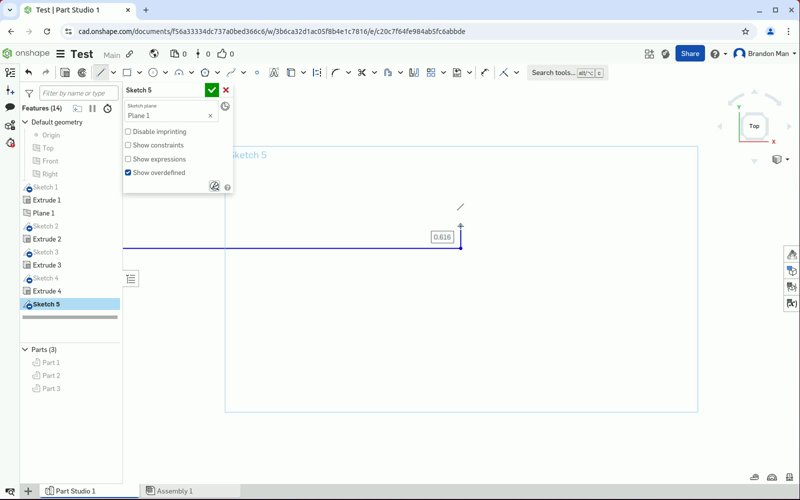
scroll(-6)
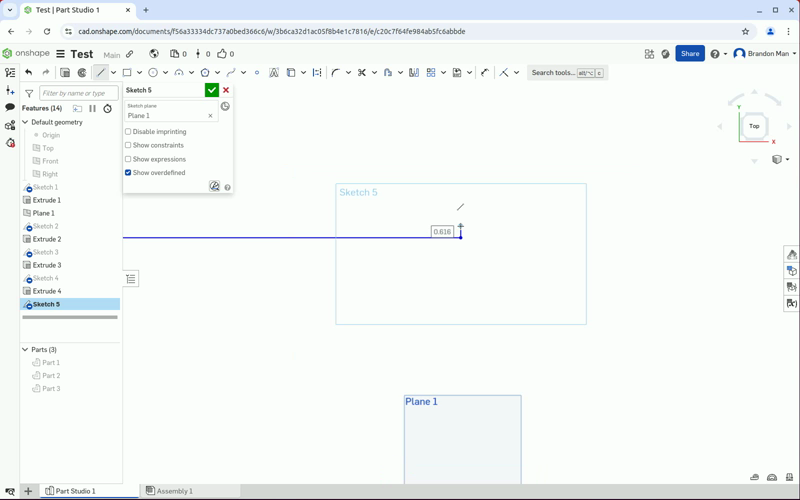
scroll(-6)
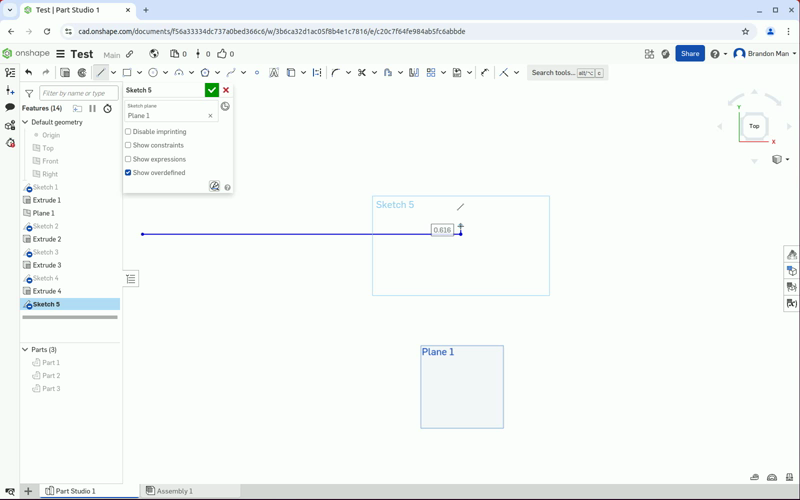
scroll(-6)
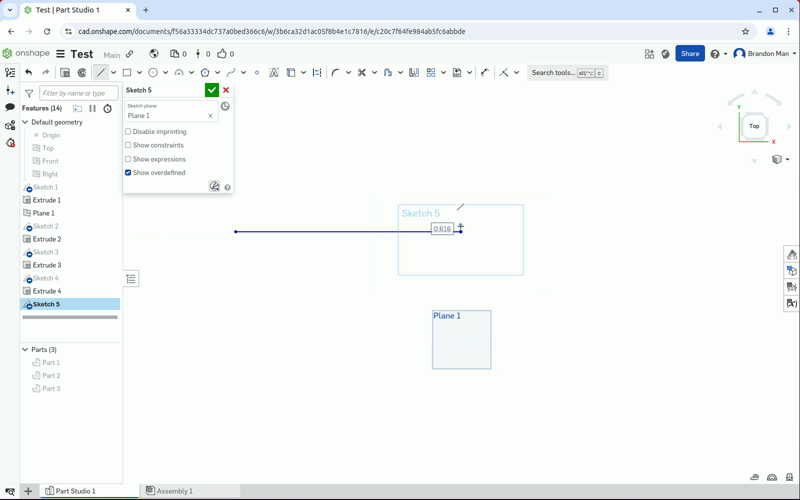
scroll(-6)
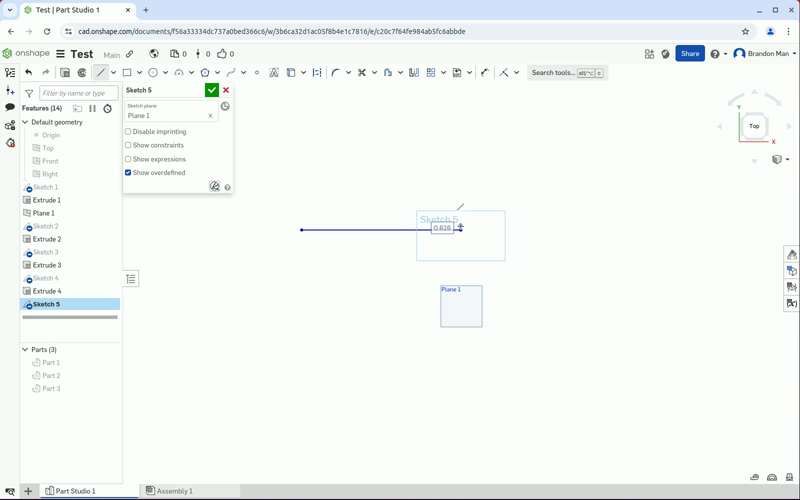
scroll(-6)
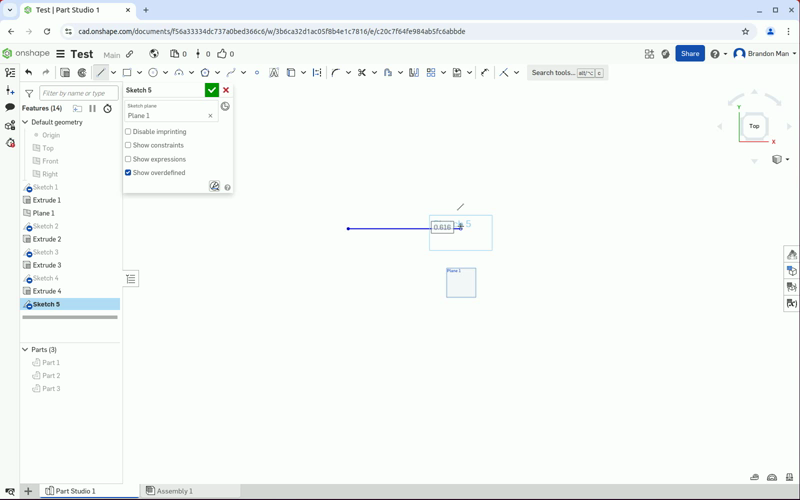
key_up(shift)
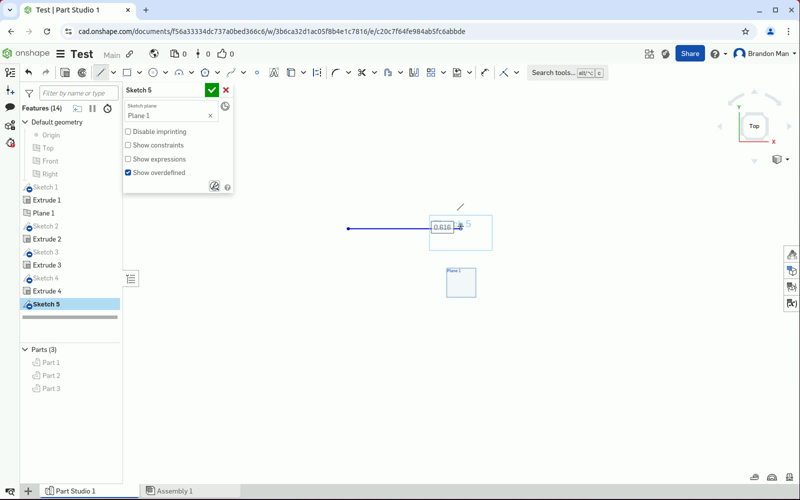
key_down(shift)
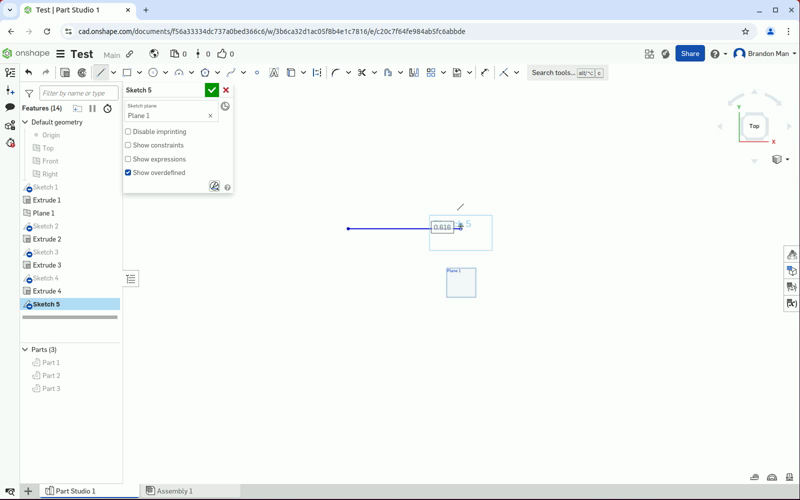
mouse_move(348, 225)
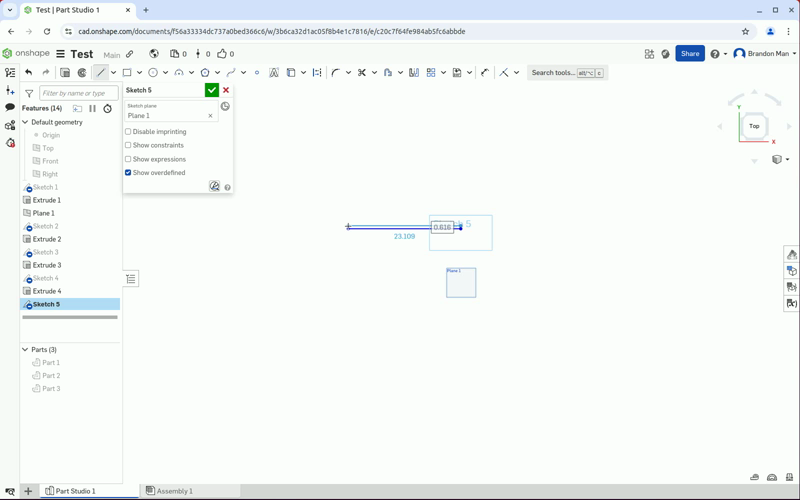
scroll(6)
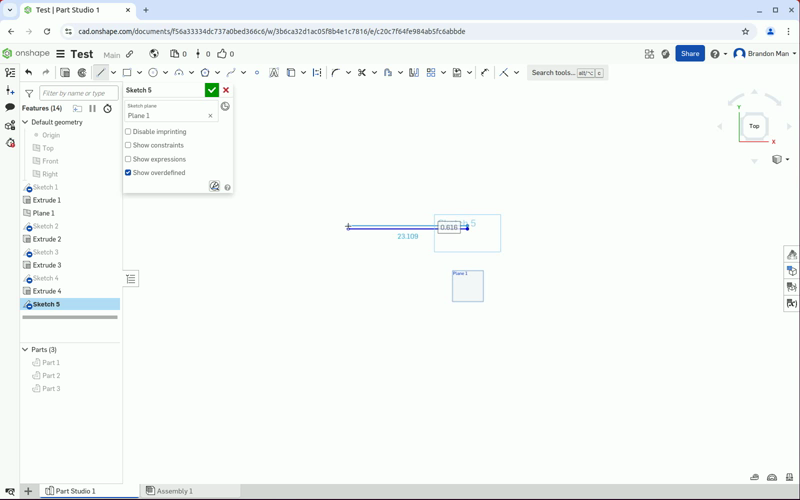
scroll(6)
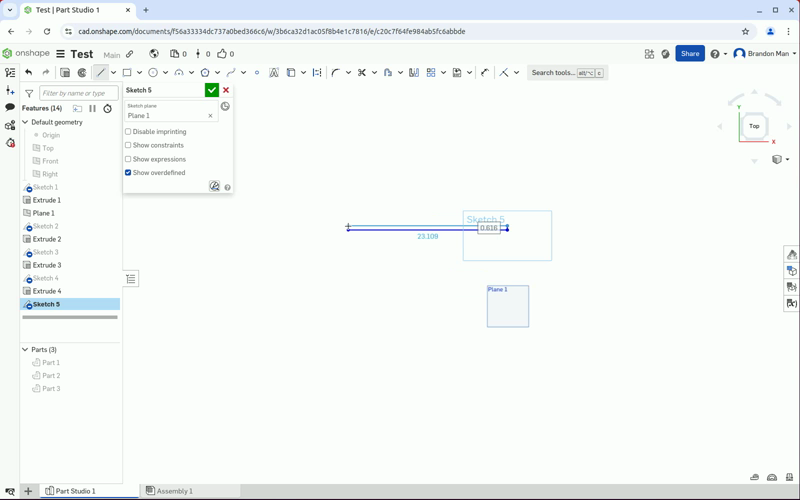
scroll(6)
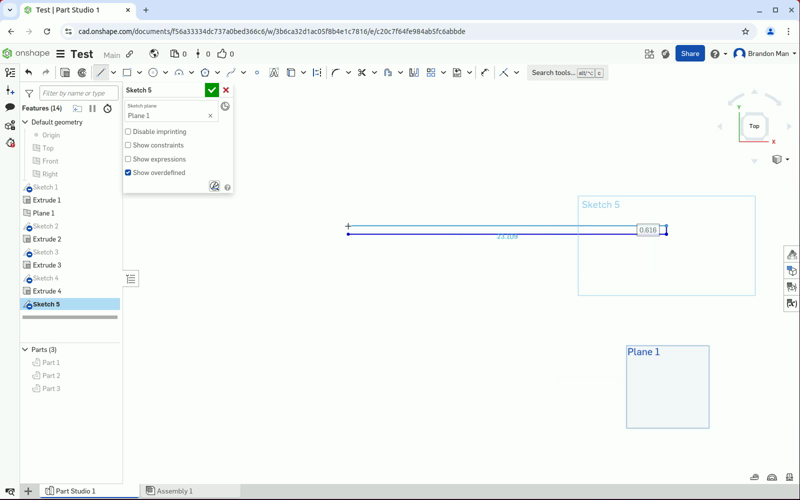
scroll(6)
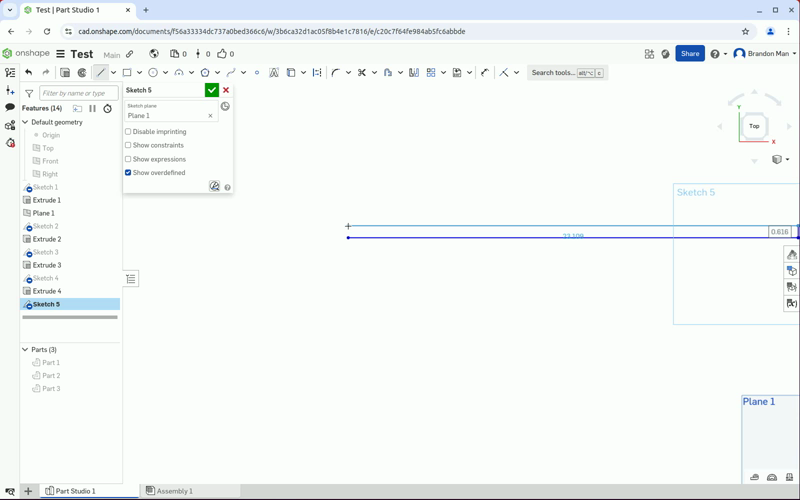
scroll(6)
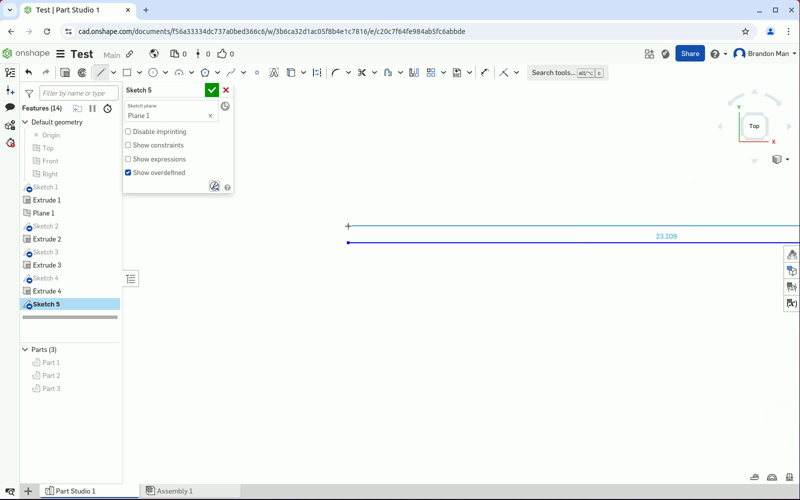
scroll(6)
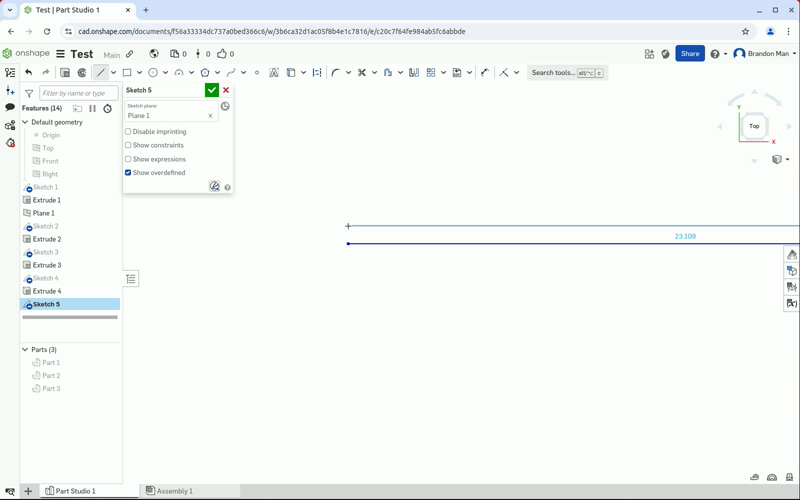
scroll(6)
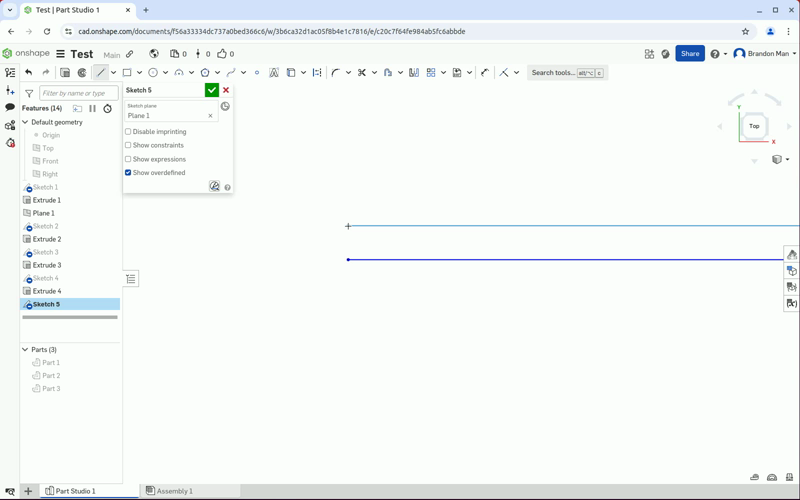
click(348, 225)
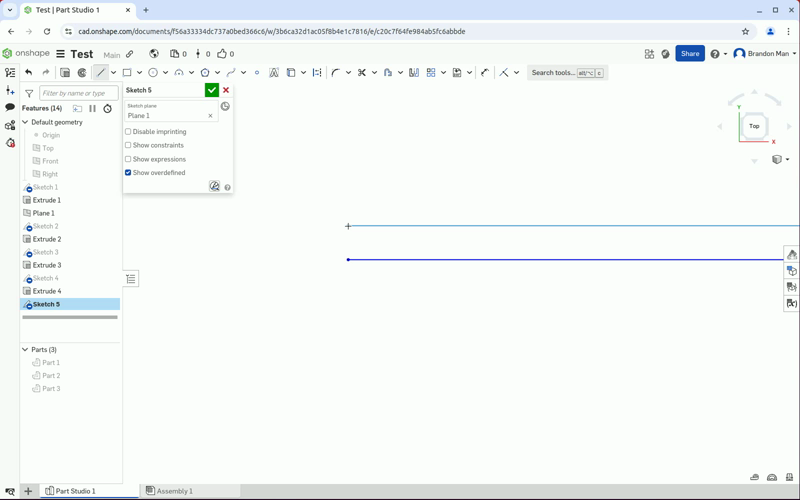
scroll(-6)
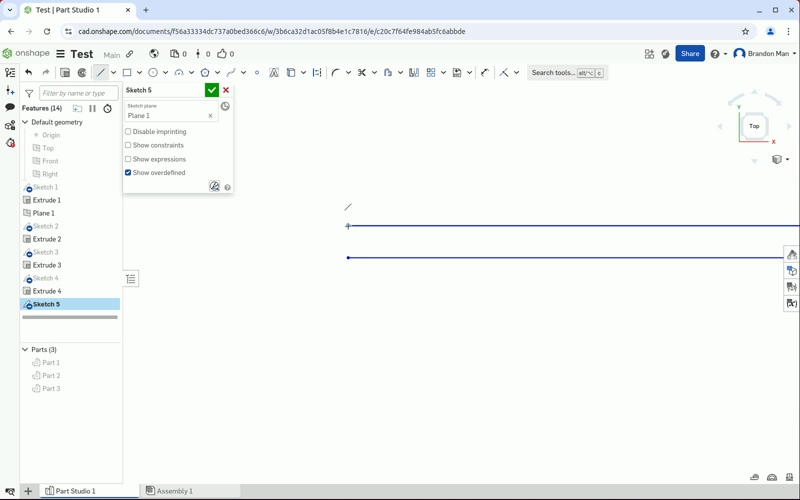
scroll(-6)
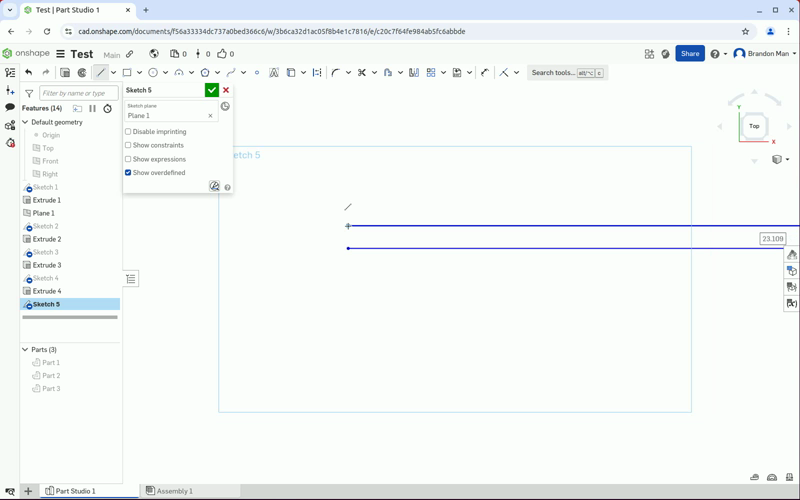
scroll(-6)
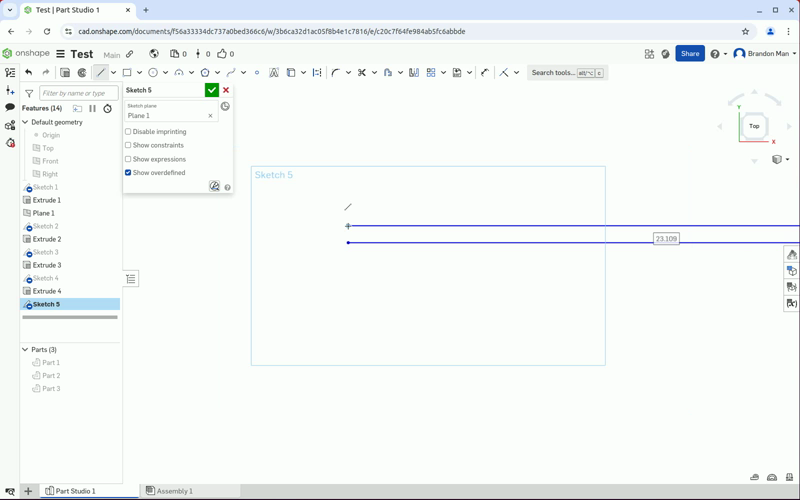
scroll(-6)
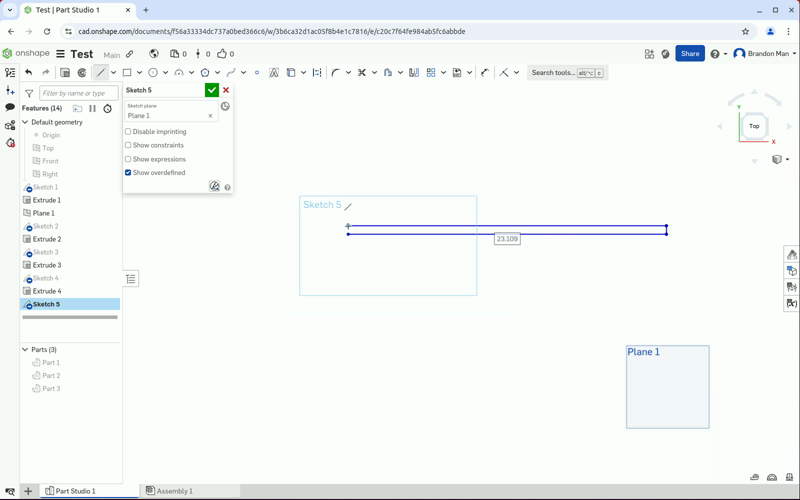
scroll(-6)
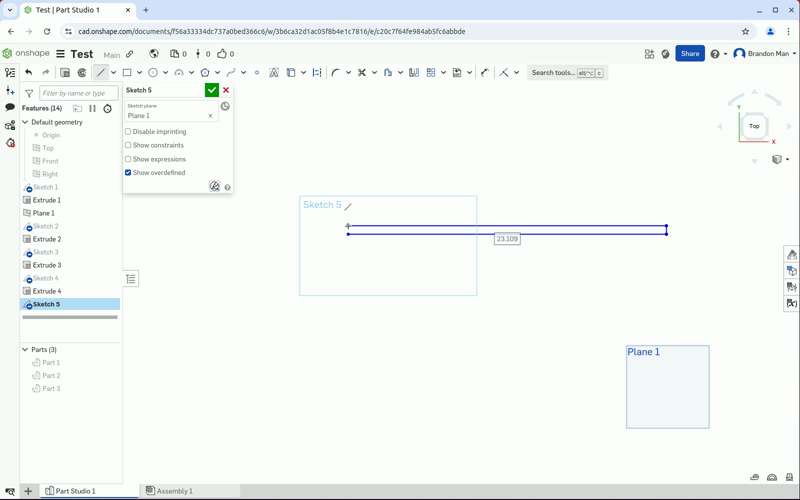
scroll(-6)
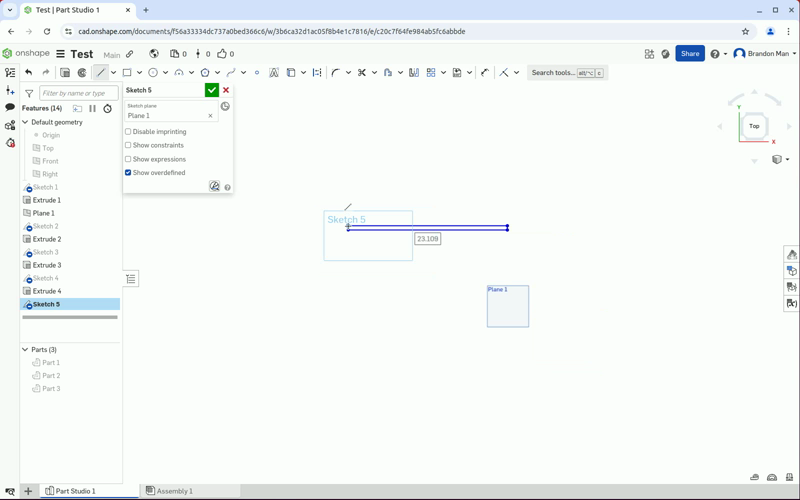
scroll(-6)
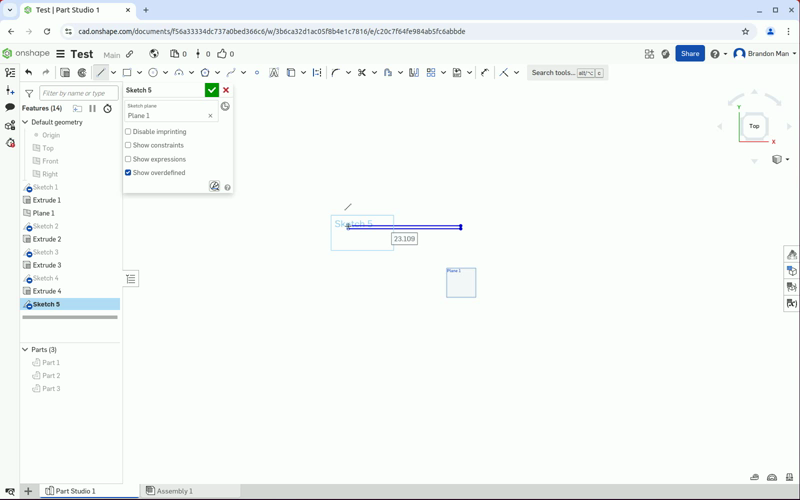
key_up(shift)
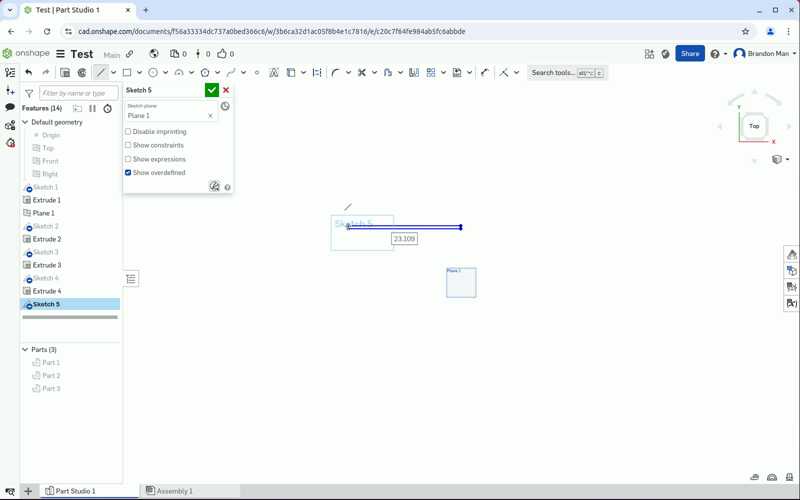
mouse_move(378, 225)
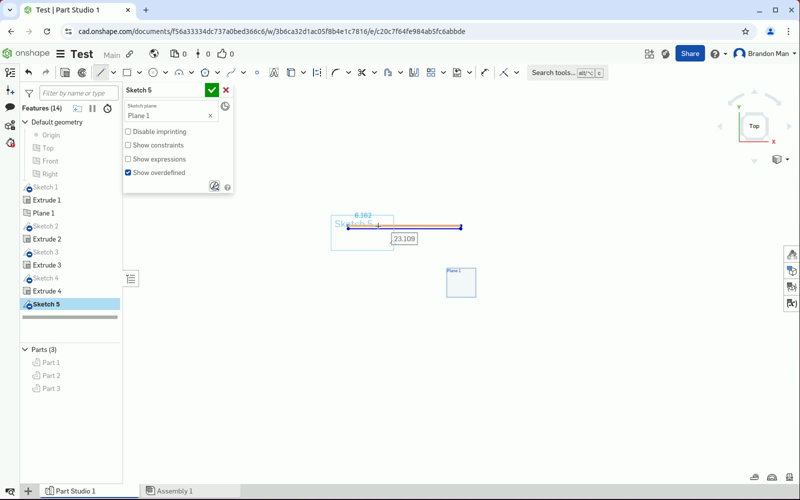
key_down(shift)
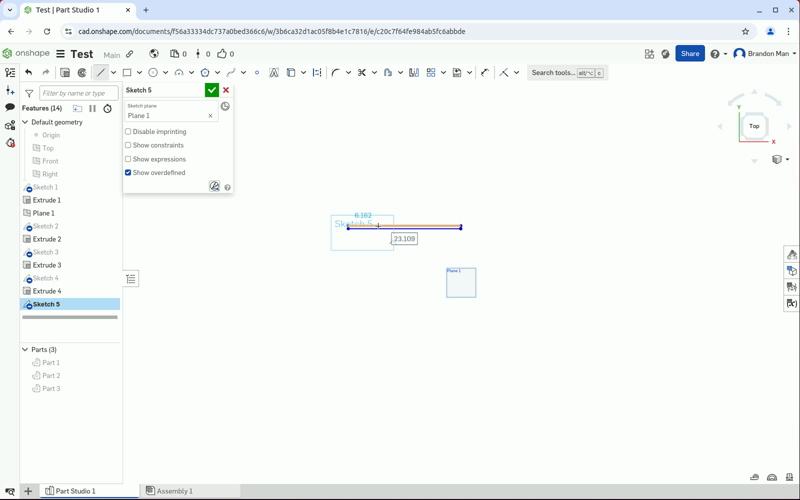
mouse_move(348, 228)
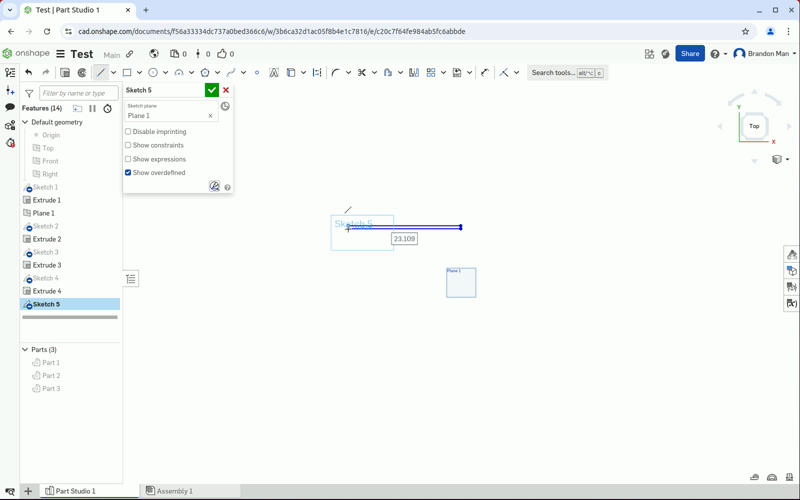
scroll(6)
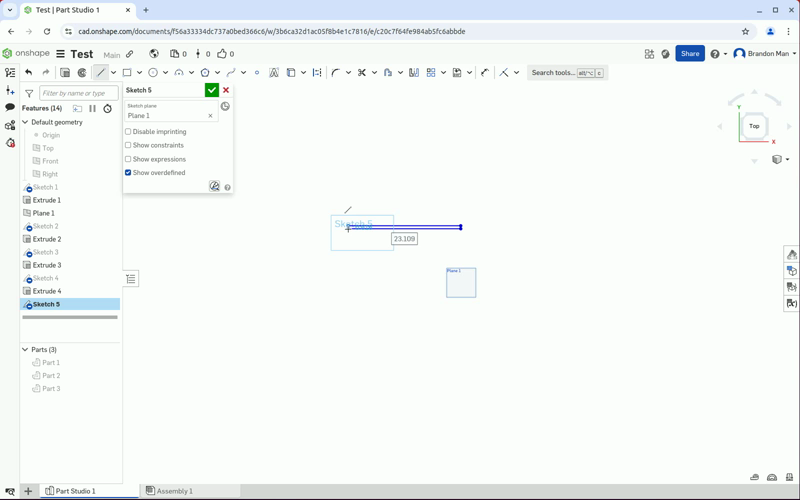
scroll(6)
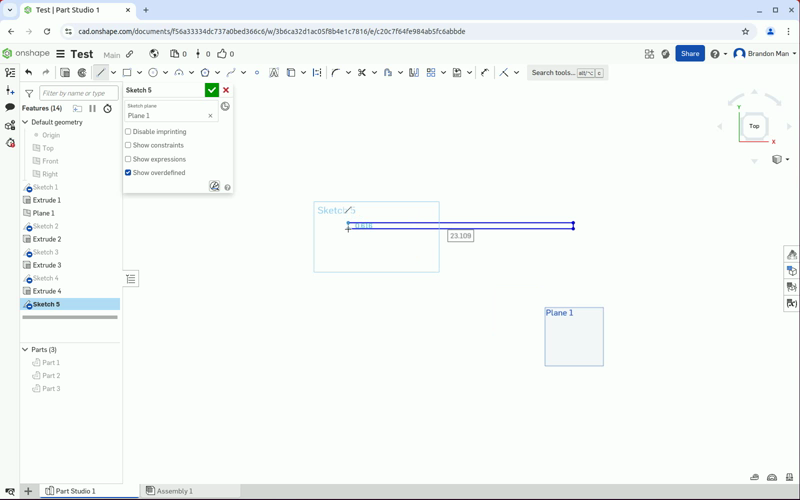
scroll(6)
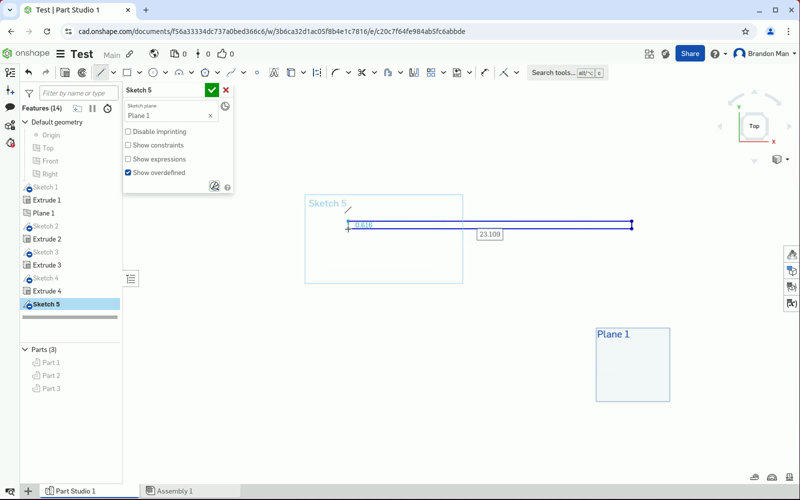
scroll(6)
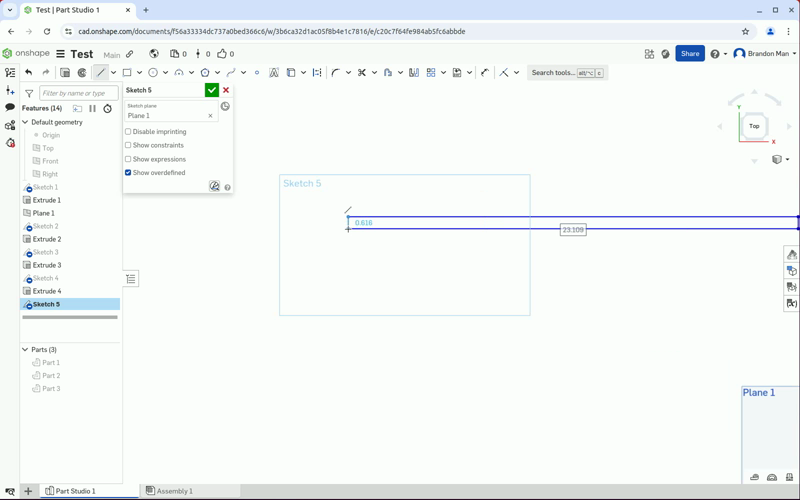
scroll(6)
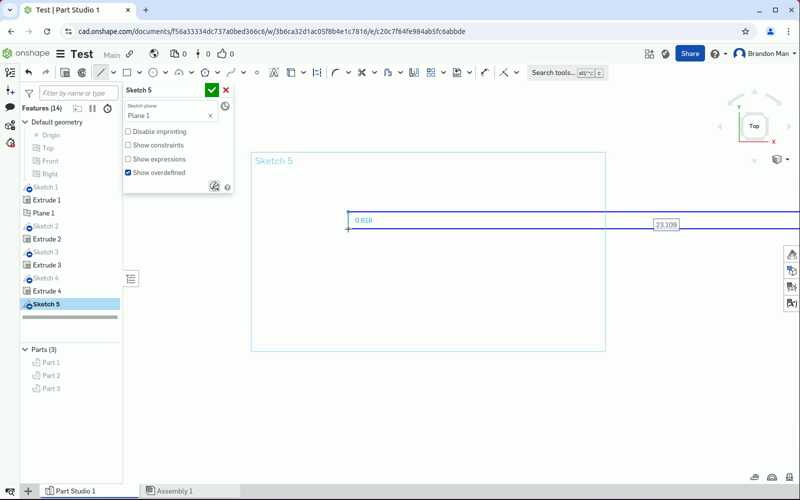
scroll(6)
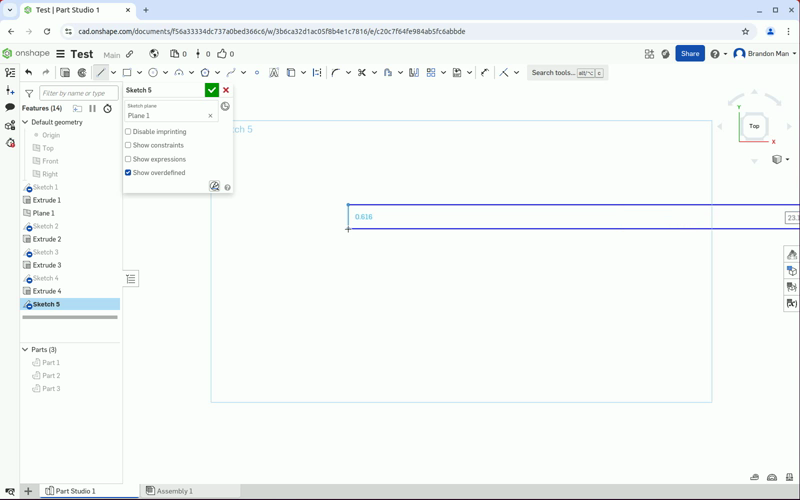
scroll(6)
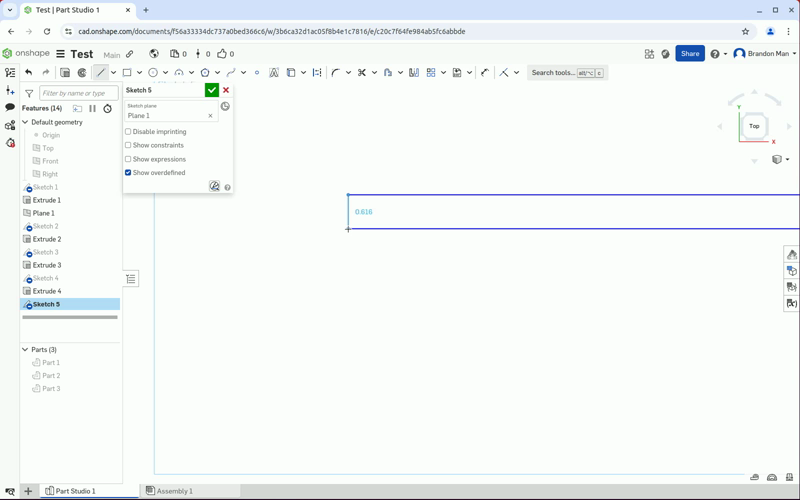
key_up(shift)
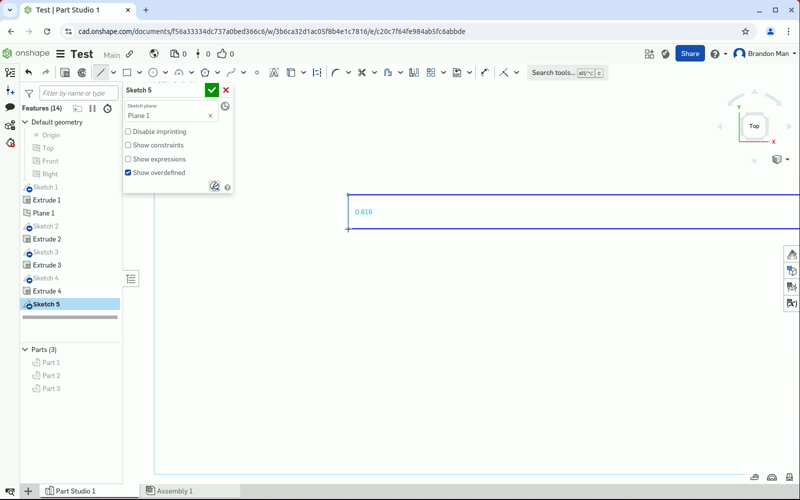
click(348, 228)
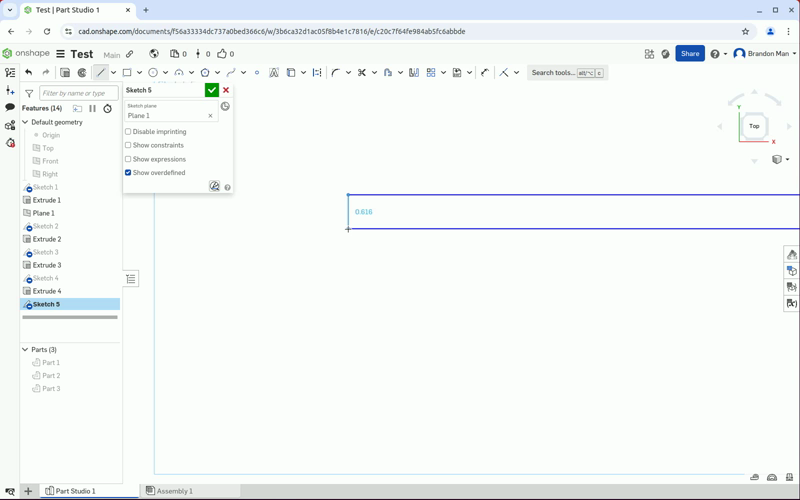
scroll(-6)
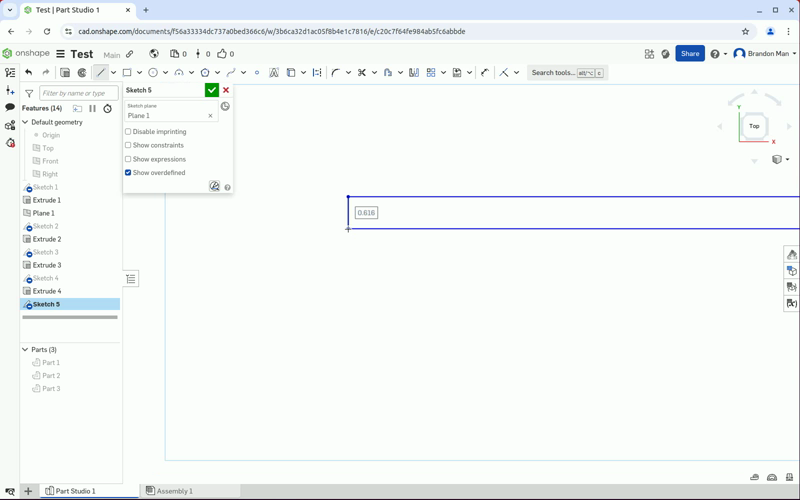
scroll(-6)
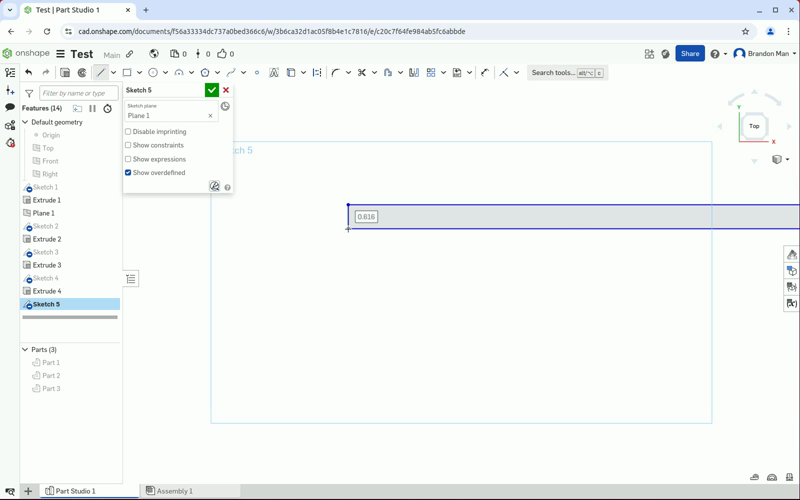
scroll(-6)
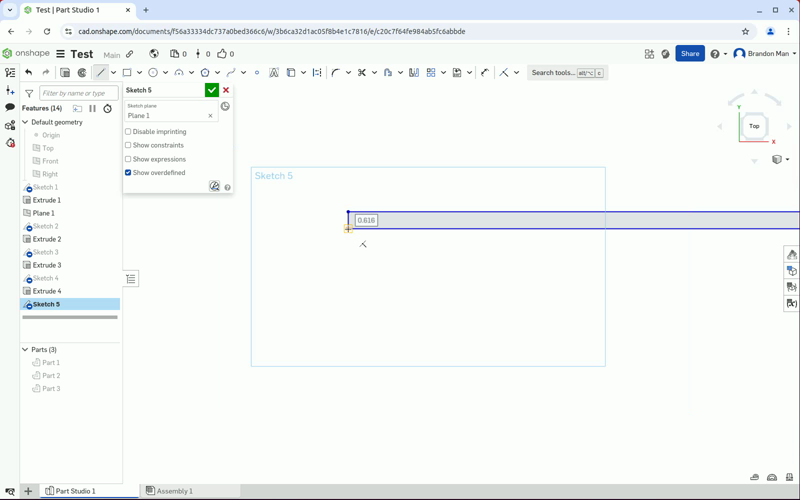
scroll(-6)
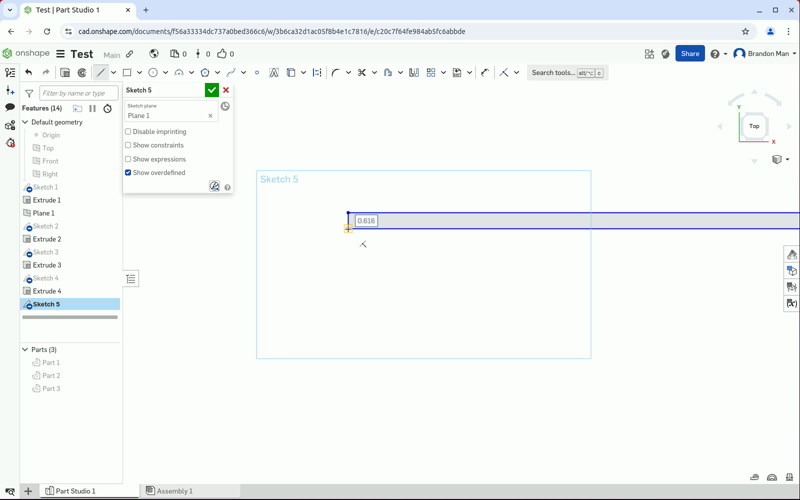
scroll(-6)
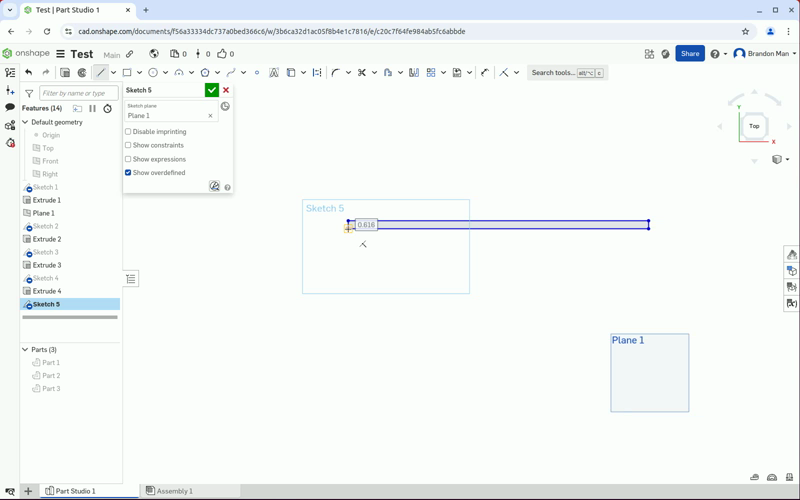
scroll(-6)
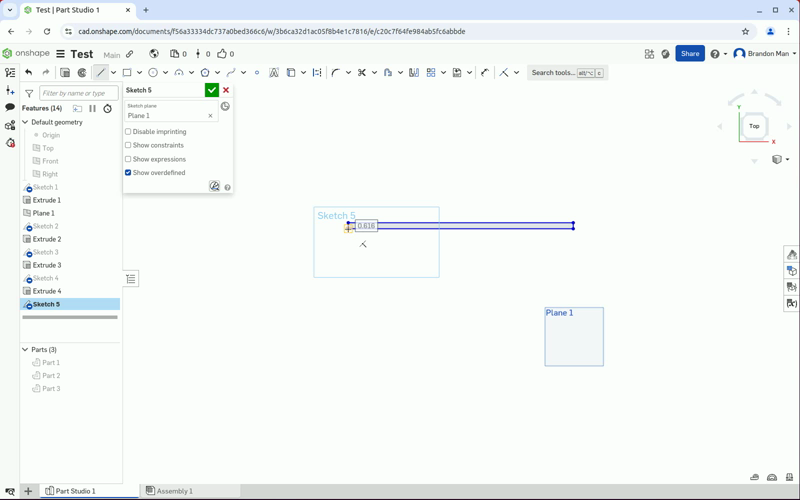
scroll(-6)
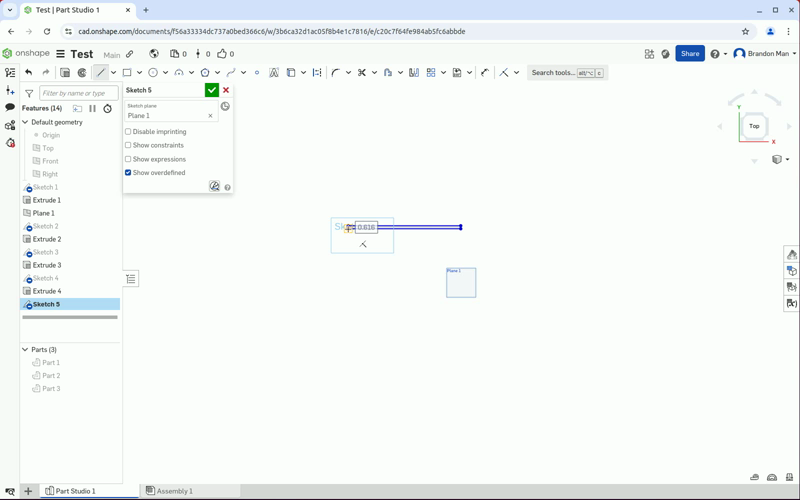
key(esc)
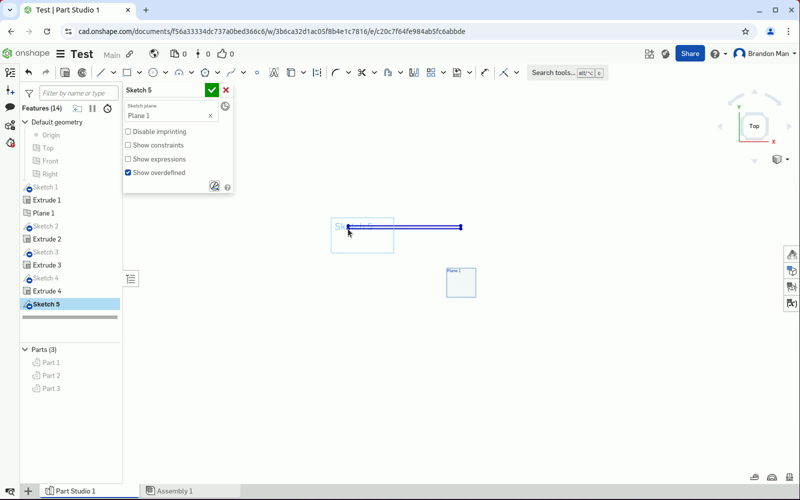
mouse_move(381, 228)
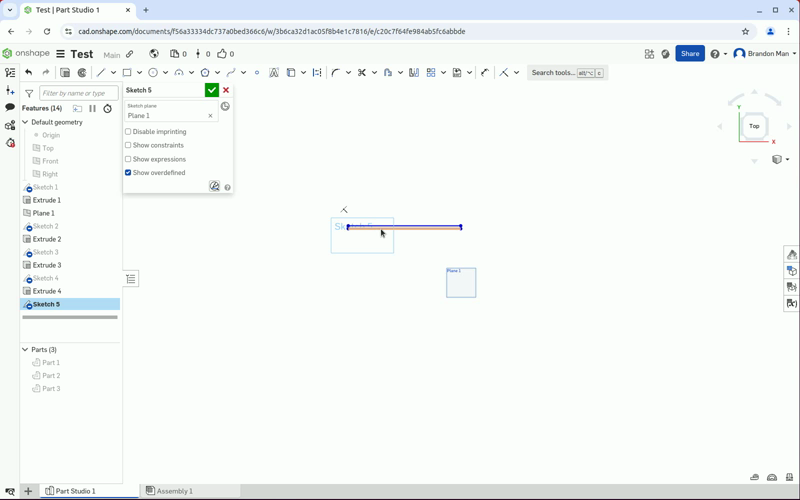
scroll(6)
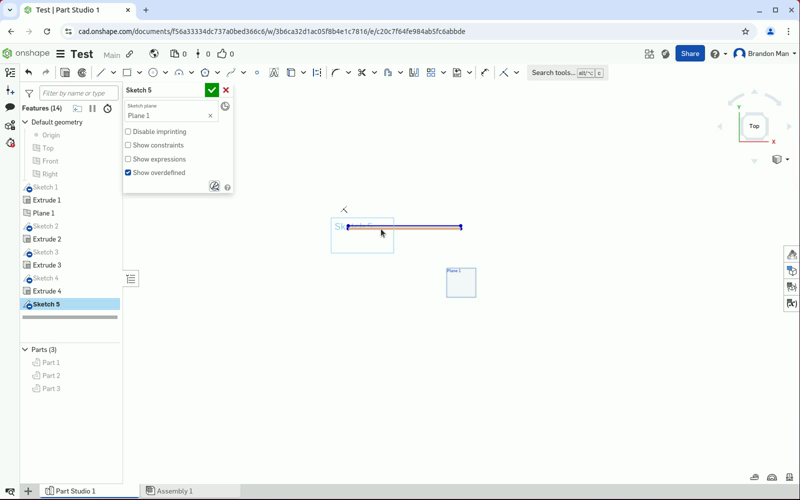
scroll(6)
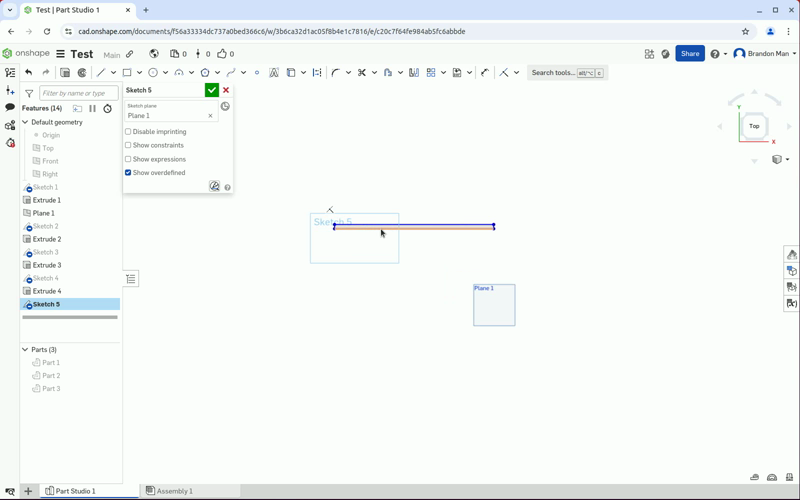
scroll(6)
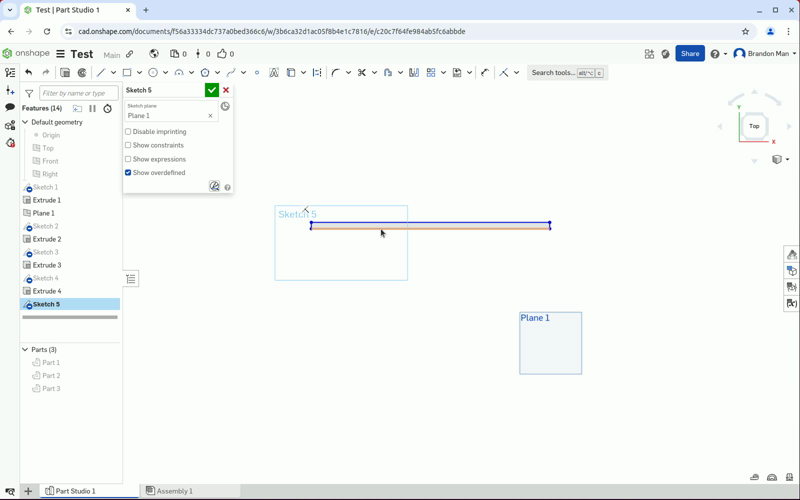
scroll(6)
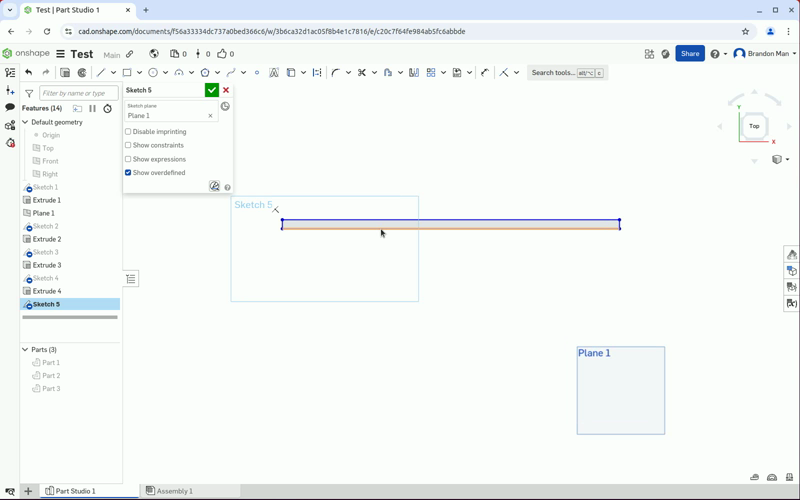
scroll(6)
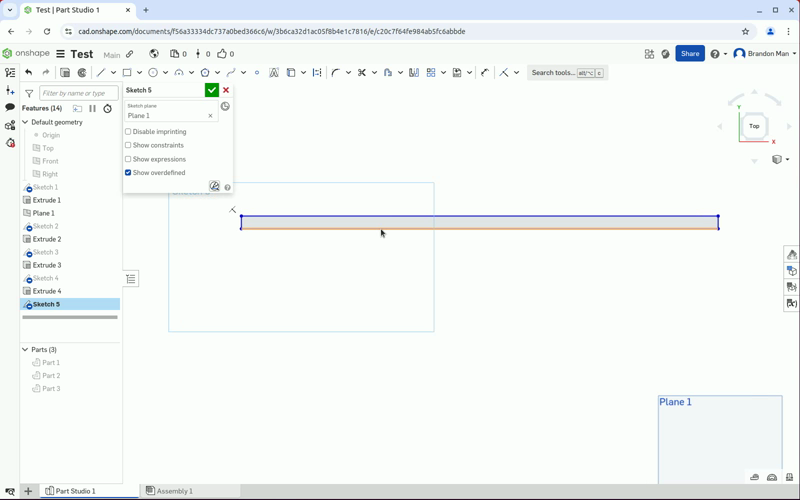
scroll(6)
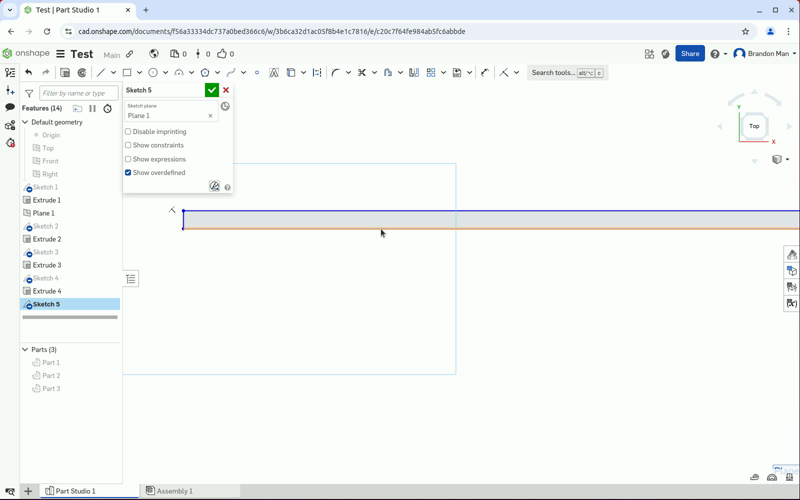
scroll(6)
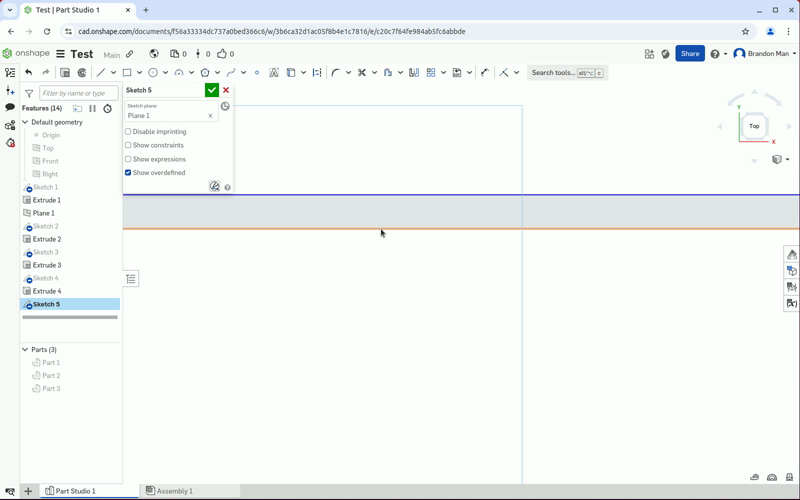
click(381, 228)
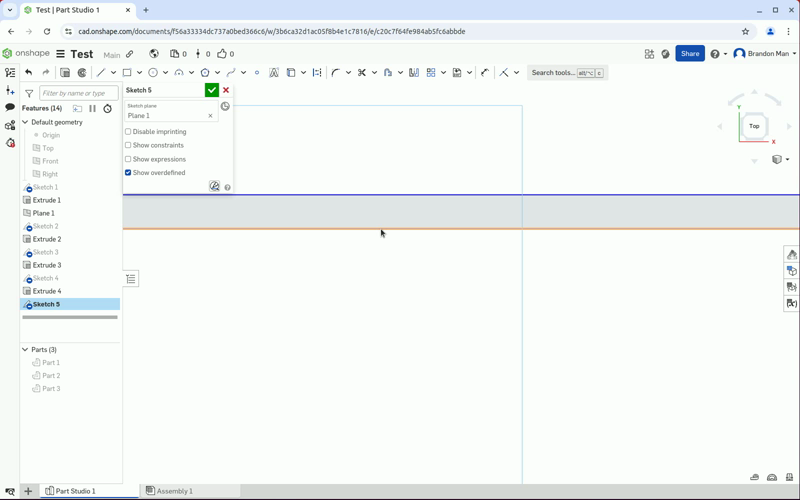
scroll(-6)
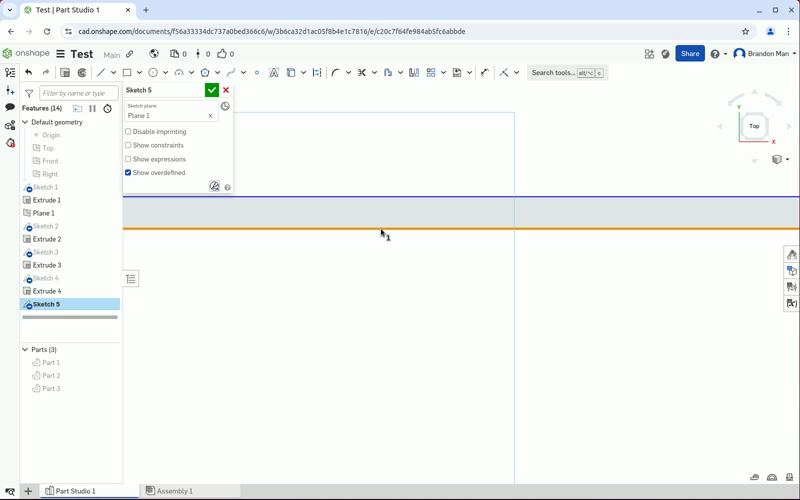
scroll(-6)
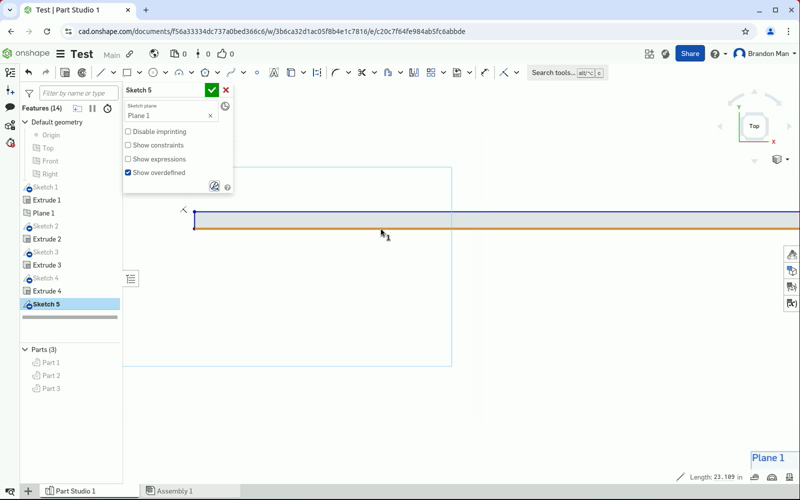
scroll(-6)
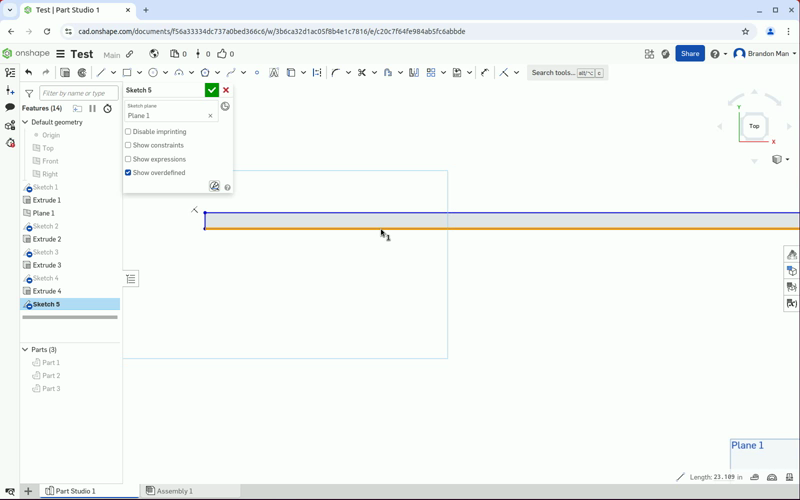
scroll(-6)
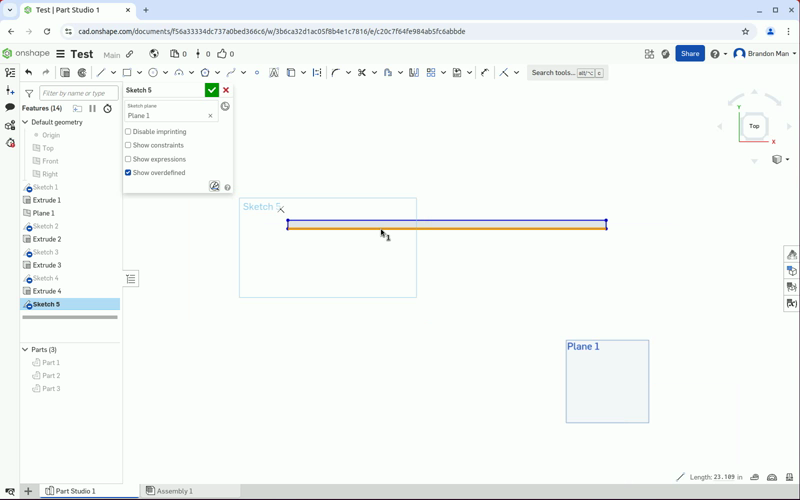
scroll(-6)
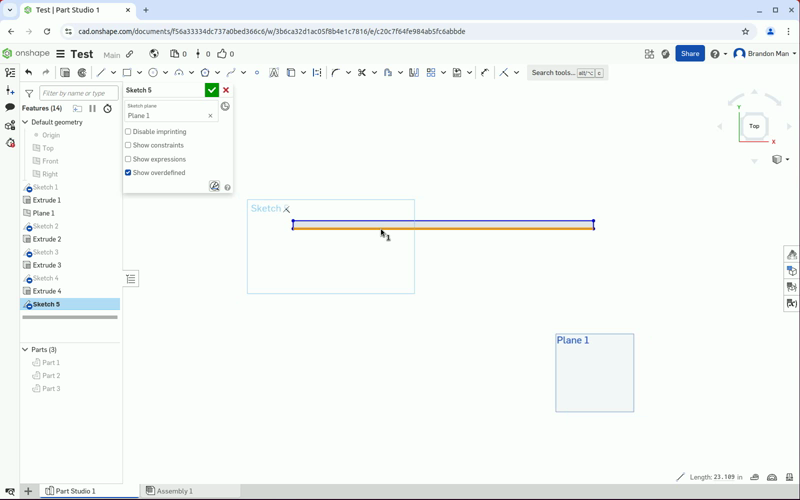
scroll(-6)
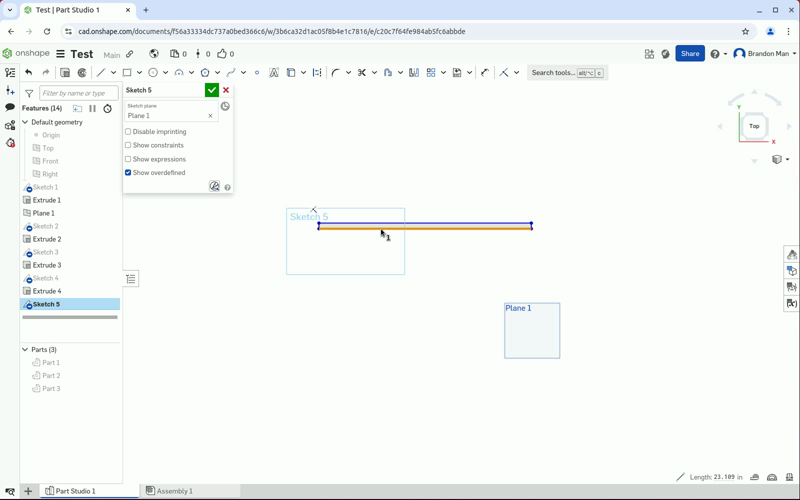
scroll(-6)
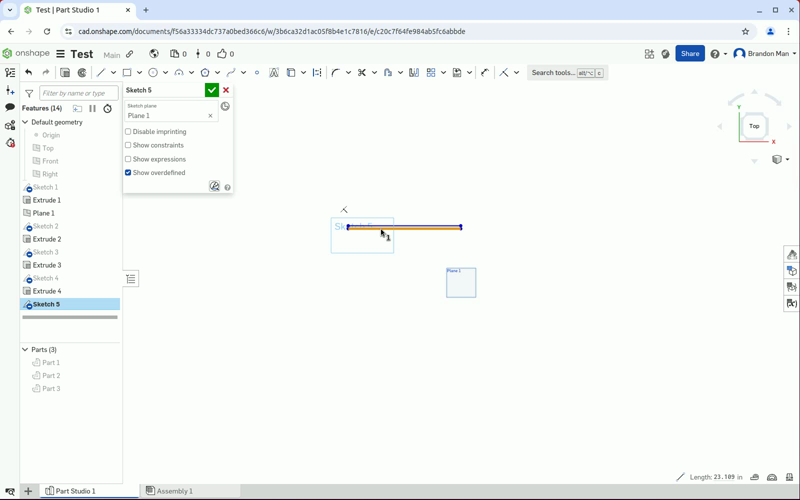
mouse_move(73, 352)
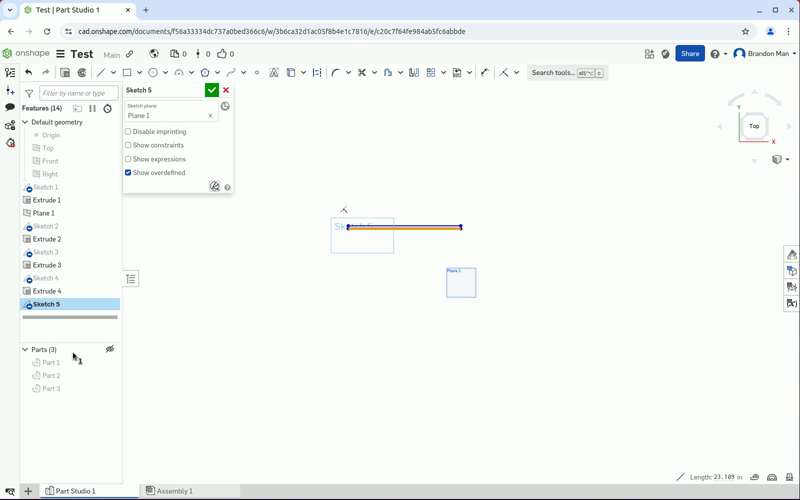
key(shift+y)
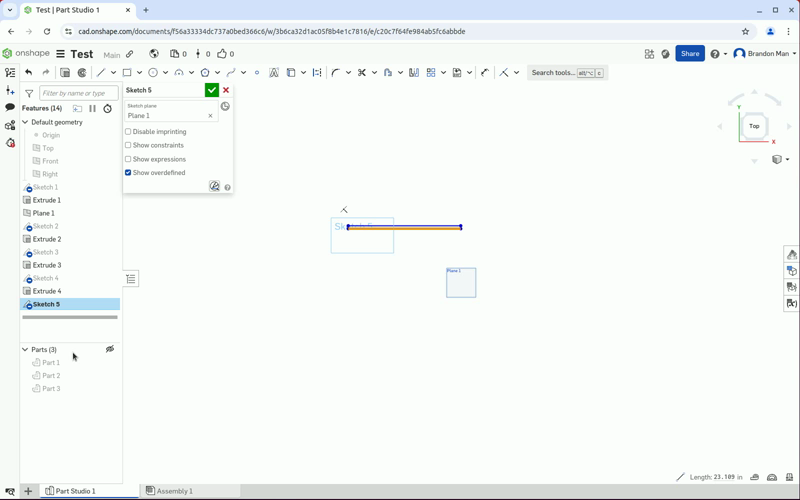
key(shift+e)
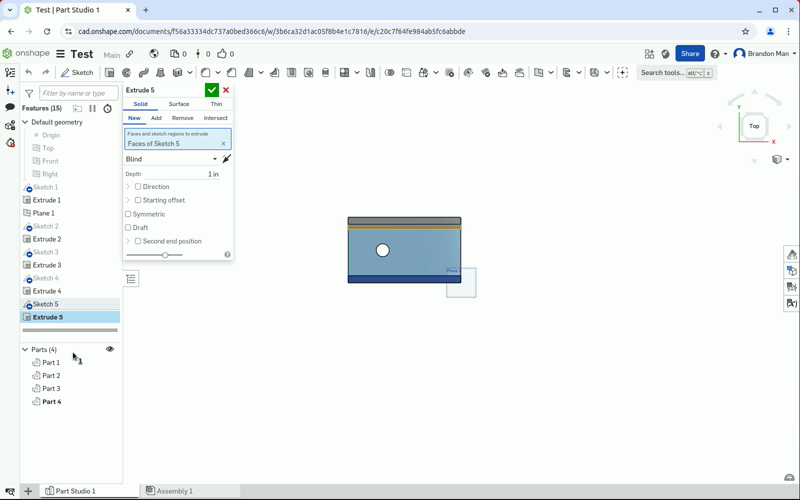
mouse_move(143, 106)
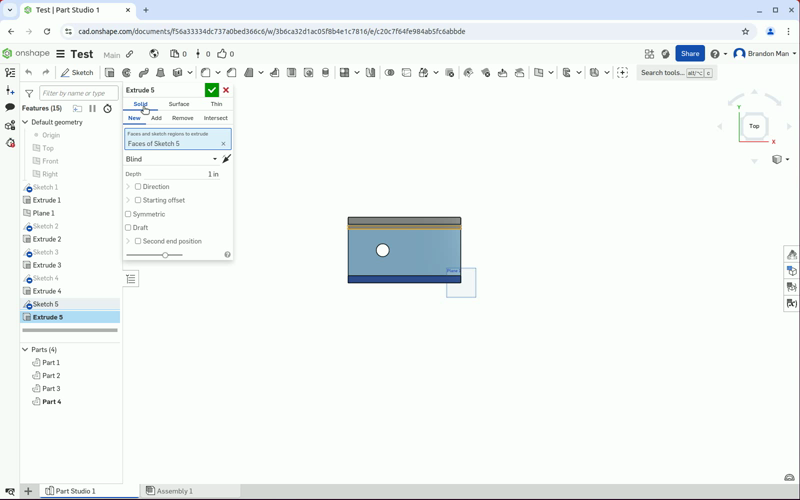
click(143, 106)
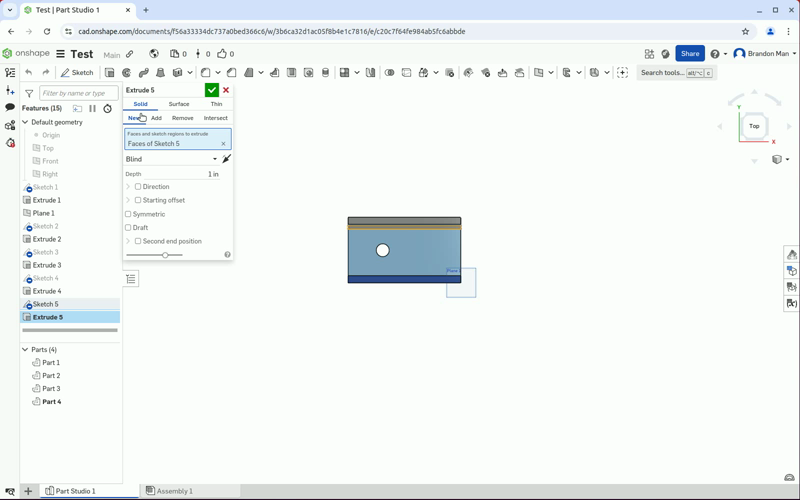
mouse_move(137, 120)
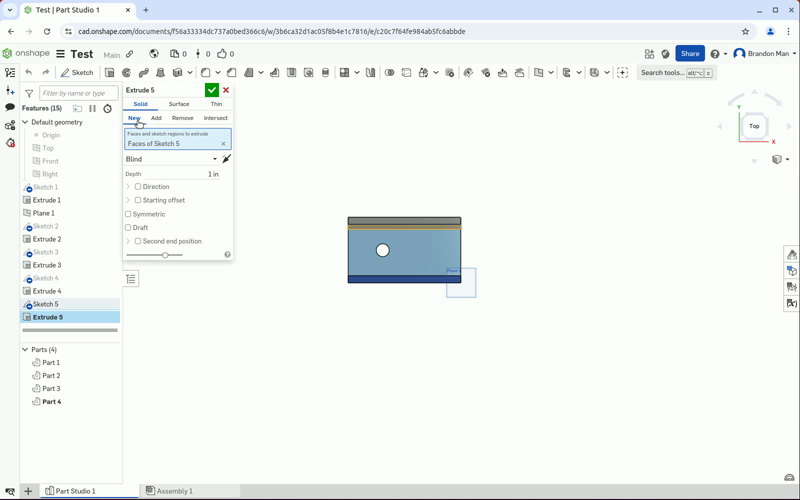
click(137, 120)
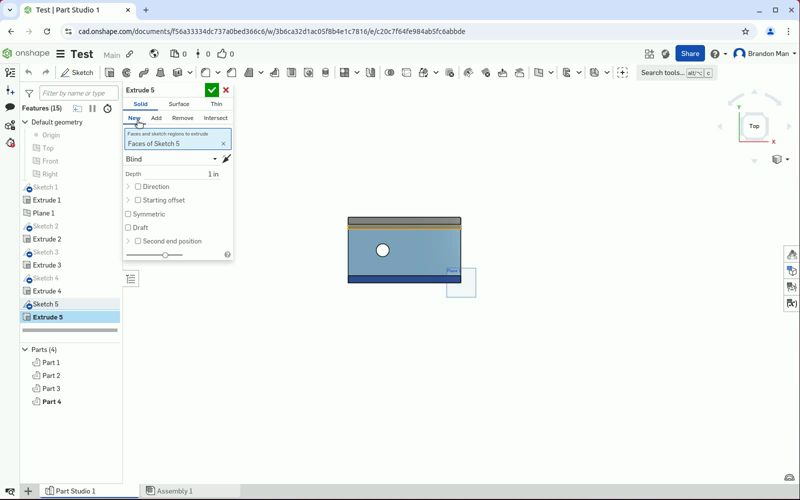
key(tab, 4)
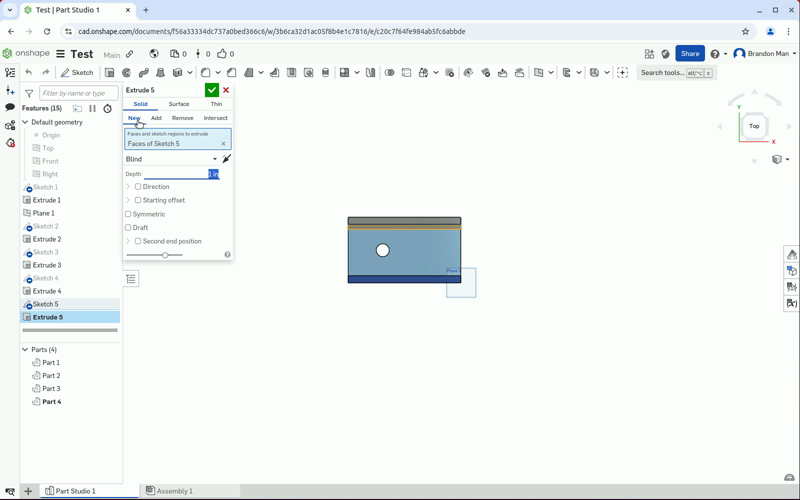
text(1.204)
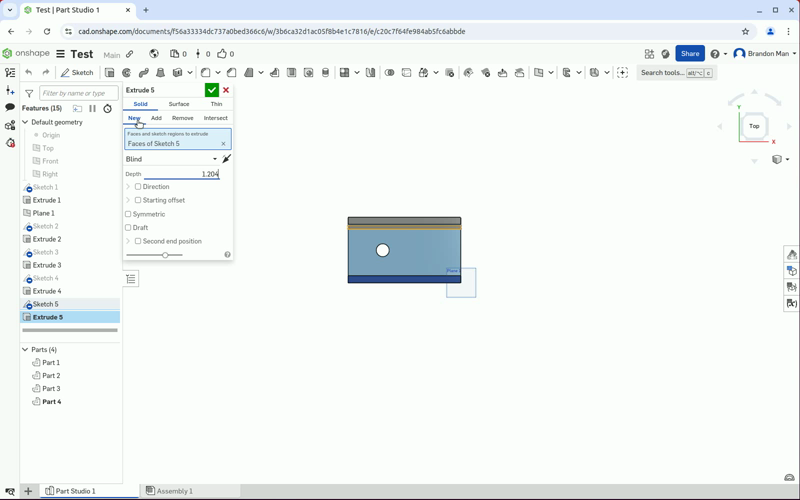
key(enter)
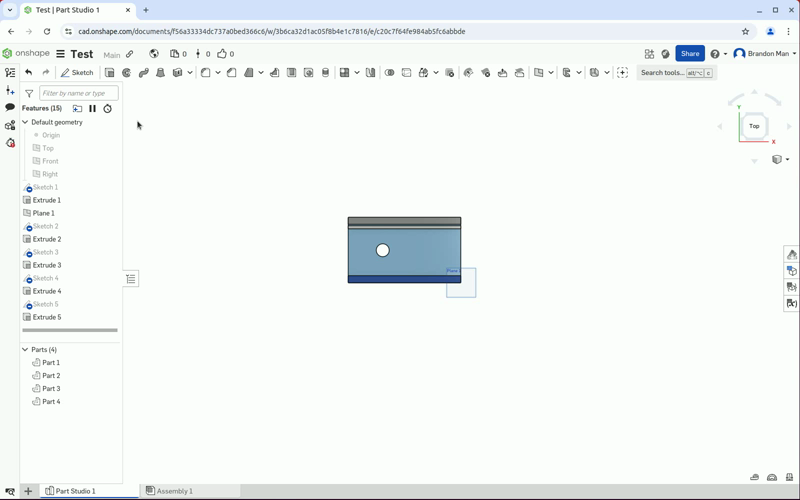
key(shift+h)
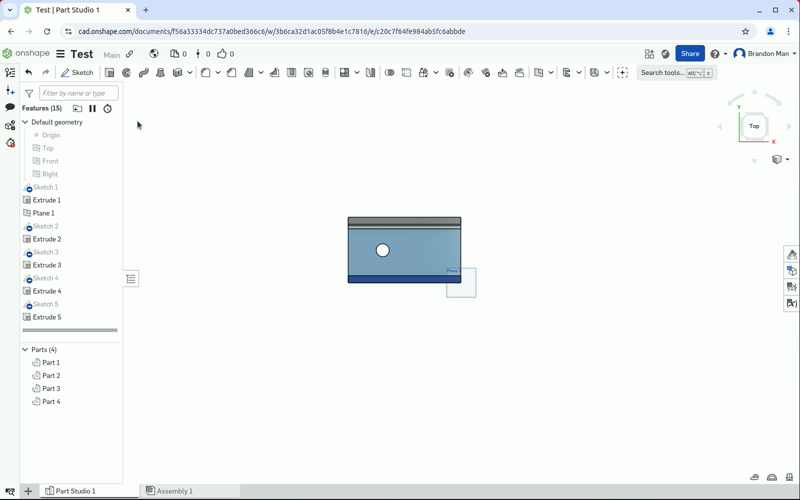
key(shift+h)
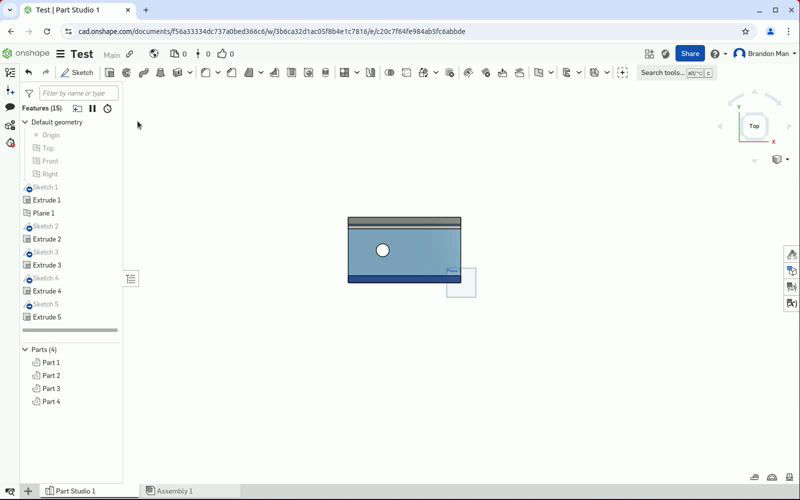
mouse_move(73, 189)
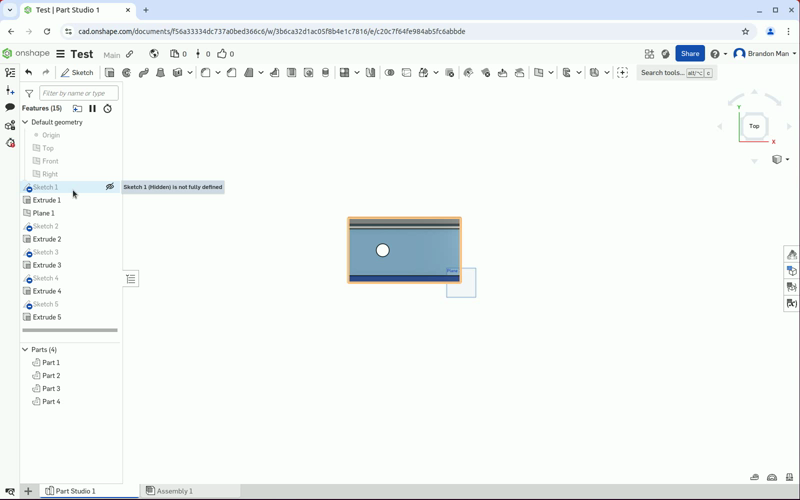
click(73, 189)
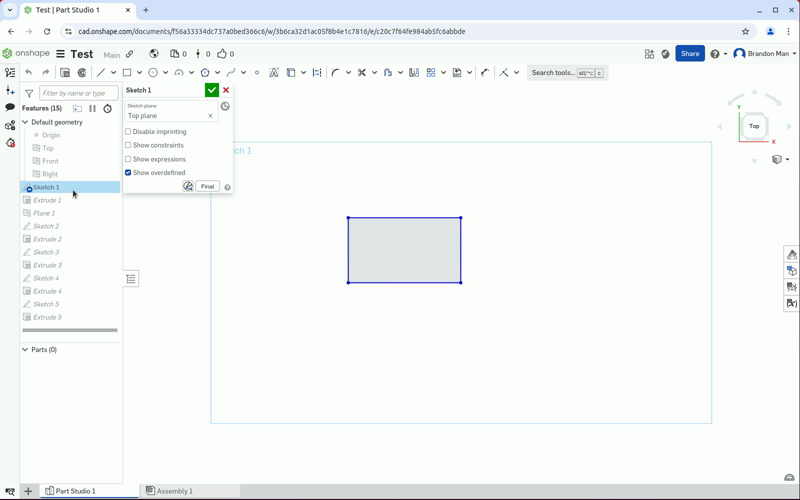
mouse_move(229, 92)
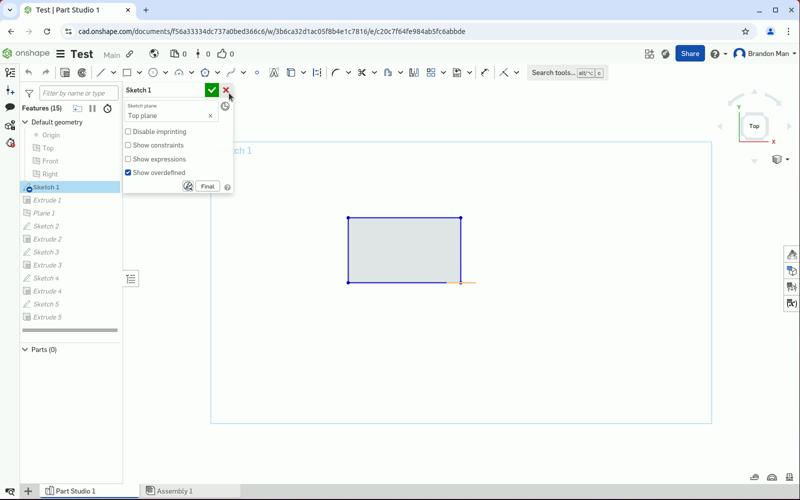
click(229, 92)
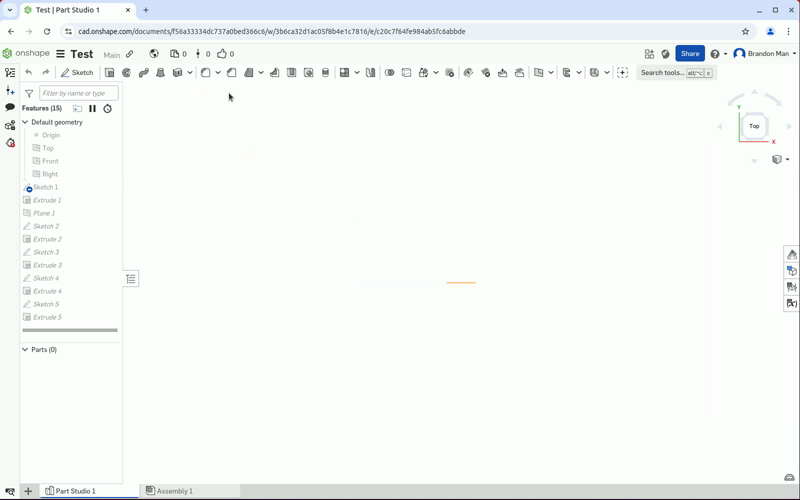
key(shift+s)
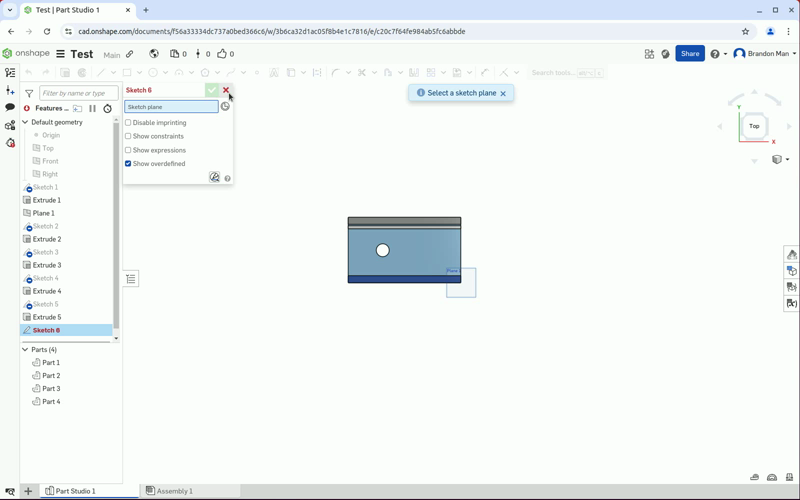
mouse_move(69, 215)
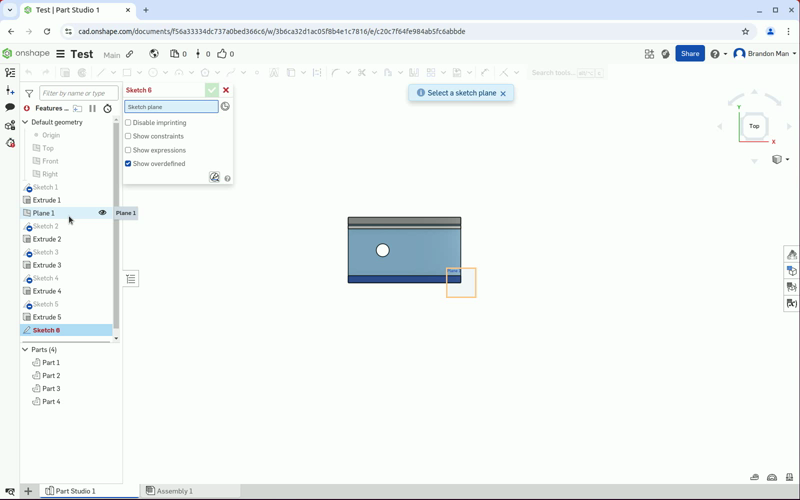
click(69, 215)
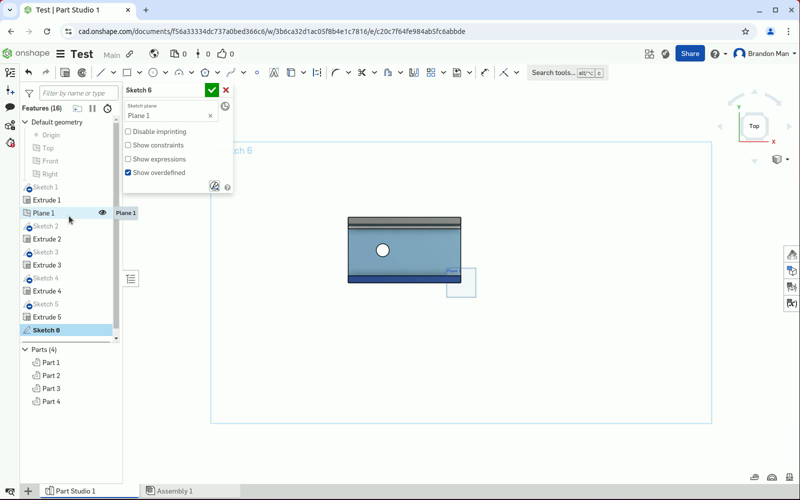
mouse_move(73, 352)
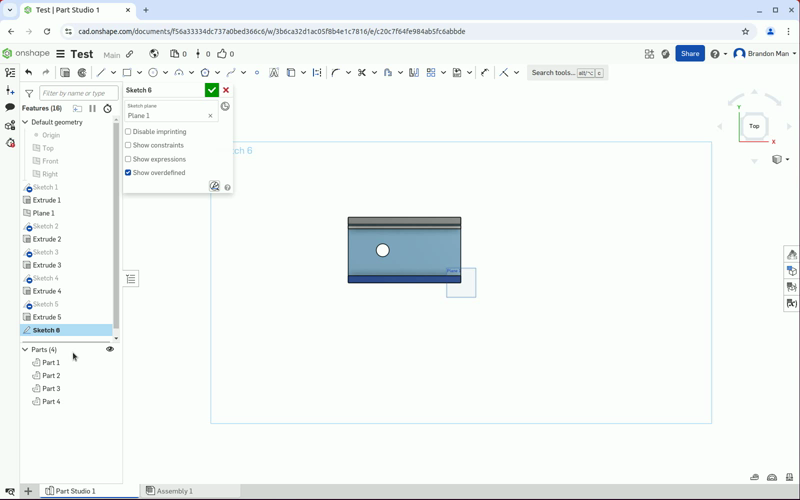
key(y)
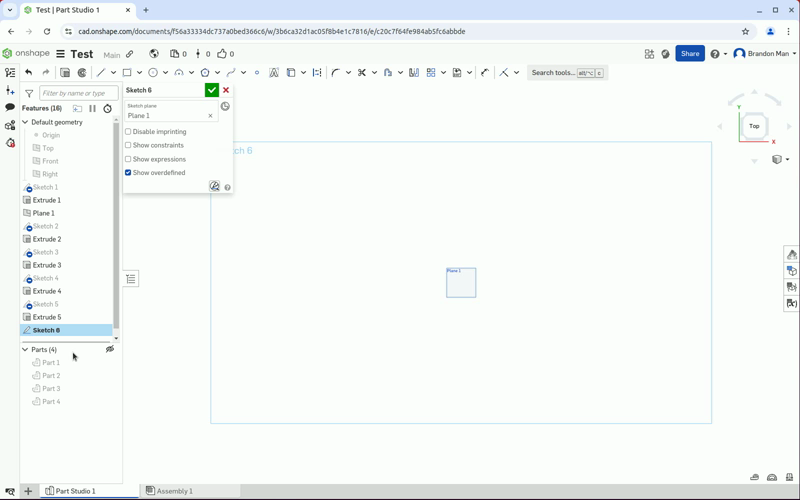
key(l)
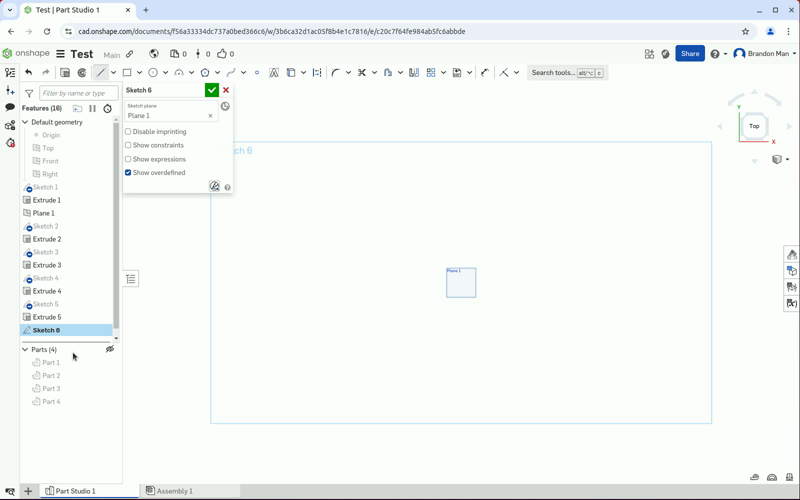
key_down(shift)
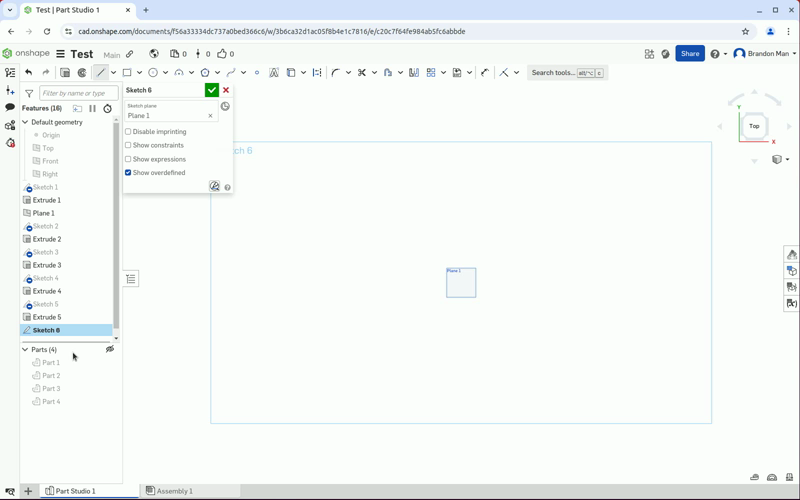
mouse_move(348, 275)
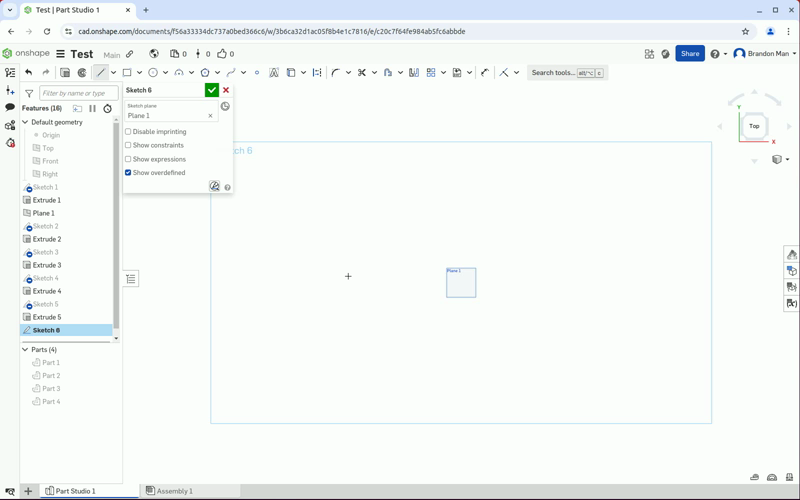
click(348, 275)
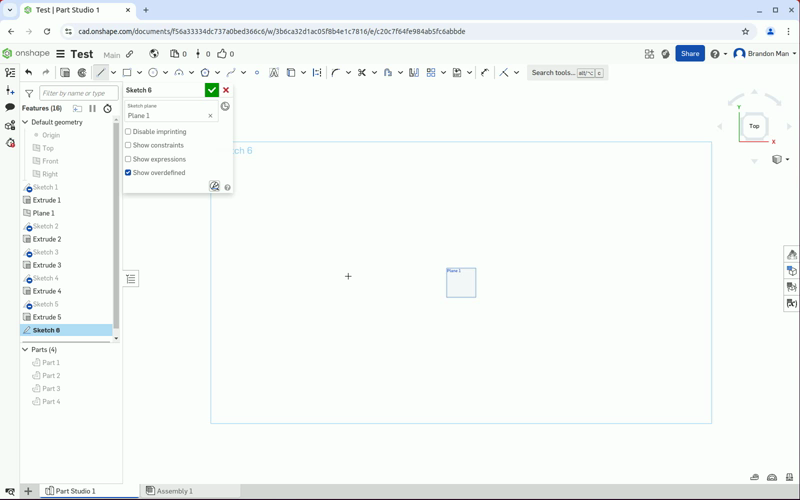
key_up(shift)
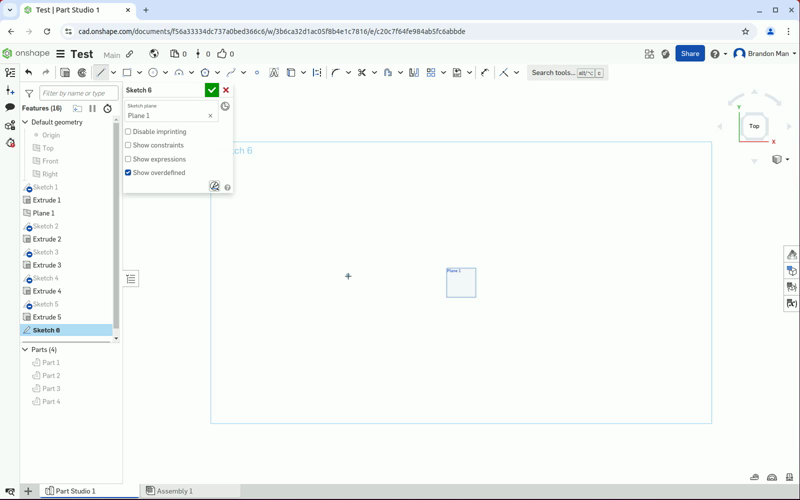
key_down(shift)
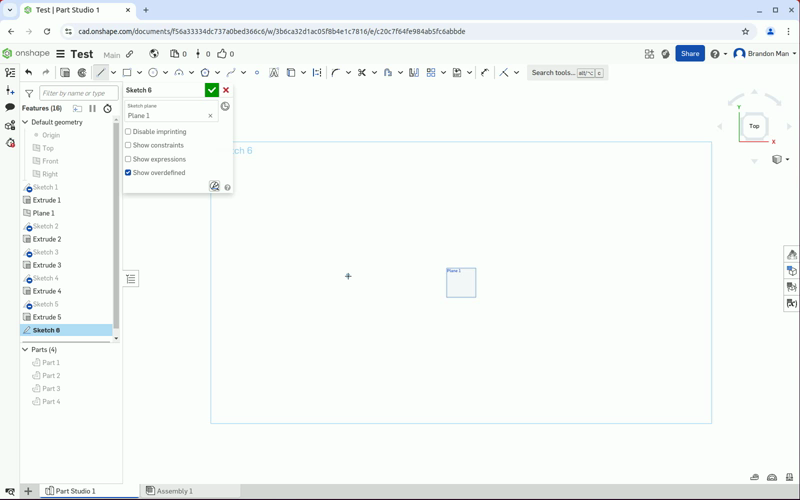
mouse_move(460, 275)
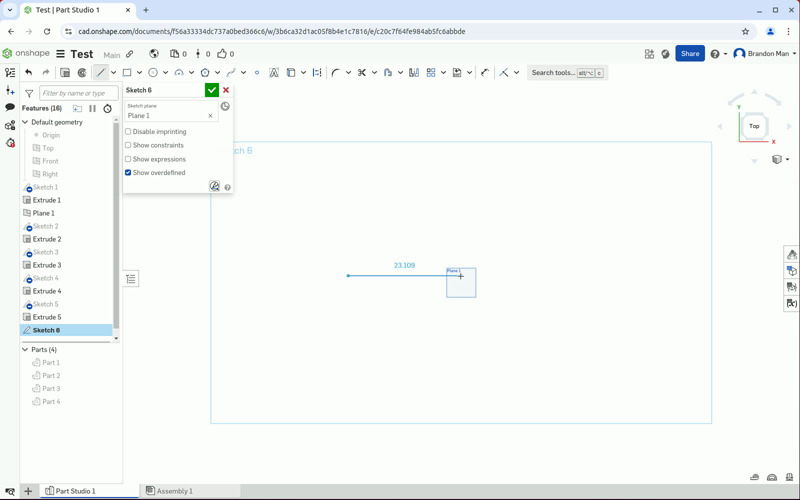
click(460, 275)
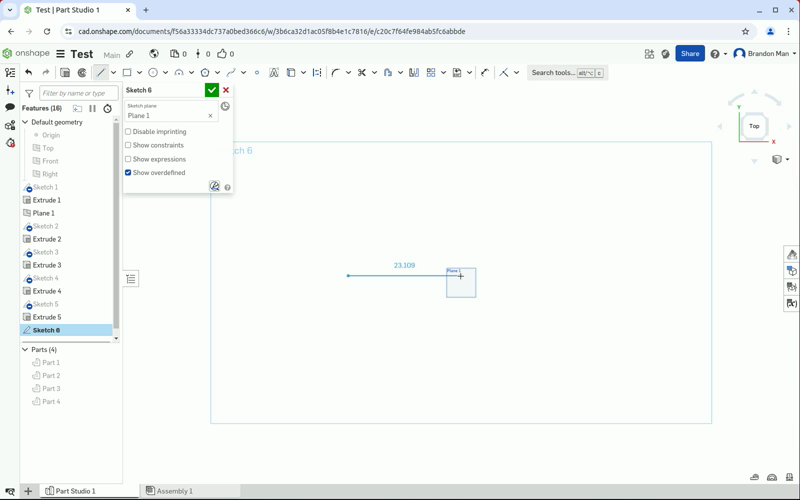
key_up(shift)
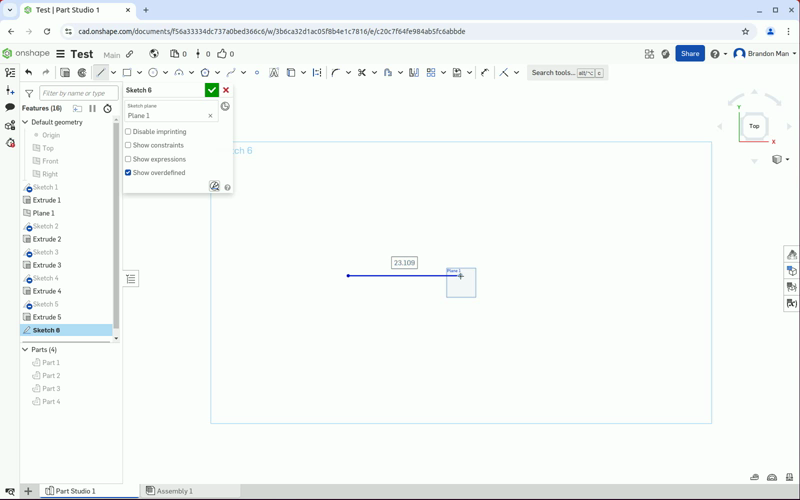
key_down(shift)
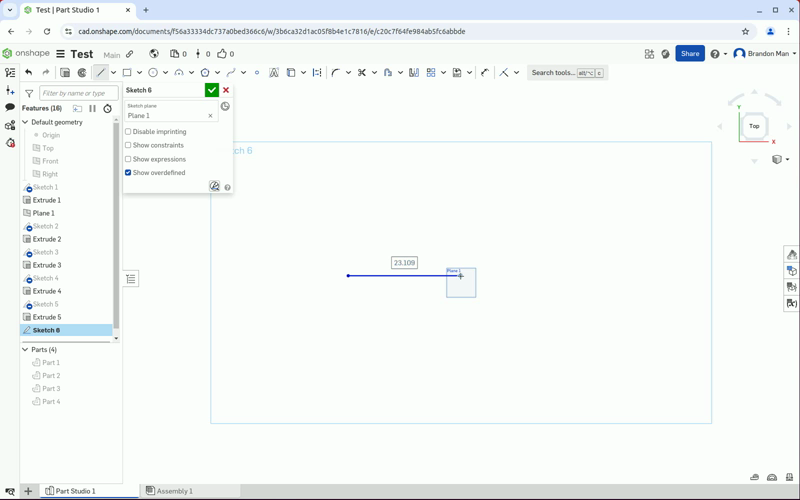
mouse_move(490, 275)
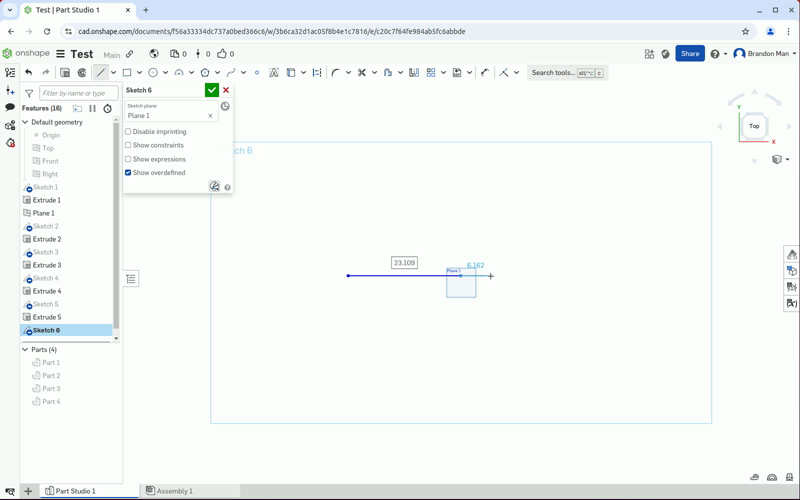
mouse_move(460, 272)
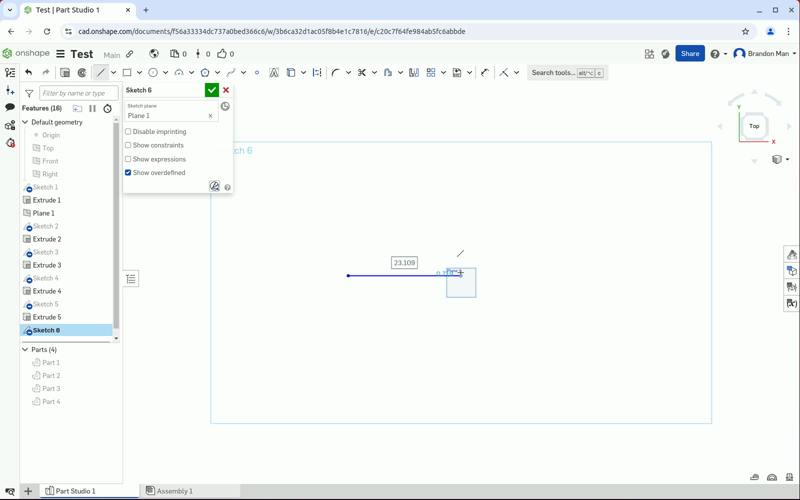
scroll(6)
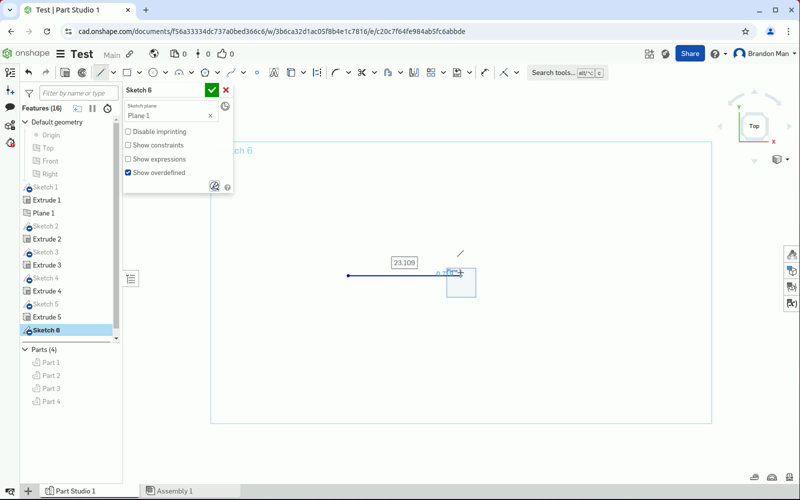
scroll(6)
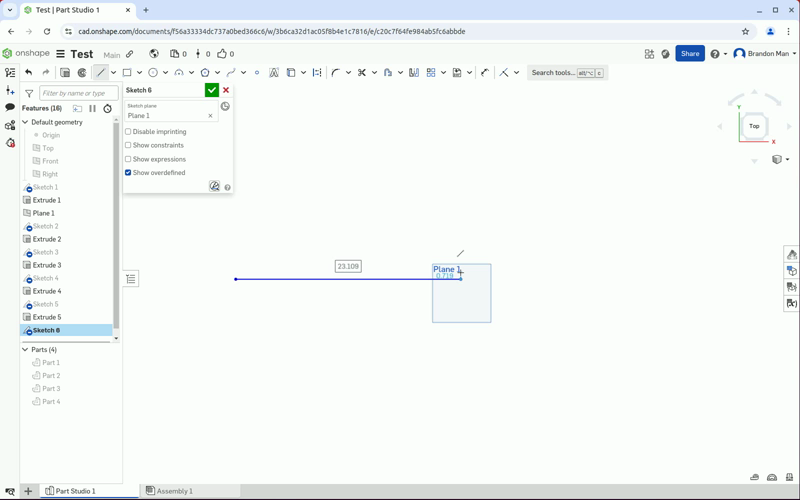
scroll(6)
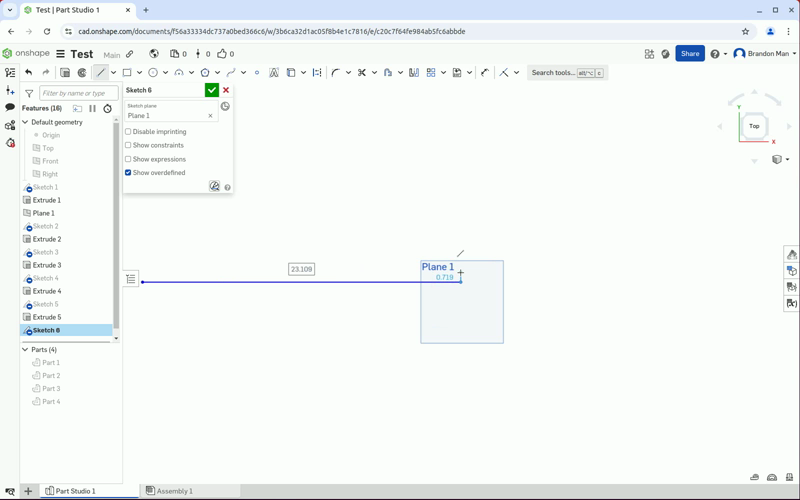
scroll(6)
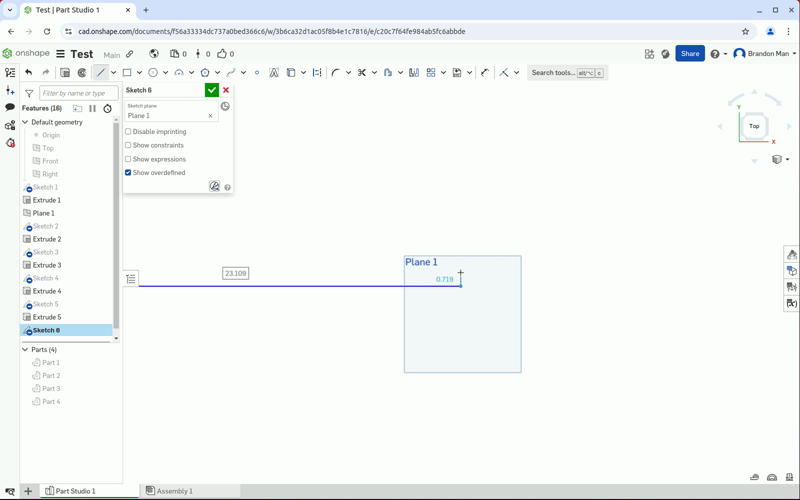
scroll(6)
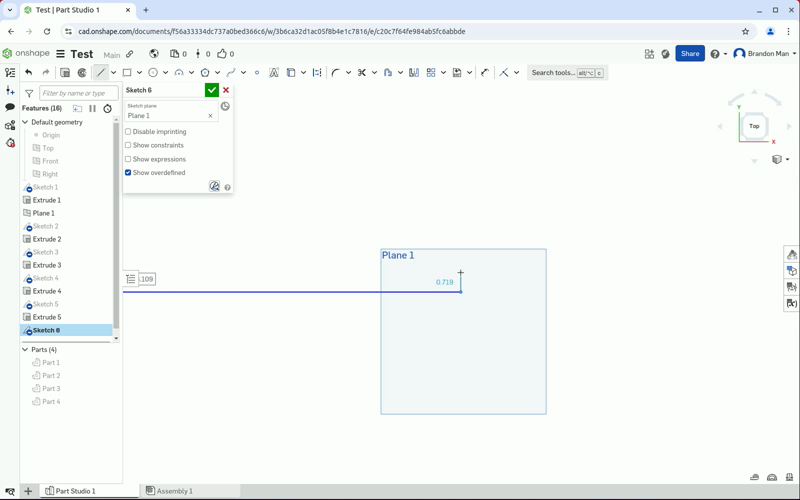
scroll(6)
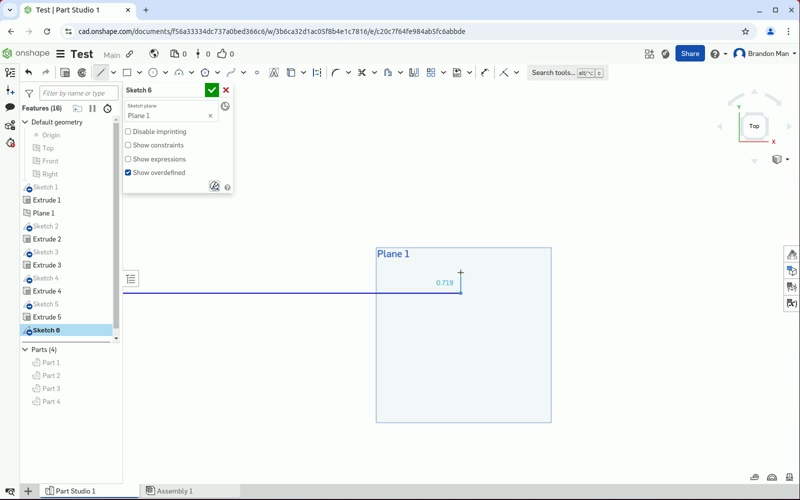
scroll(6)
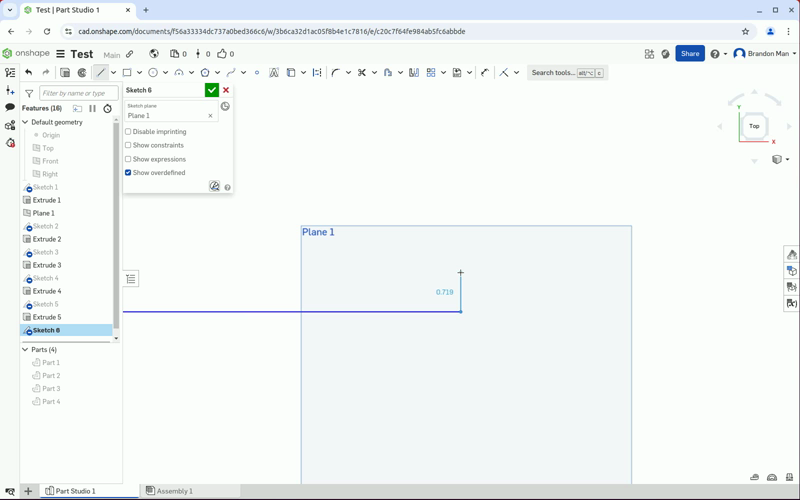
click(460, 272)
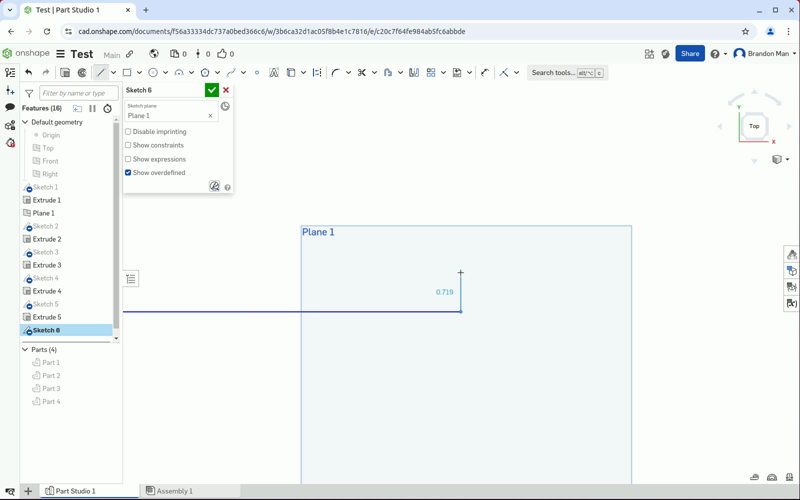
scroll(-6)
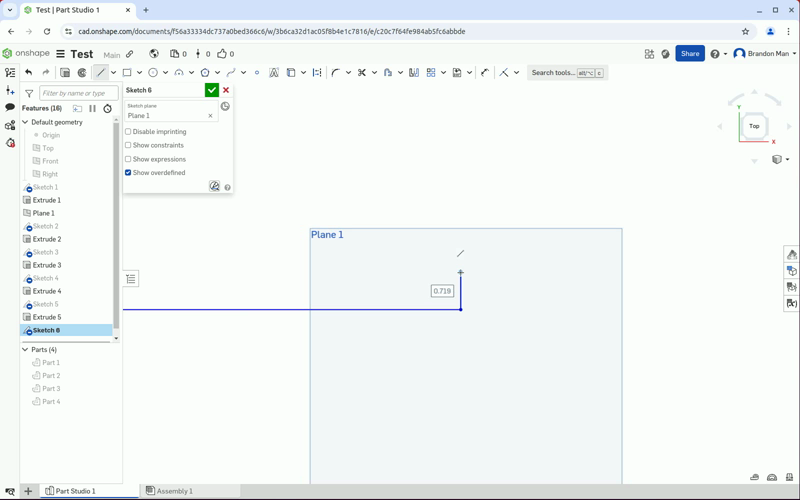
scroll(-6)
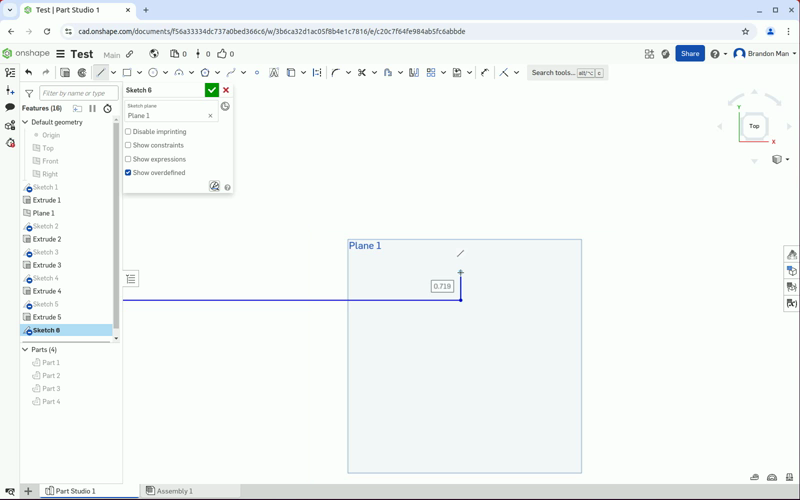
scroll(-6)
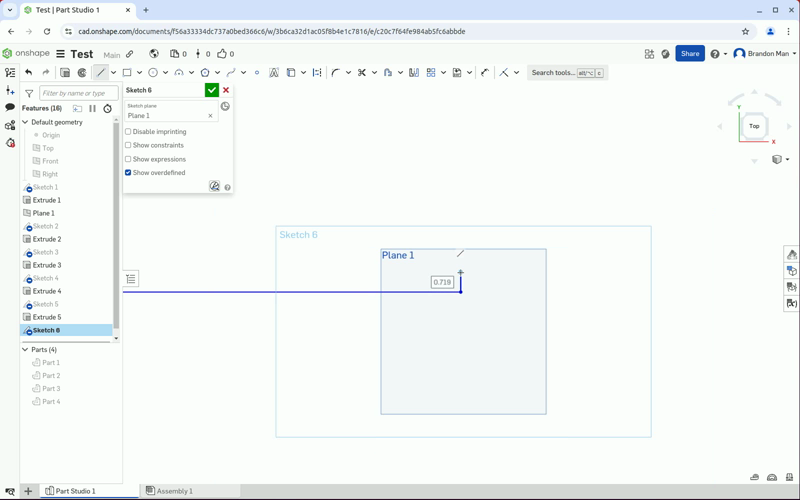
scroll(-6)
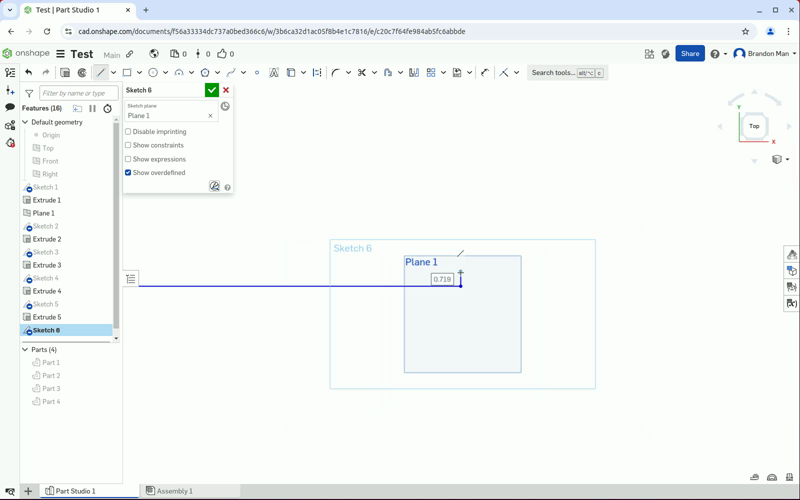
scroll(-6)
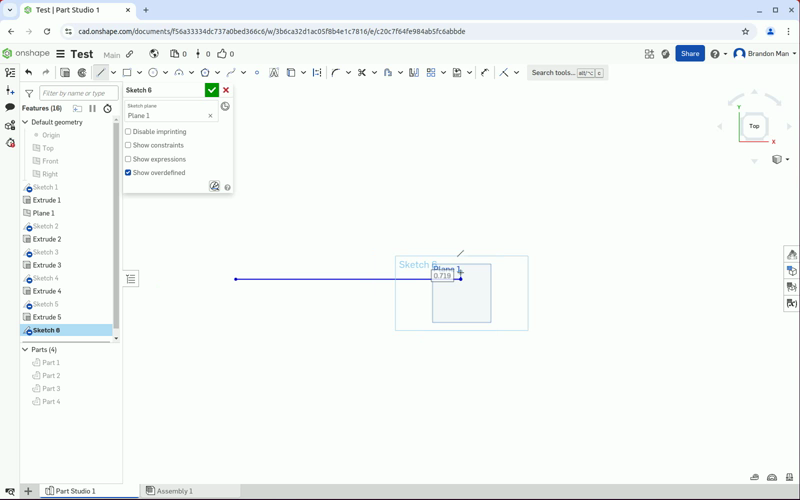
scroll(-6)
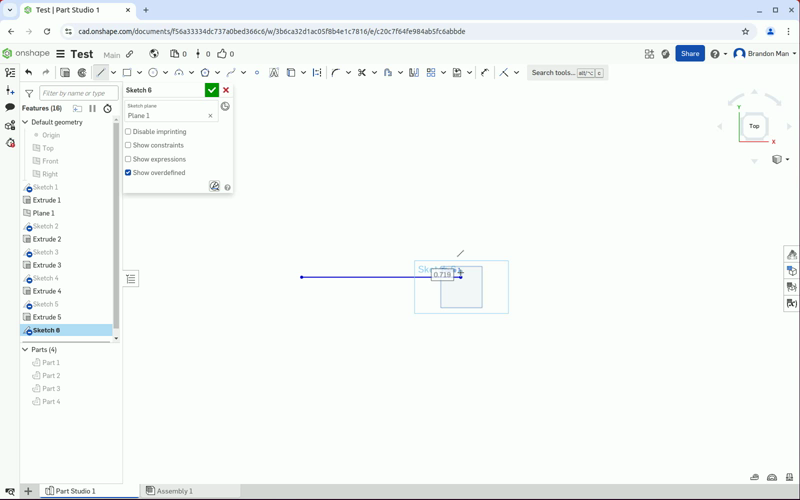
scroll(-6)
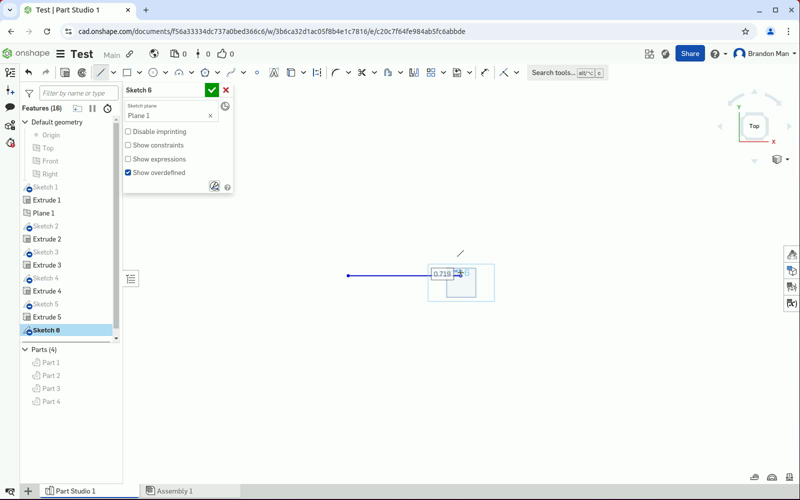
key_up(shift)
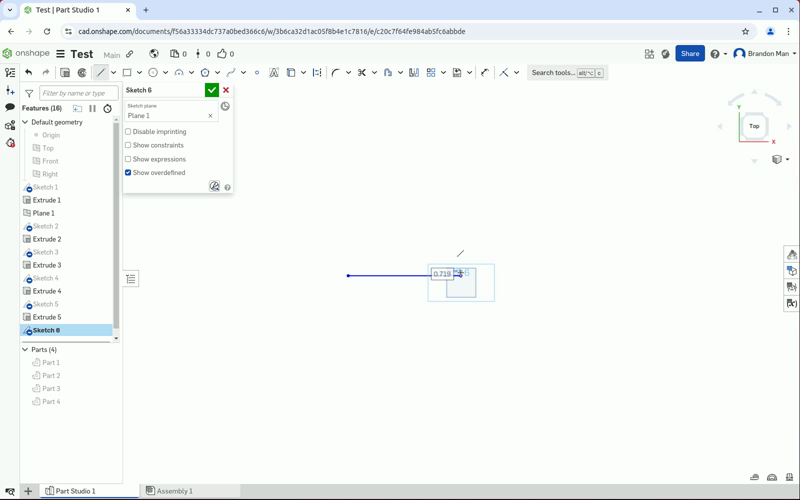
key_down(shift)
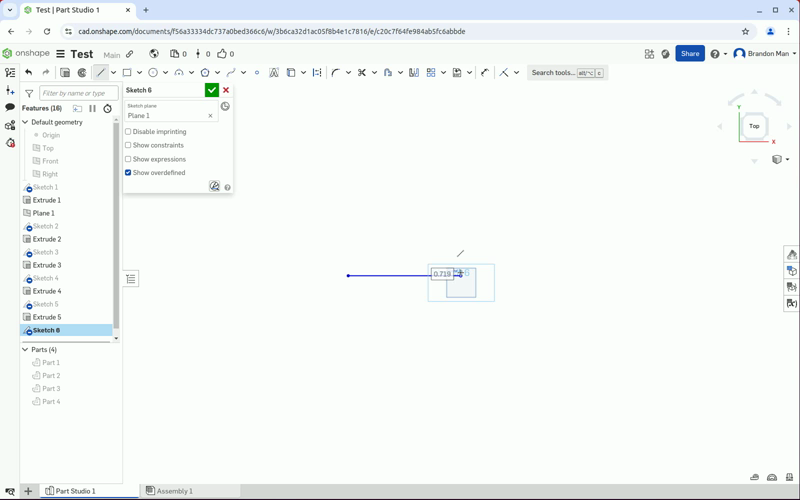
mouse_move(348, 272)
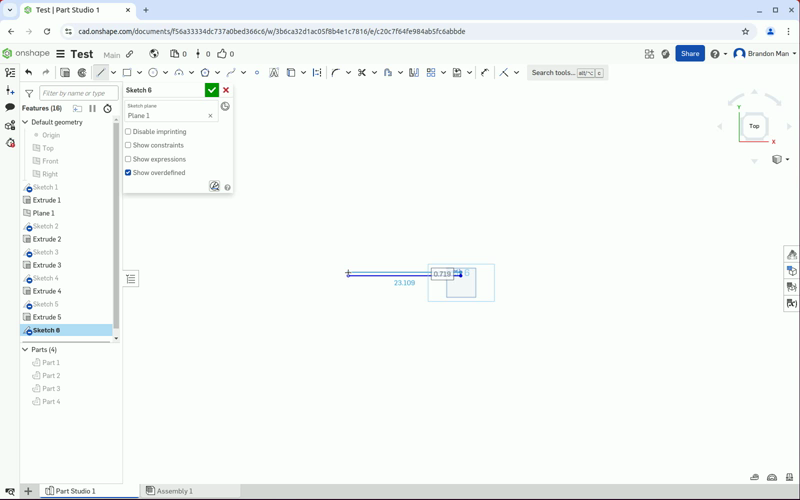
scroll(6)
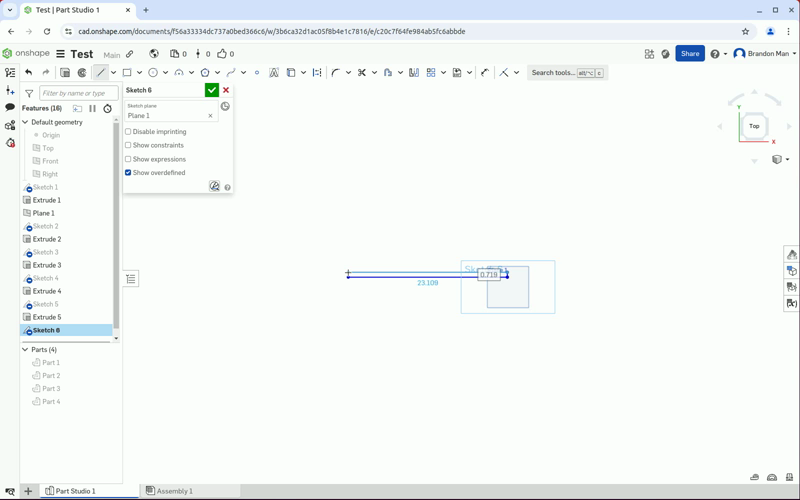
scroll(6)
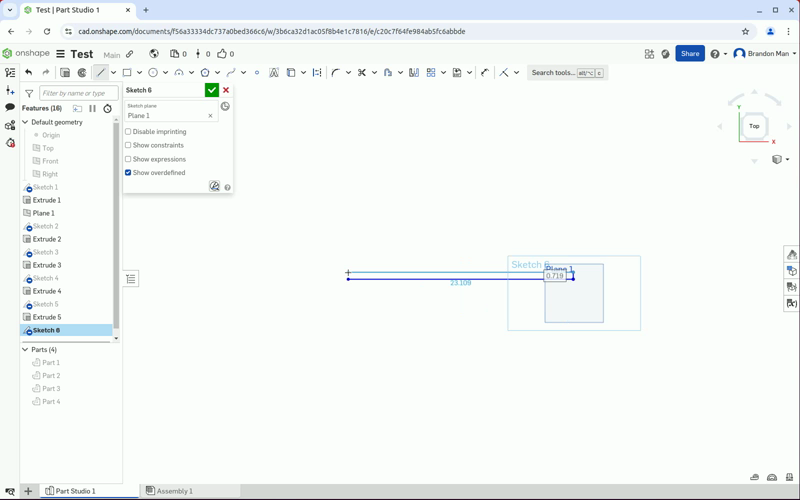
scroll(6)
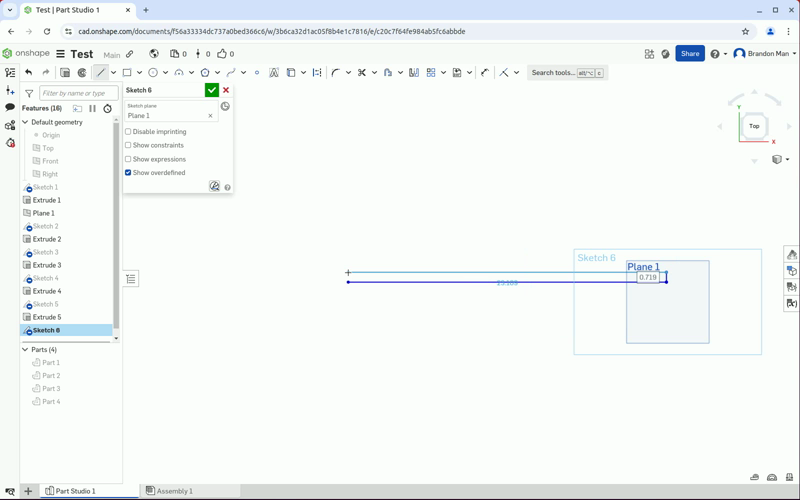
scroll(6)
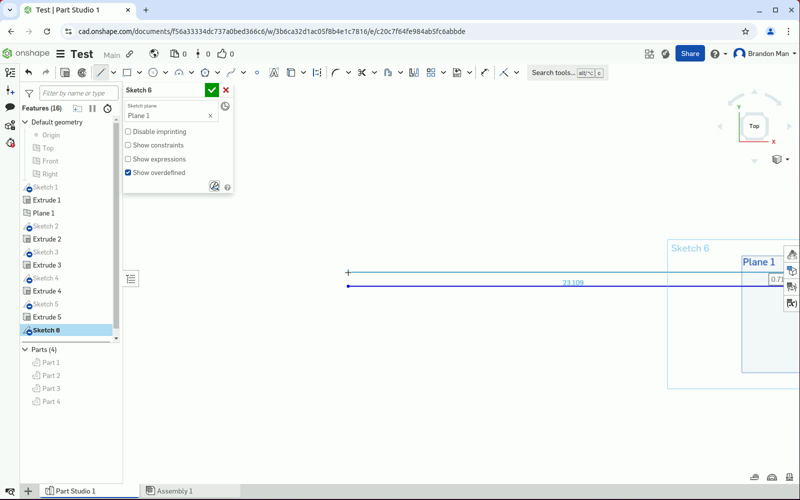
scroll(6)
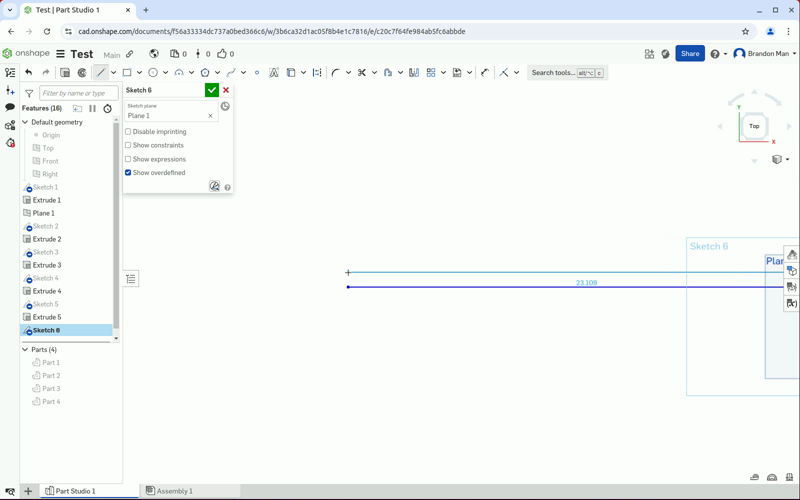
scroll(6)
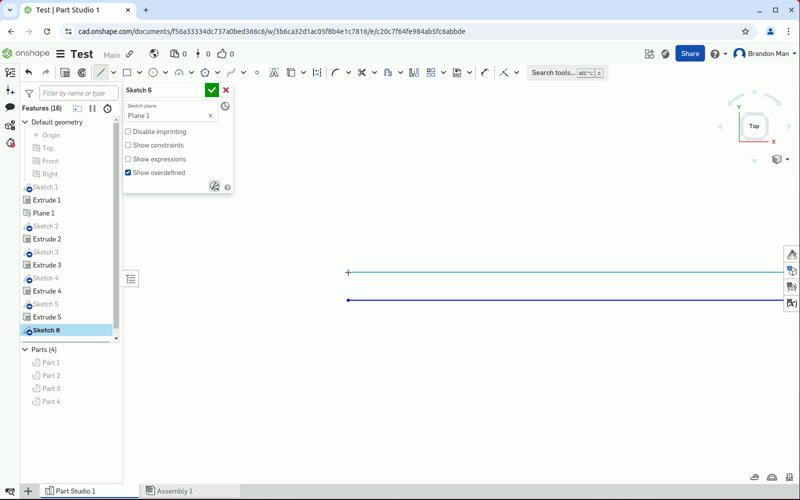
scroll(6)
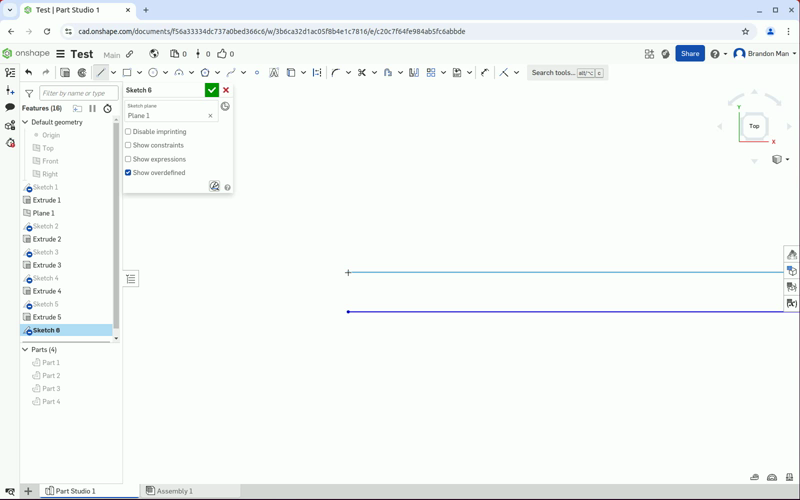
click(348, 272)
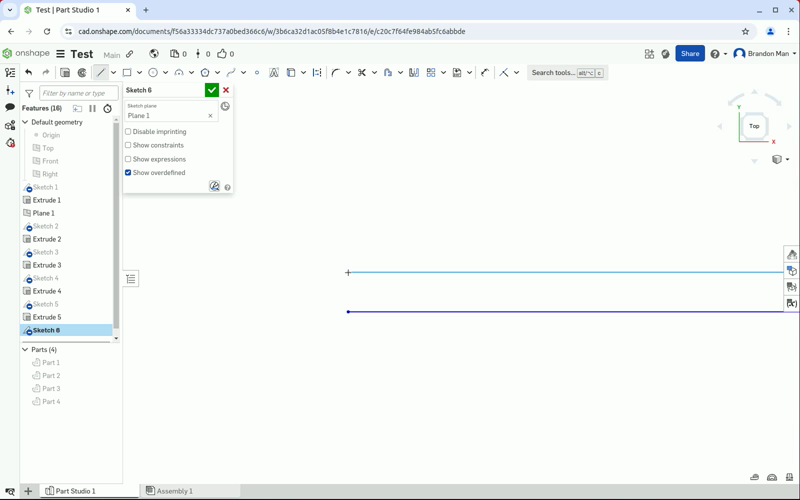
scroll(-6)
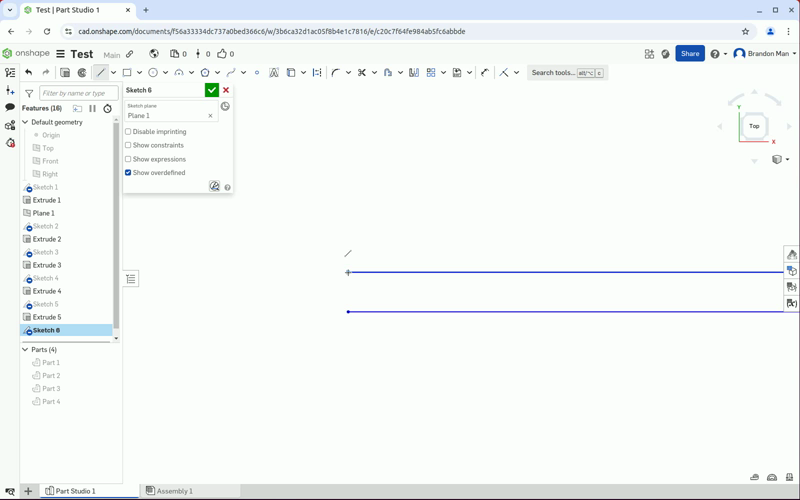
scroll(-6)
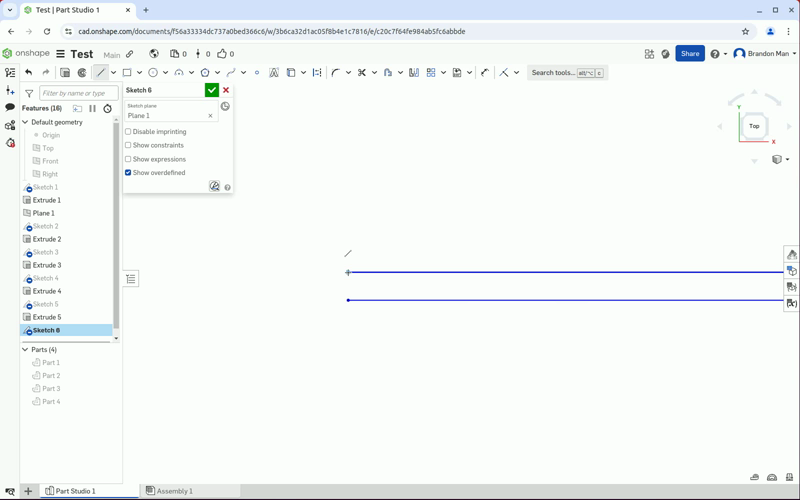
scroll(-6)
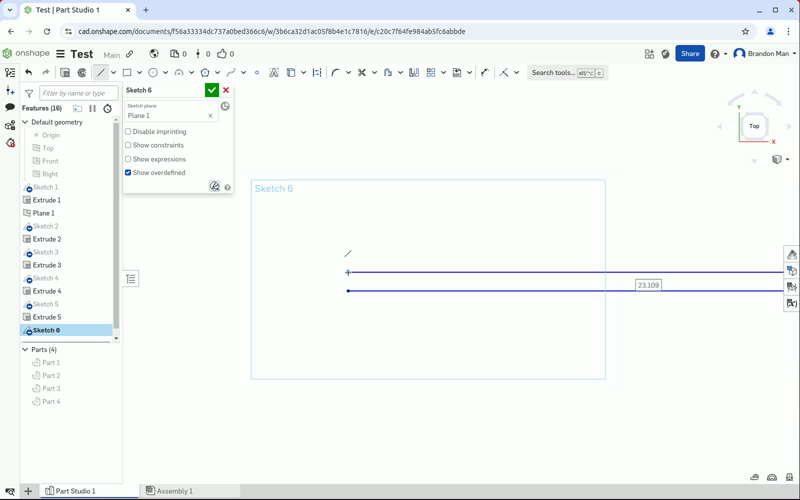
scroll(-6)
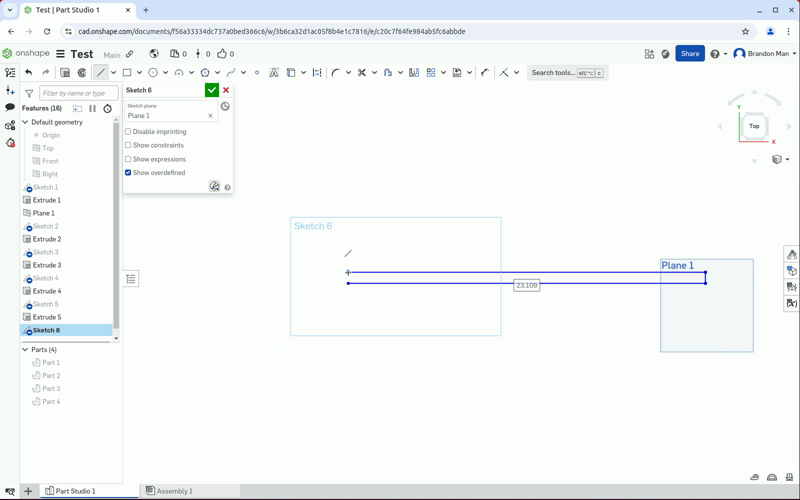
scroll(-6)
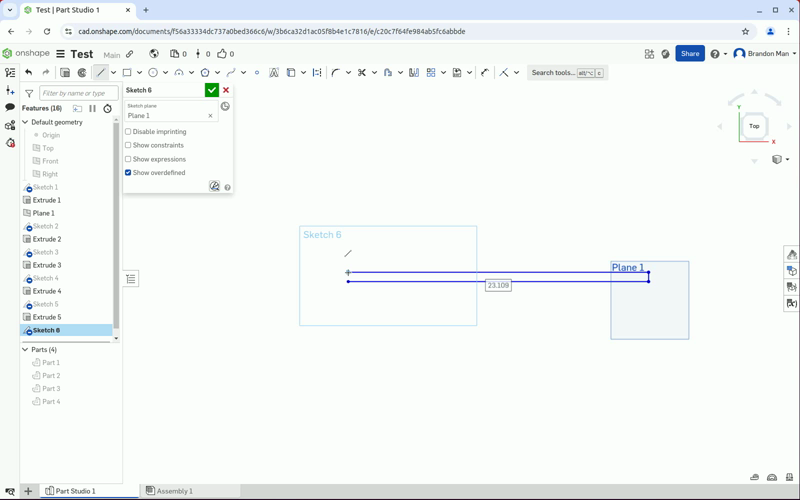
scroll(-6)
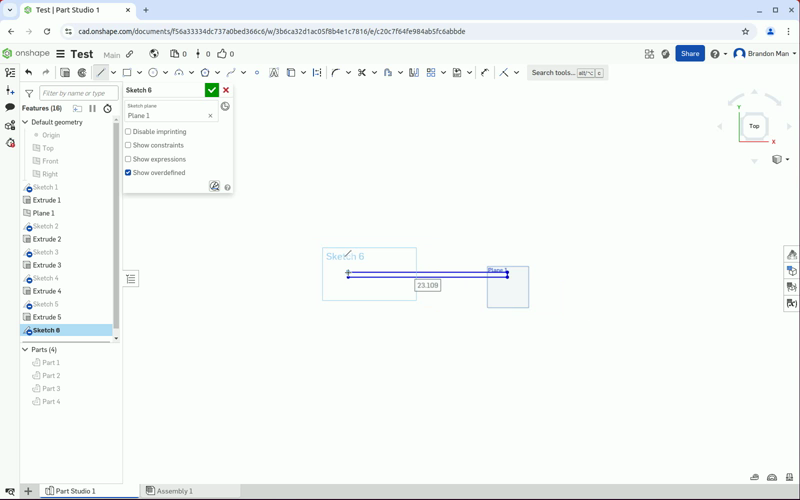
scroll(-6)
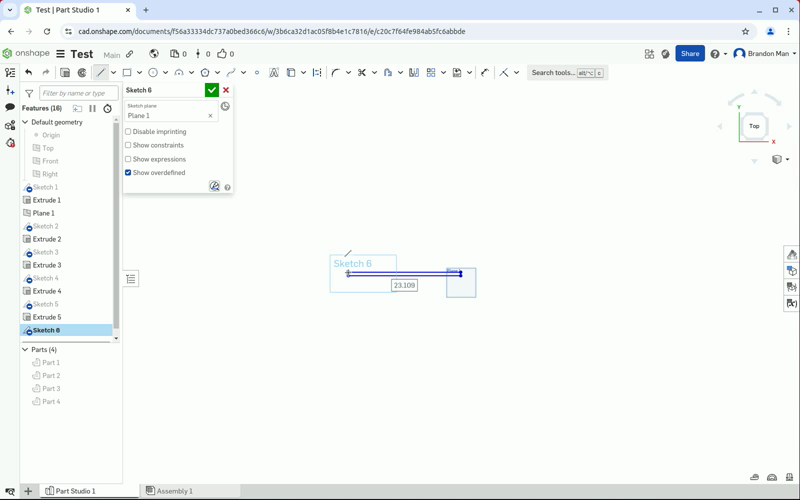
key_up(shift)
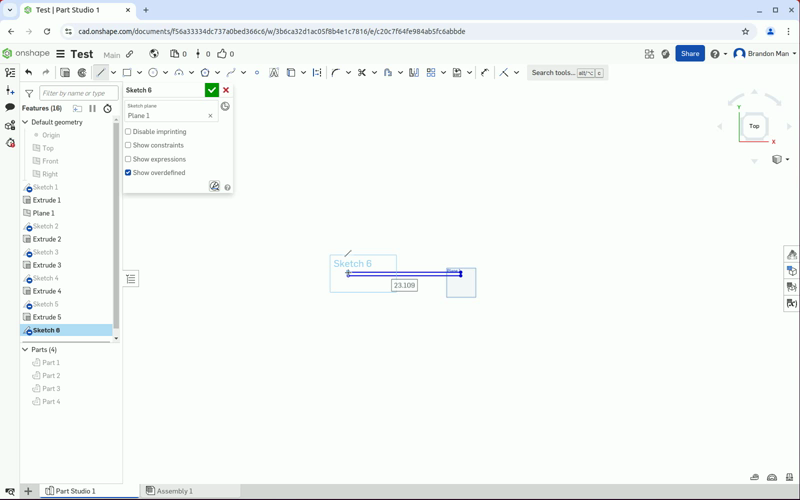
mouse_move(378, 272)
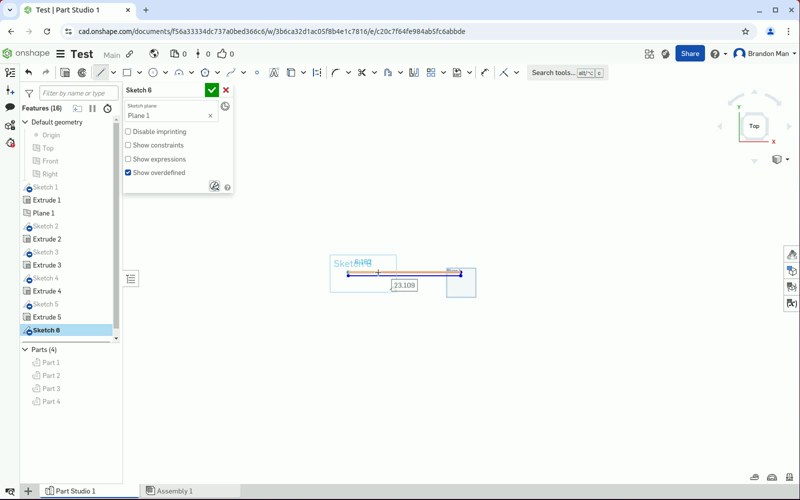
key_down(shift)
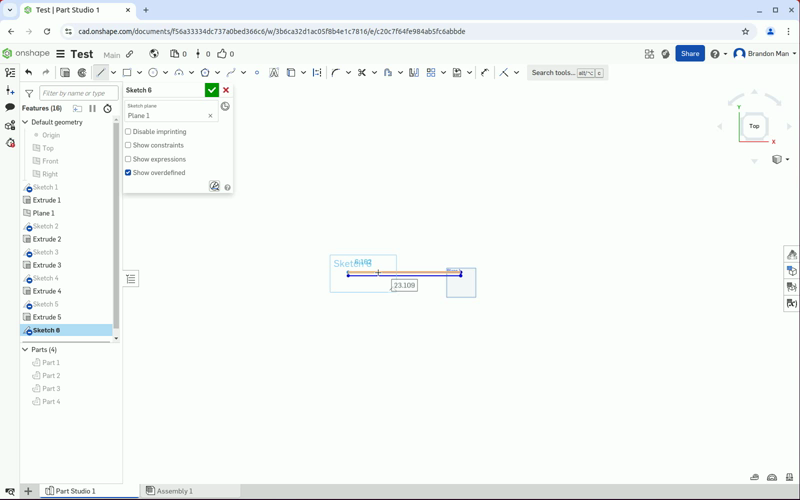
mouse_move(348, 275)
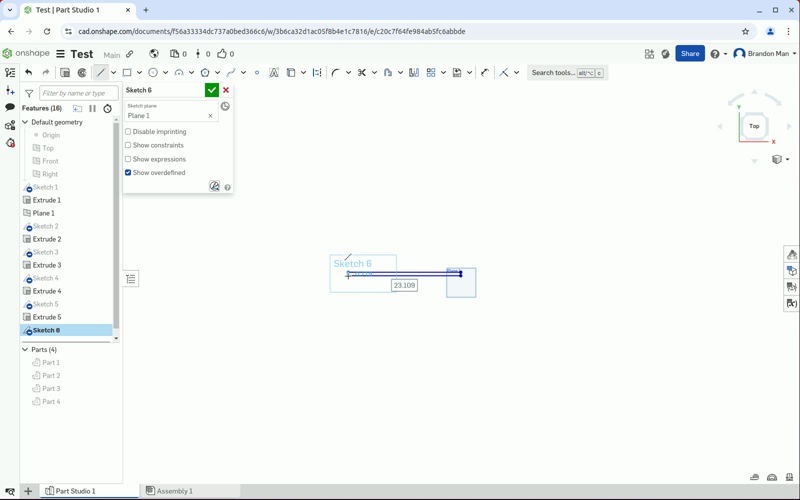
scroll(6)
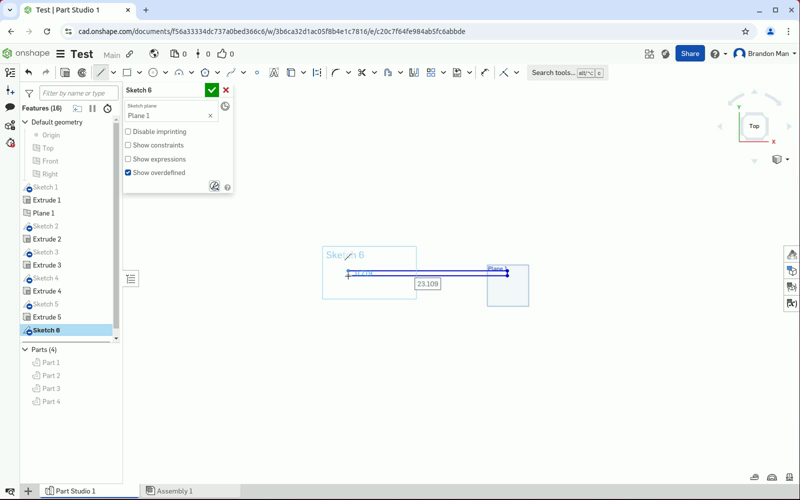
scroll(6)
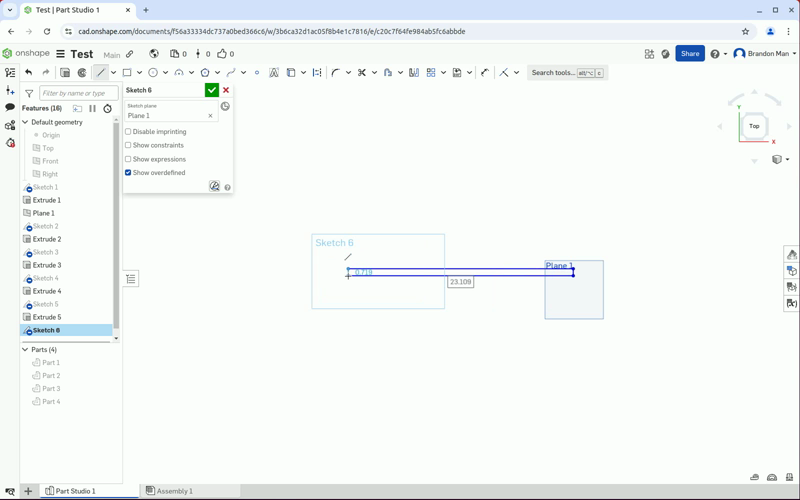
scroll(6)
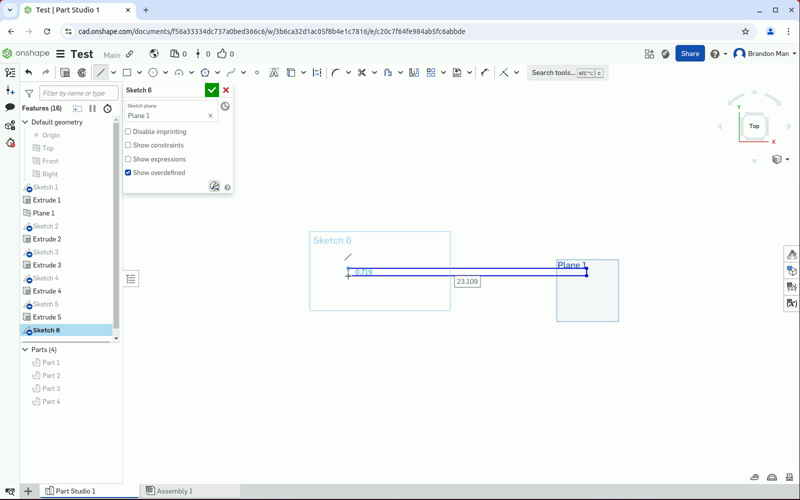
scroll(6)
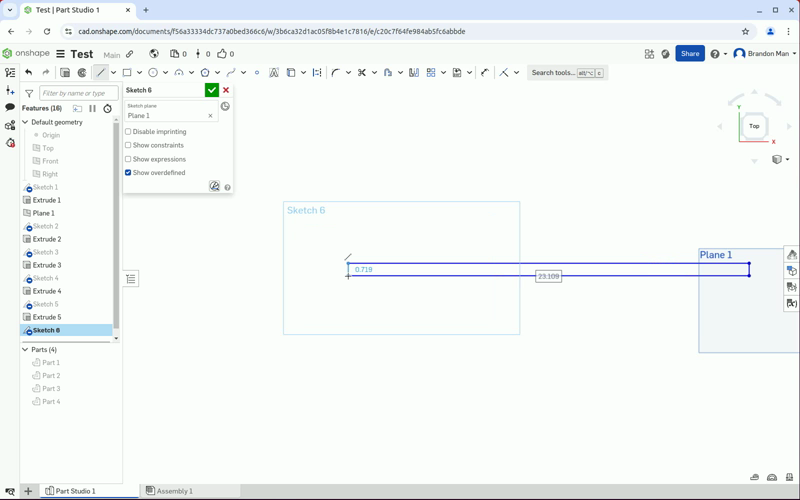
scroll(6)
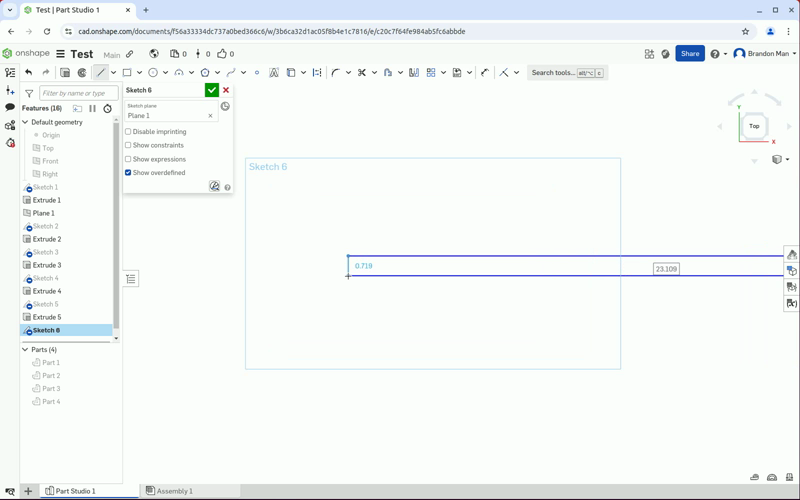
scroll(6)
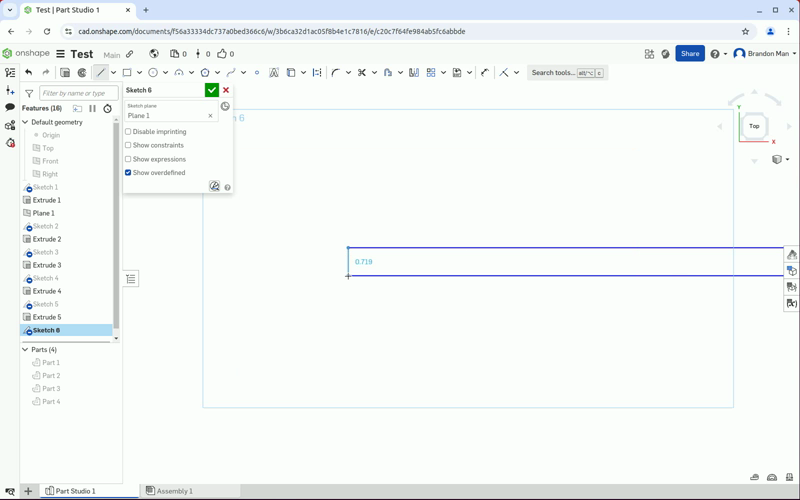
scroll(6)
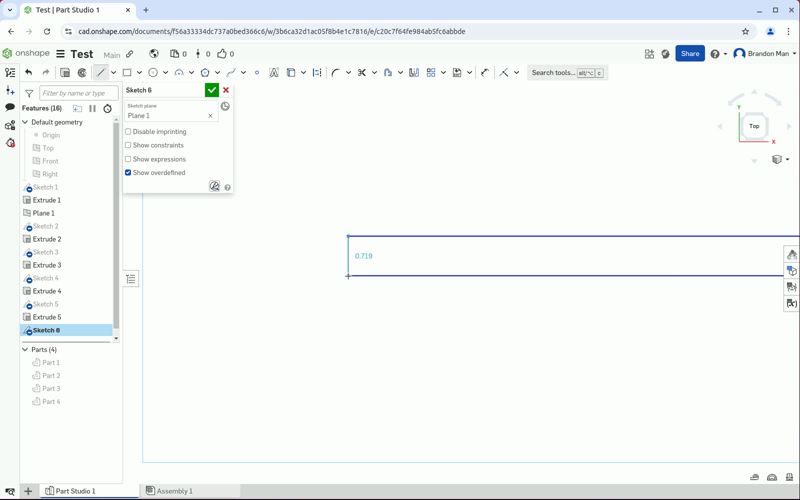
key_up(shift)
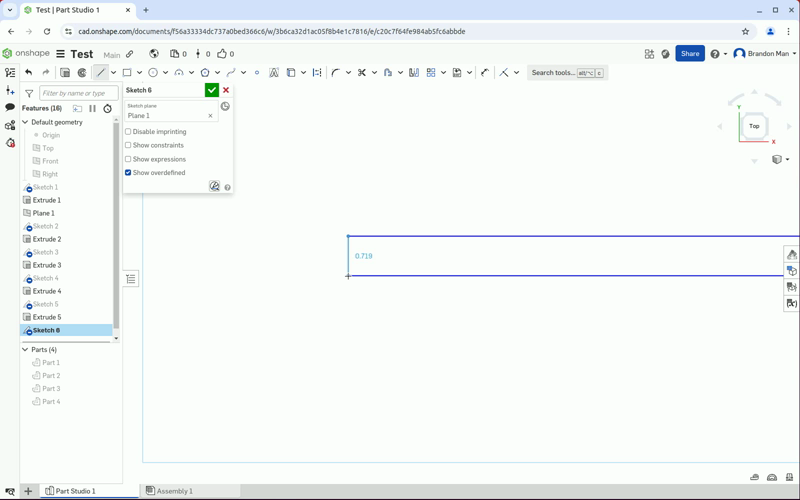
click(348, 275)
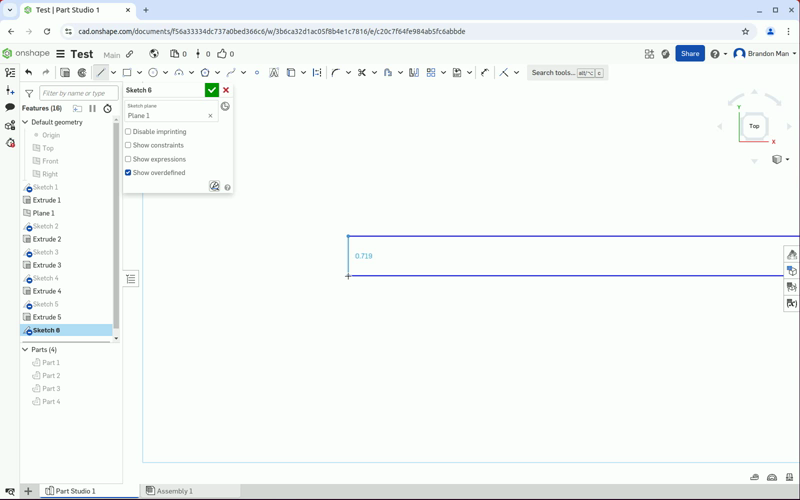
scroll(-6)
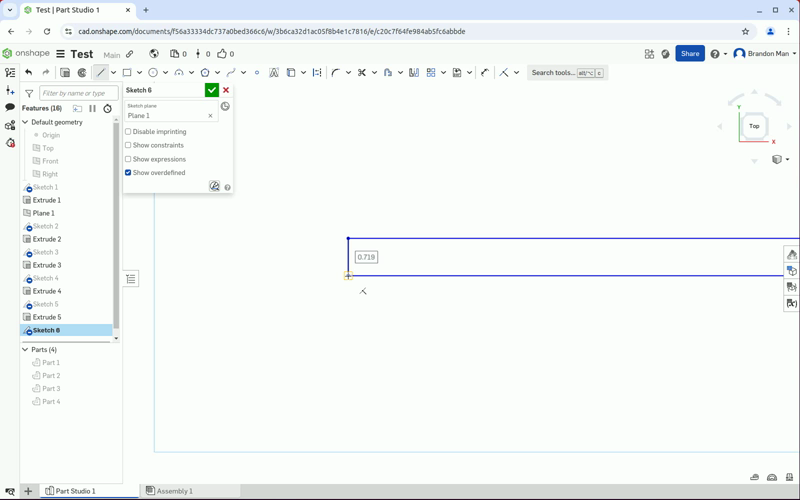
scroll(-6)
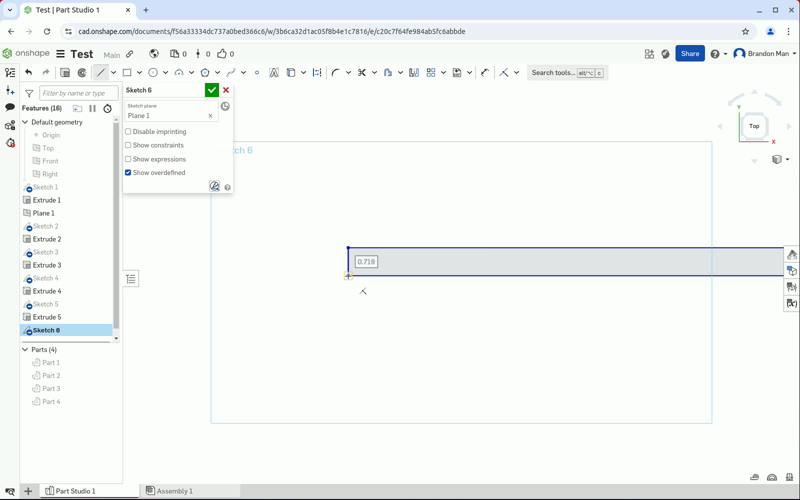
scroll(-6)
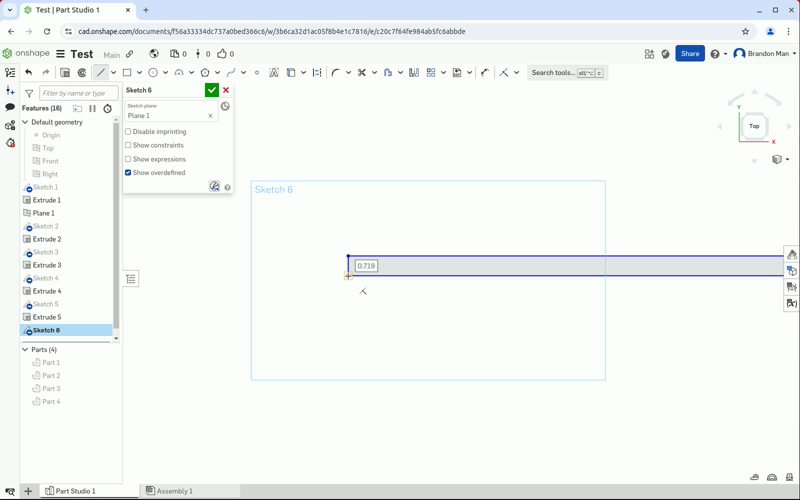
scroll(-6)
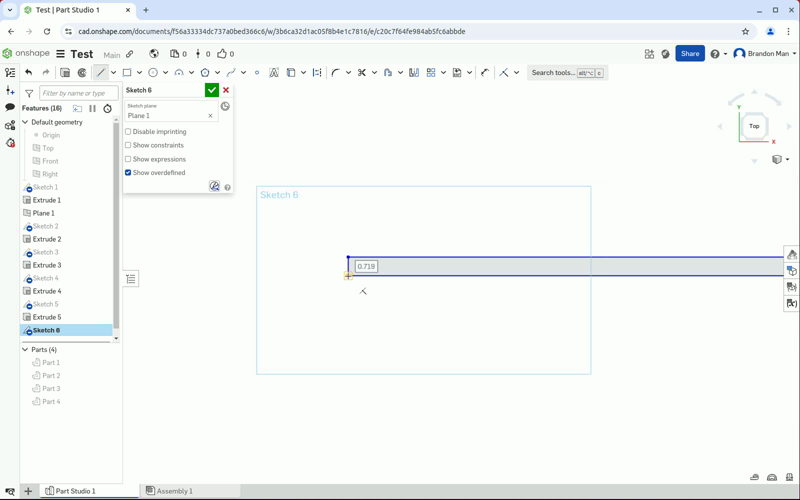
scroll(-6)
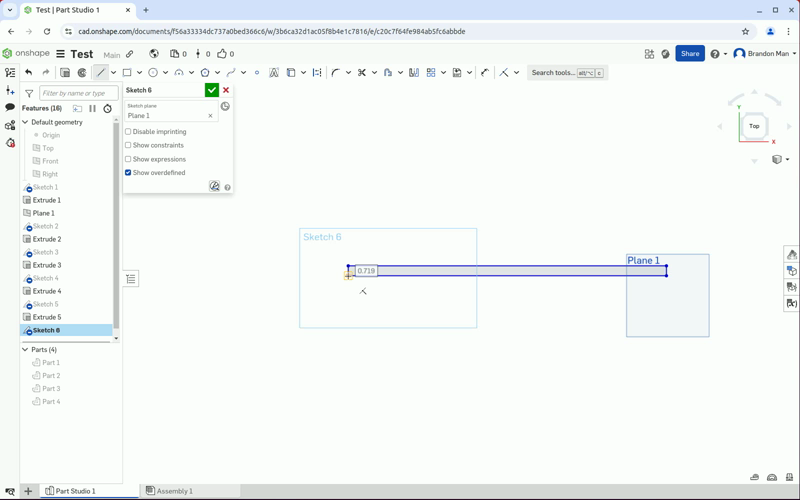
scroll(-6)
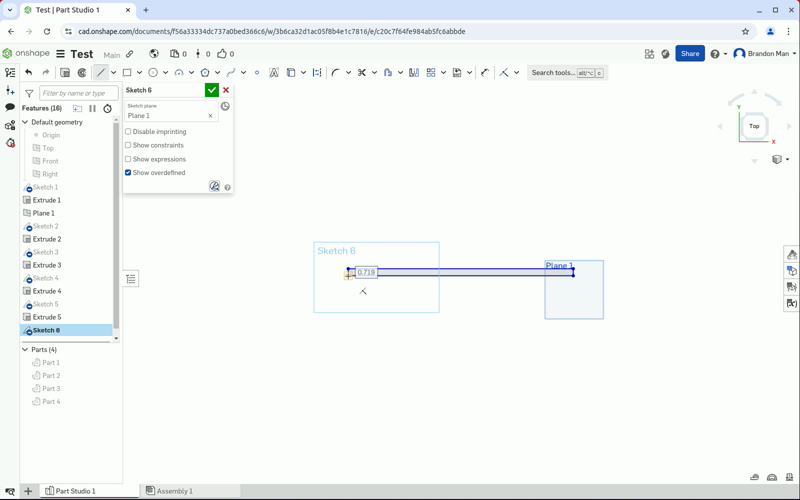
scroll(-6)
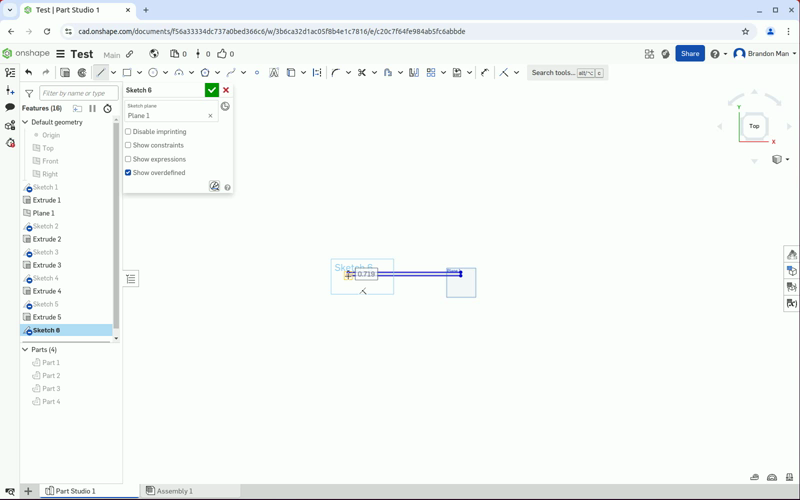
key(esc)
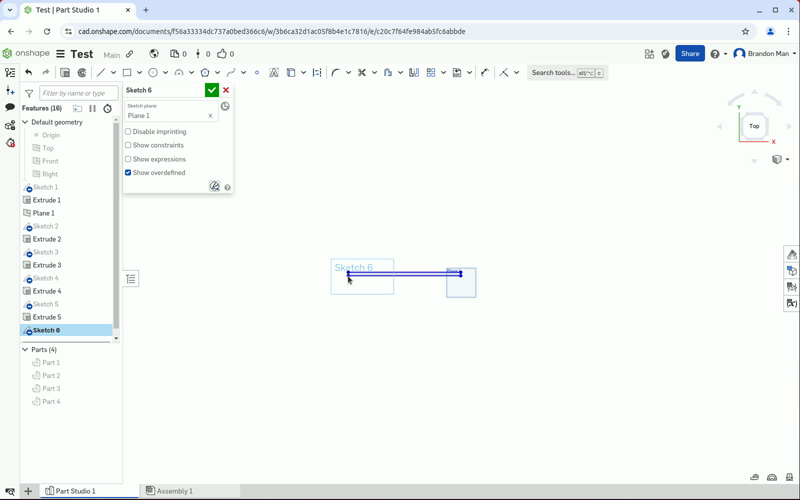
mouse_move(451, 273)
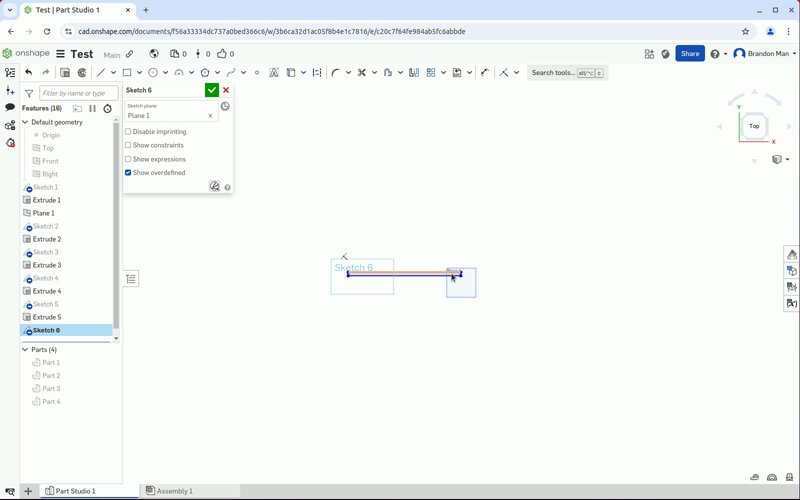
scroll(6)
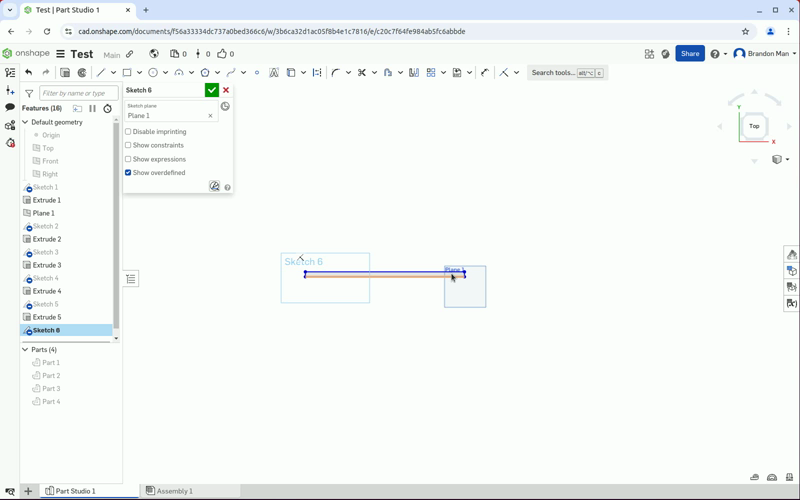
scroll(6)
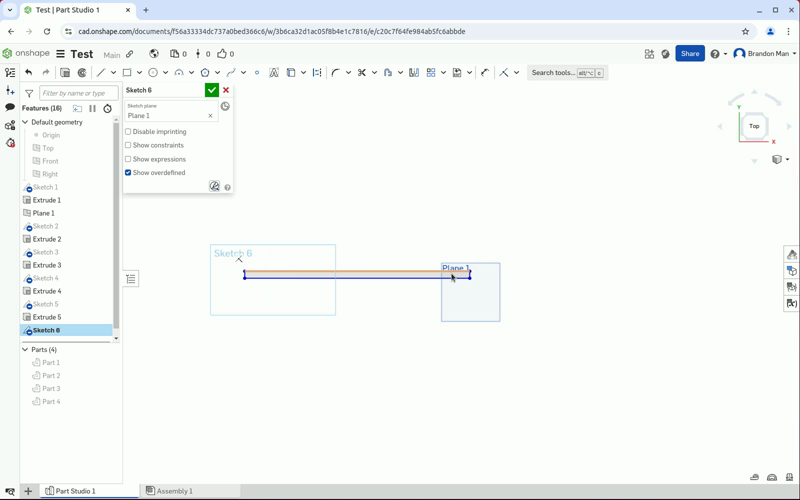
scroll(6)
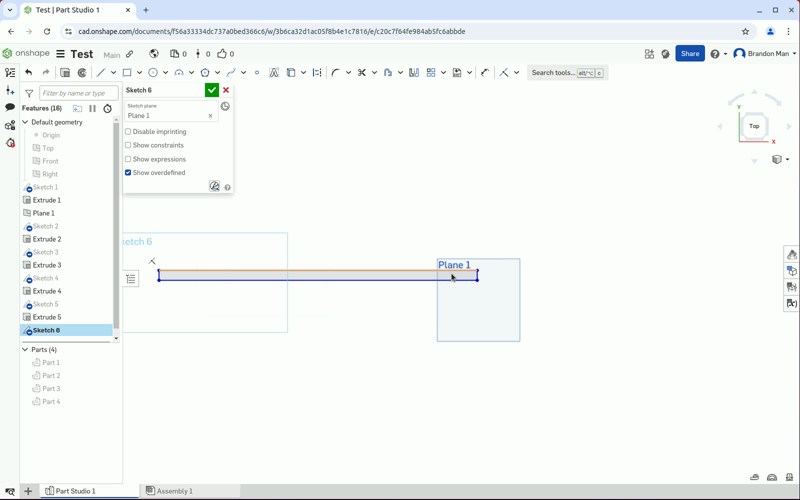
scroll(6)
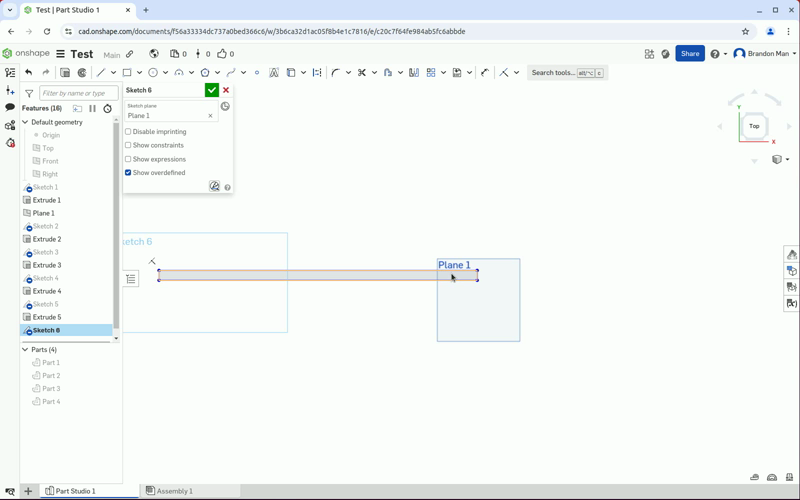
scroll(6)
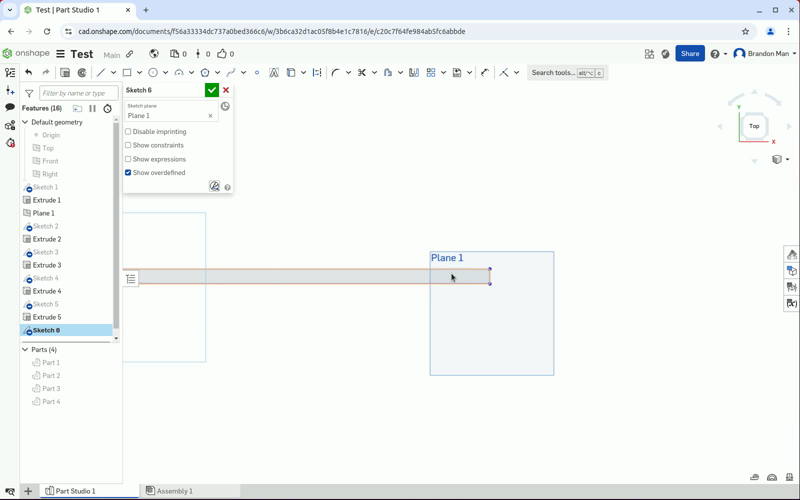
scroll(6)
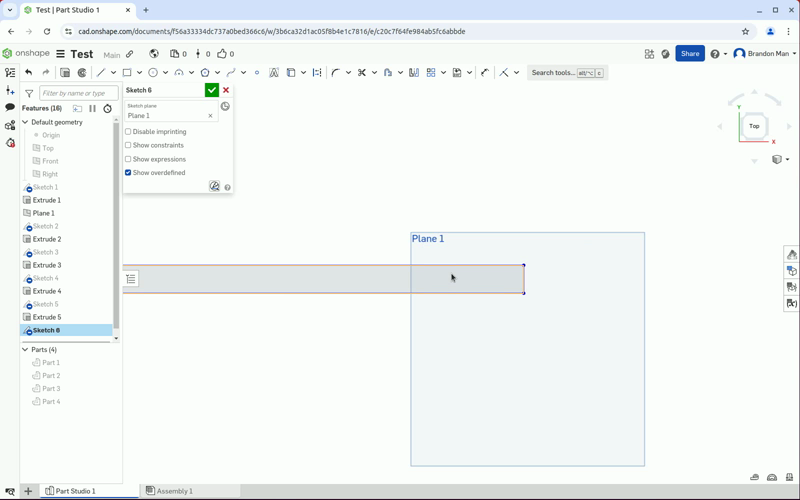
scroll(6)
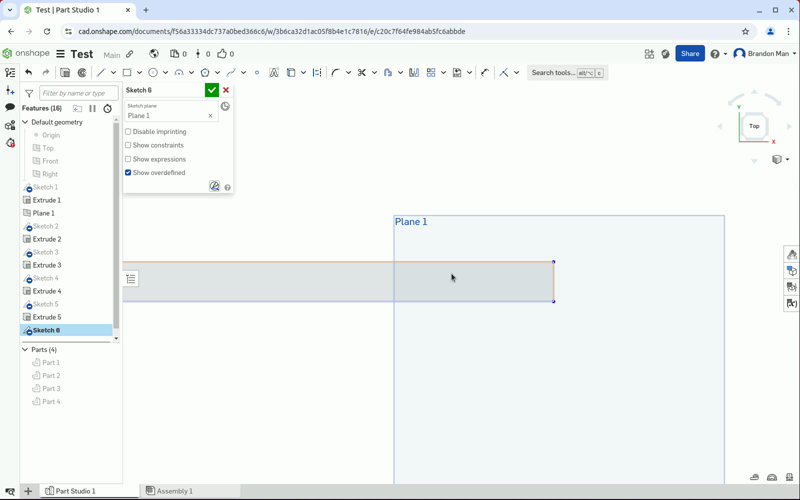
click(451, 273)
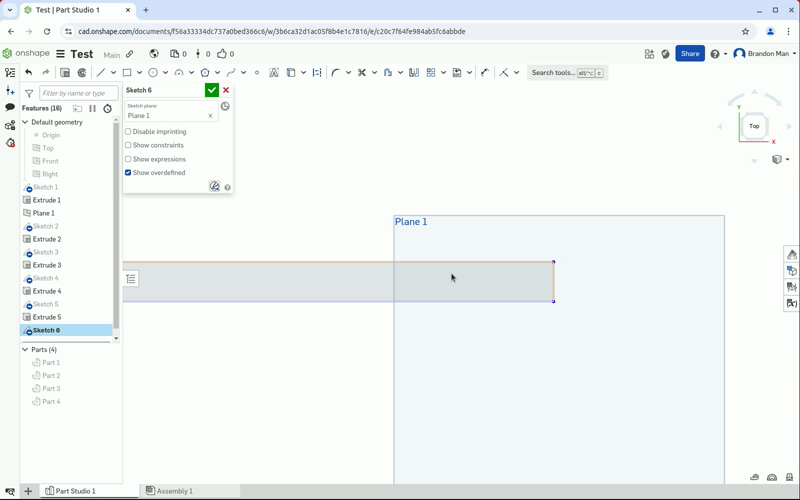
scroll(-6)
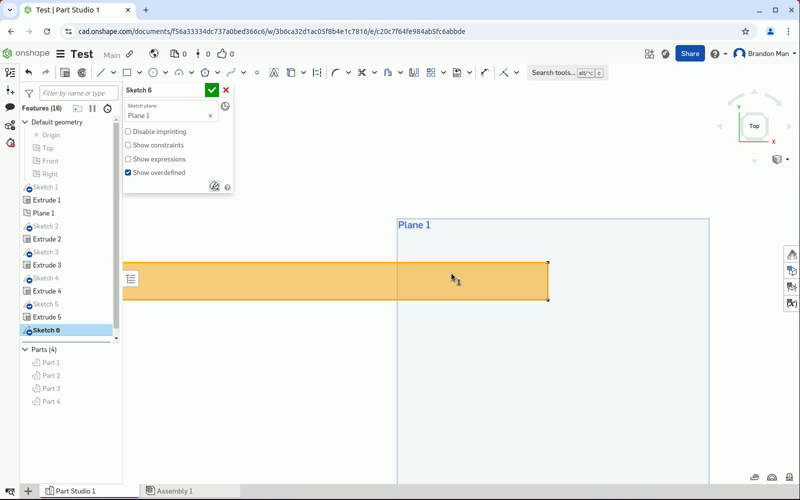
scroll(-6)
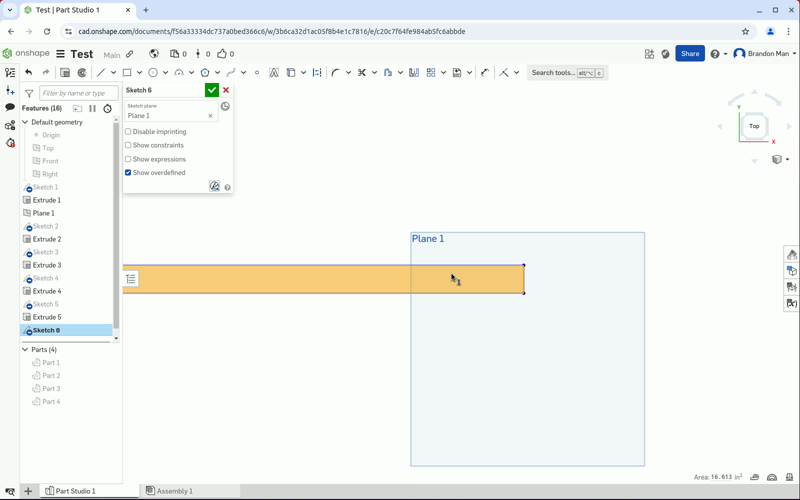
scroll(-6)
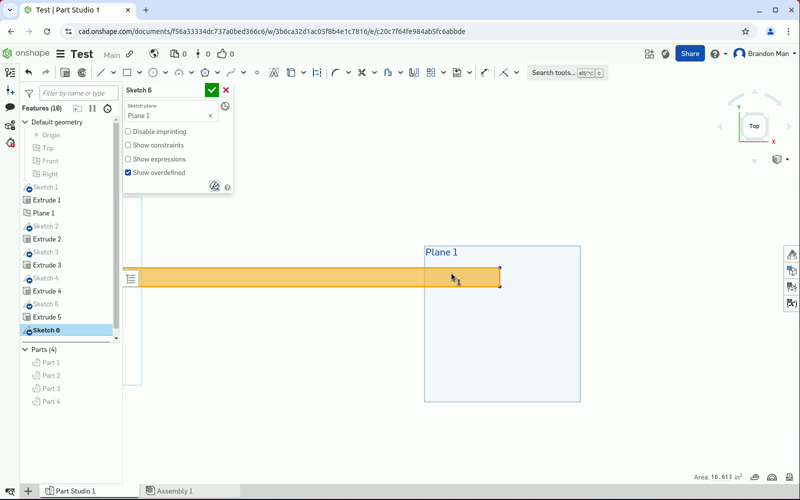
scroll(-6)
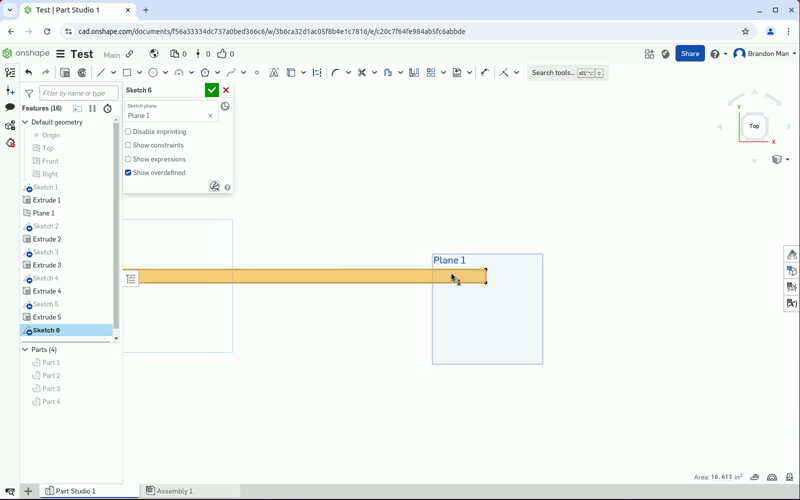
scroll(-6)
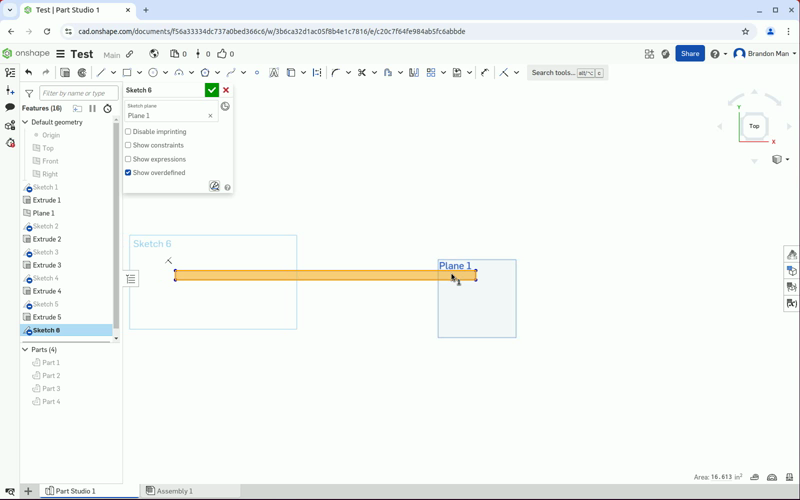
scroll(-6)
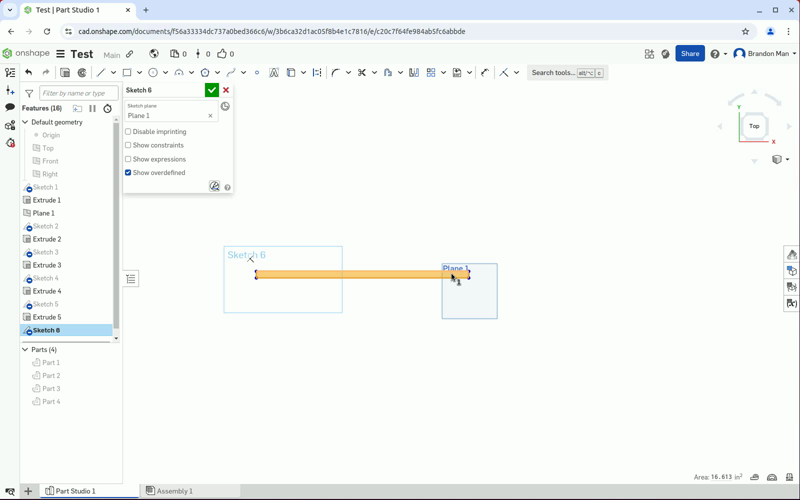
scroll(-6)
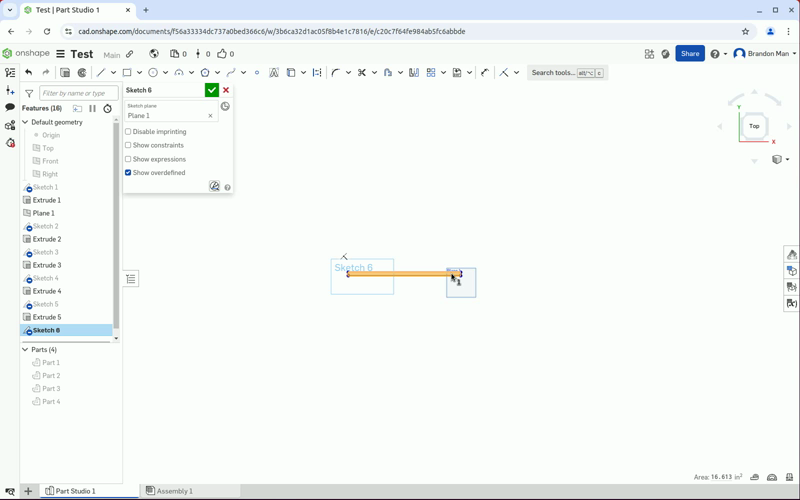
mouse_move(73, 352)
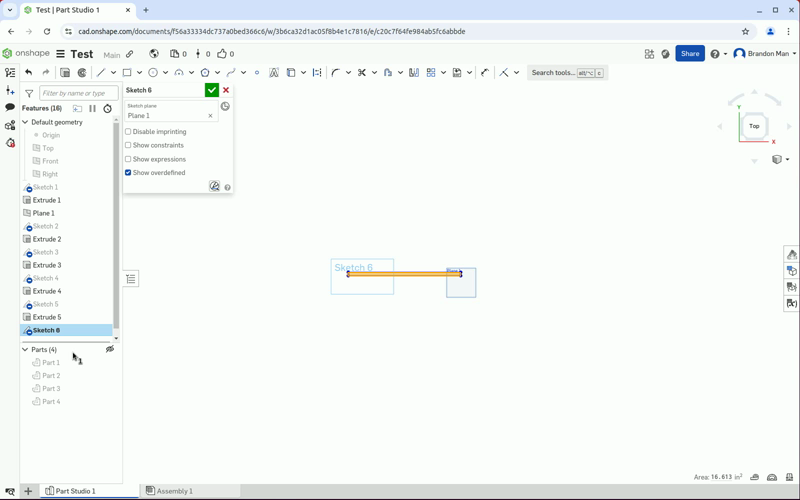
key(shift+y)
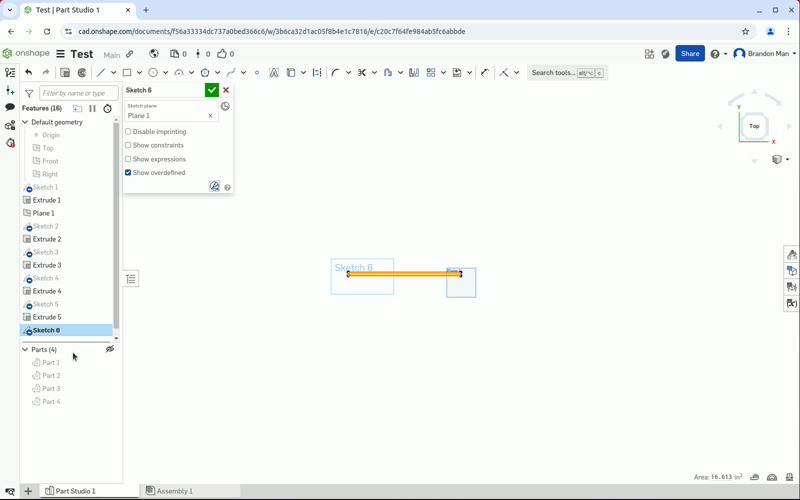
key(shift+e)
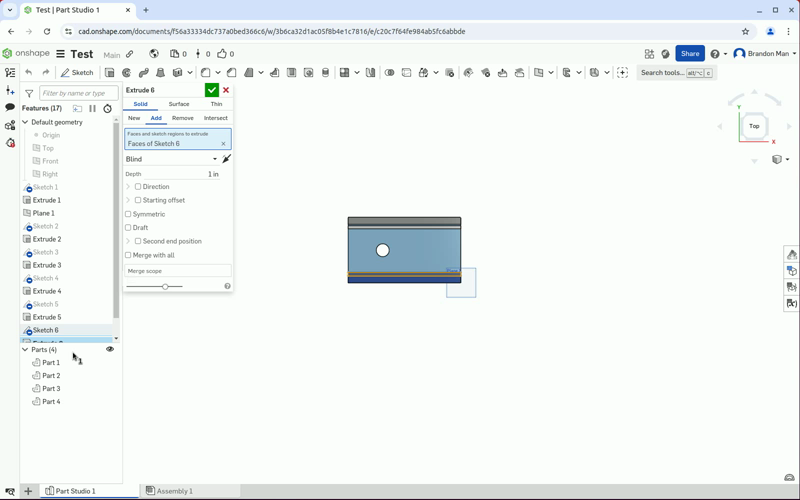
mouse_move(143, 106)
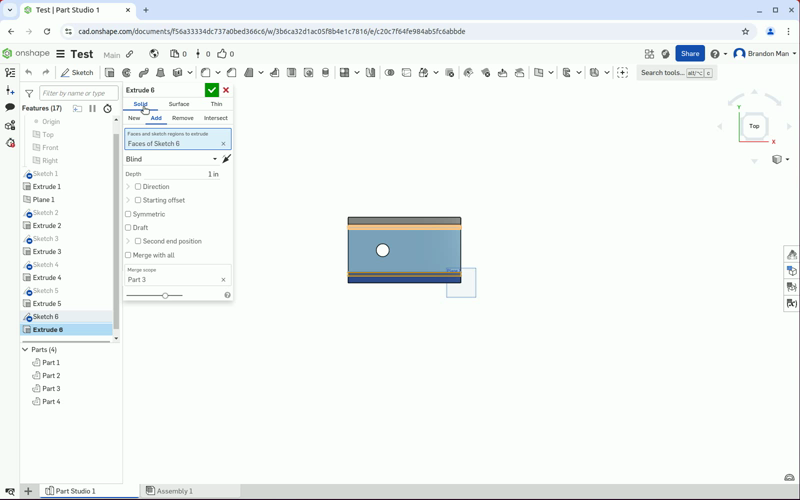
click(143, 106)
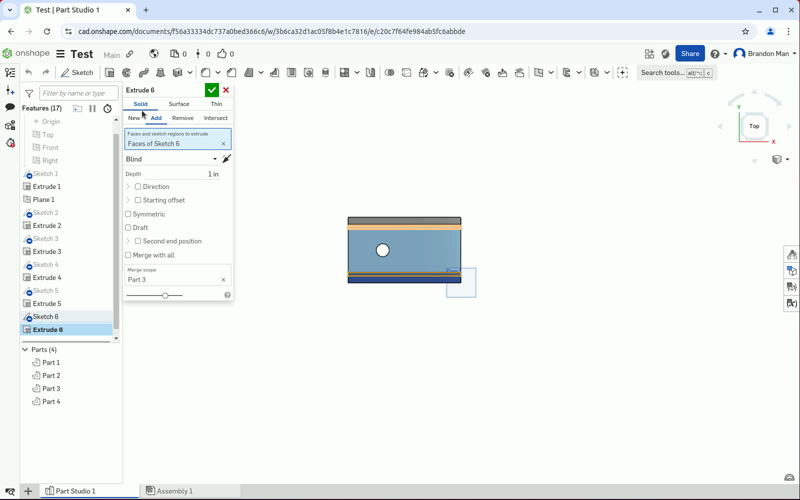
mouse_move(137, 120)
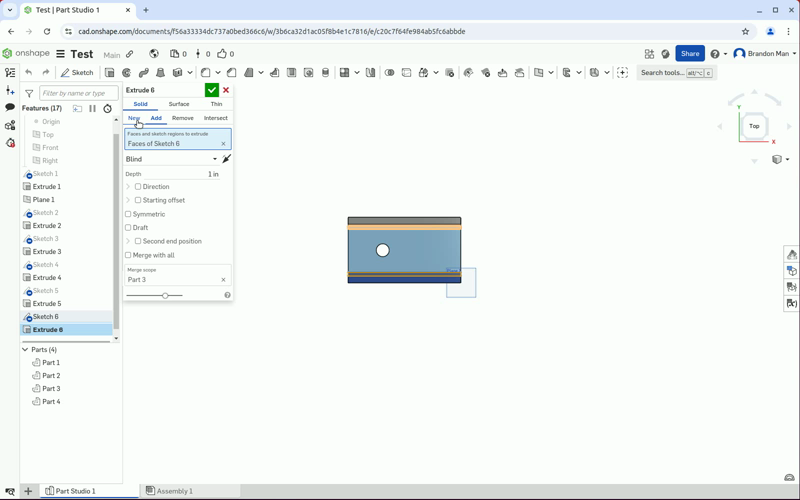
click(137, 120)
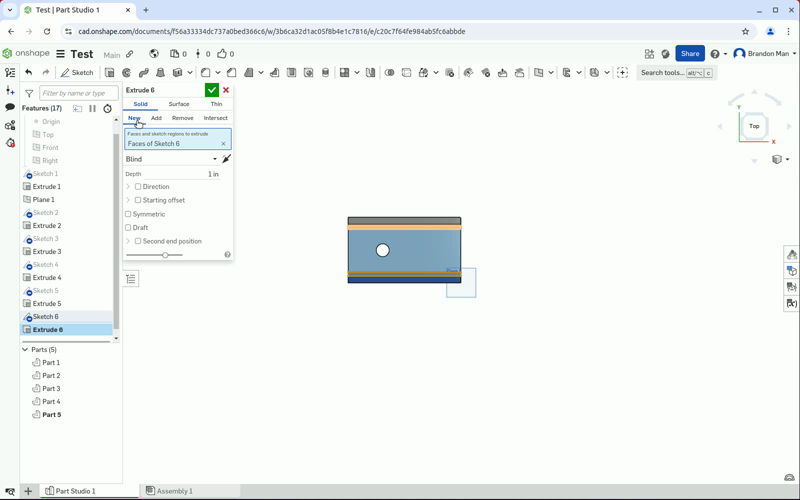
key(tab, 4)
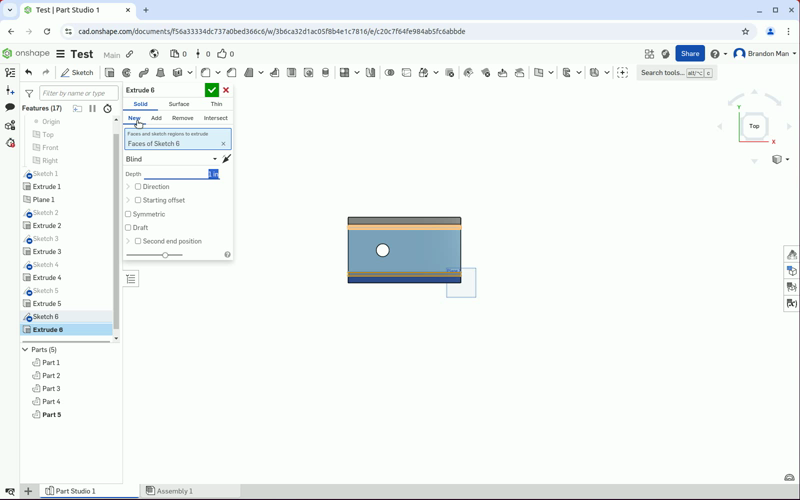
text(1.204)
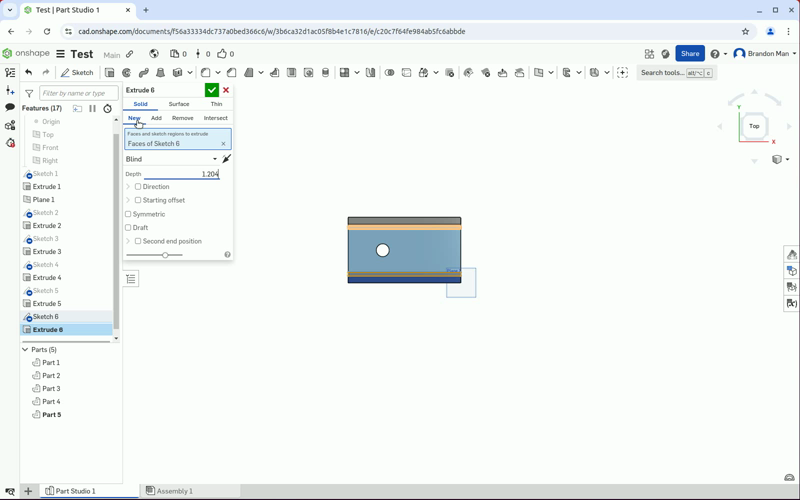
key(enter)
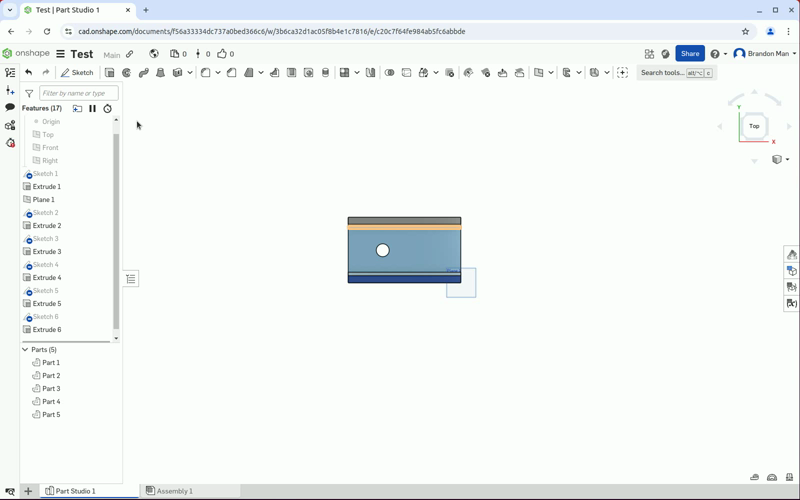
key(shift+h)
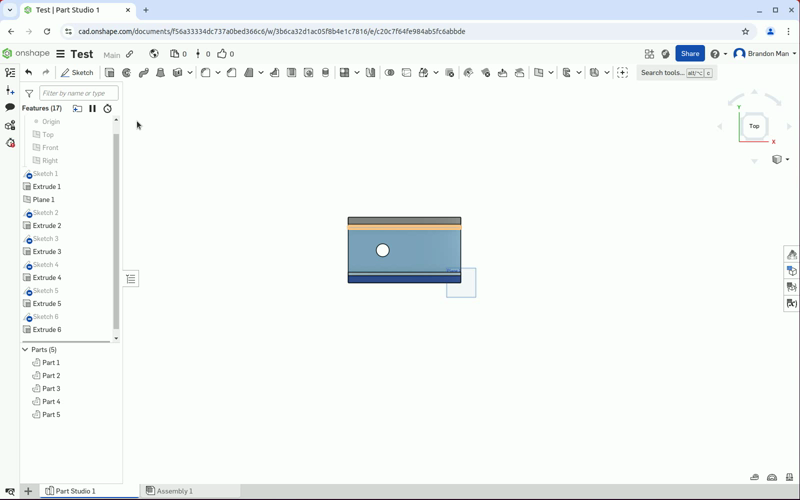
key(shift+h)
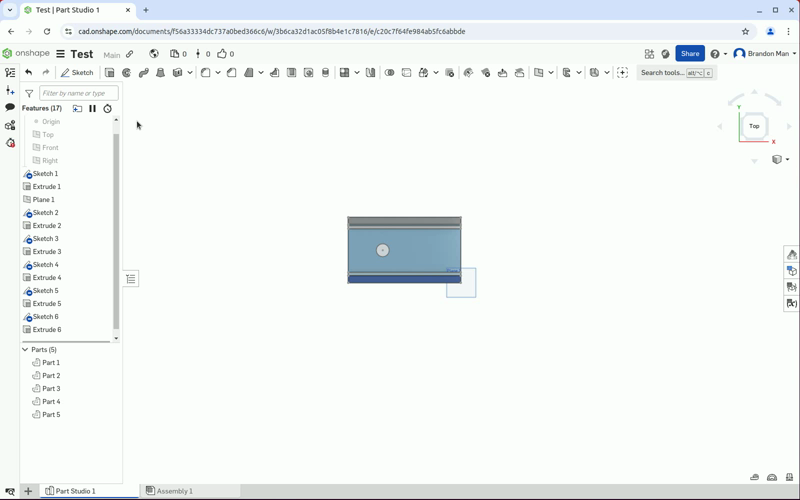
key(shift+7)
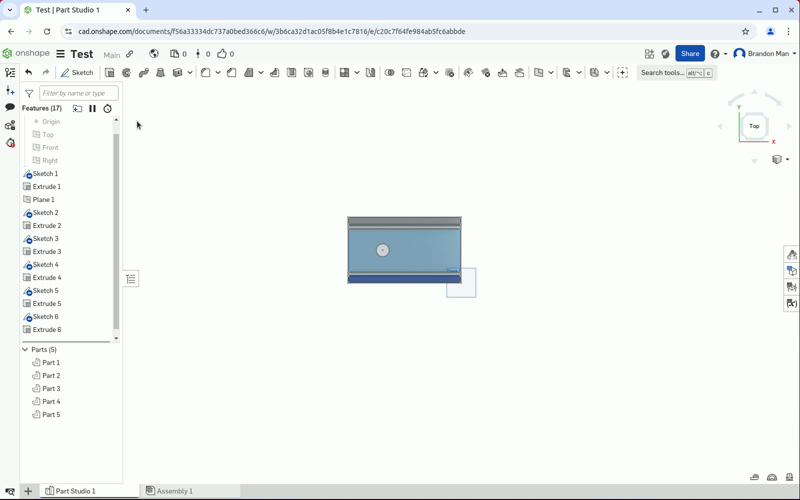
key(up, 3)
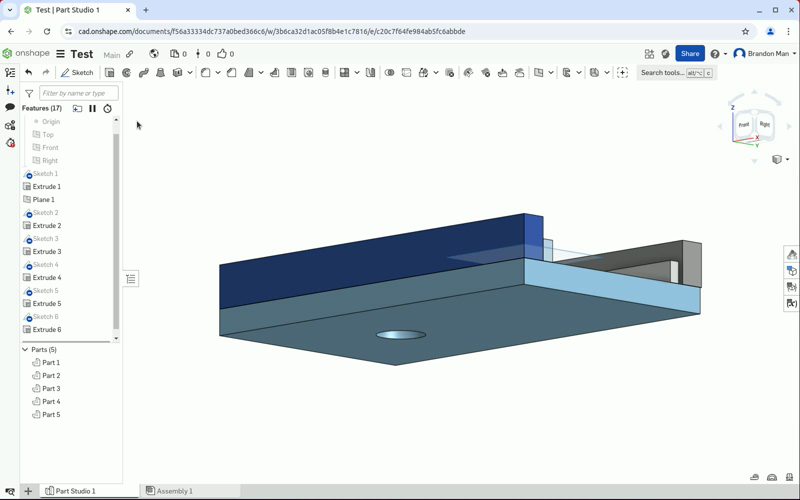
key(left, 3)
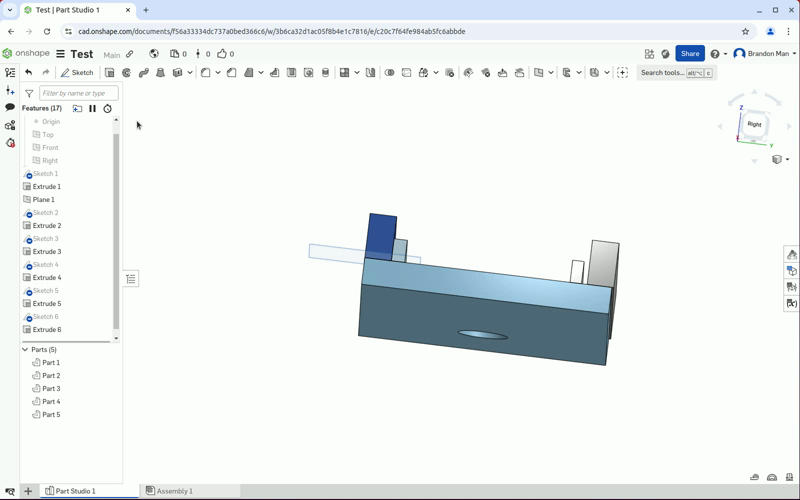
key(right, 3)
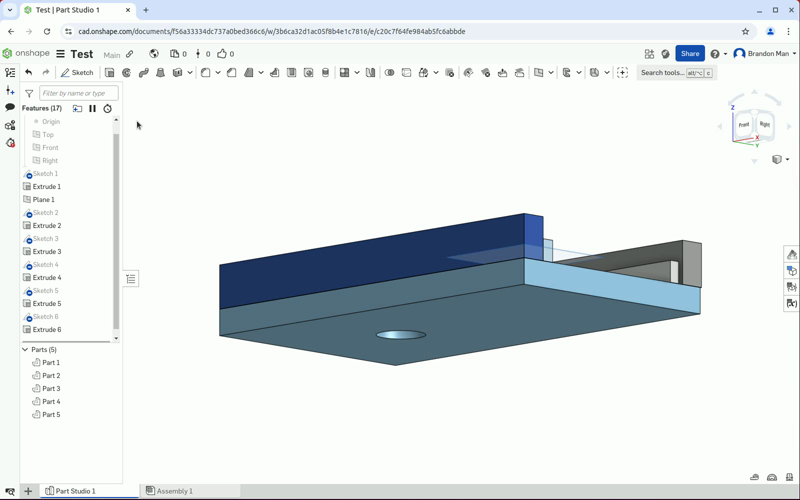
key(down, 3)
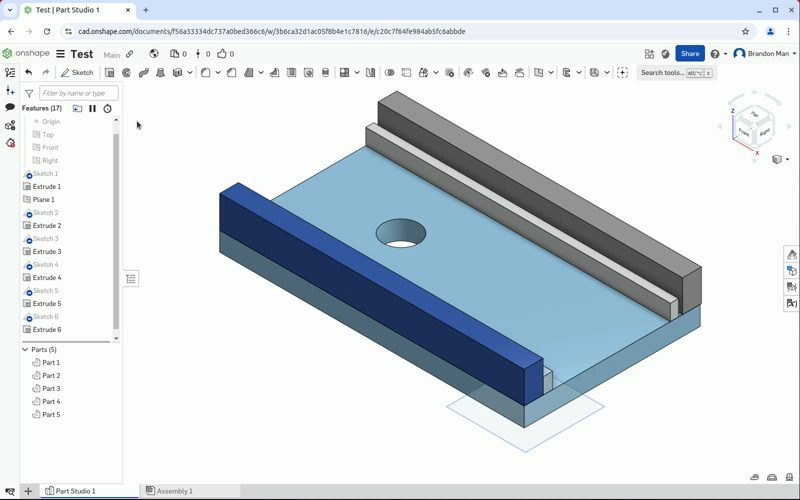
mouse_move(69, 176)
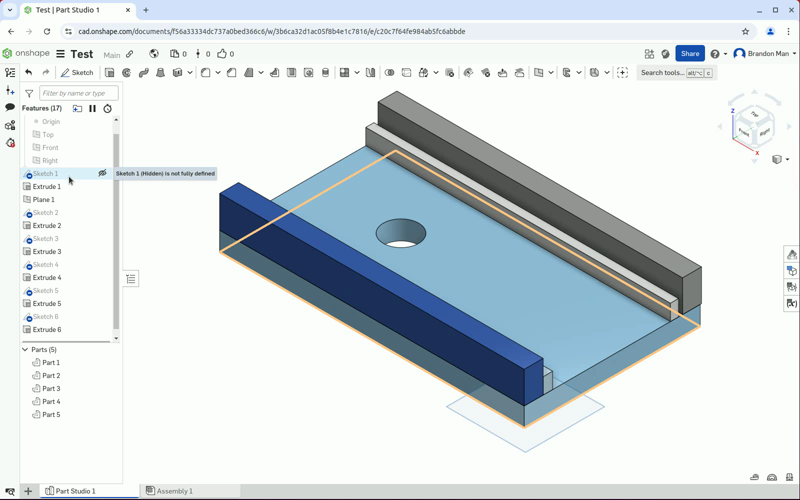
click(69, 176)